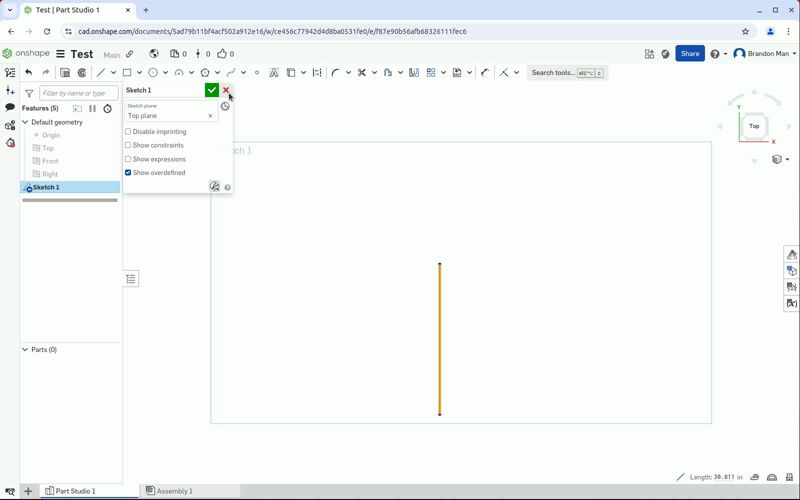
key(shift+h)
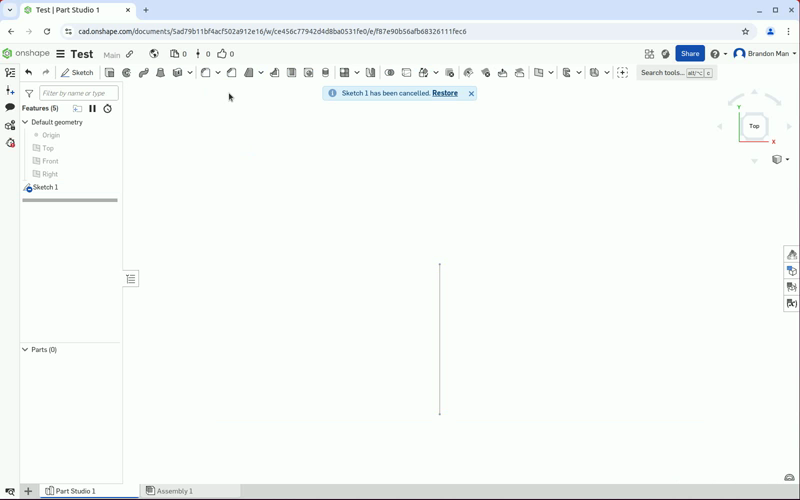
key(shift+s)
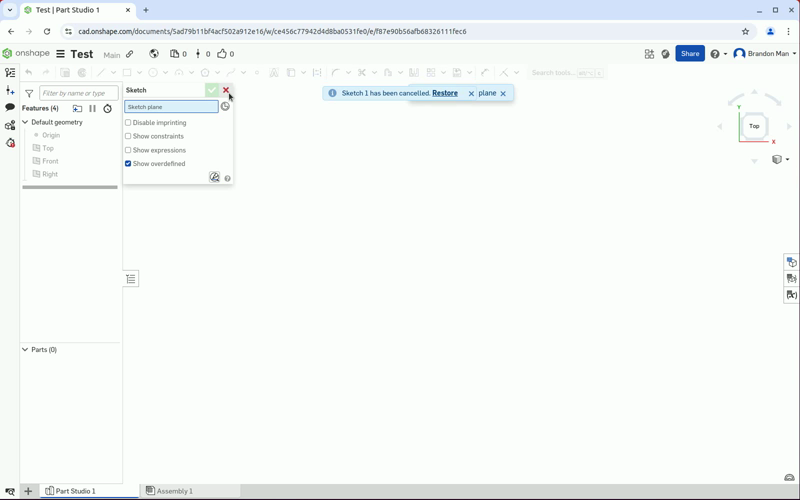
mouse_move(73, 150)
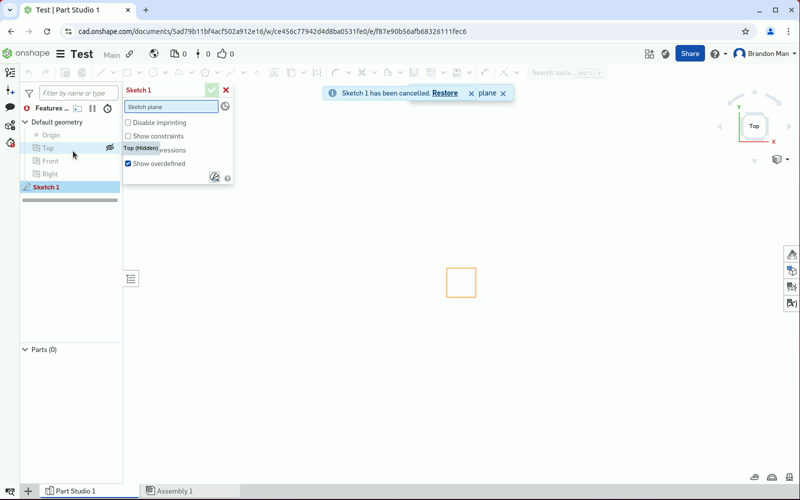
click(73, 150)
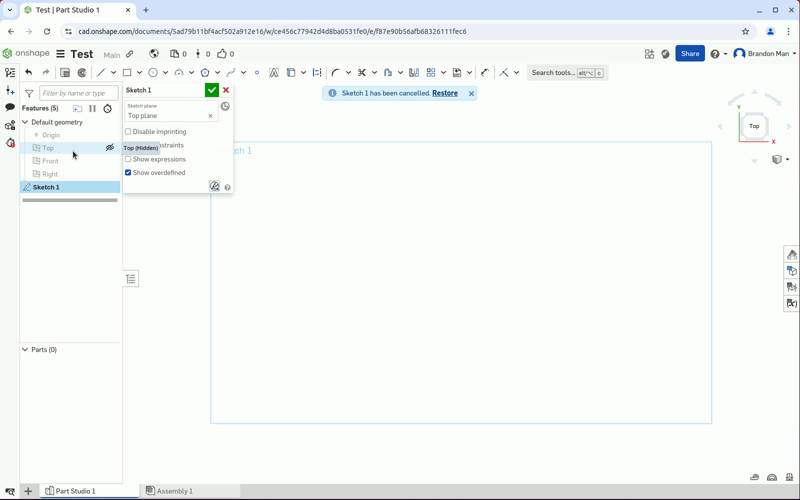
mouse_move(73, 352)
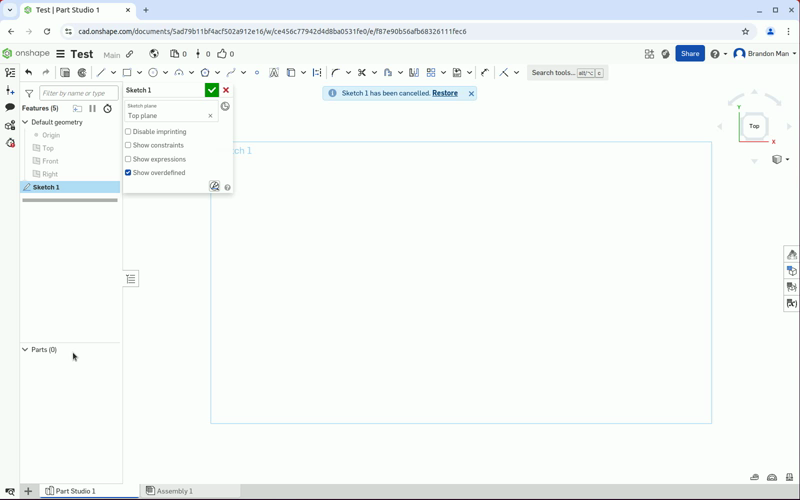
key(y)
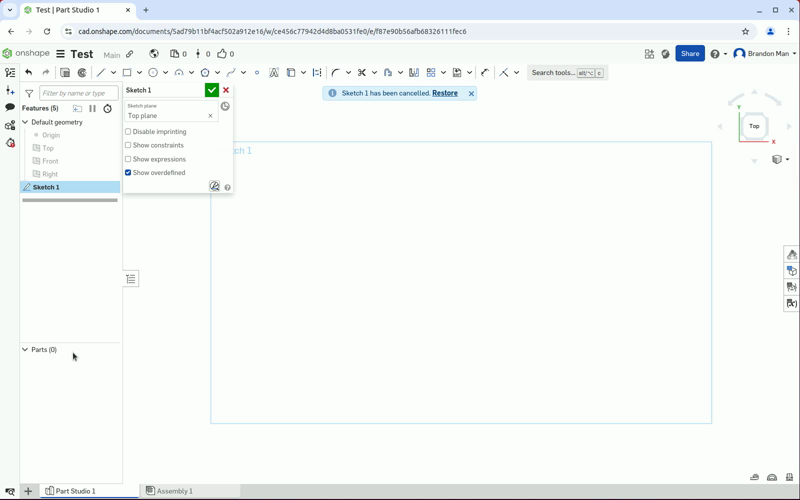
key(l)
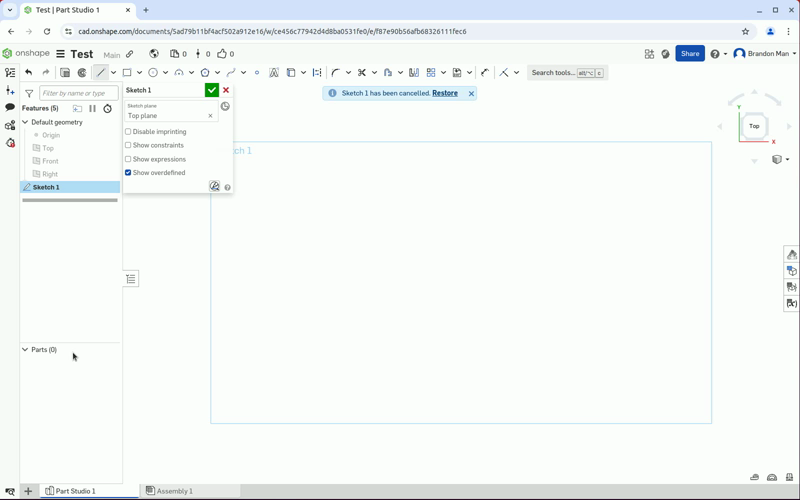
key_down(shift)
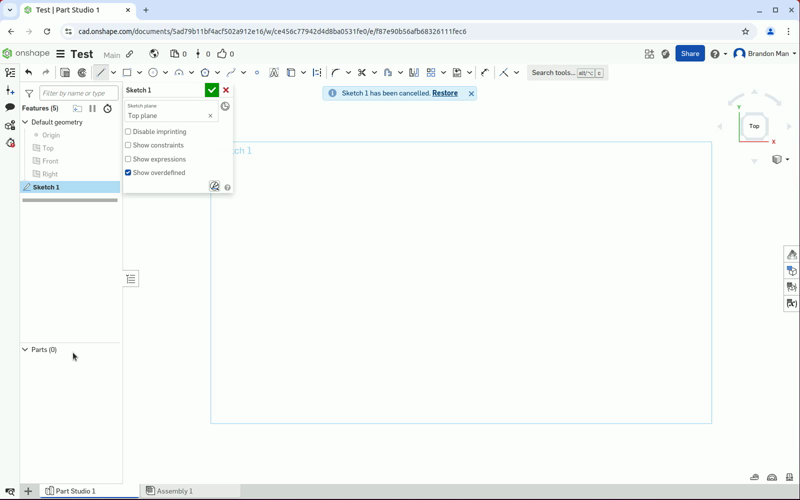
mouse_move(348, 306)
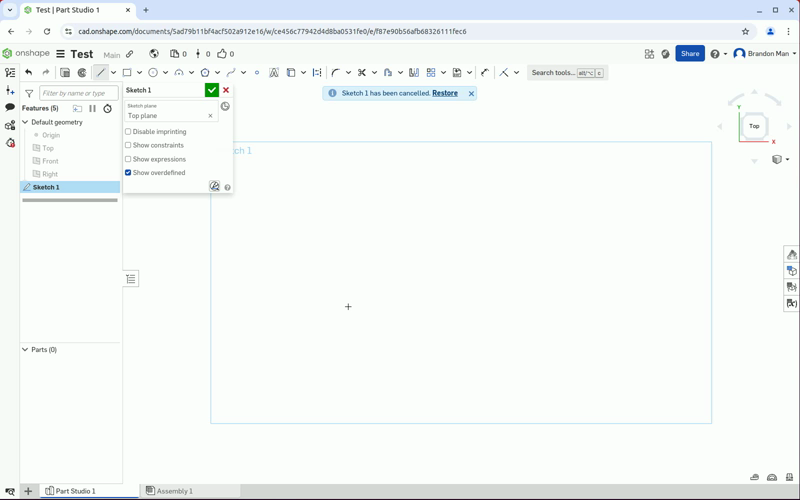
click(348, 306)
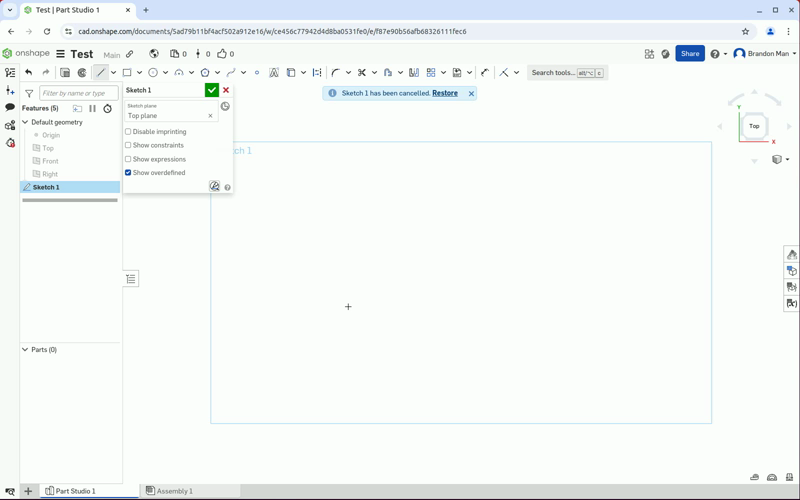
key_up(shift)
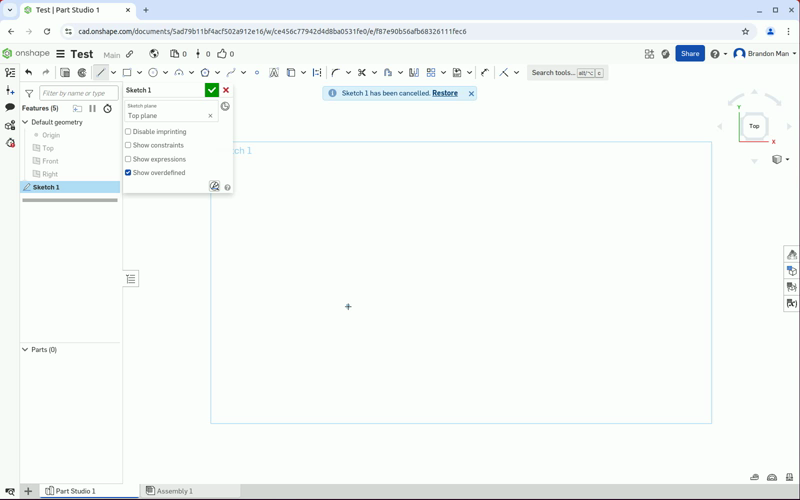
key_down(shift)
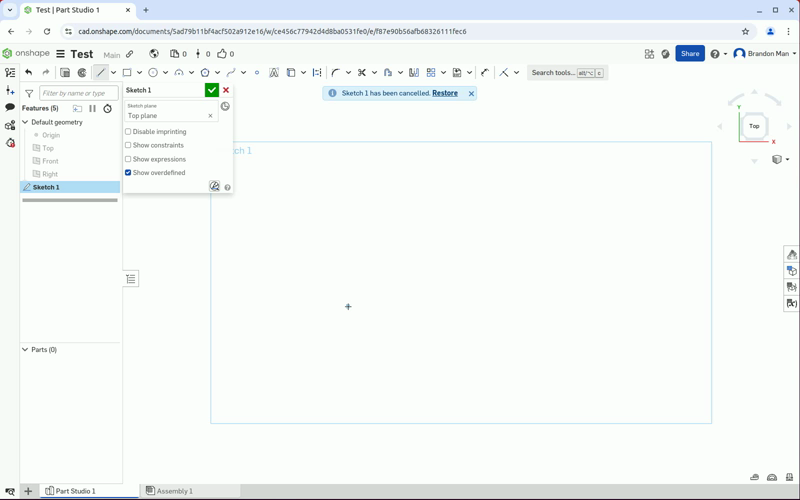
mouse_move(572, 306)
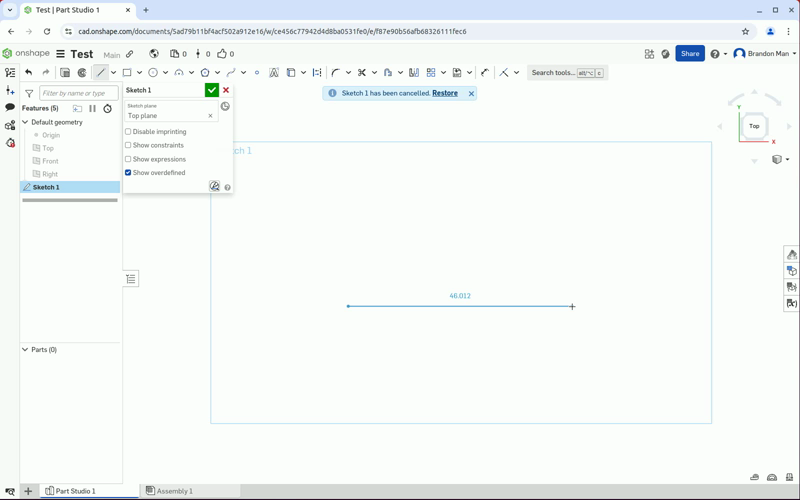
click(572, 306)
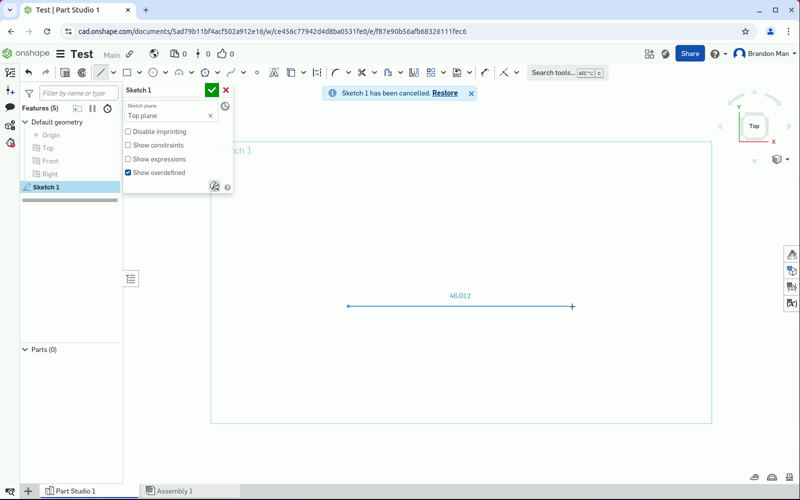
key_up(shift)
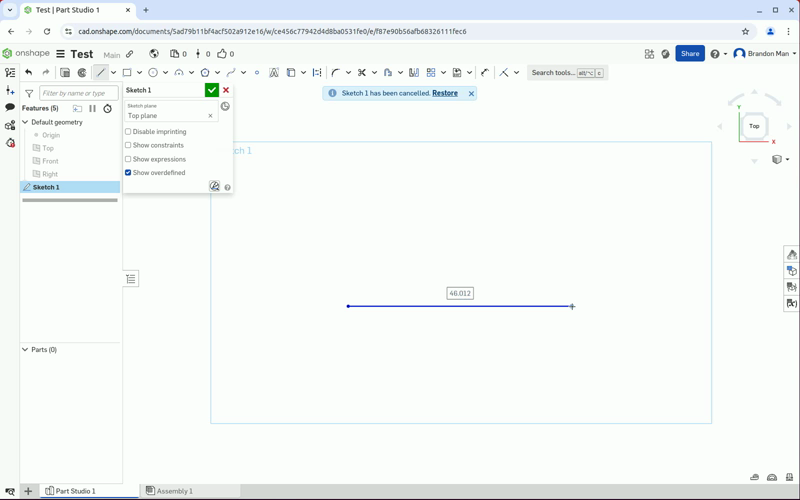
key_down(shift)
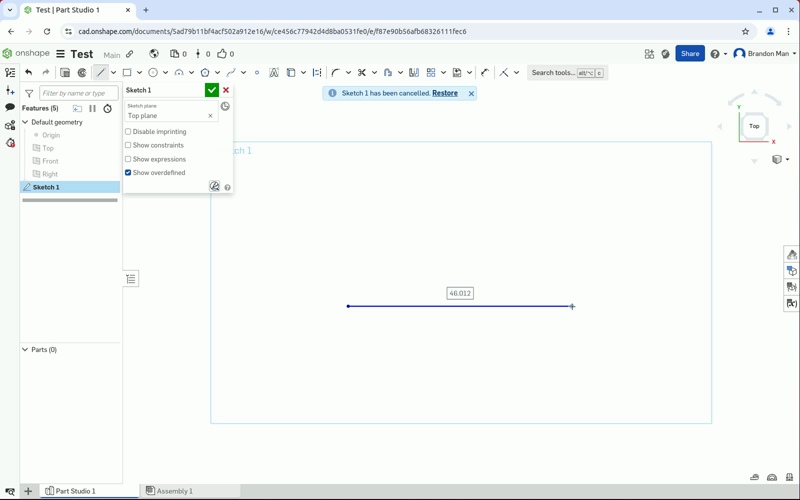
mouse_move(589, 306)
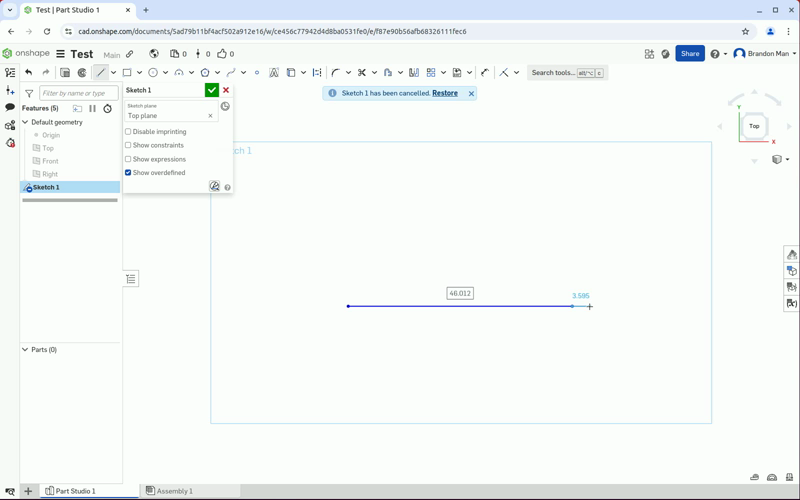
mouse_move(572, 259)
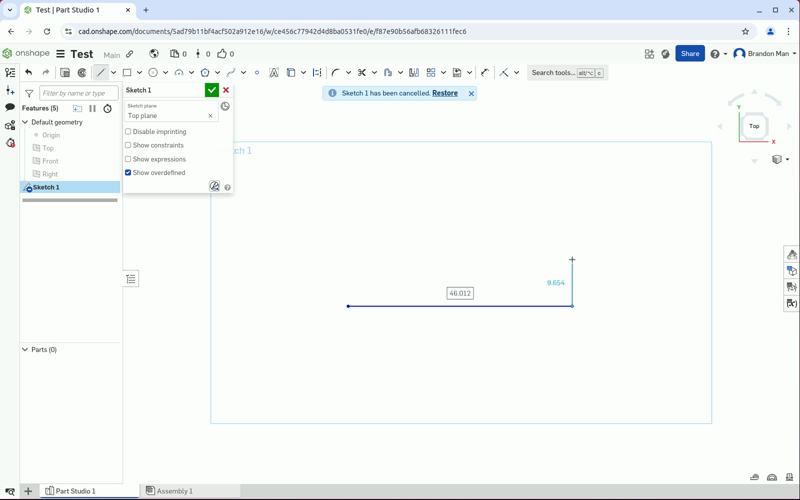
click(572, 259)
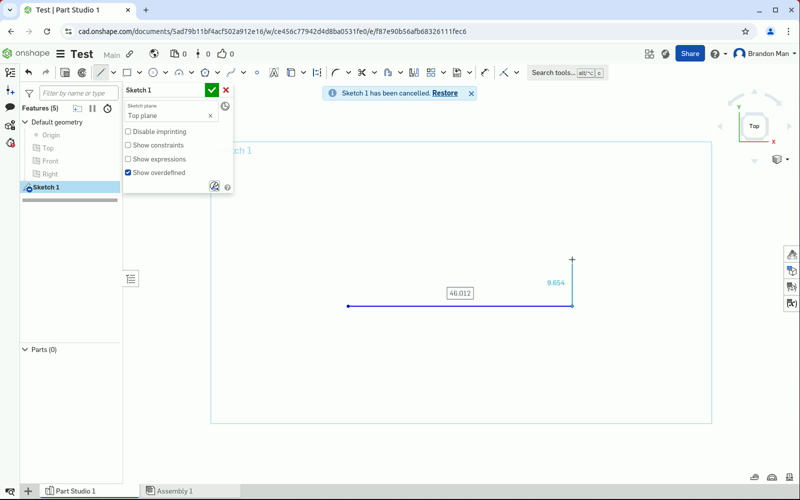
key_up(shift)
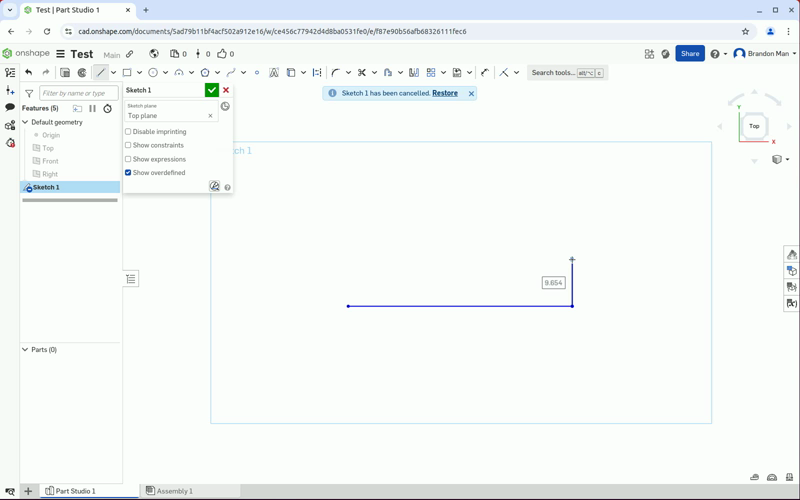
key_down(shift)
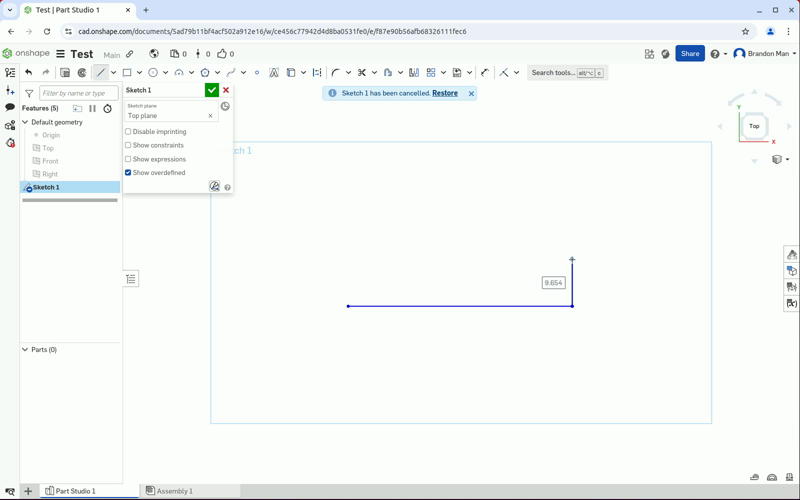
mouse_move(348, 259)
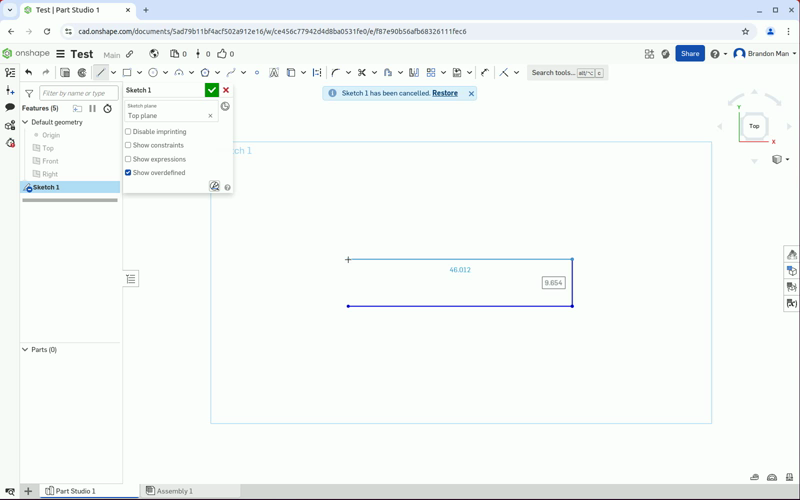
click(348, 259)
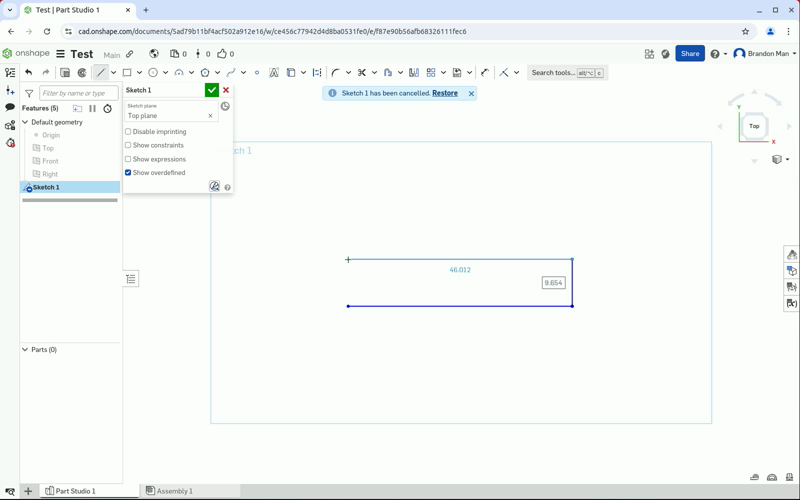
key_up(shift)
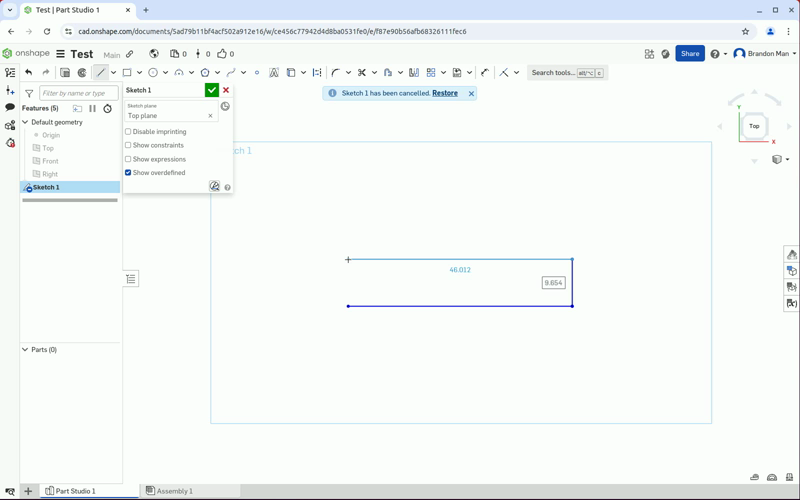
mouse_move(378, 259)
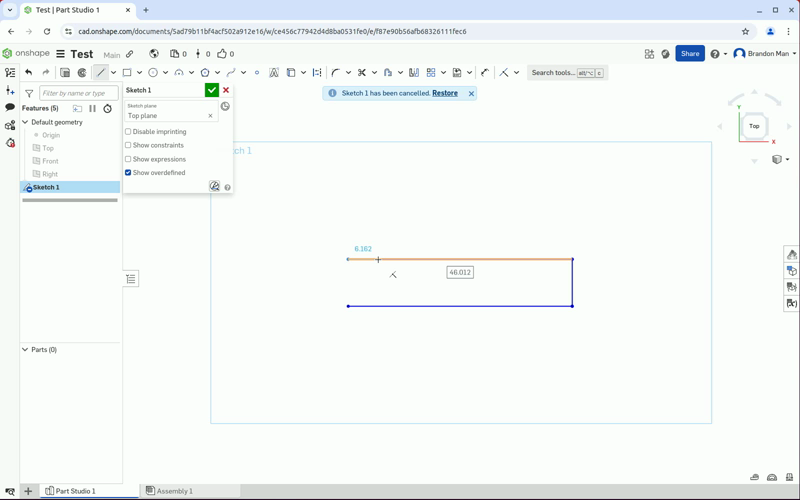
key_down(shift)
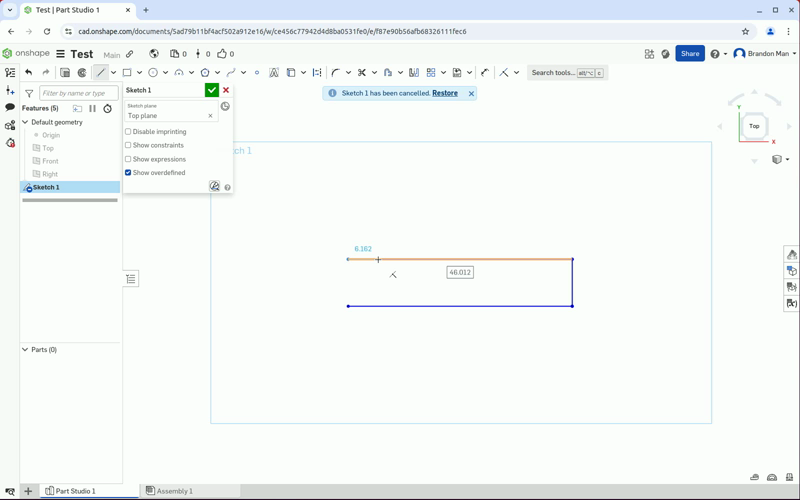
mouse_move(348, 306)
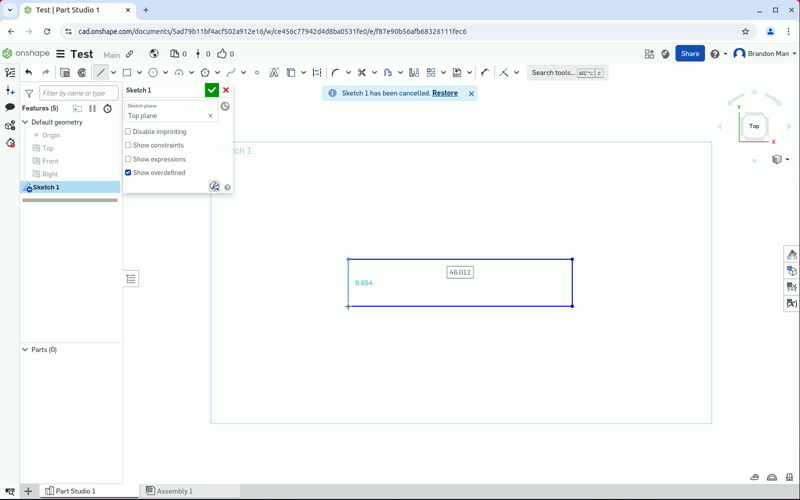
key_up(shift)
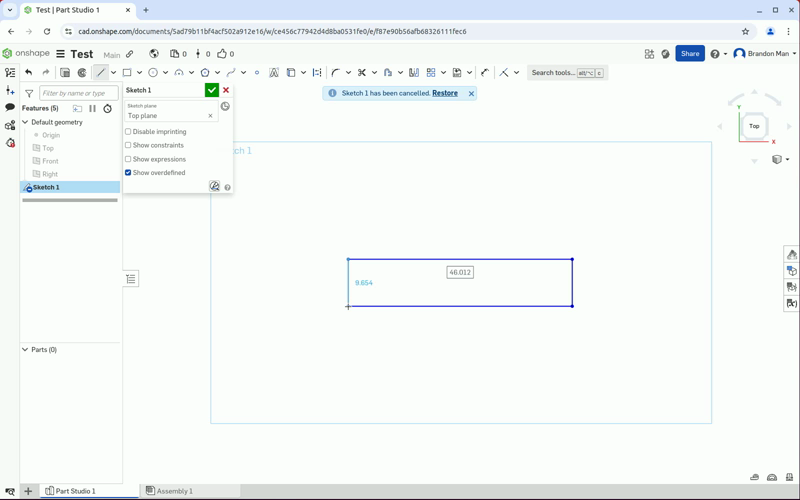
click(348, 306)
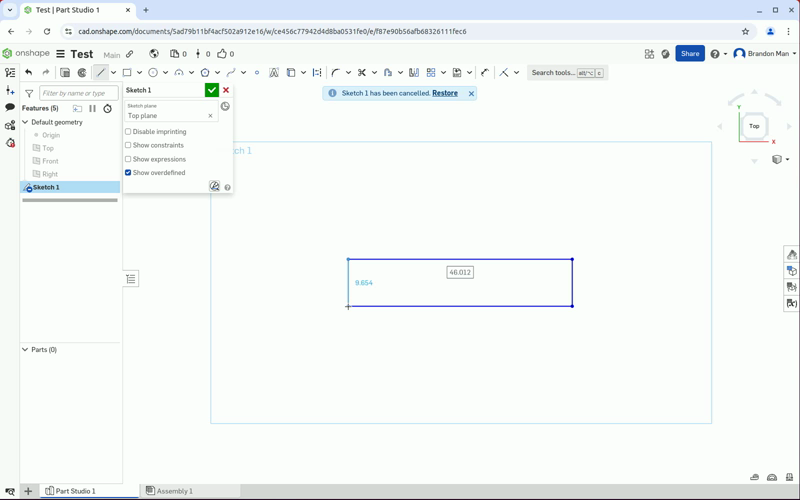
key(esc)
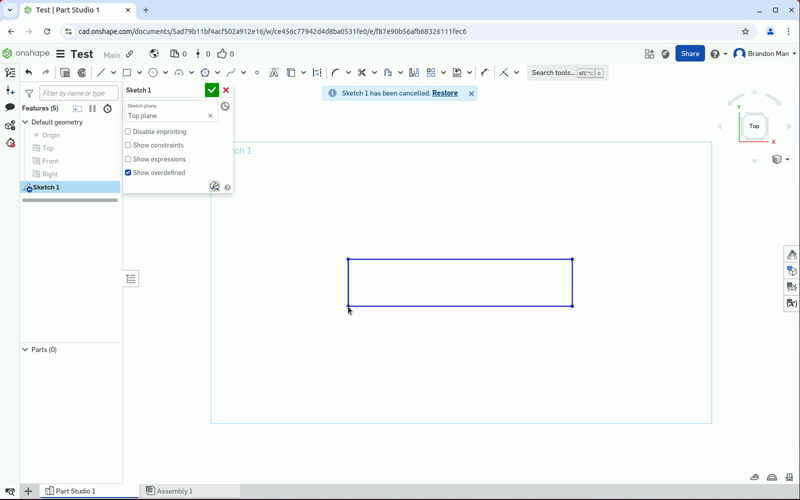
key(c)
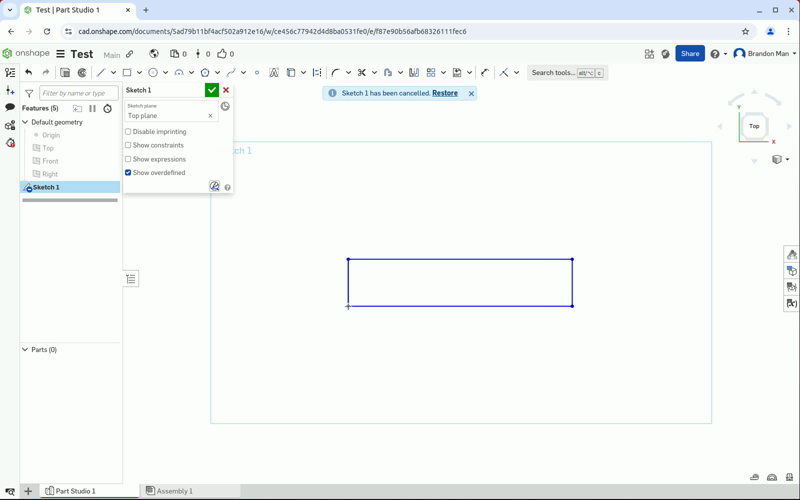
key_down(shift)
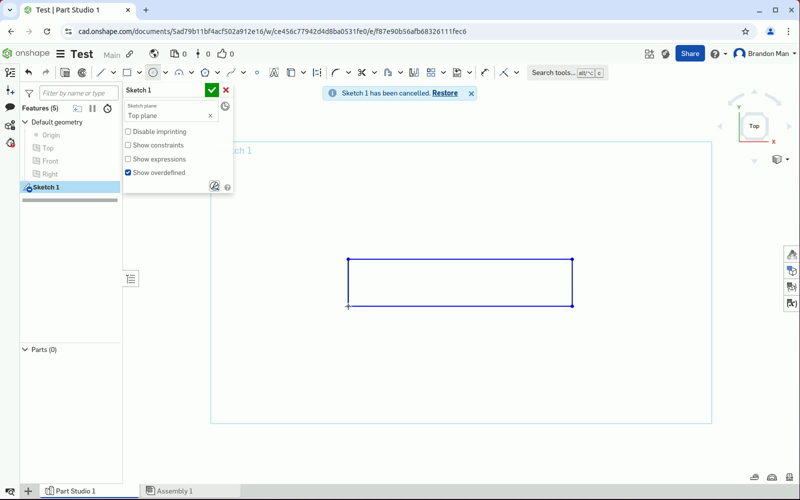
mouse_move(367, 282)
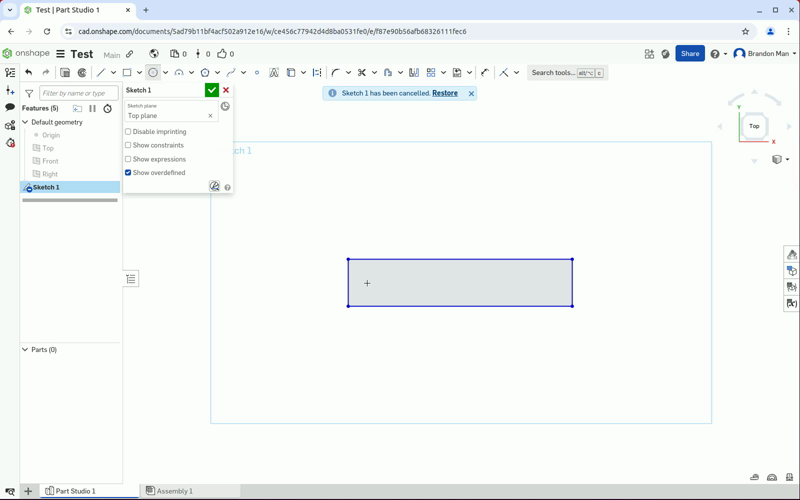
click(367, 282)
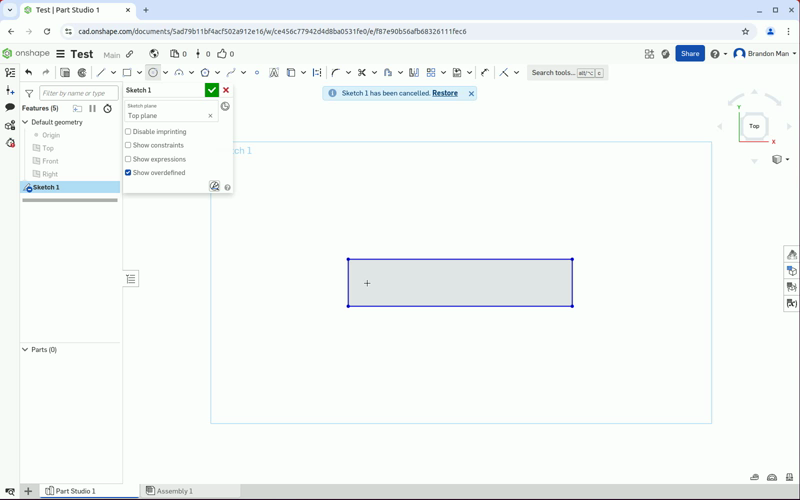
key_up(shift)
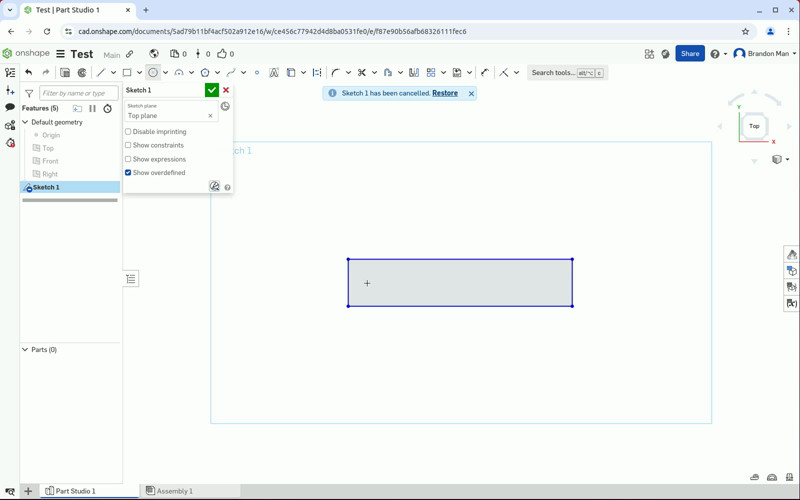
mouse_move(369, 282)
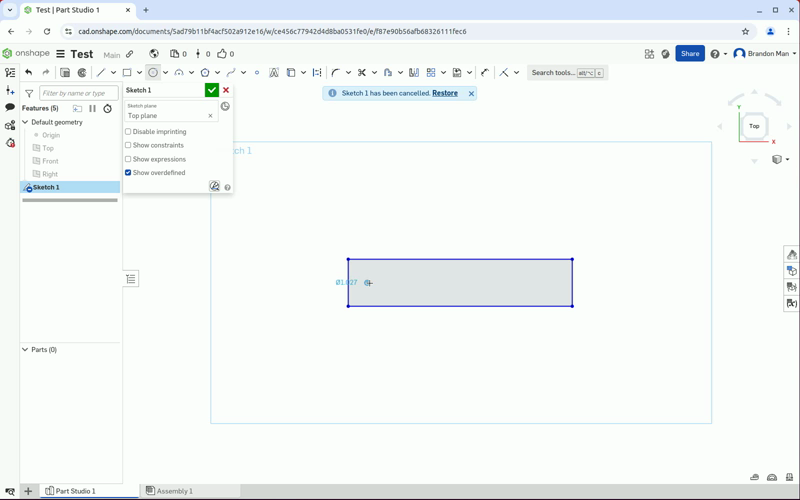
scroll(6)
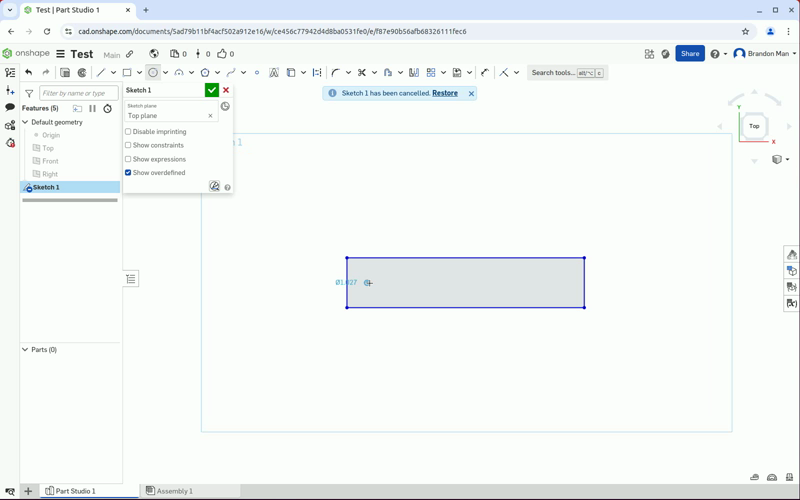
scroll(6)
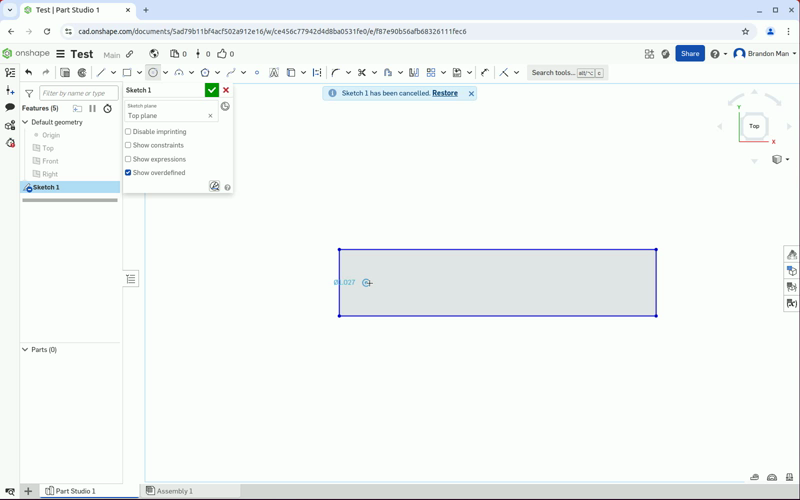
scroll(6)
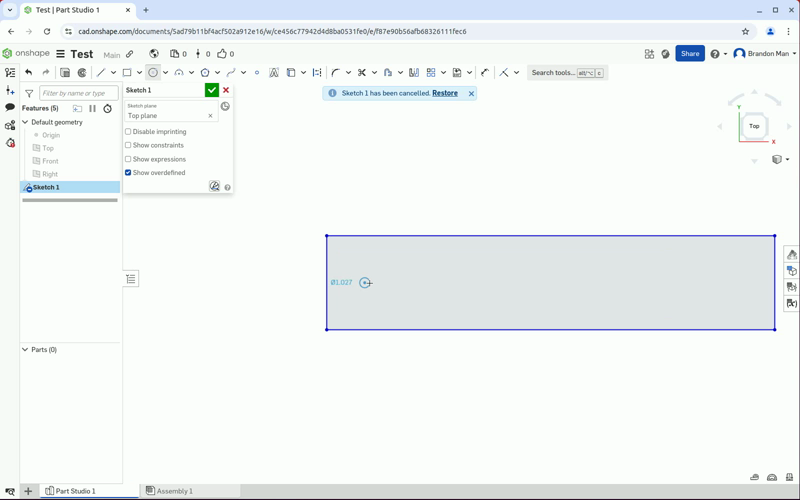
scroll(6)
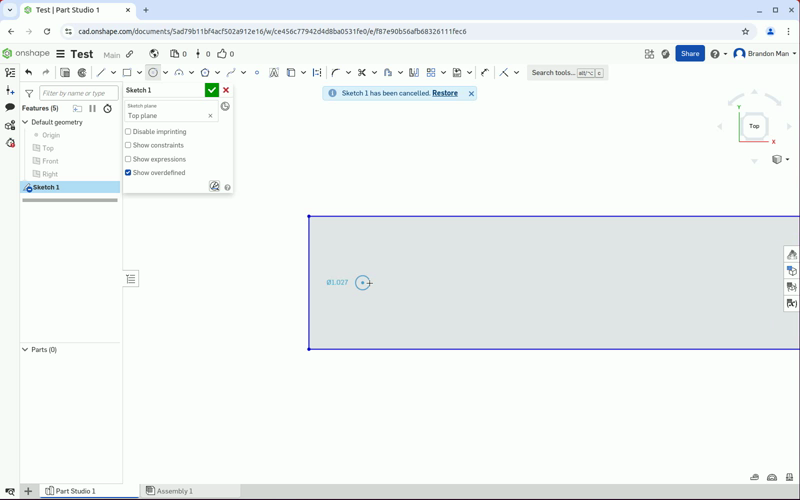
scroll(6)
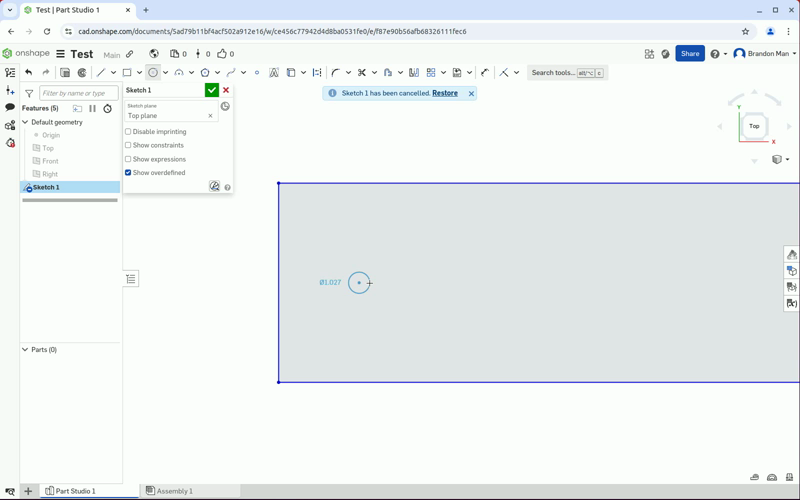
scroll(6)
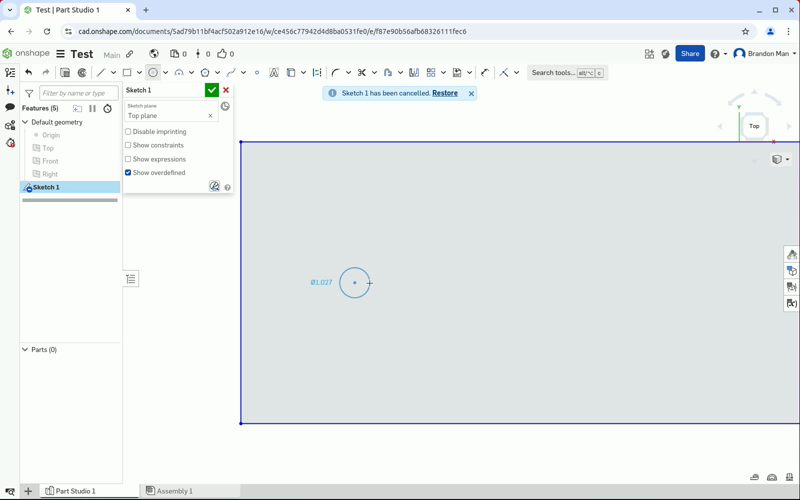
scroll(6)
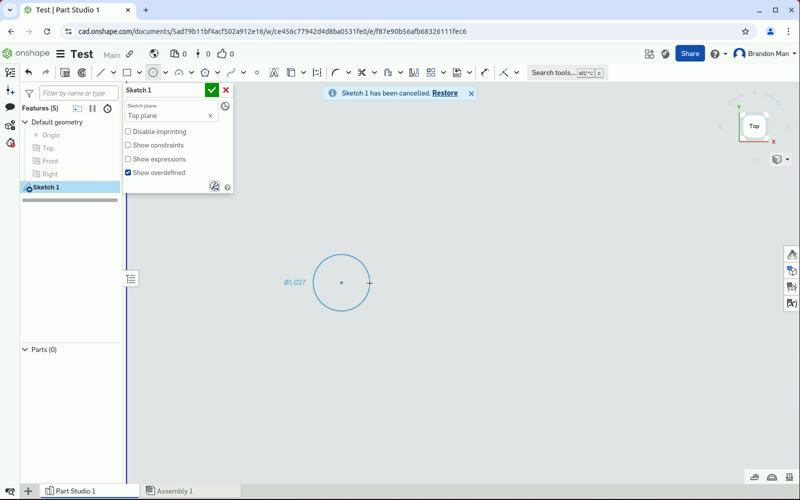
click(369, 282)
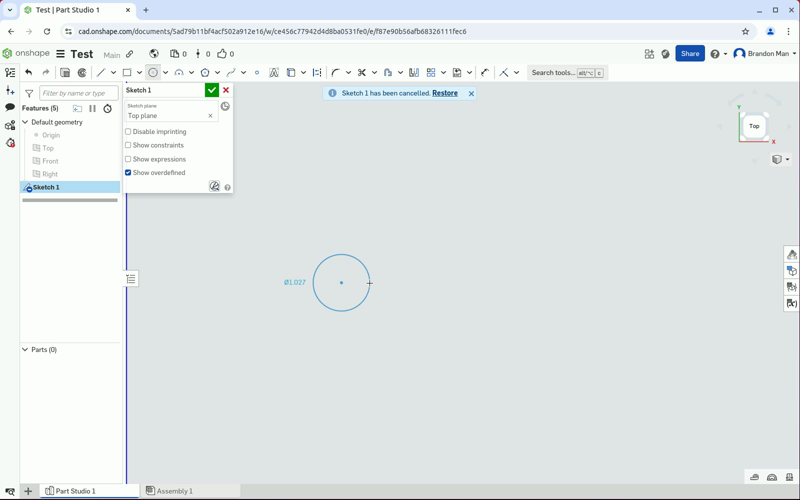
scroll(-6)
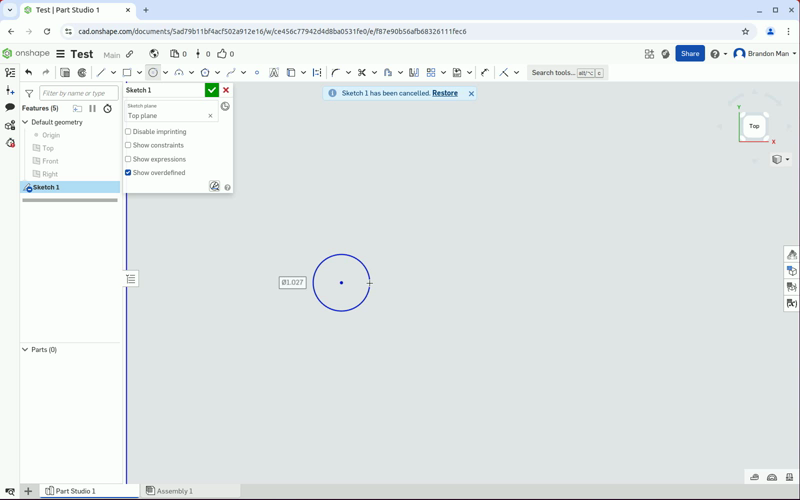
scroll(-6)
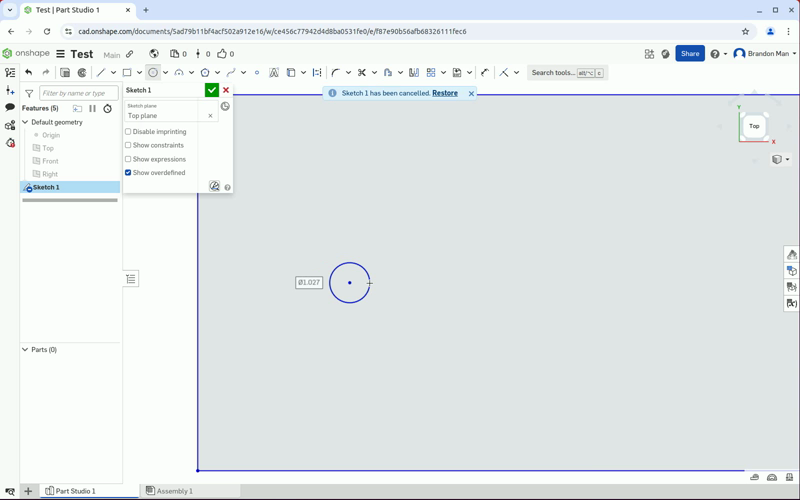
scroll(-6)
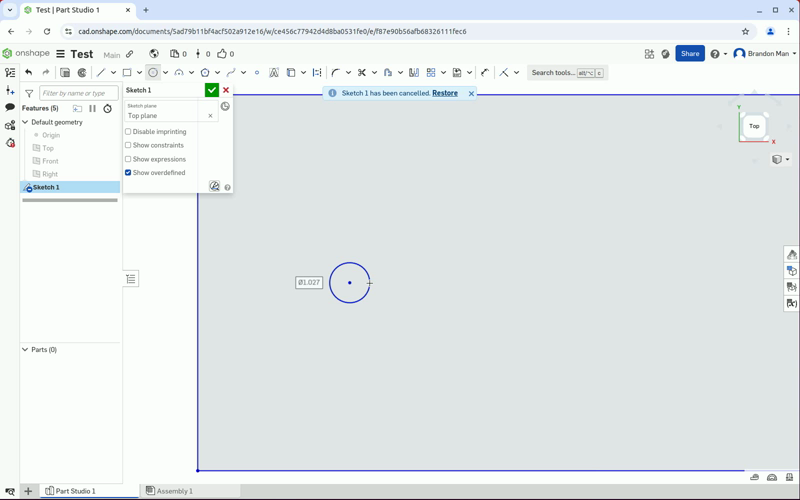
scroll(-6)
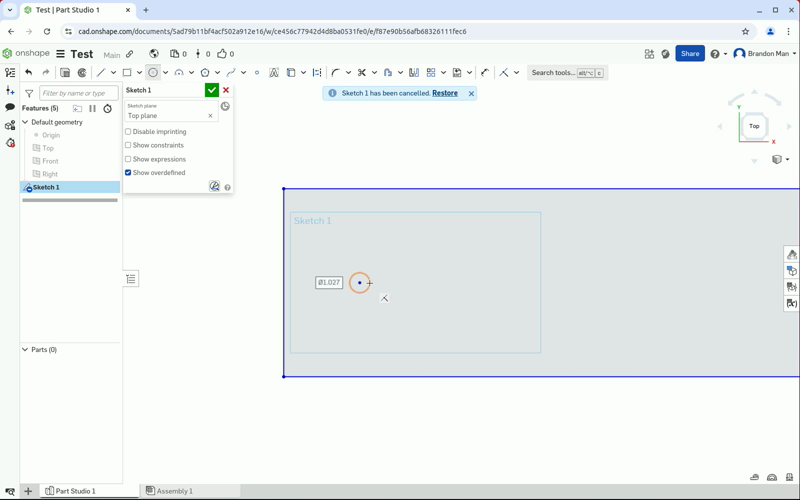
scroll(-6)
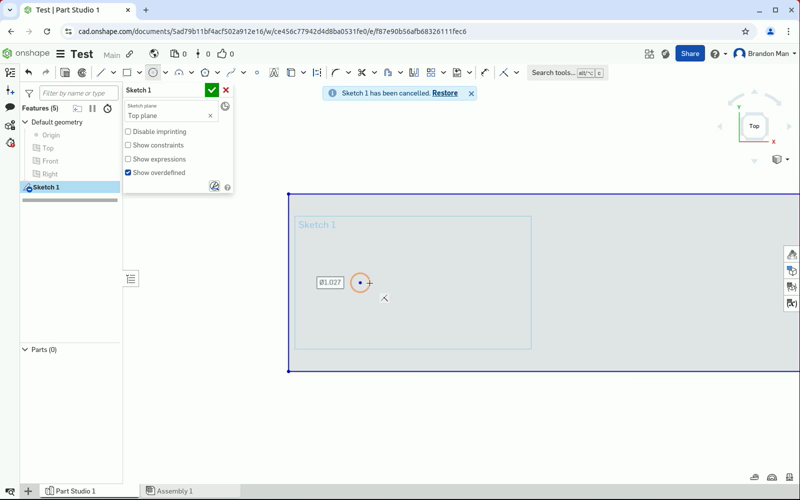
scroll(-6)
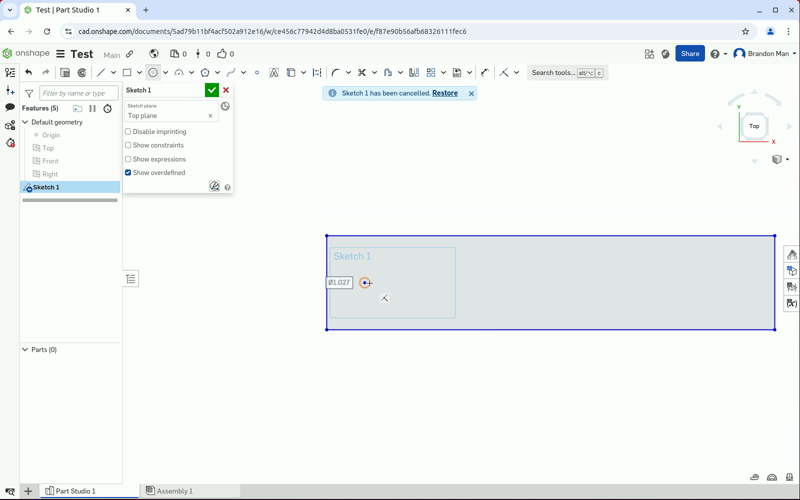
scroll(-6)
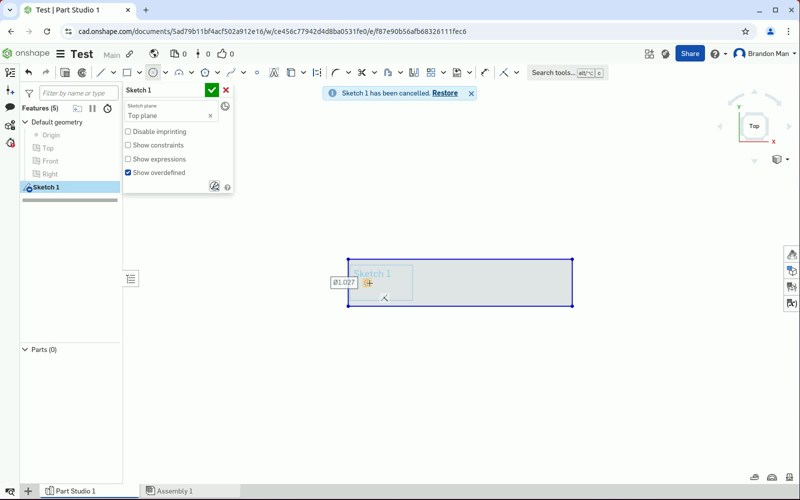
key(esc)
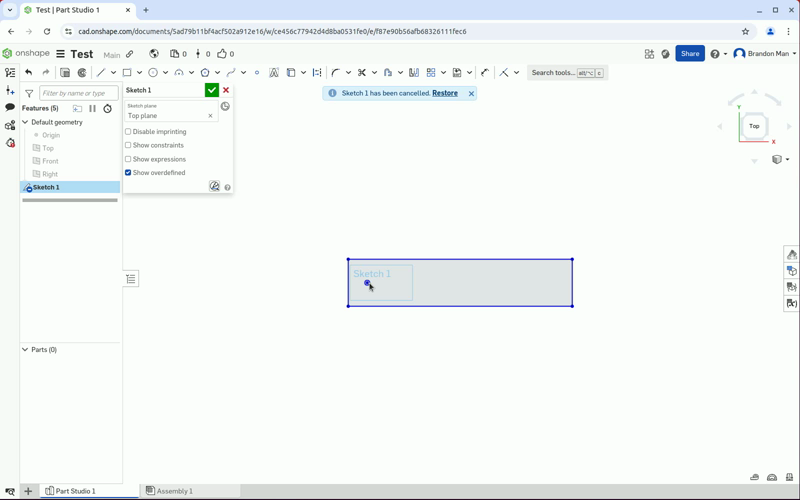
key(c)
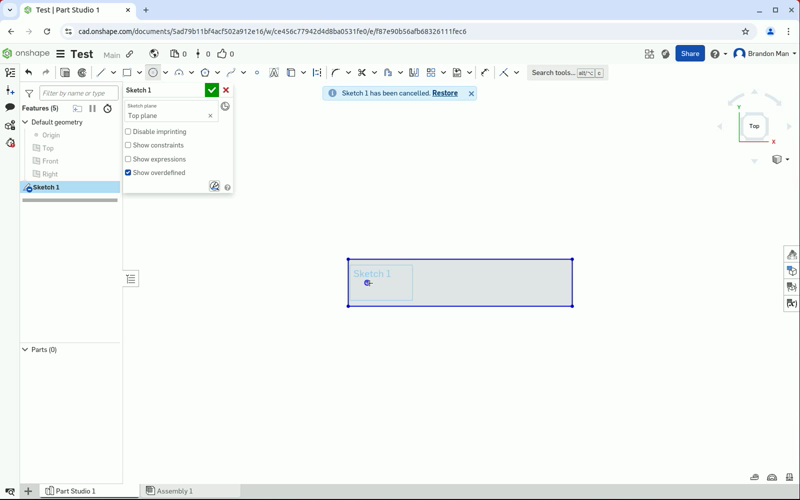
key_down(shift)
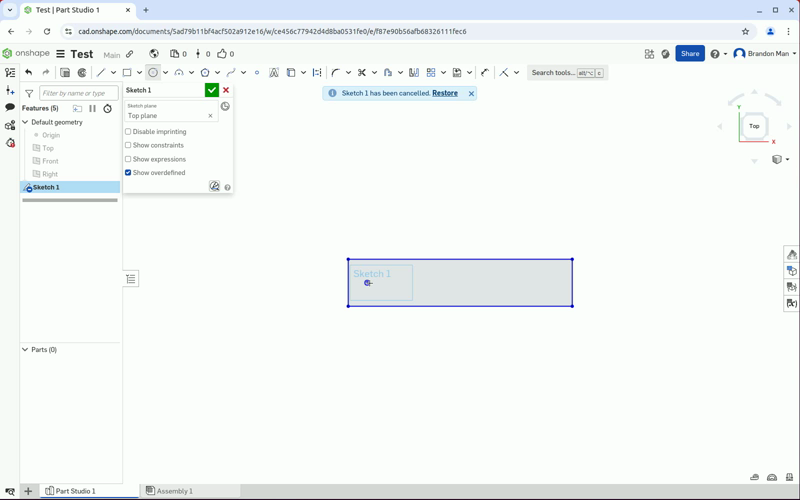
mouse_move(555, 282)
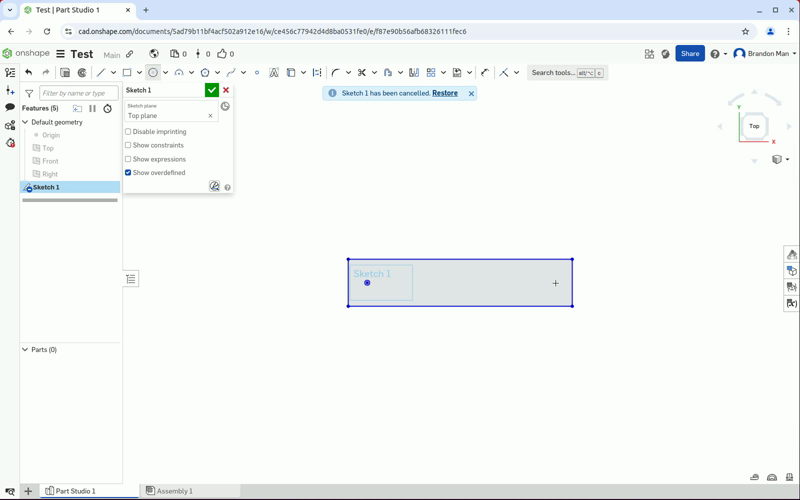
click(555, 282)
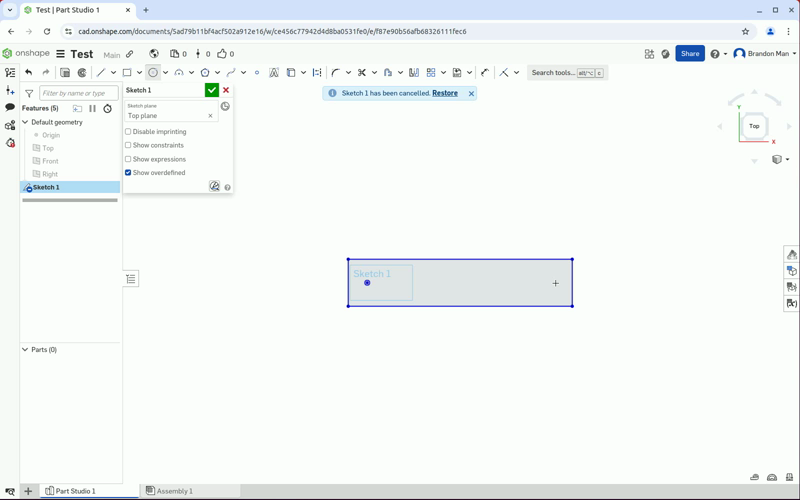
key_up(shift)
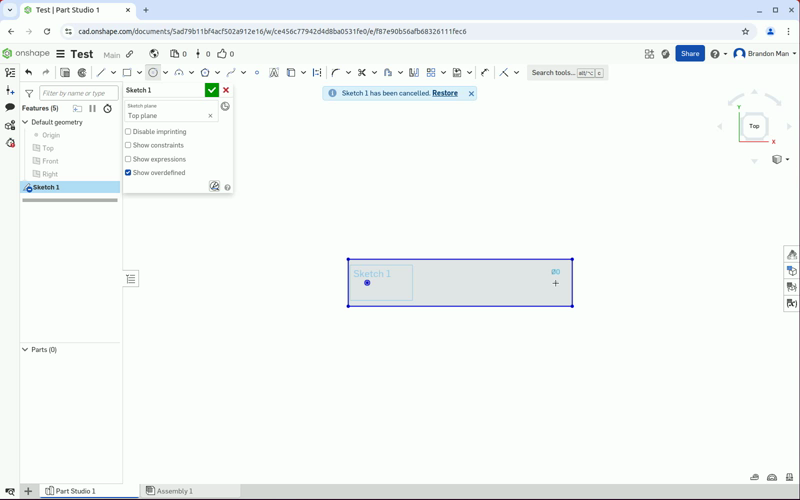
mouse_move(558, 282)
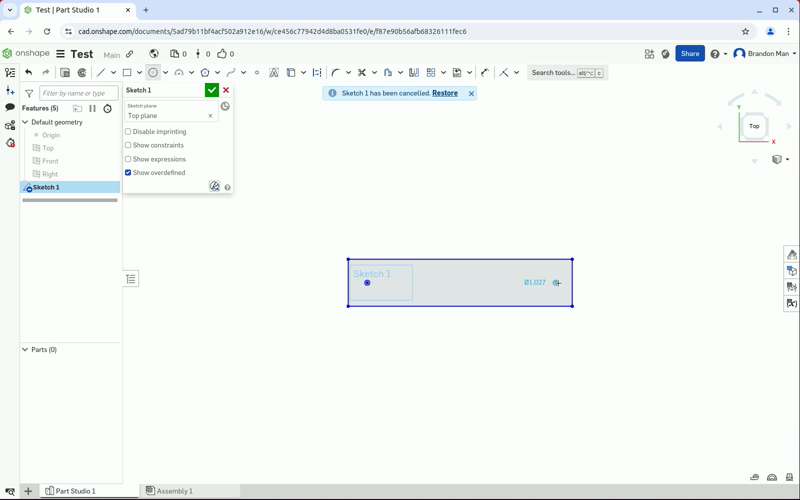
scroll(6)
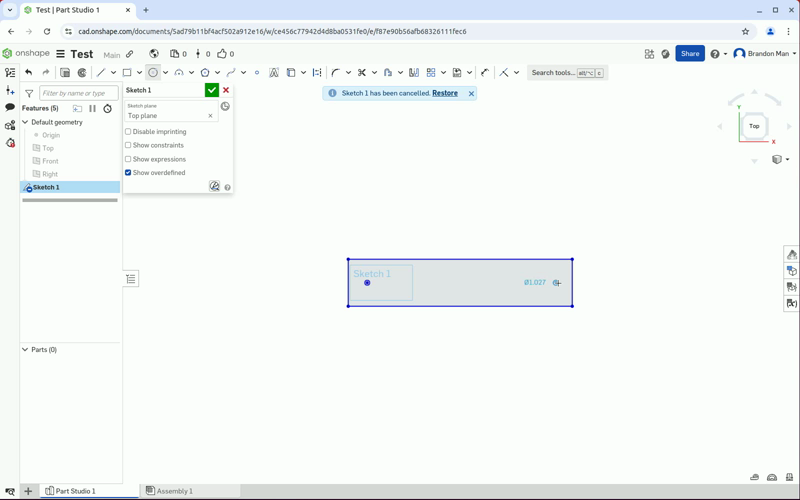
scroll(6)
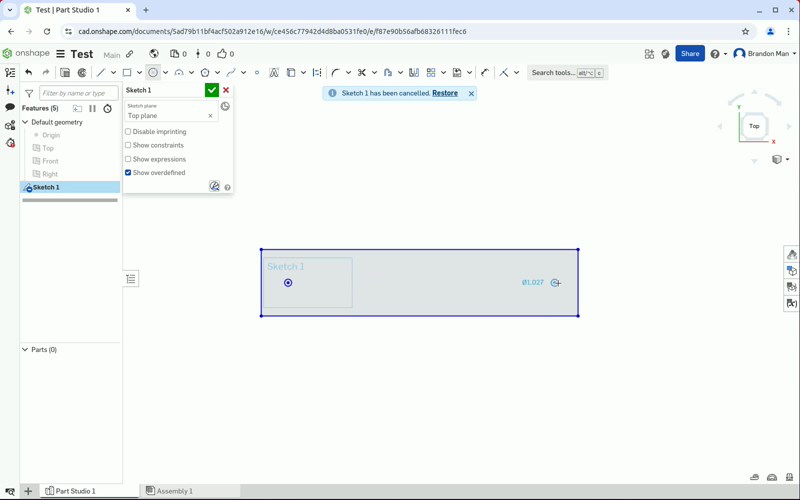
scroll(6)
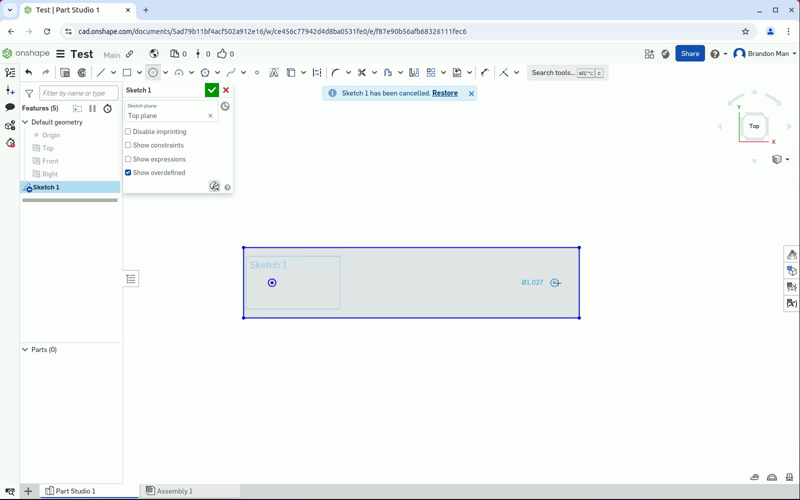
scroll(6)
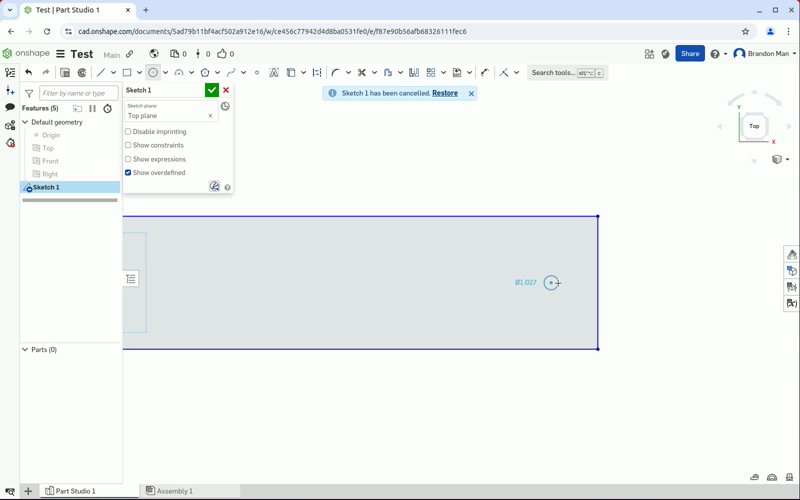
scroll(6)
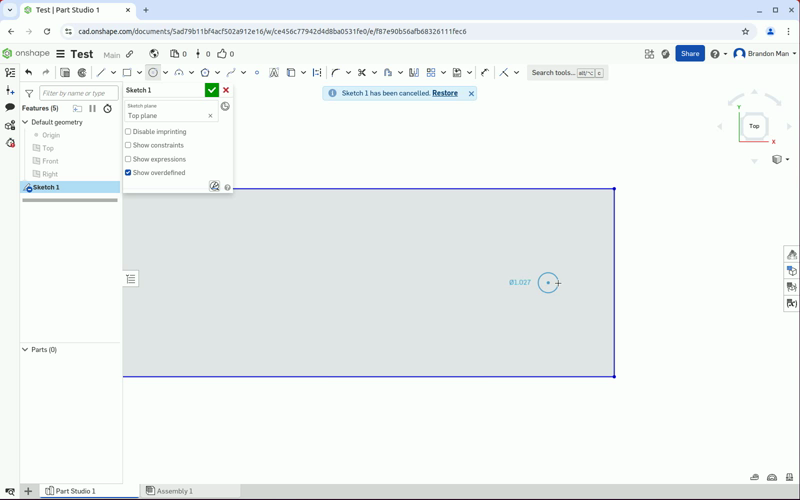
scroll(6)
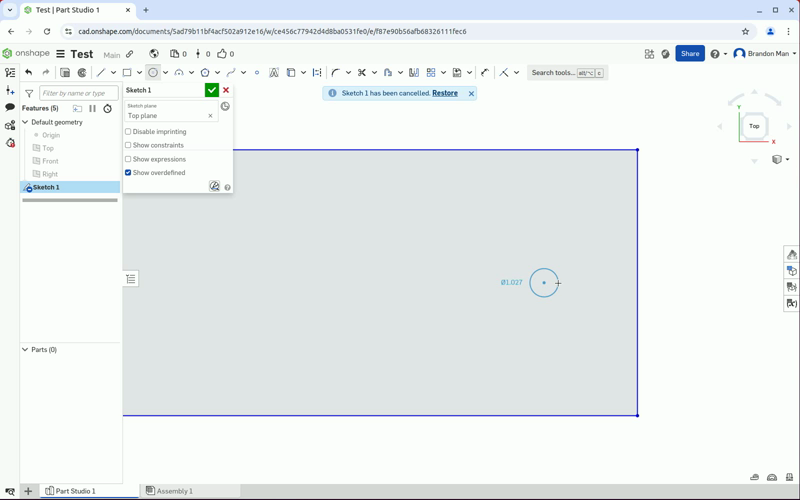
scroll(6)
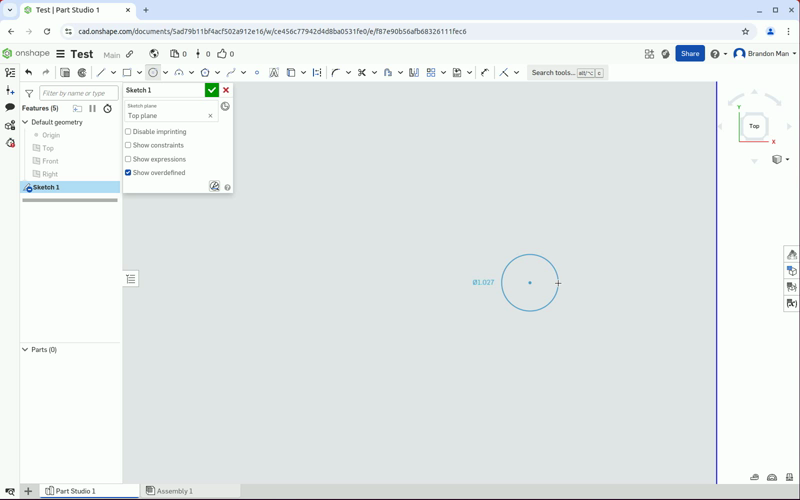
click(558, 282)
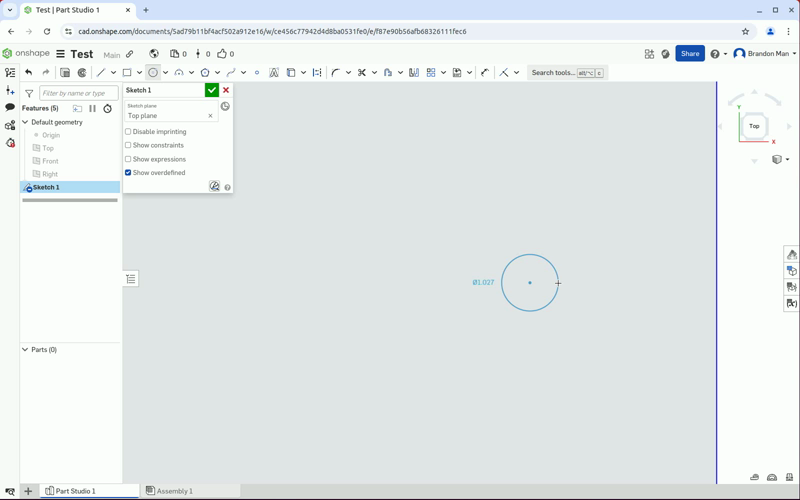
scroll(-6)
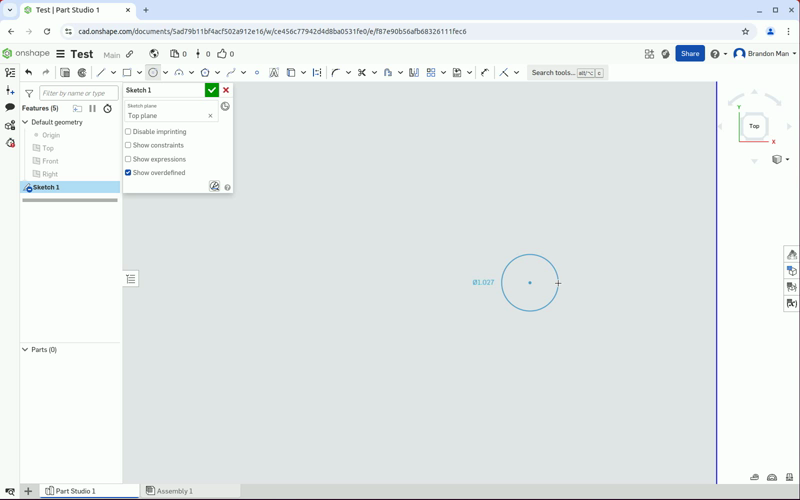
scroll(-6)
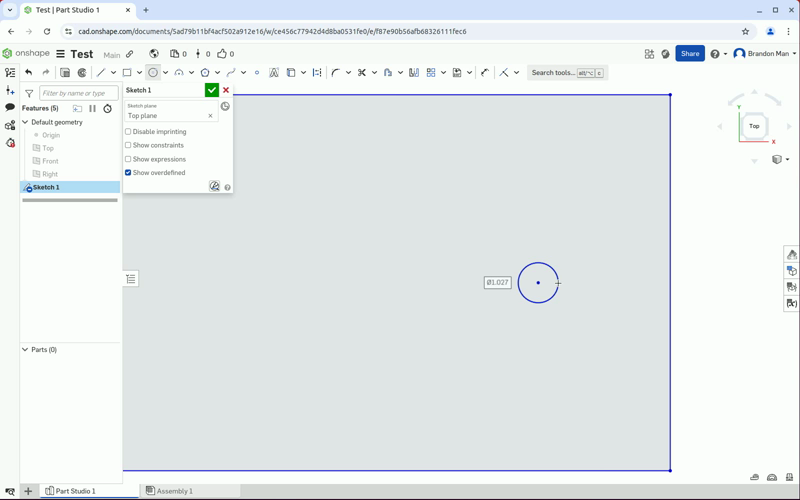
scroll(-6)
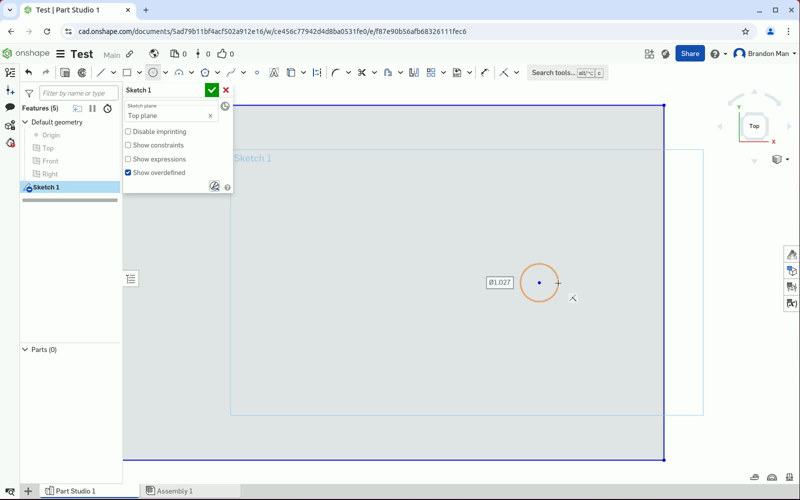
scroll(-6)
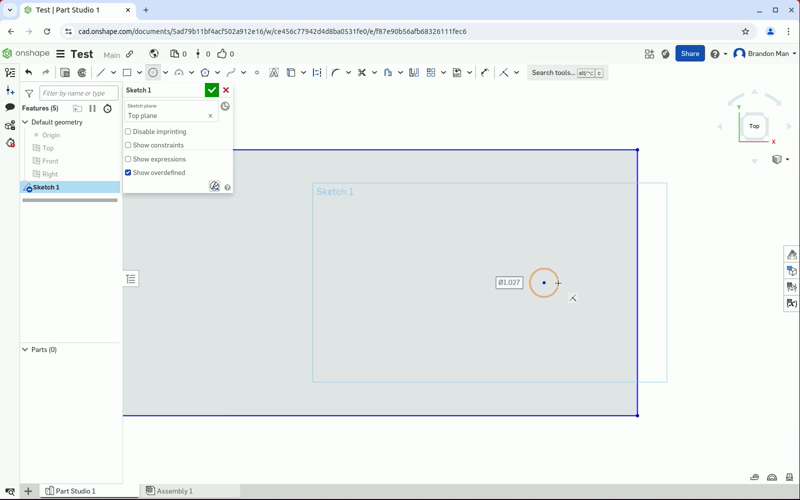
scroll(-6)
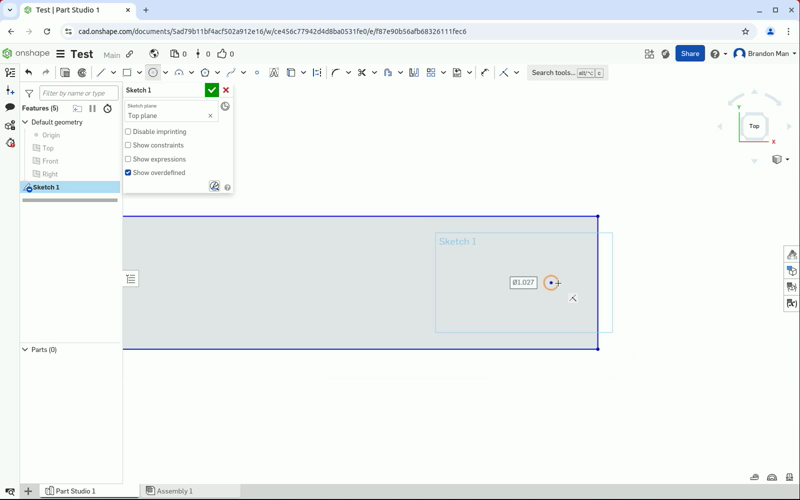
scroll(-6)
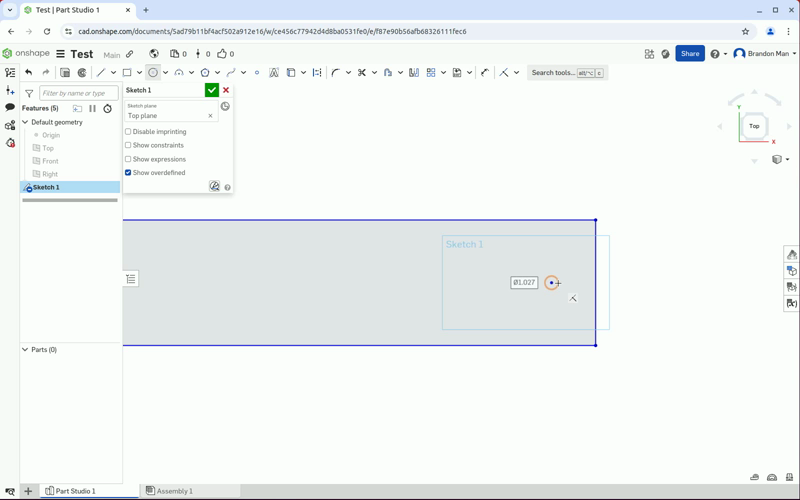
scroll(-6)
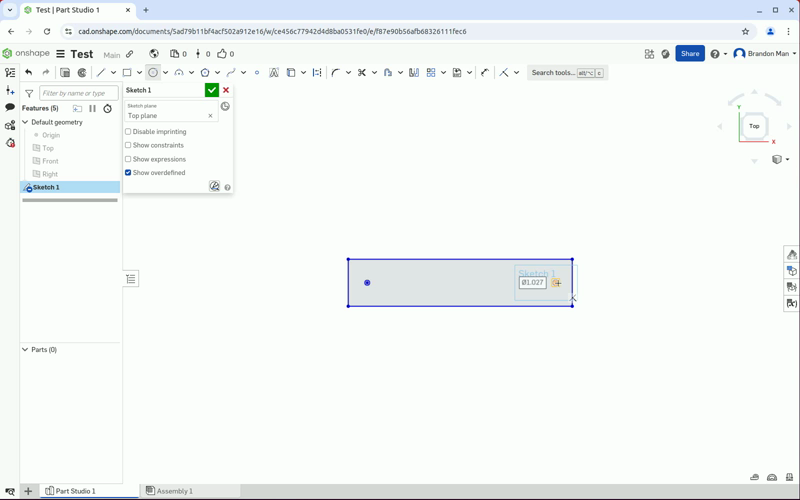
key(esc)
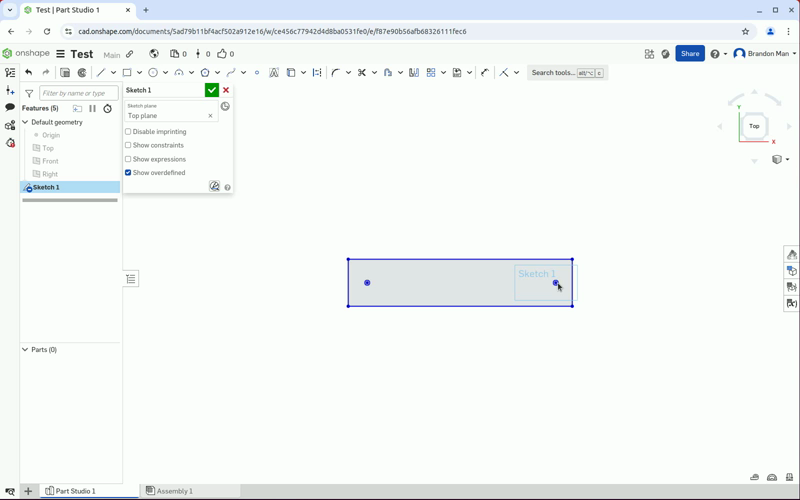
mouse_move(544, 274)
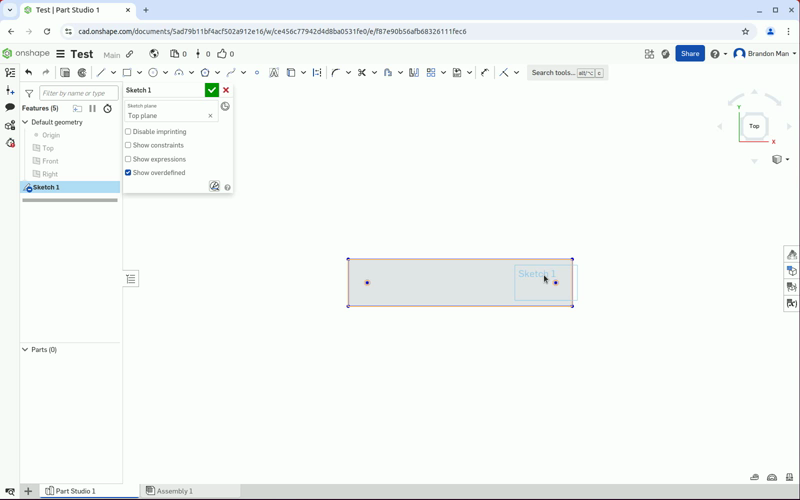
click(544, 274)
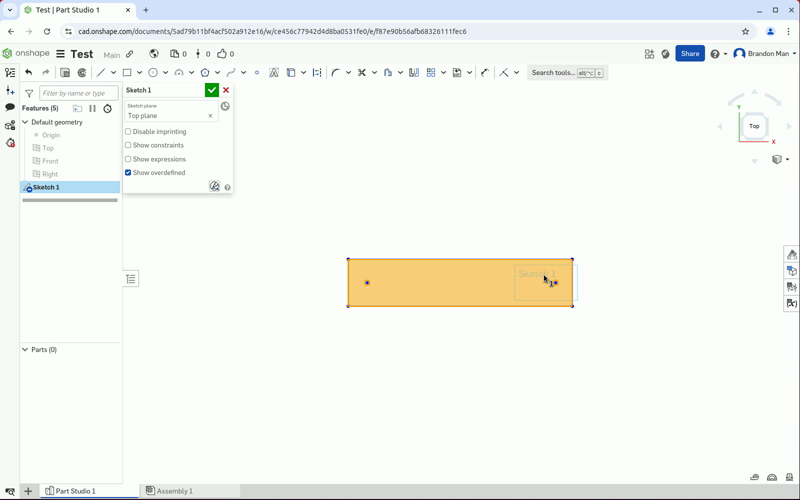
mouse_move(73, 352)
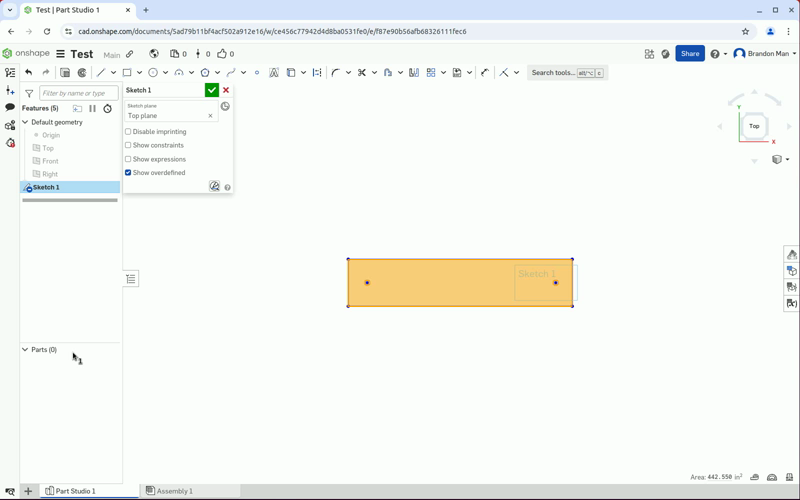
key(shift+y)
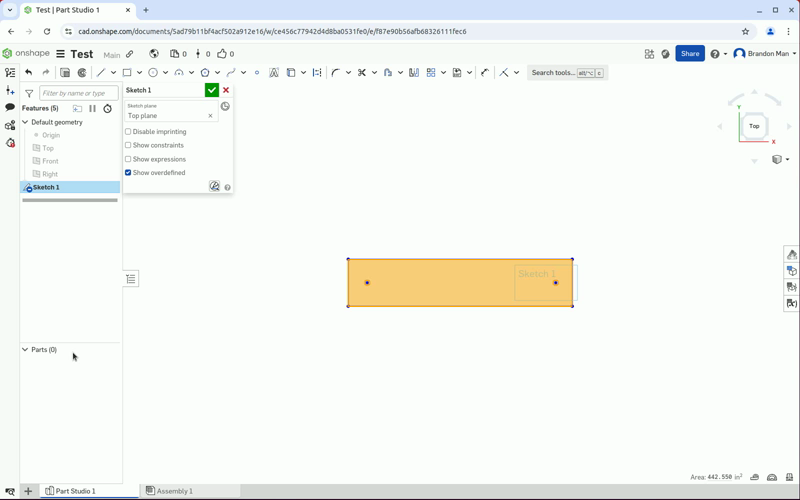
key(shift+e)
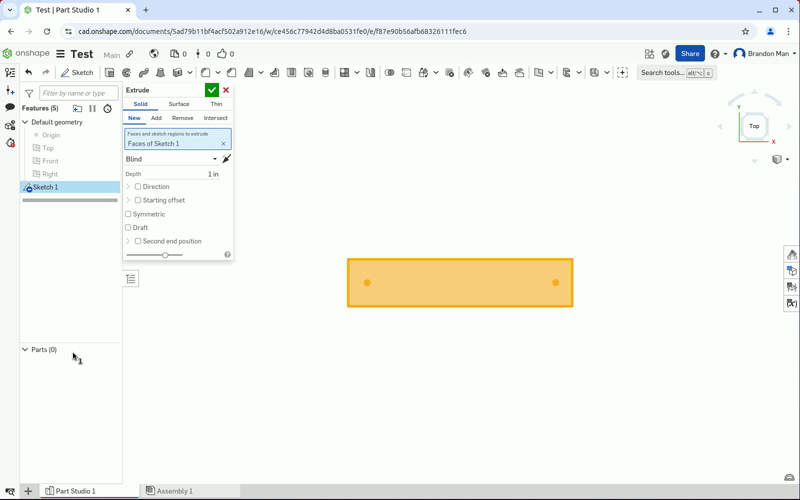
mouse_move(143, 106)
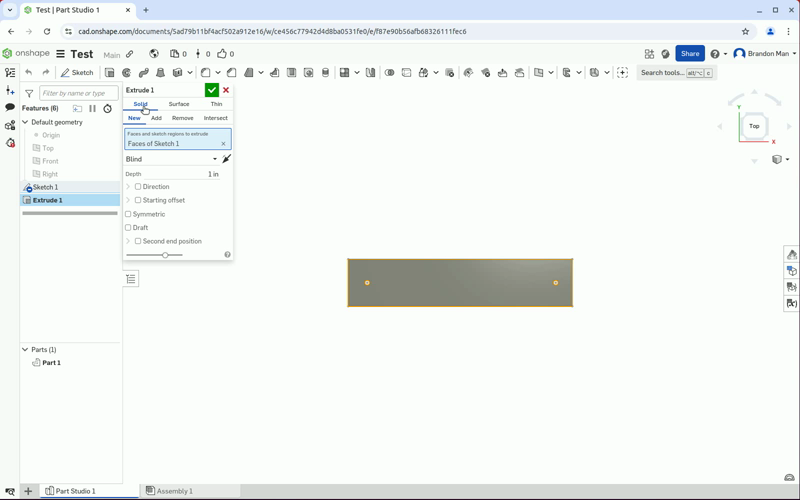
click(143, 106)
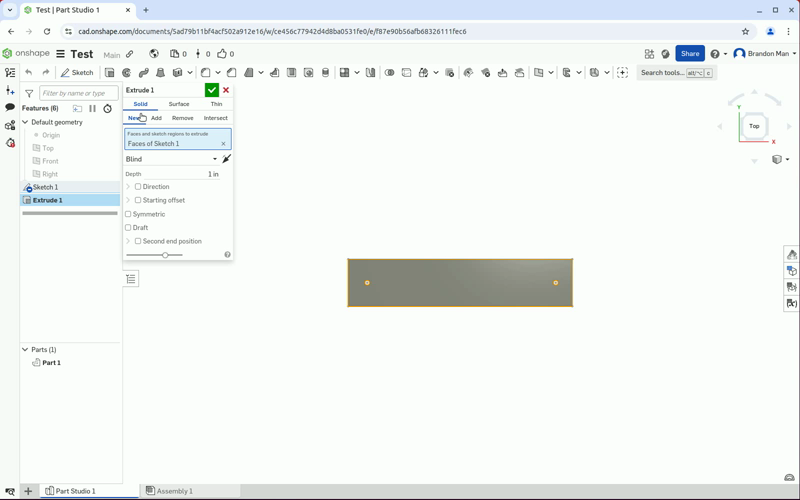
mouse_move(137, 120)
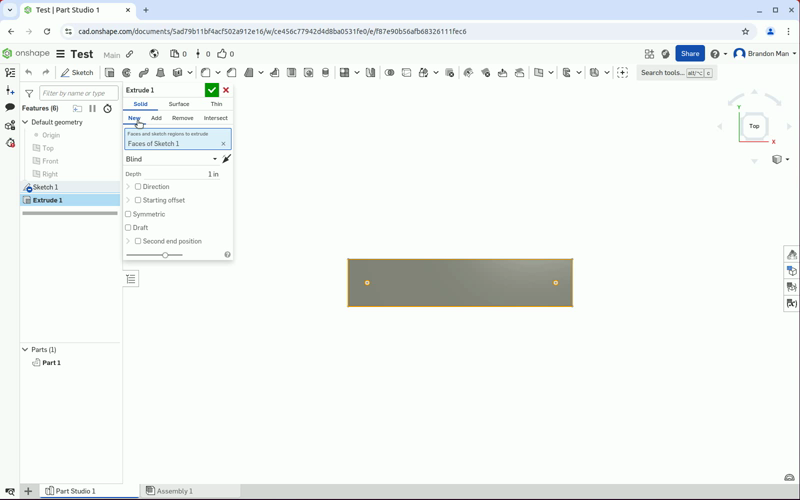
click(137, 120)
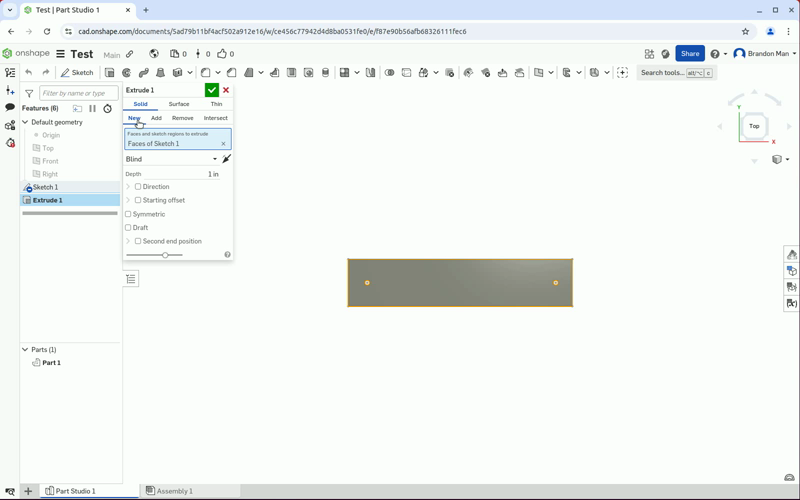
key(tab, 4)
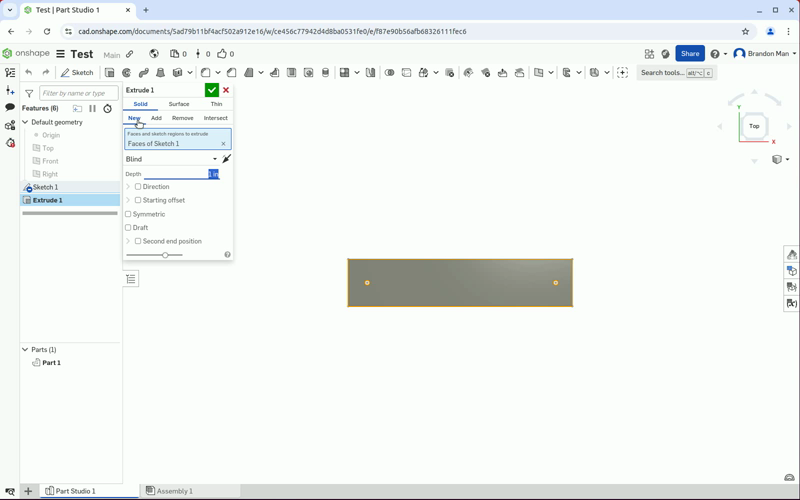
text(4.814)
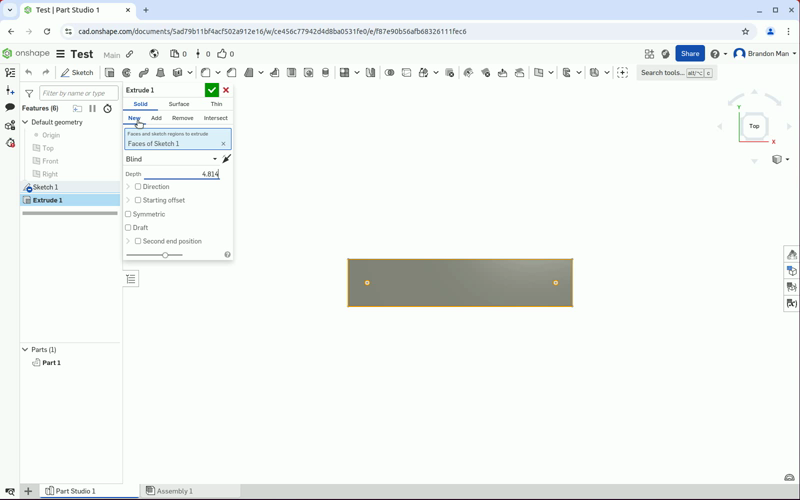
key(enter)
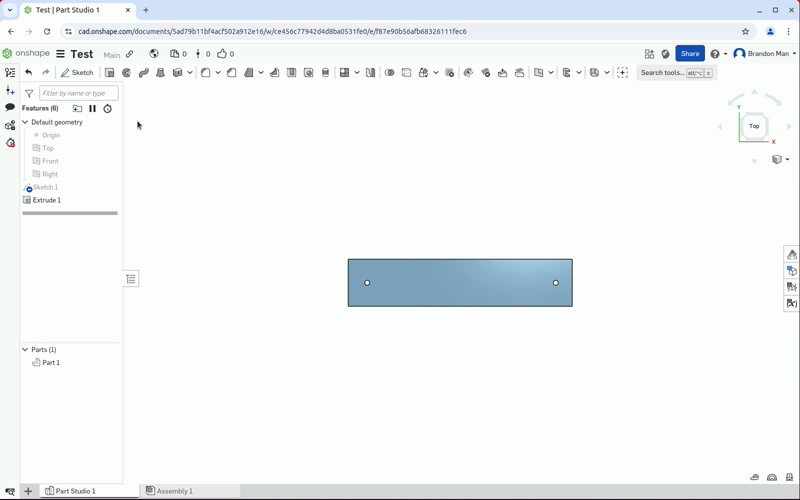
key(shift+h)
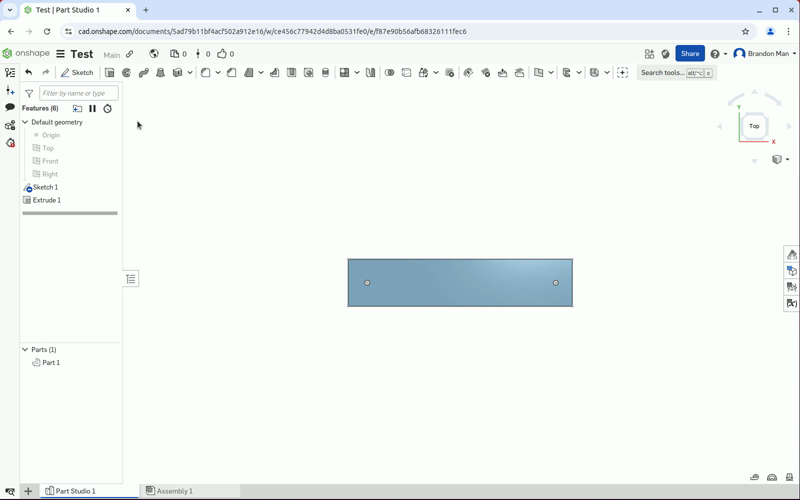
key(shift+h)
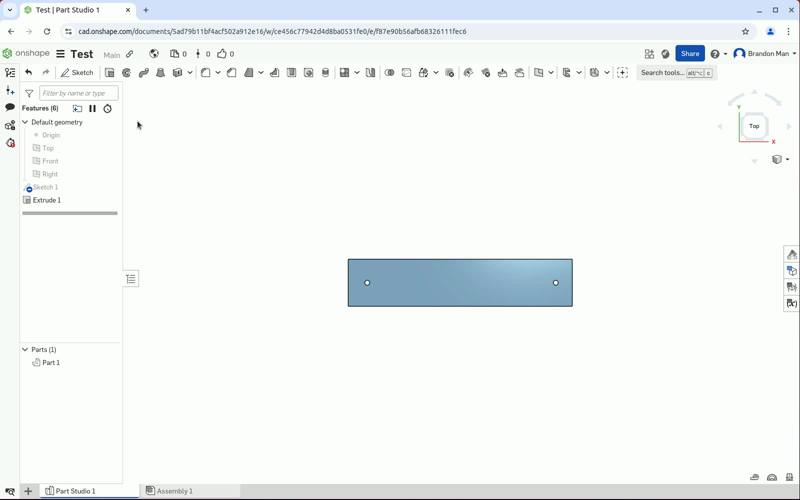
mouse_move(73, 189)
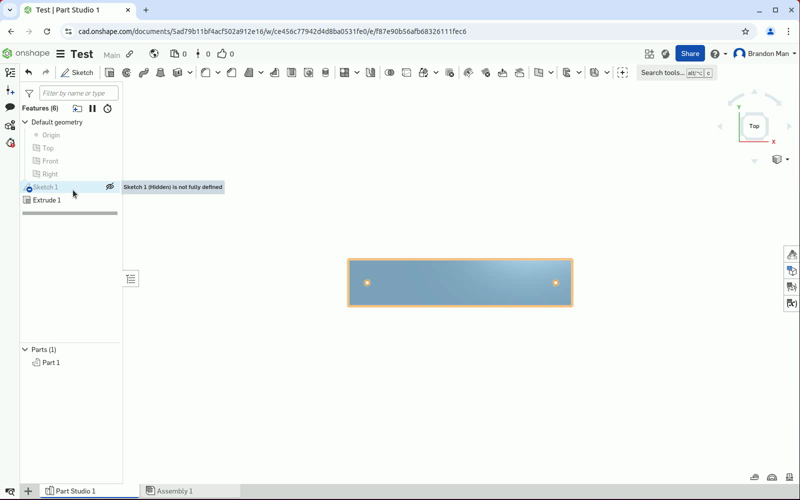
click(73, 189)
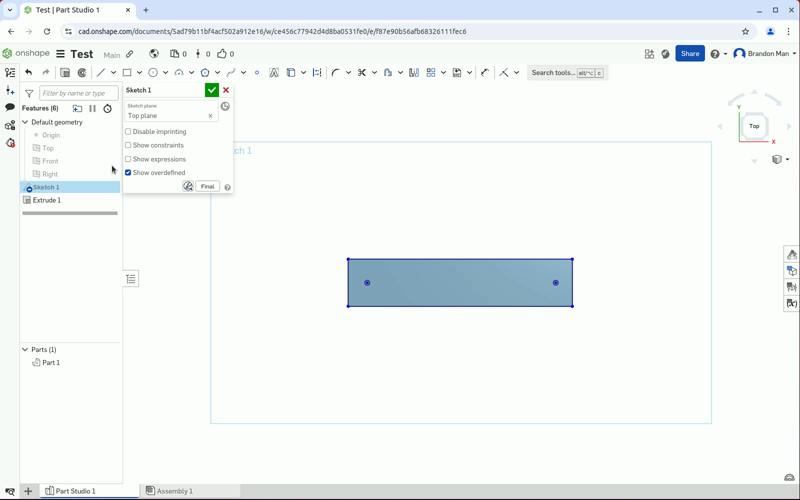
mouse_move(229, 92)
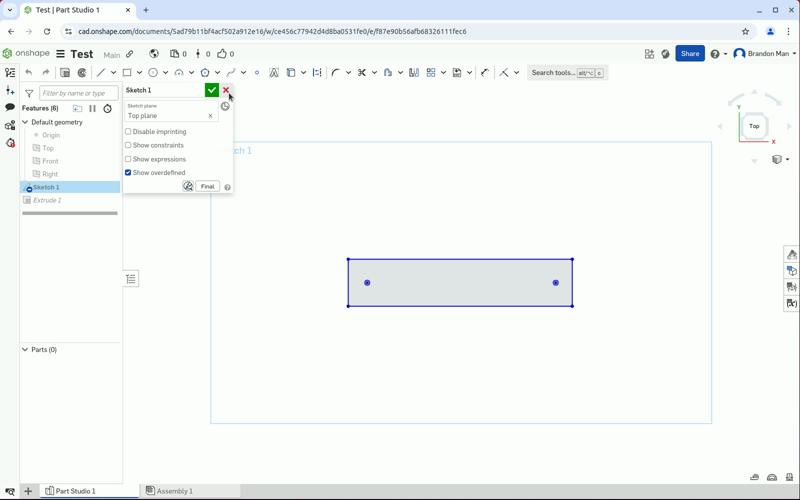
click(229, 92)
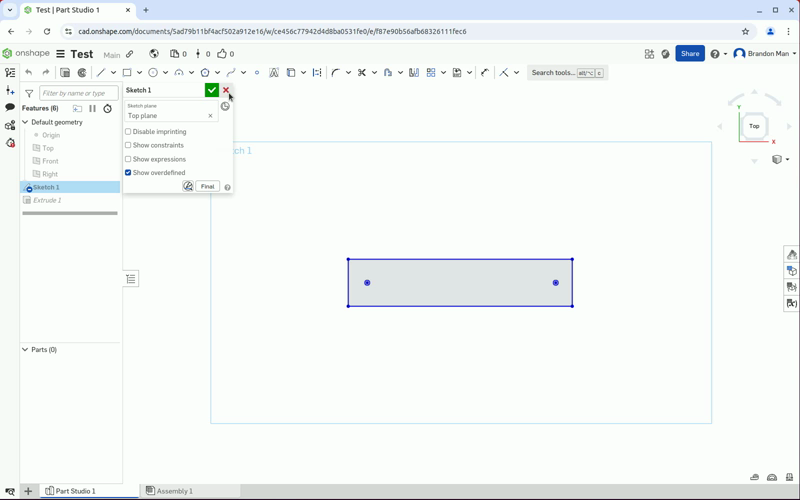
key(shift+s)
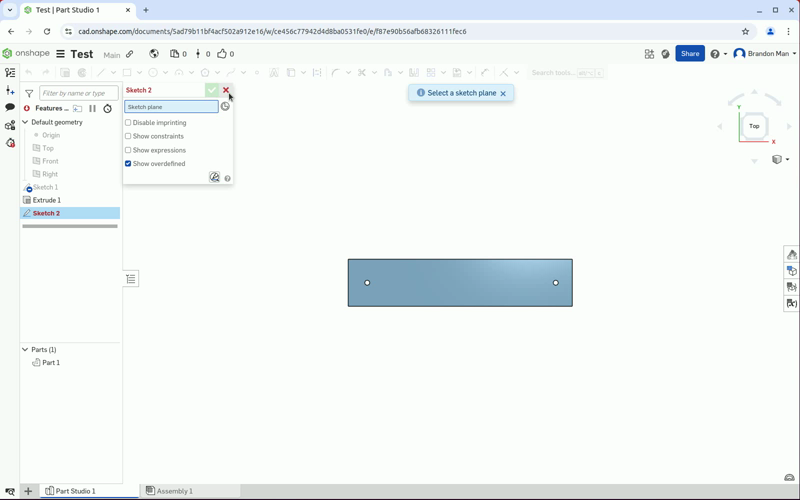
mouse_move(73, 150)
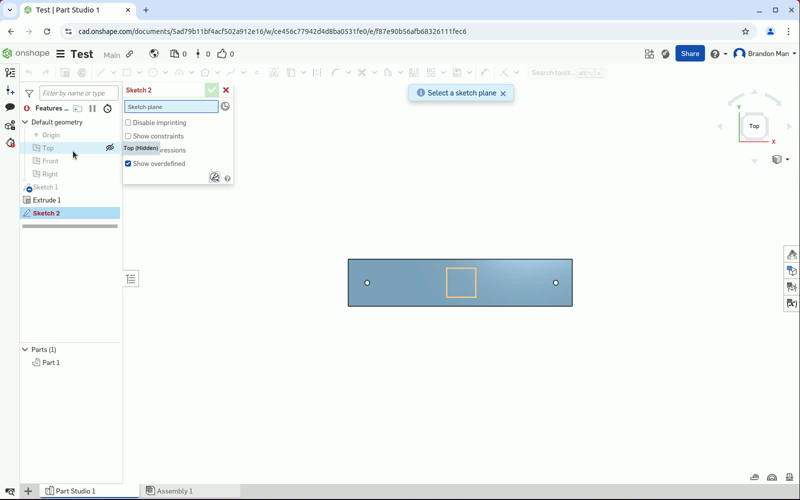
click(73, 150)
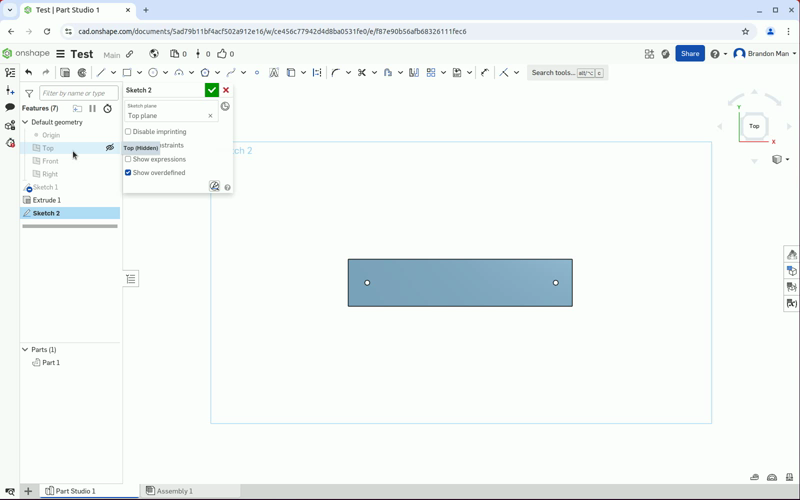
mouse_move(73, 352)
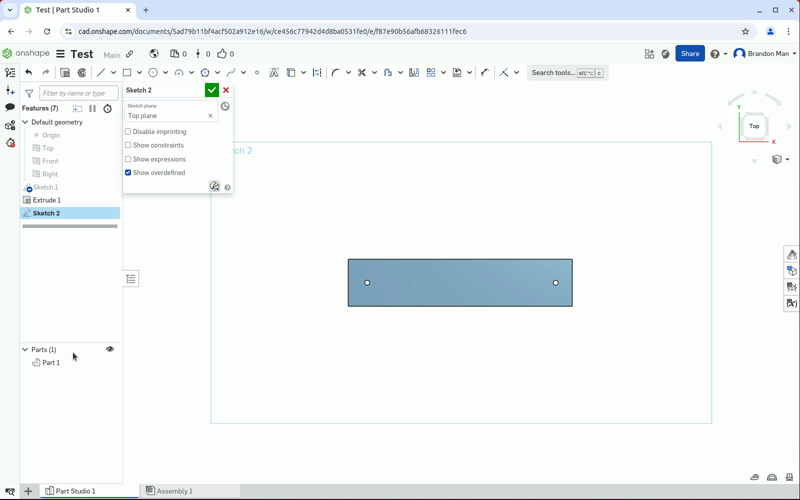
key(y)
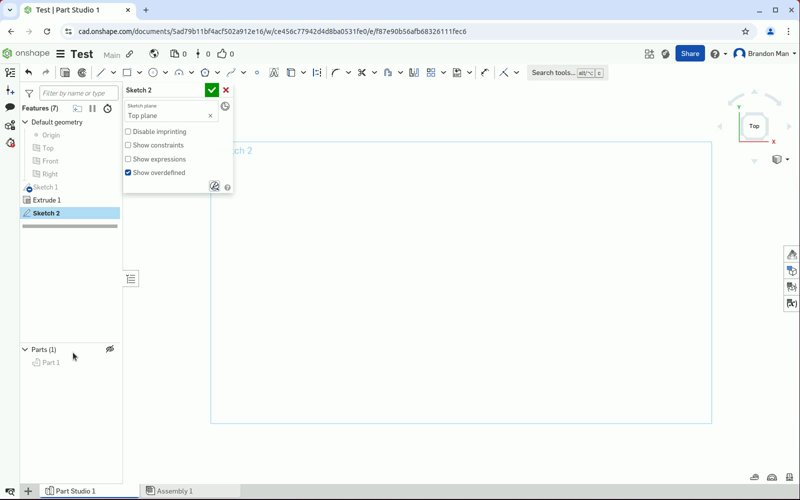
key(l)
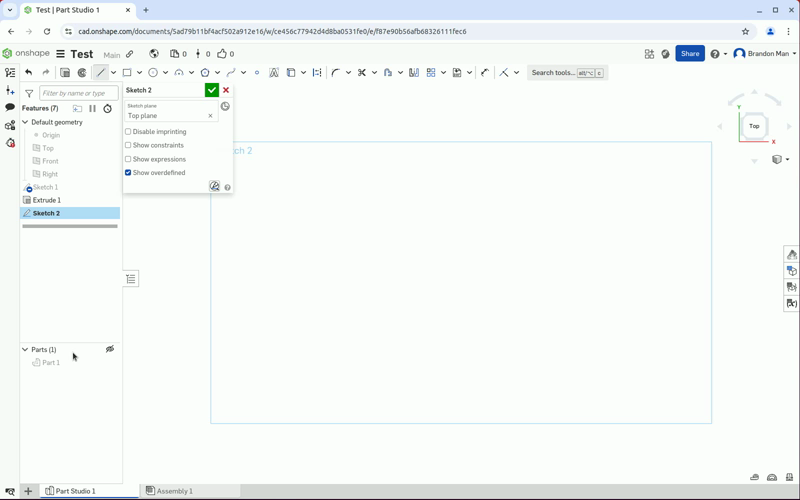
key_down(shift)
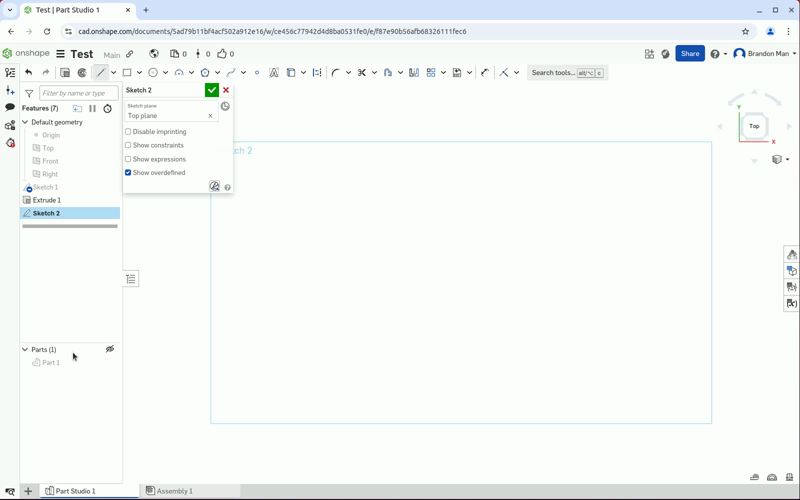
mouse_move(567, 258)
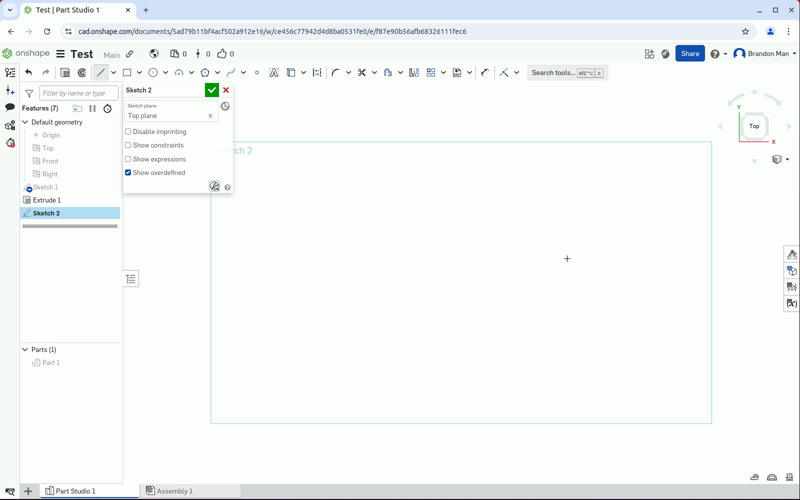
click(567, 258)
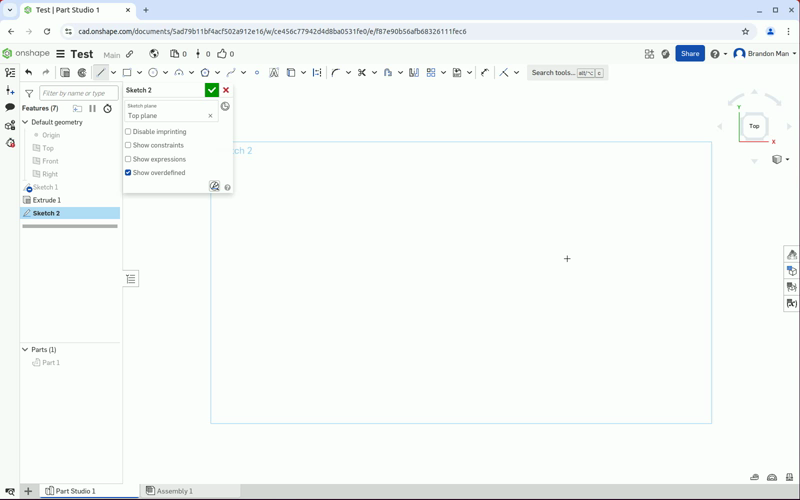
key_up(shift)
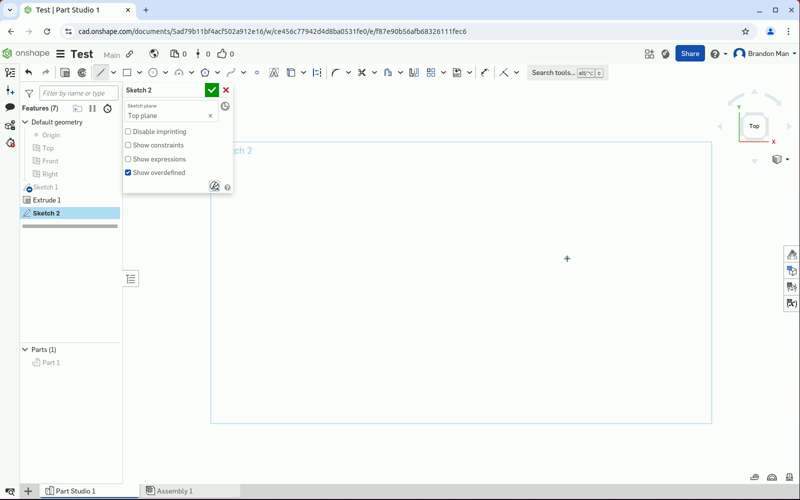
key_down(shift)
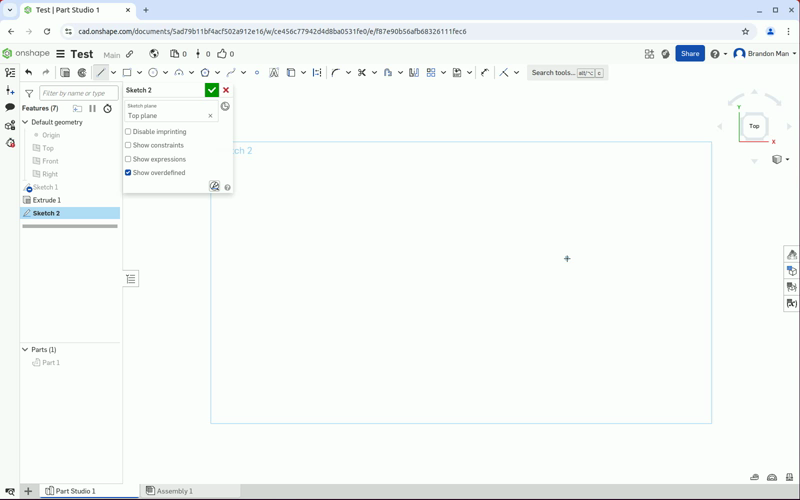
mouse_move(589, 258)
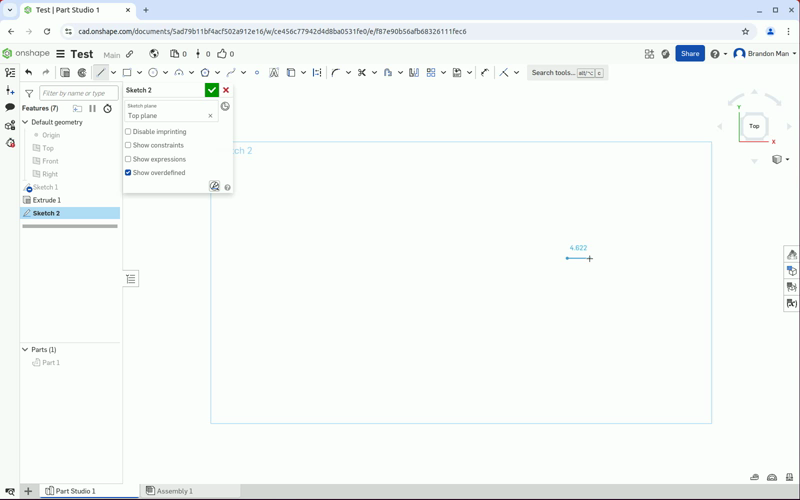
mouse_move(569, 258)
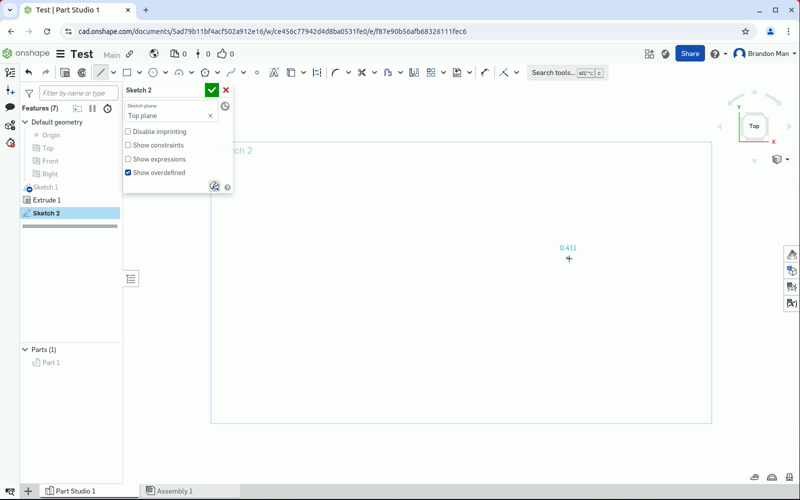
scroll(6)
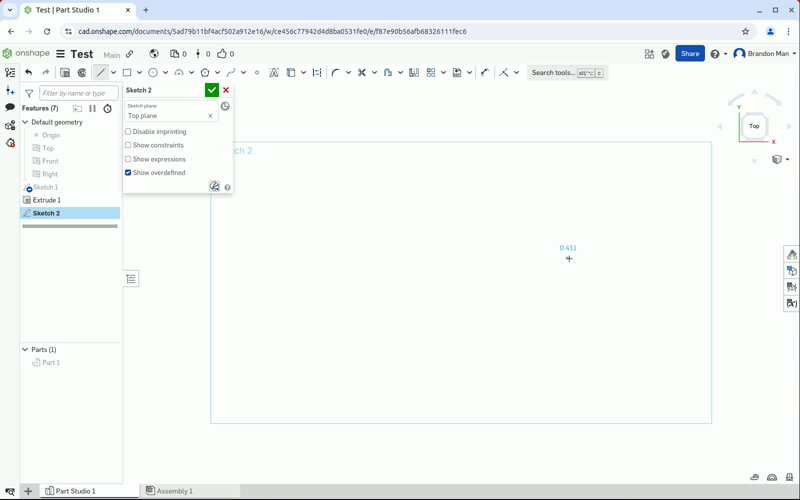
scroll(6)
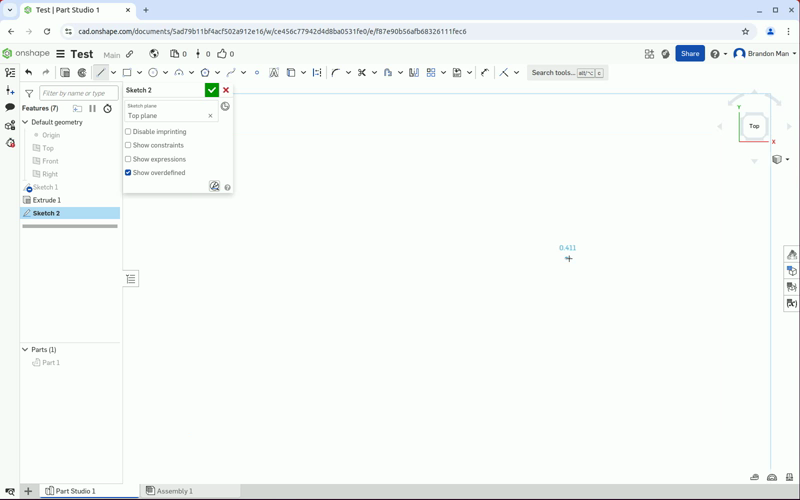
scroll(6)
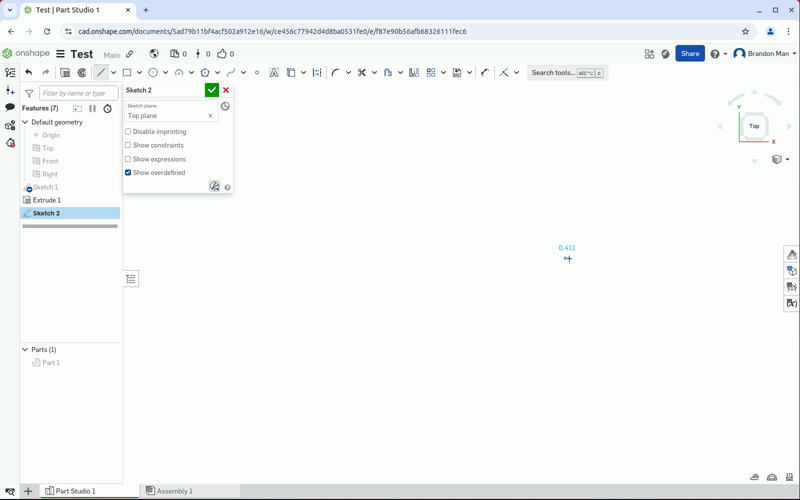
scroll(6)
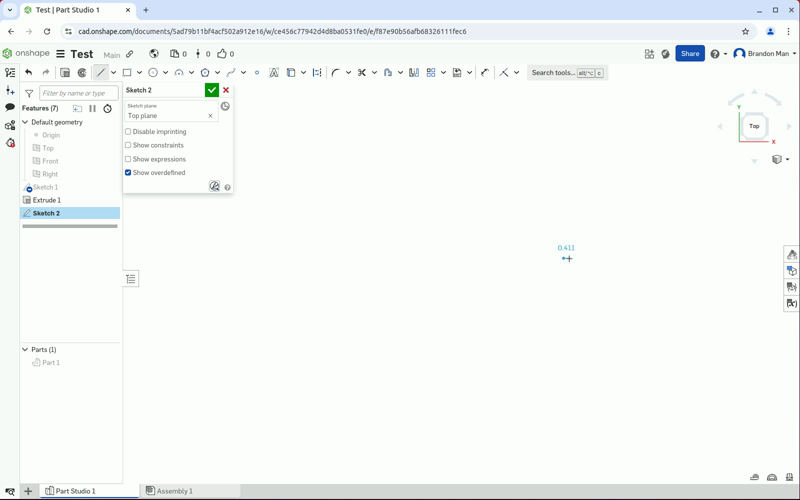
scroll(6)
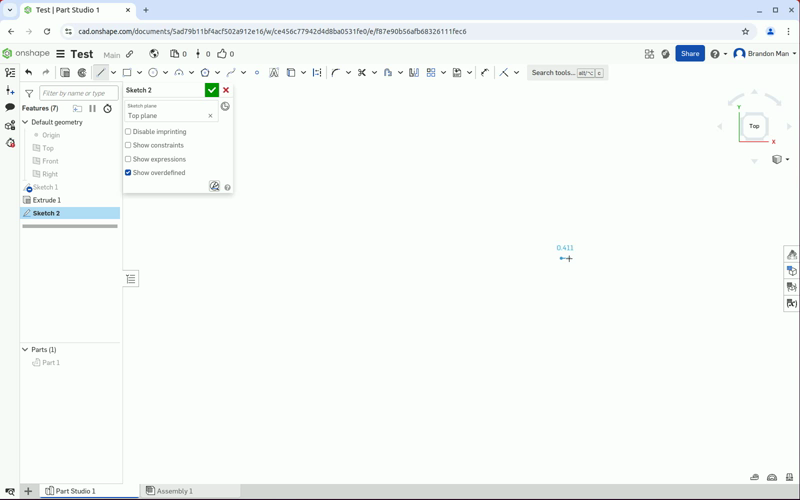
scroll(6)
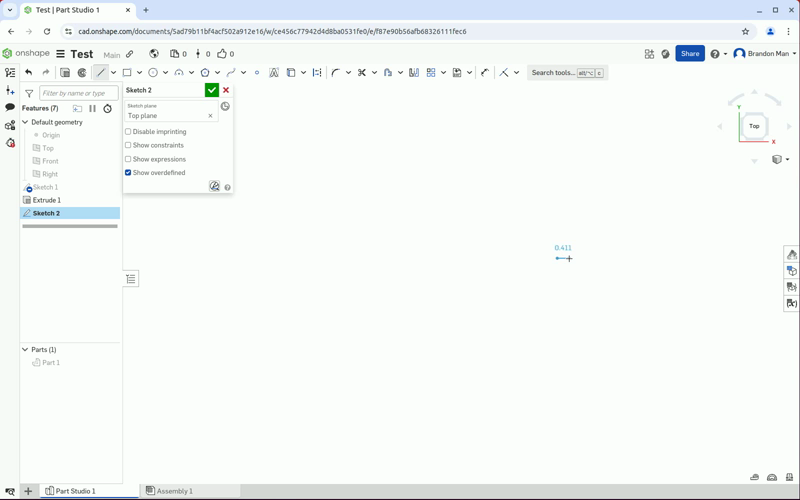
scroll(6)
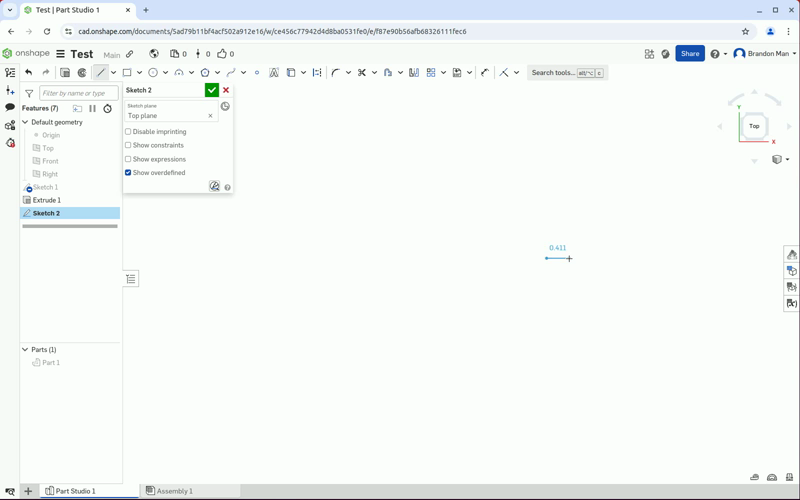
click(569, 258)
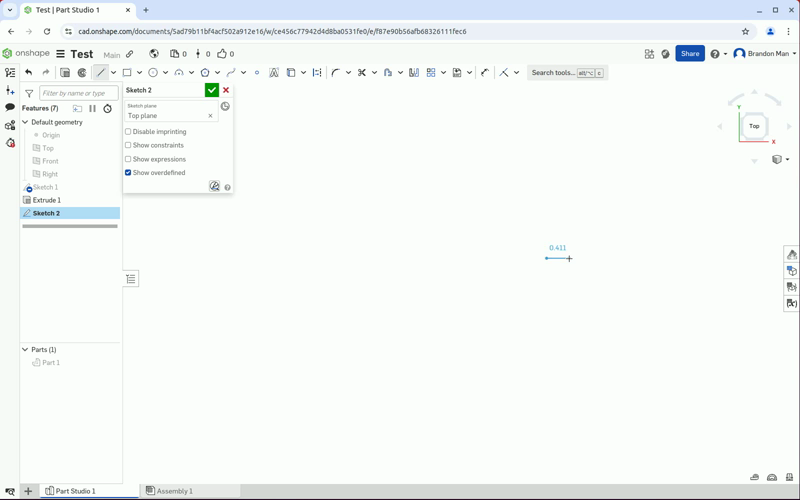
scroll(-6)
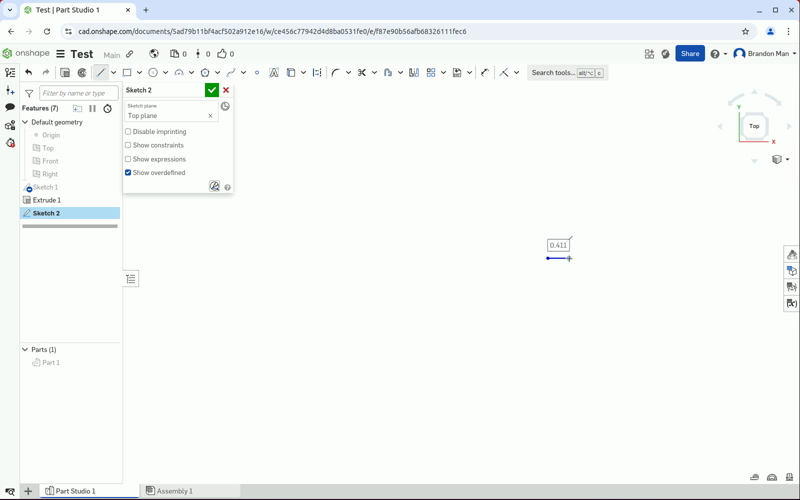
scroll(-6)
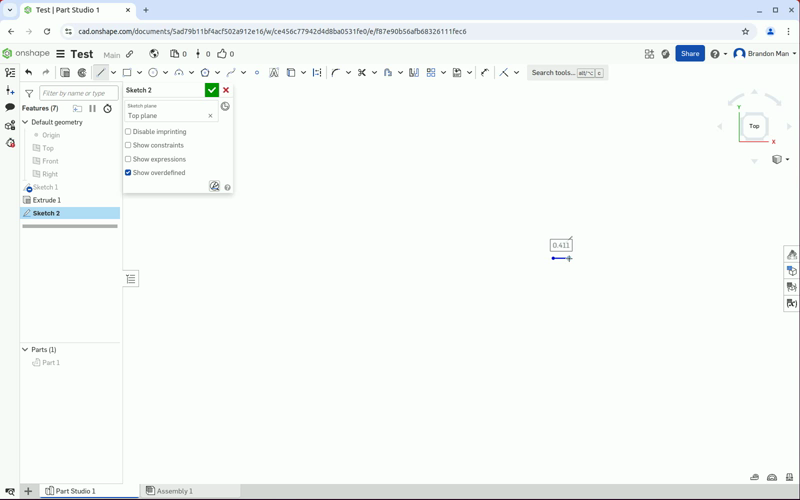
scroll(-6)
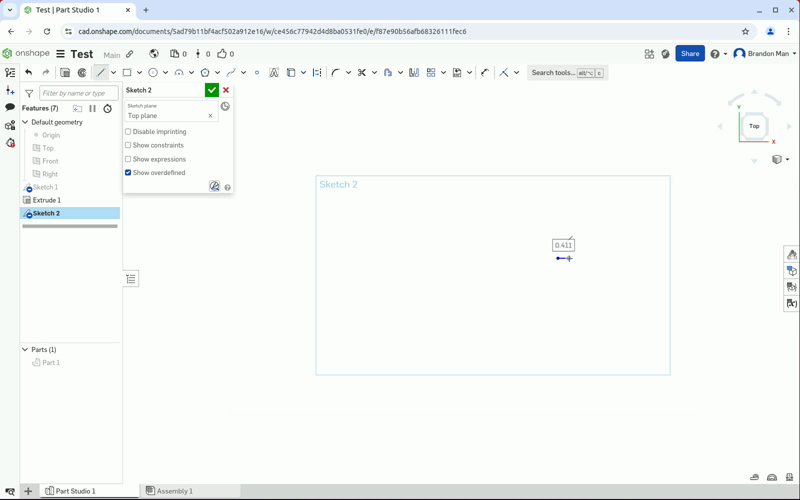
scroll(-6)
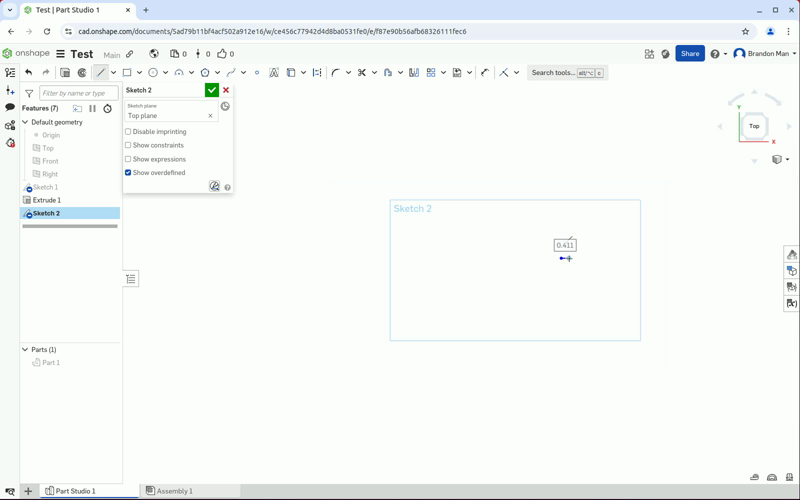
scroll(-6)
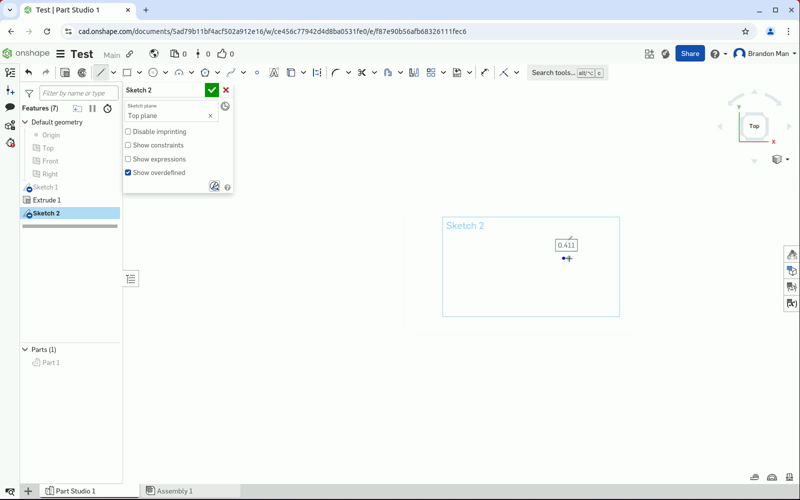
scroll(-6)
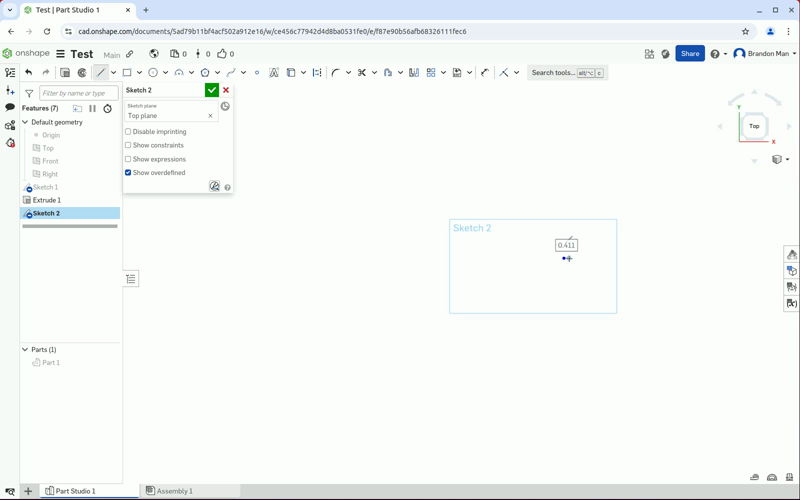
scroll(-6)
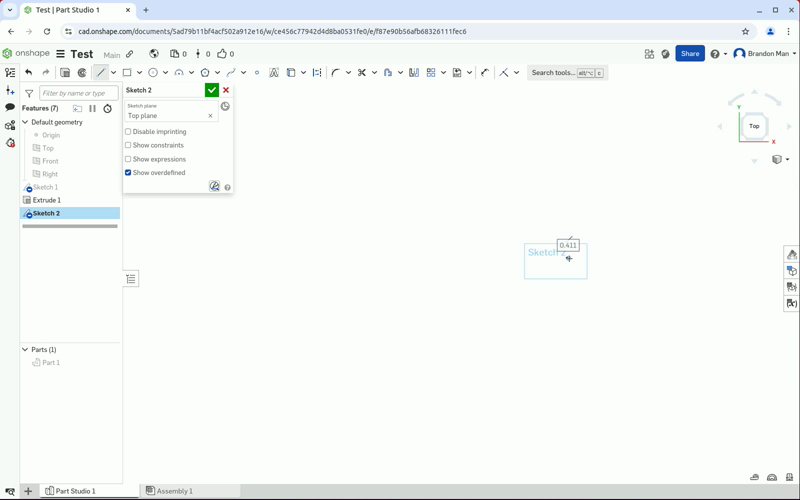
key_up(shift)
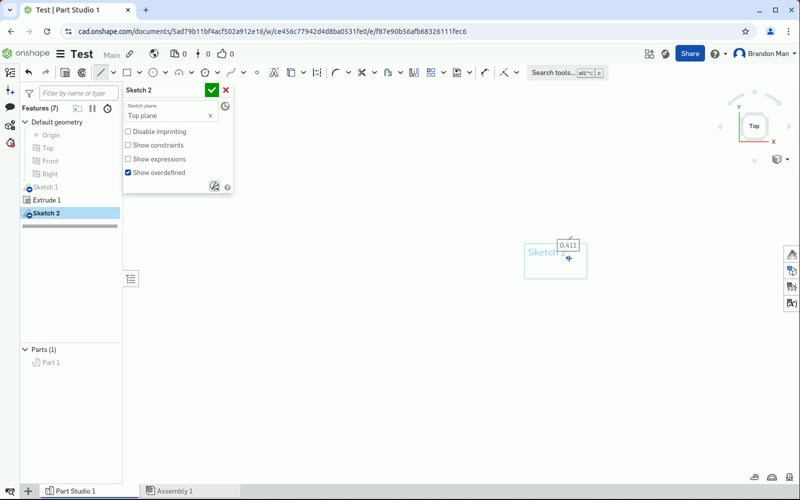
key_down(shift)
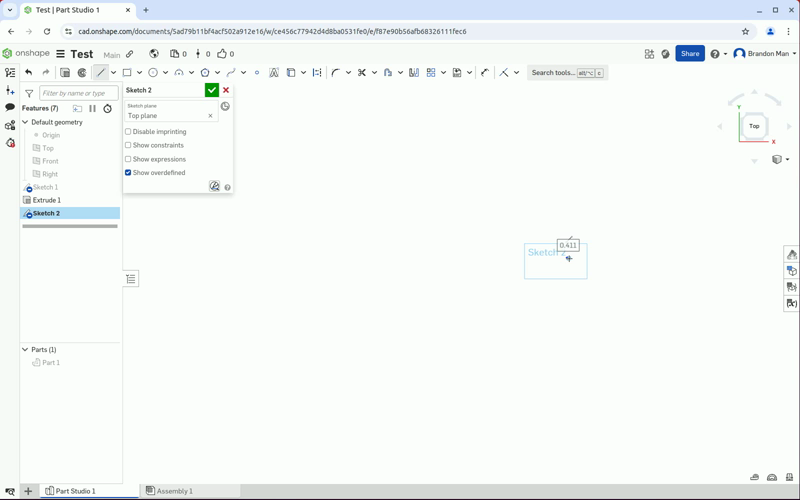
mouse_move(589, 258)
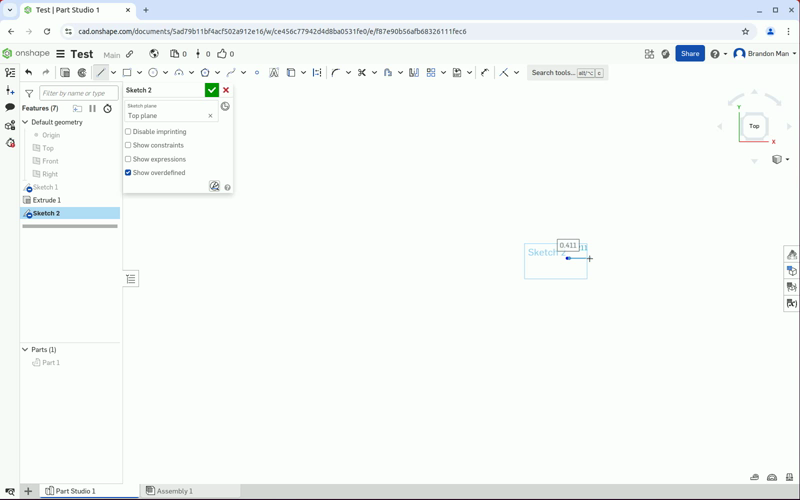
mouse_move(569, 234)
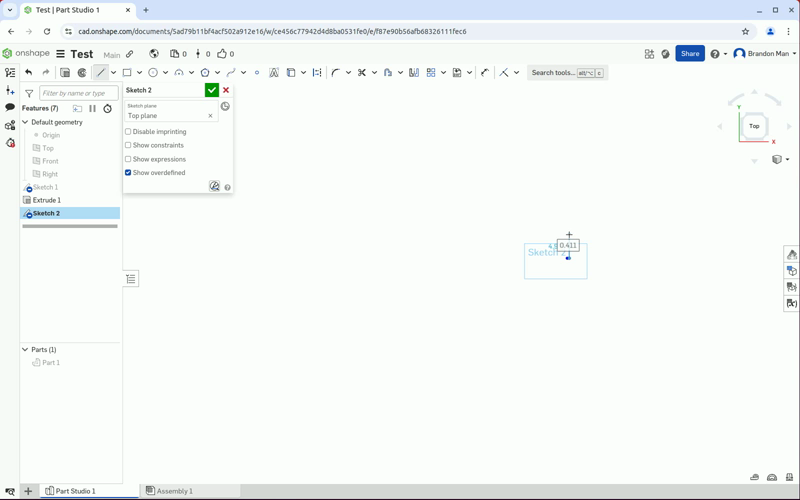
click(569, 234)
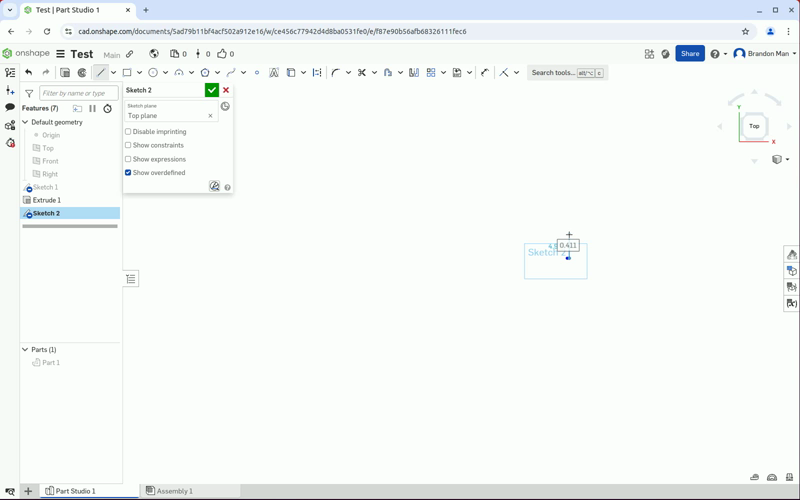
key_up(shift)
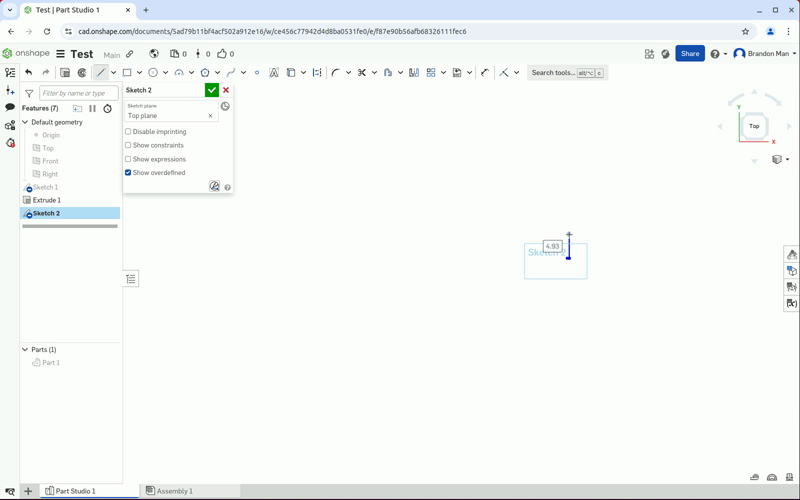
key_down(shift)
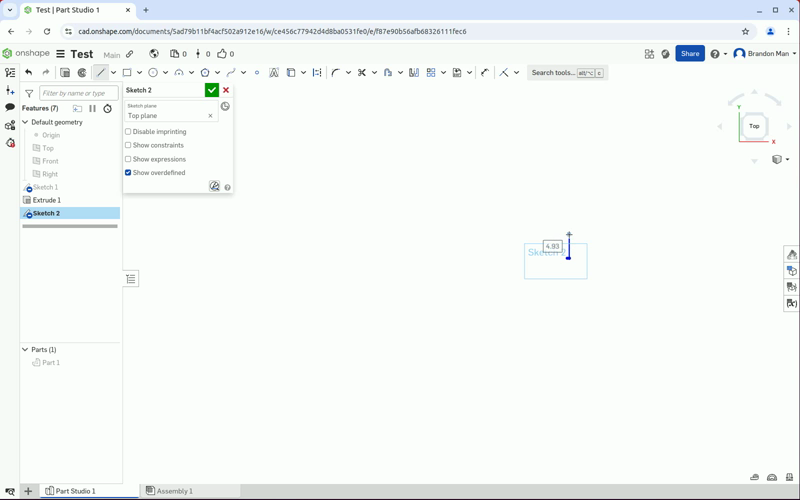
mouse_move(589, 234)
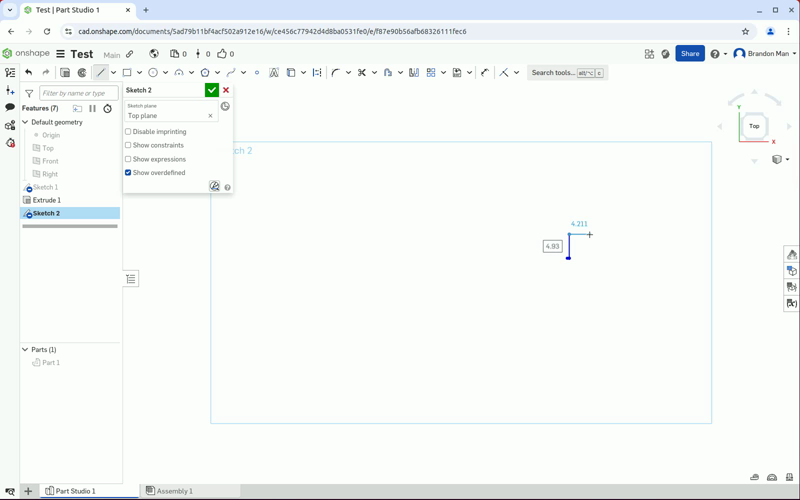
mouse_move(567, 234)
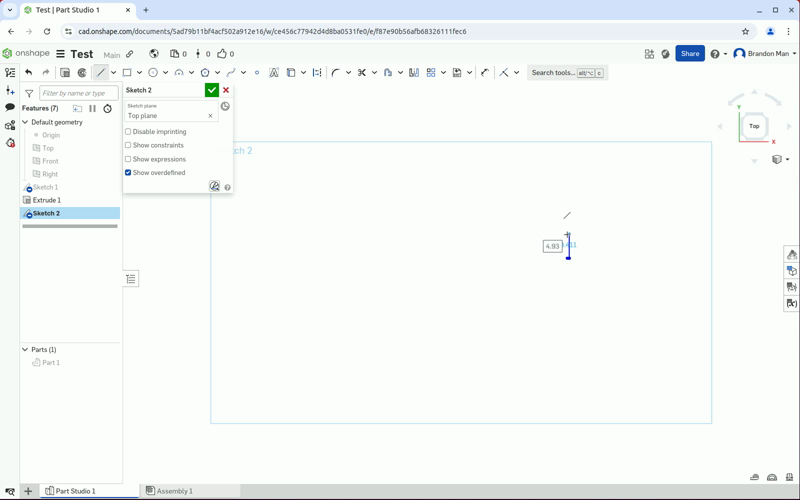
scroll(6)
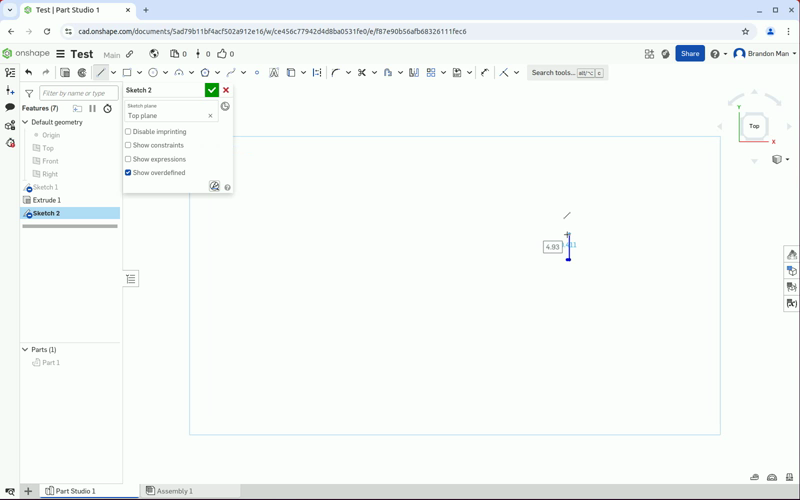
scroll(6)
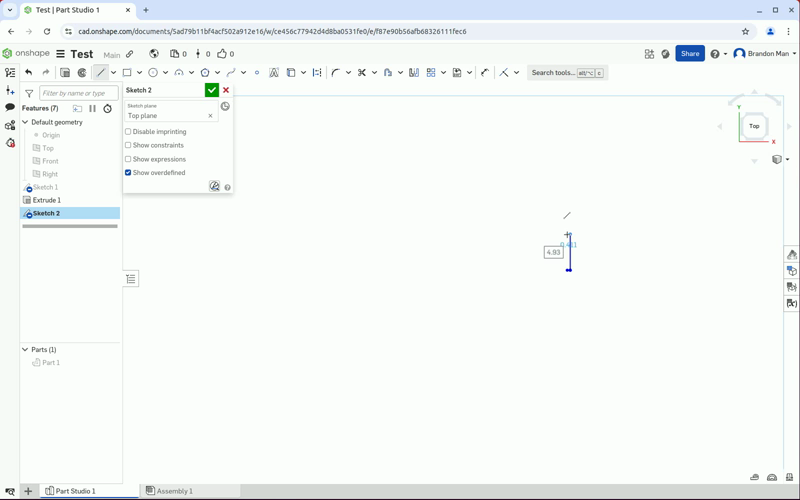
scroll(6)
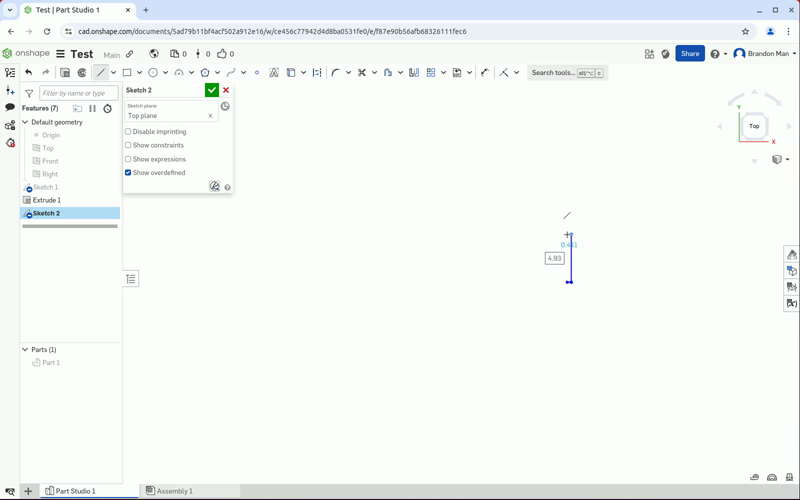
scroll(6)
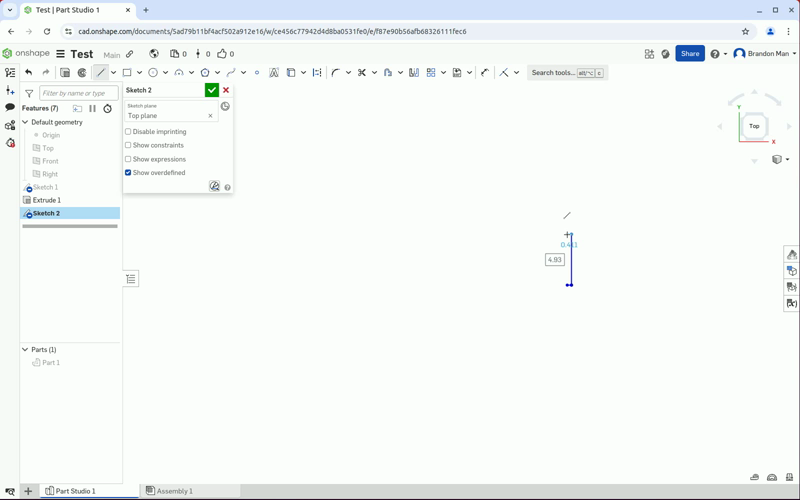
scroll(6)
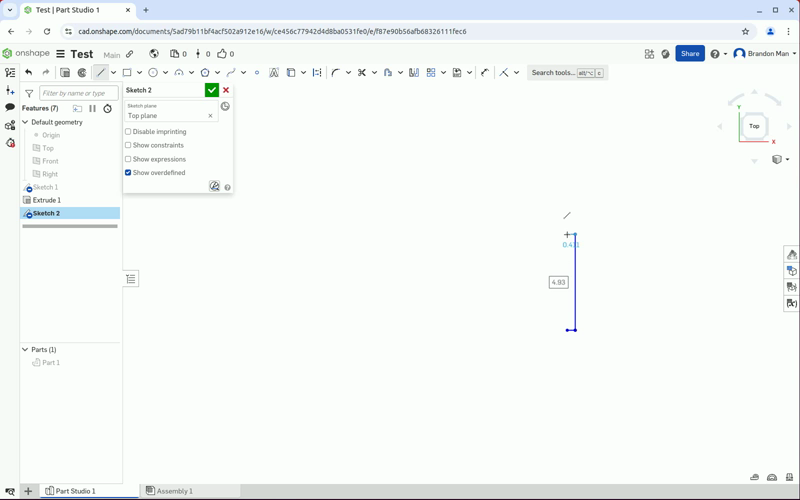
scroll(6)
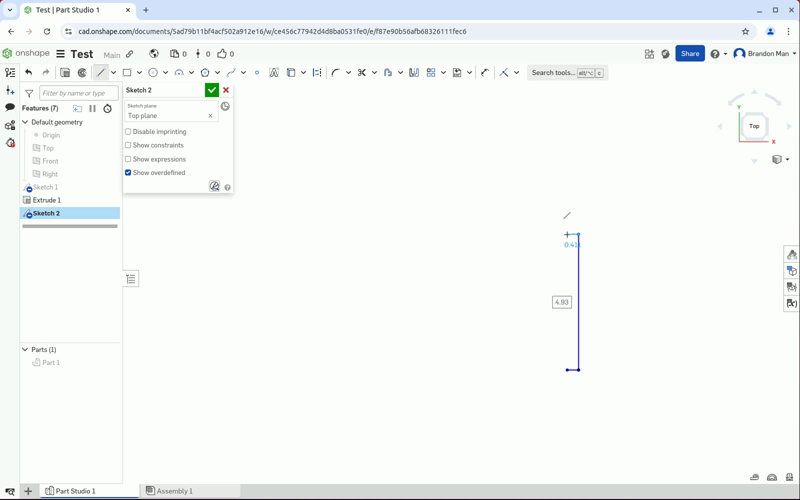
scroll(6)
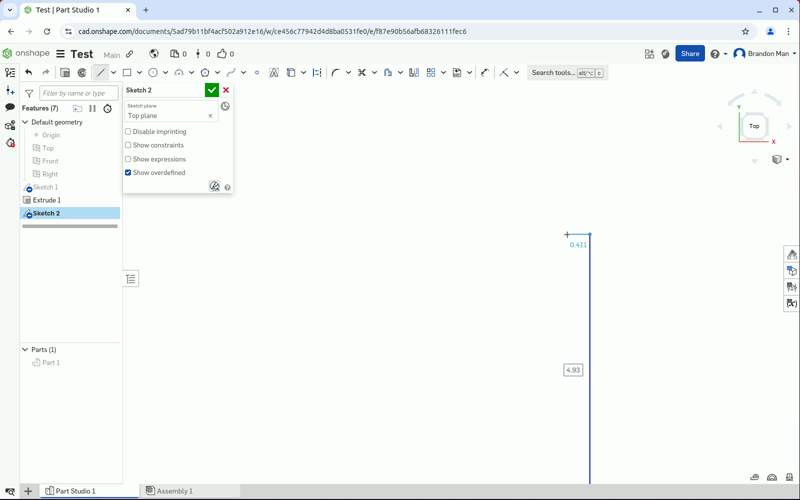
click(567, 234)
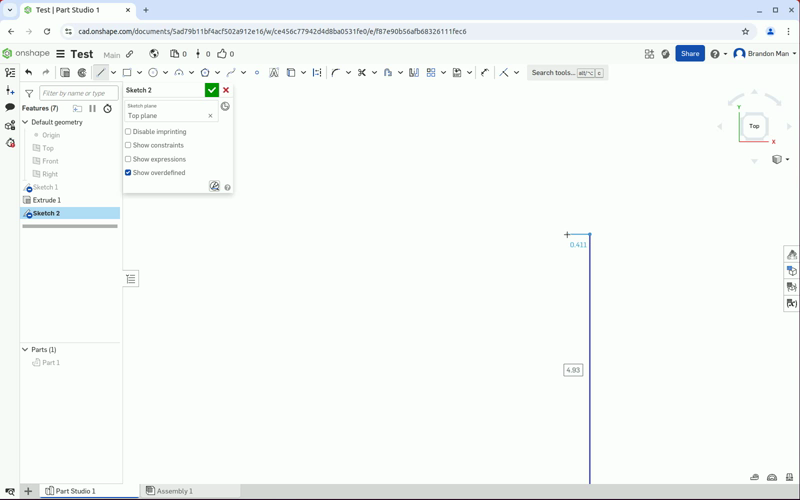
scroll(-6)
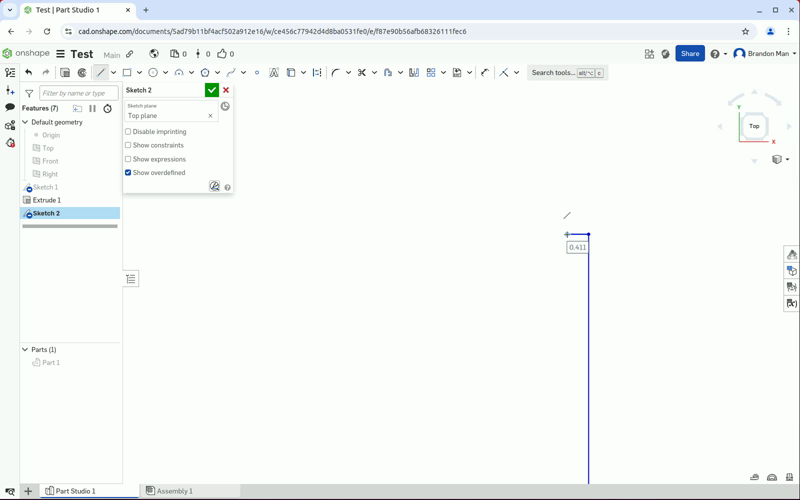
scroll(-6)
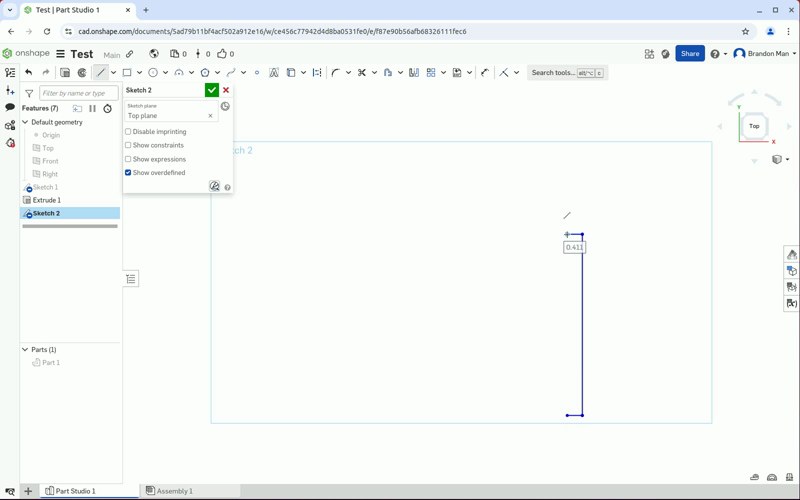
scroll(-6)
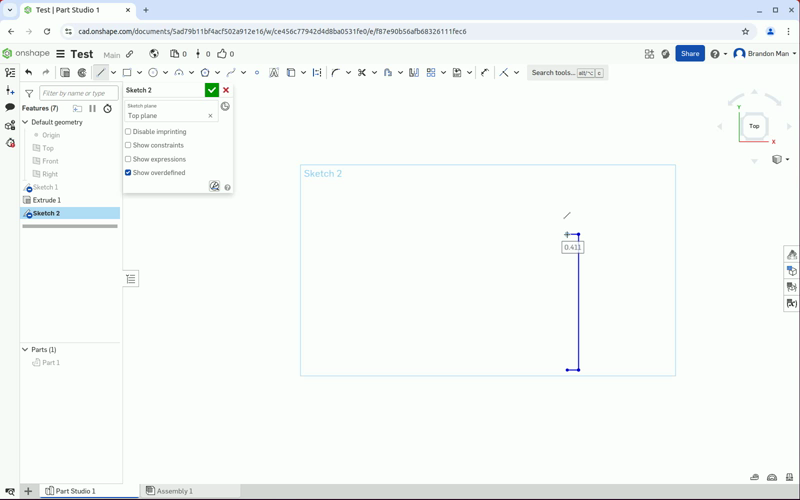
scroll(-6)
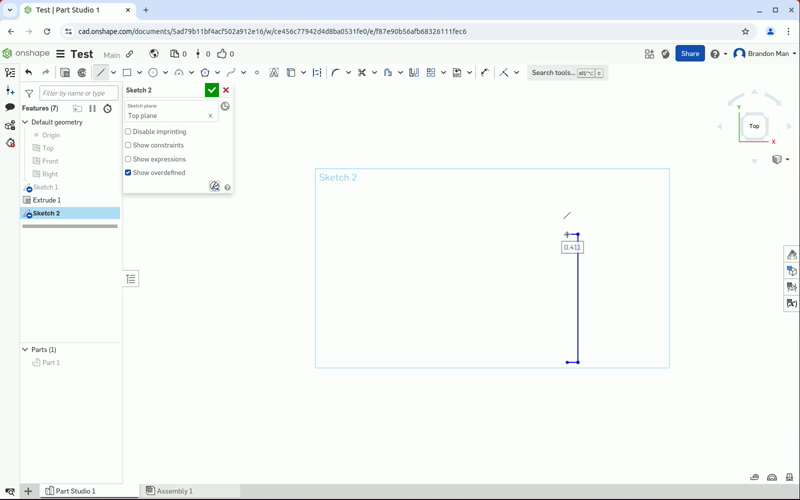
scroll(-6)
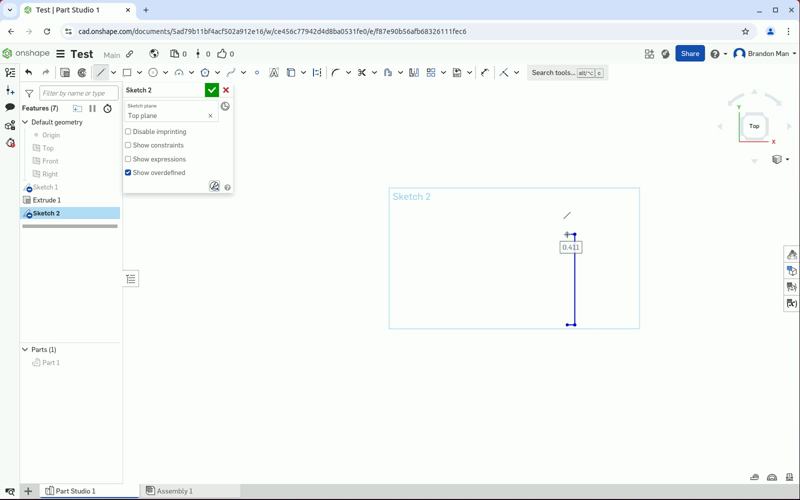
scroll(-6)
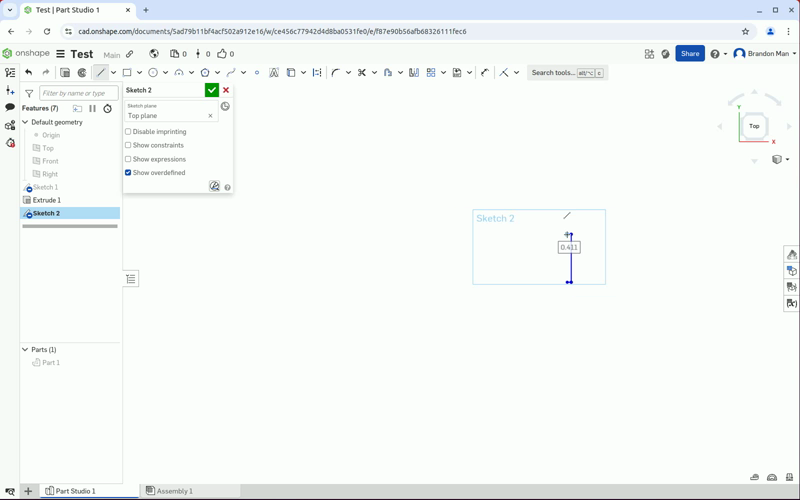
scroll(-6)
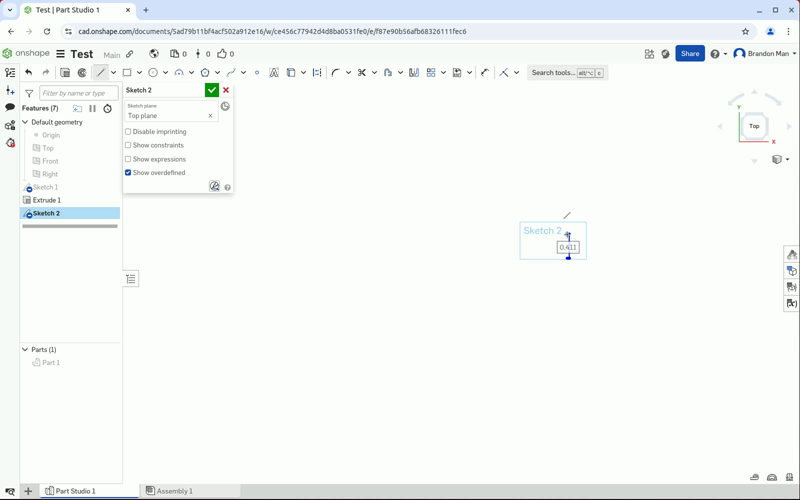
key_up(shift)
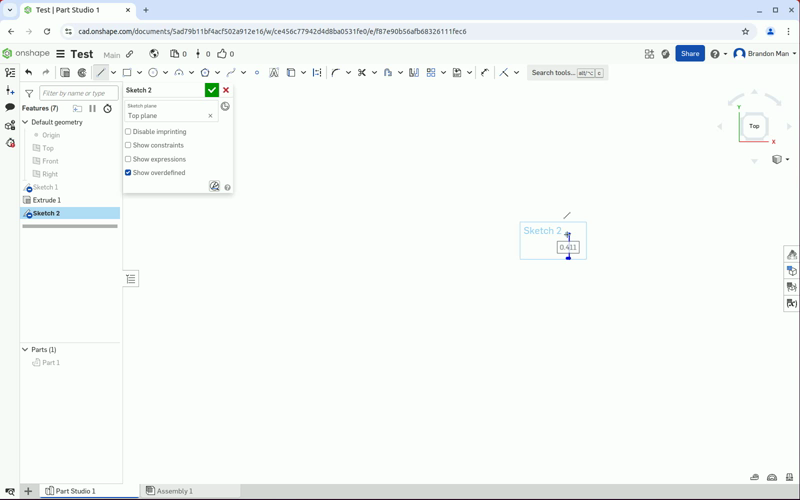
mouse_move(589, 234)
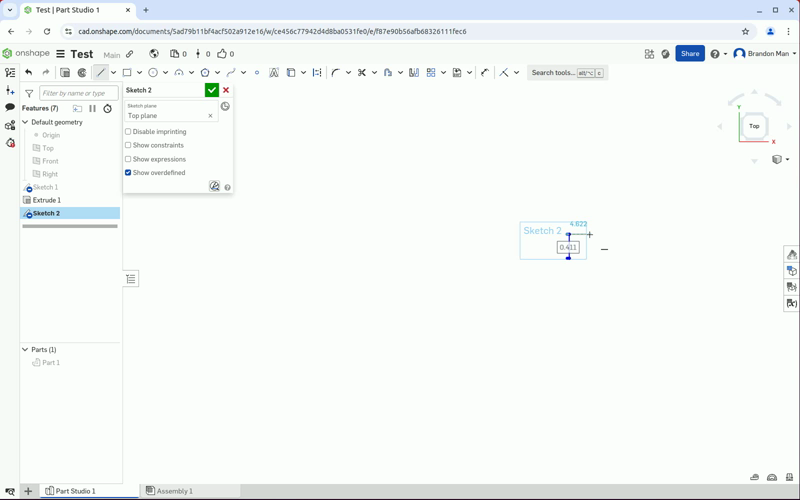
key_down(shift)
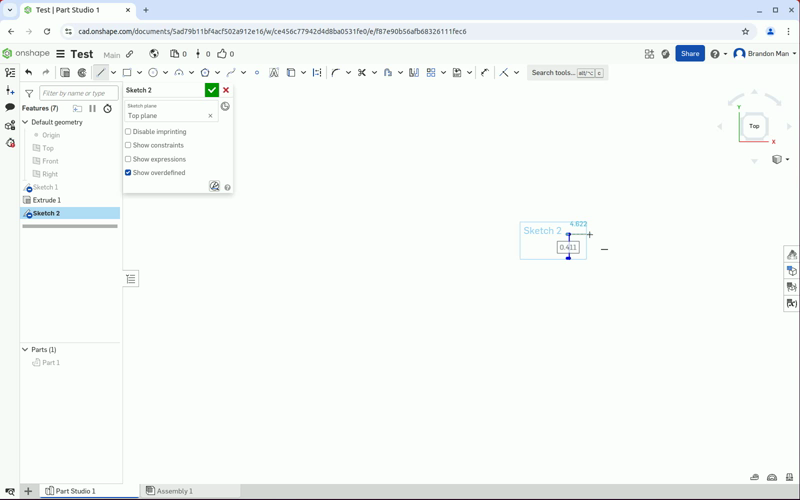
mouse_move(567, 258)
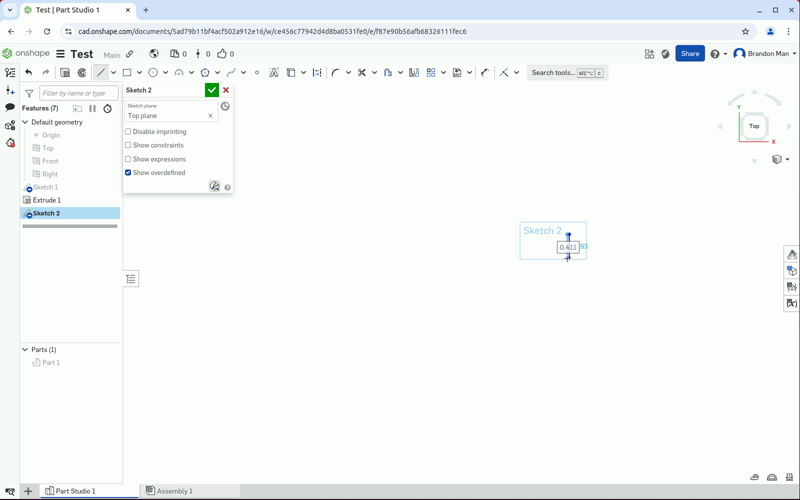
scroll(6)
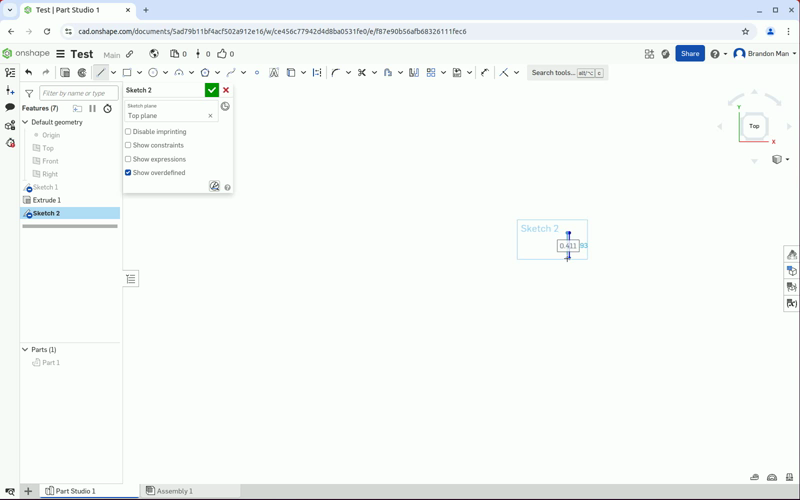
scroll(6)
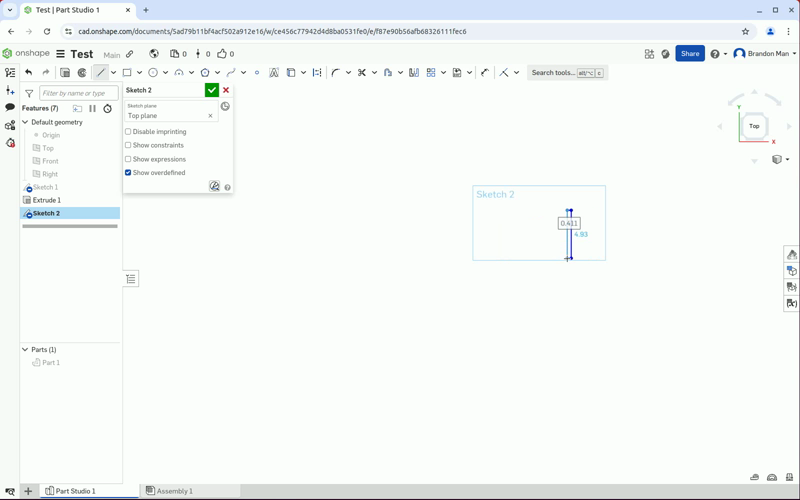
scroll(6)
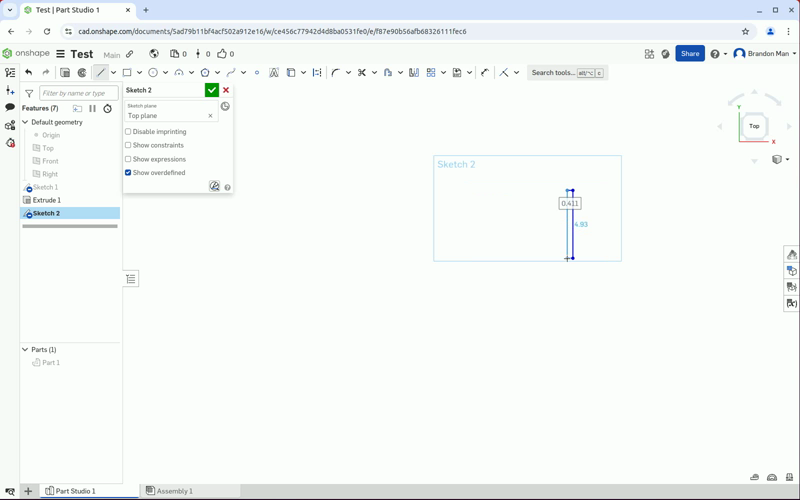
scroll(6)
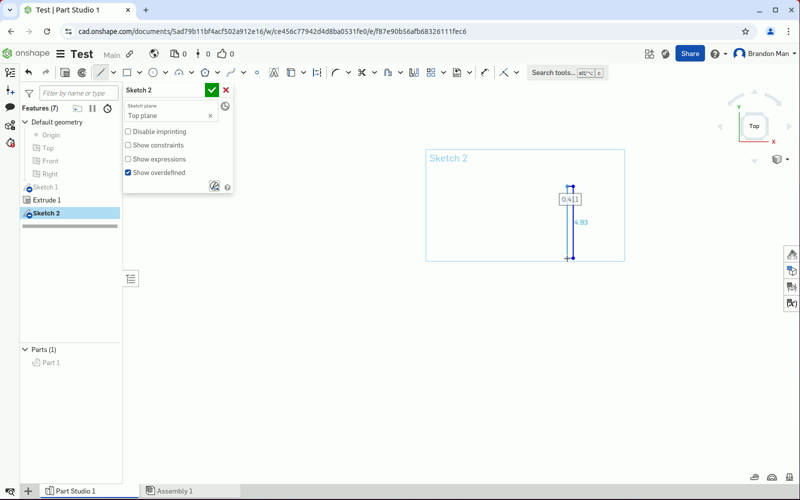
scroll(6)
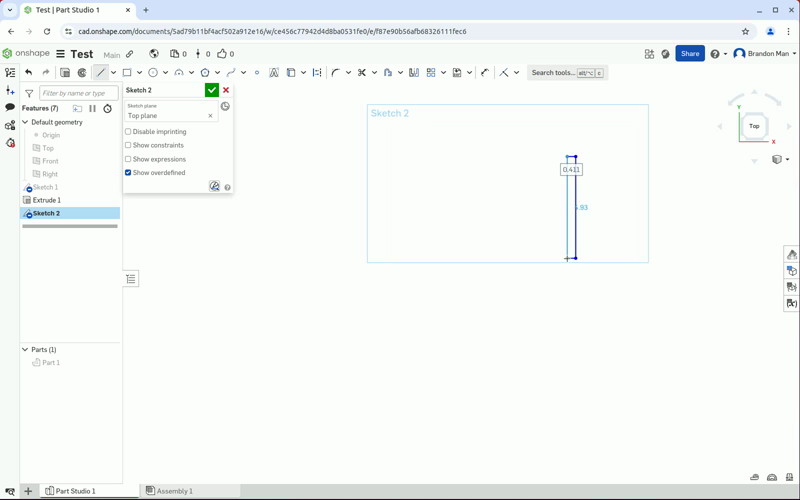
scroll(6)
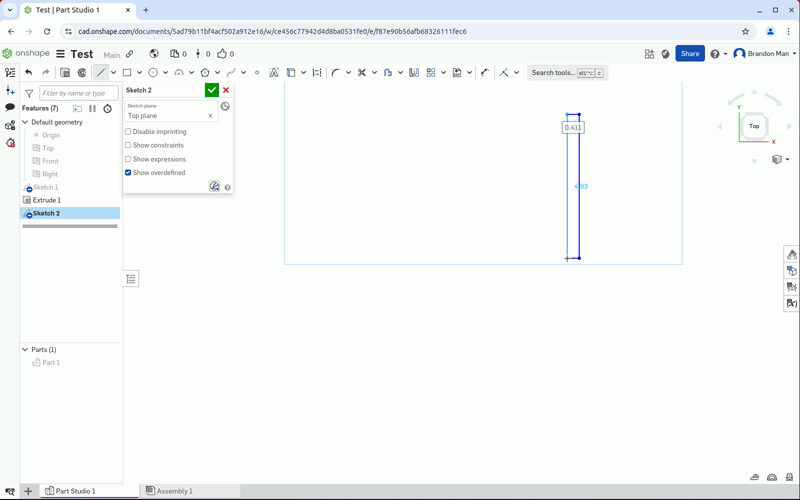
scroll(6)
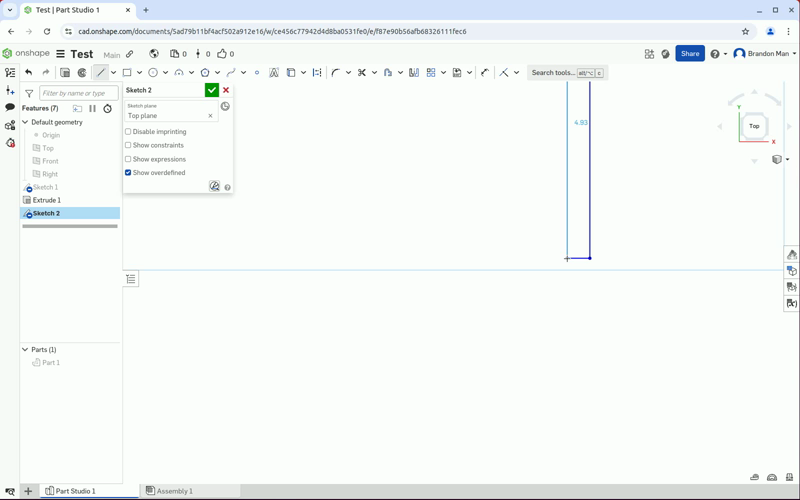
key_up(shift)
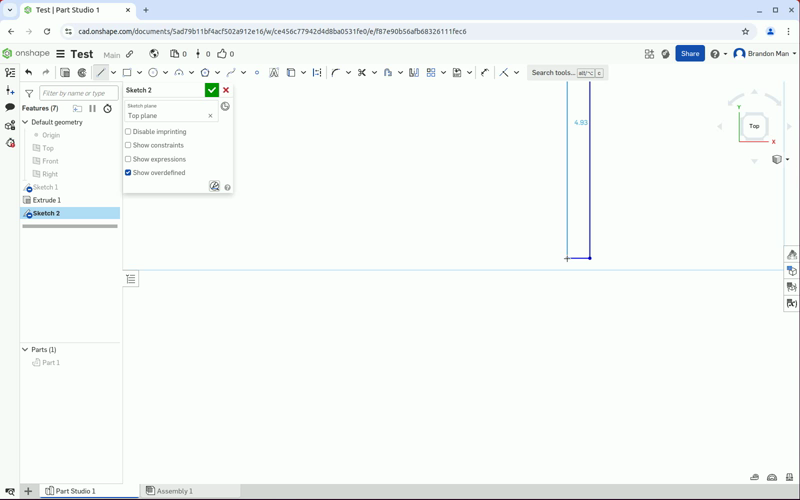
click(567, 258)
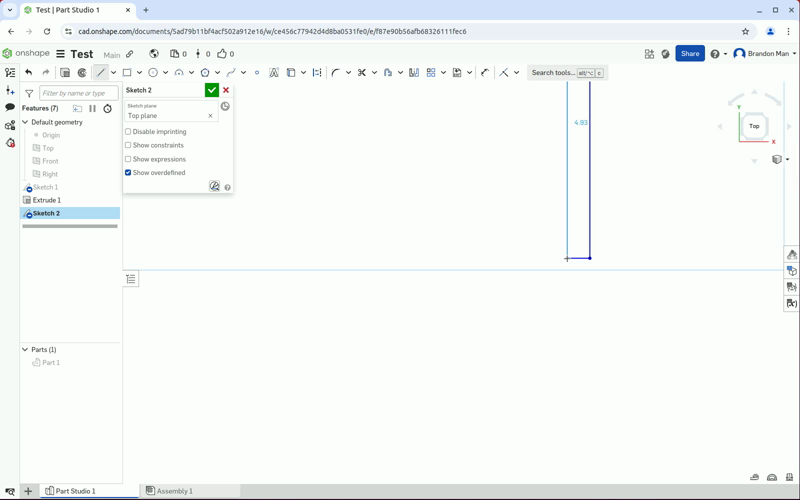
scroll(-6)
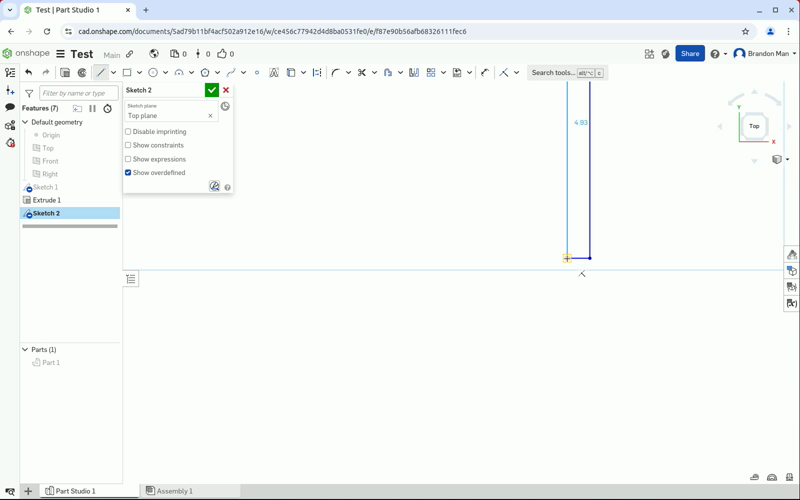
scroll(-6)
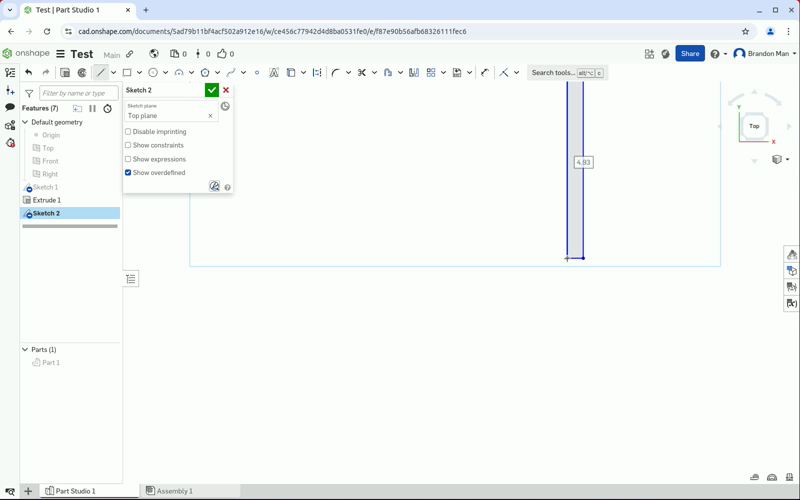
scroll(-6)
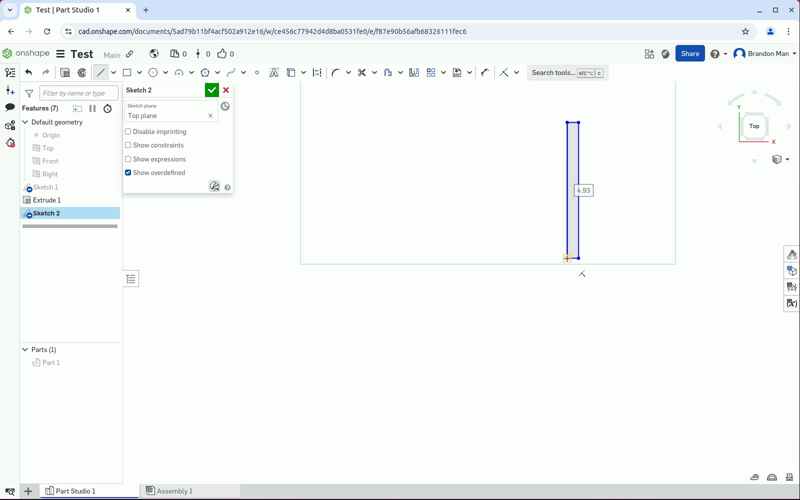
scroll(-6)
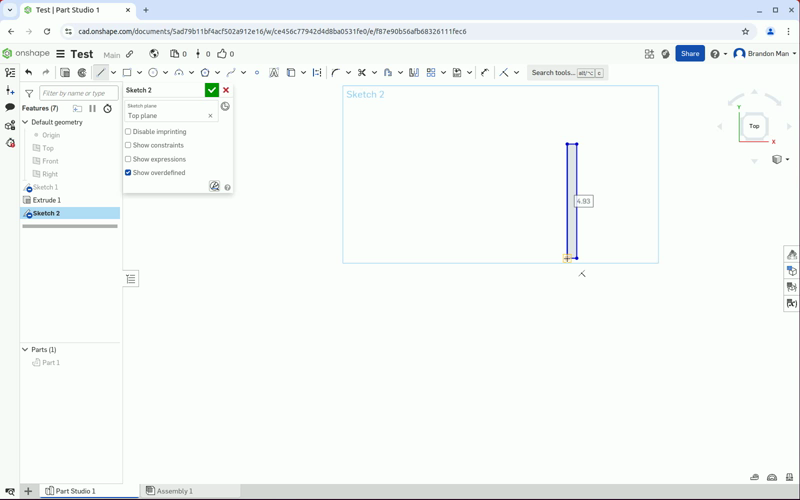
scroll(-6)
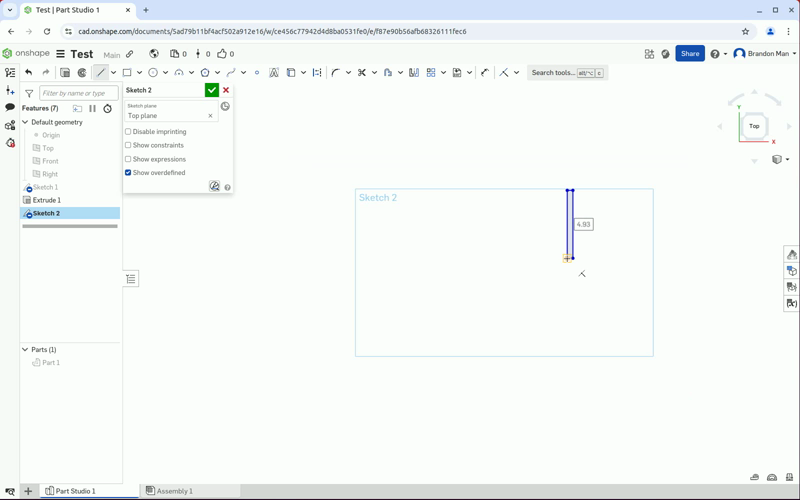
scroll(-6)
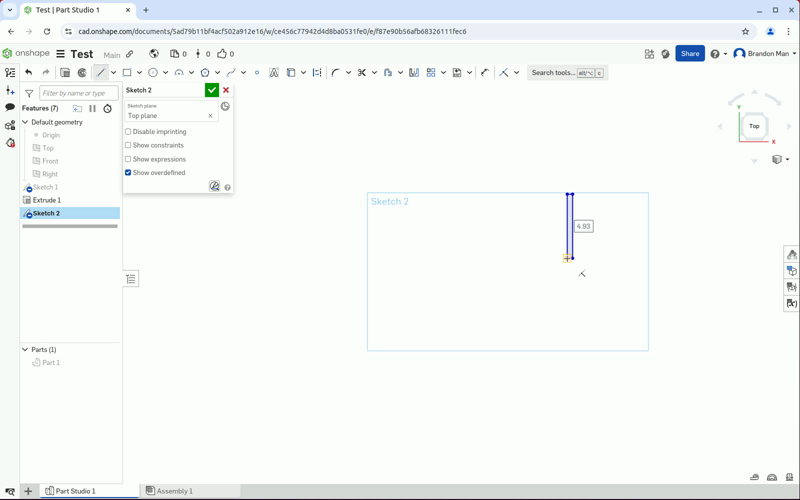
scroll(-6)
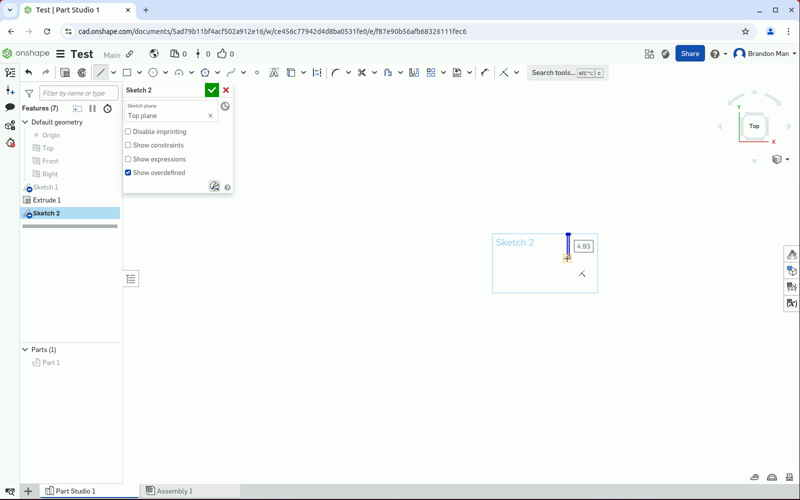
key(esc)
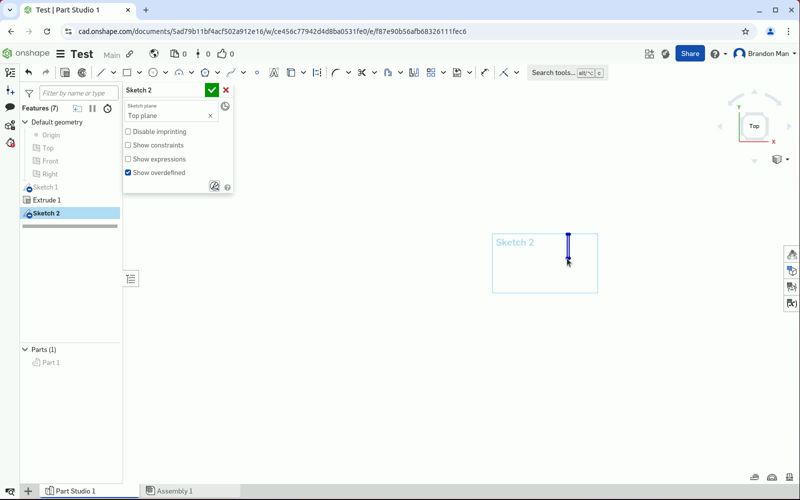
mouse_move(568, 237)
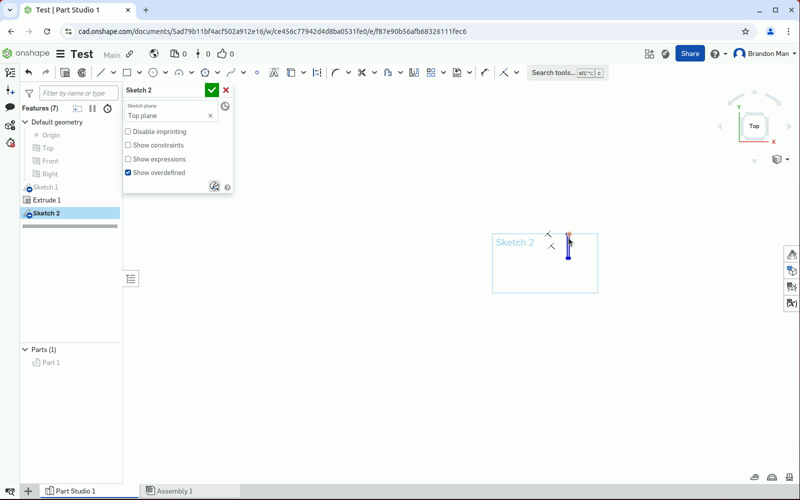
scroll(6)
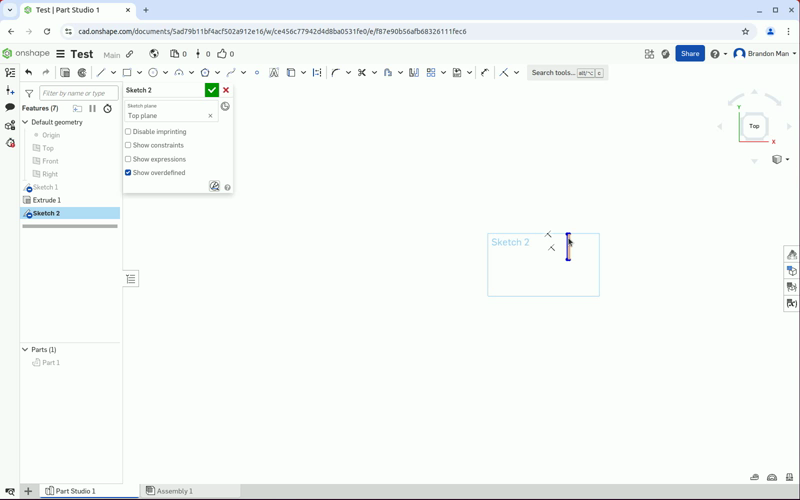
scroll(6)
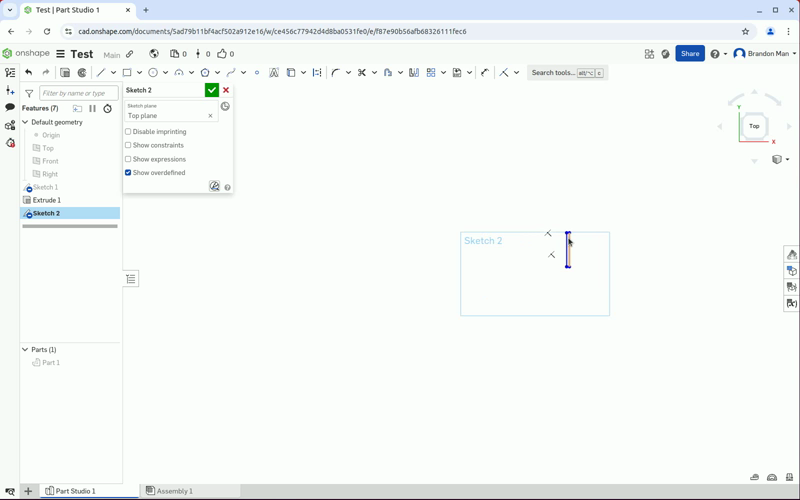
scroll(6)
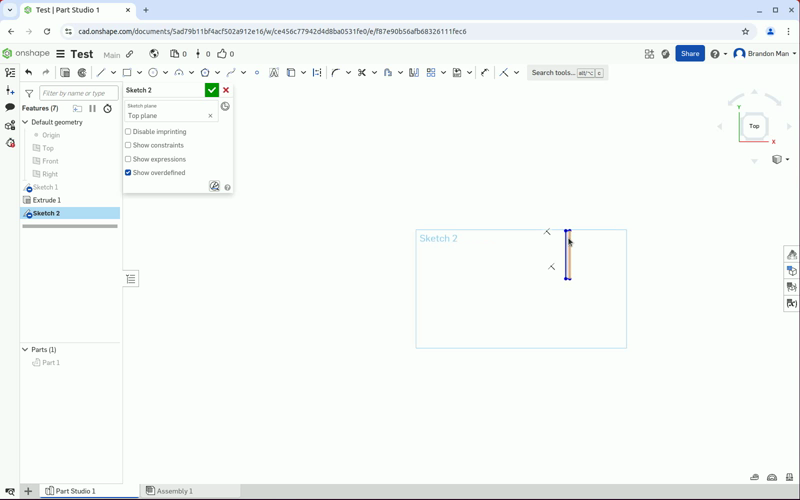
scroll(6)
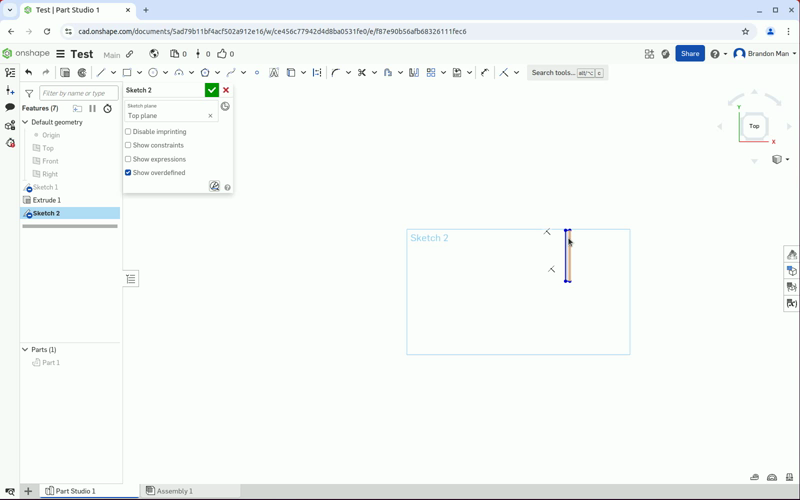
scroll(6)
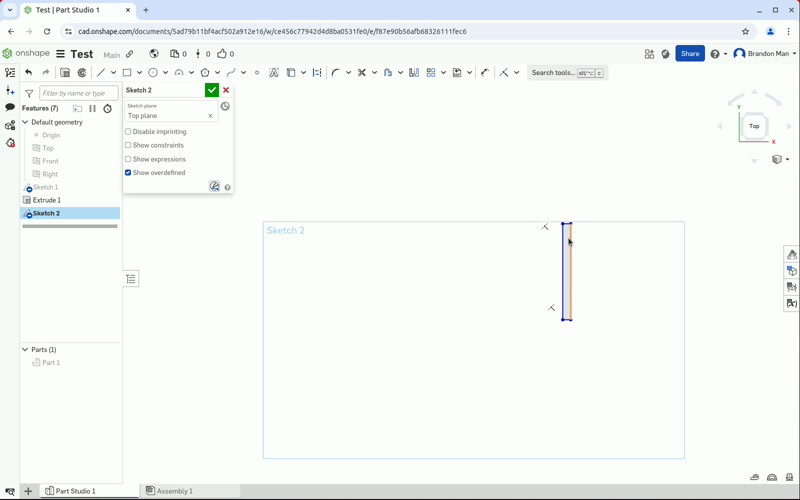
scroll(6)
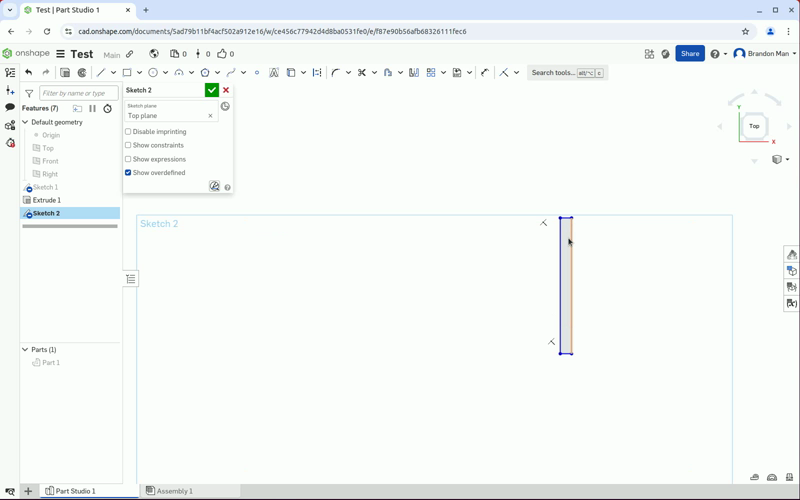
scroll(6)
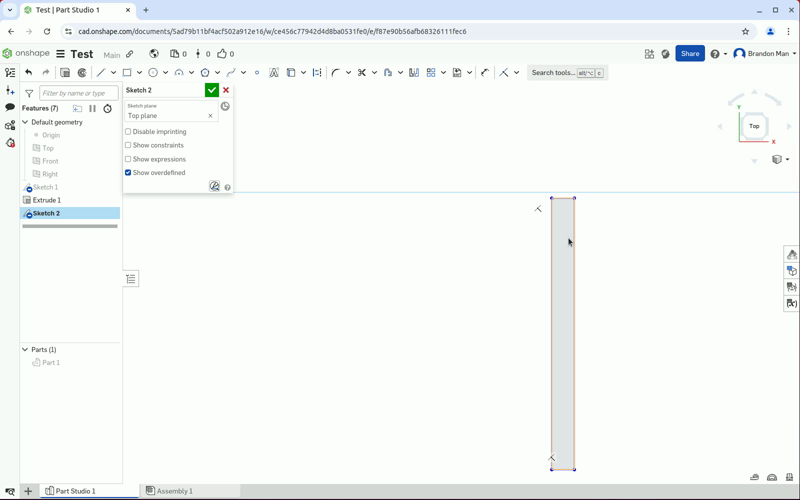
click(568, 237)
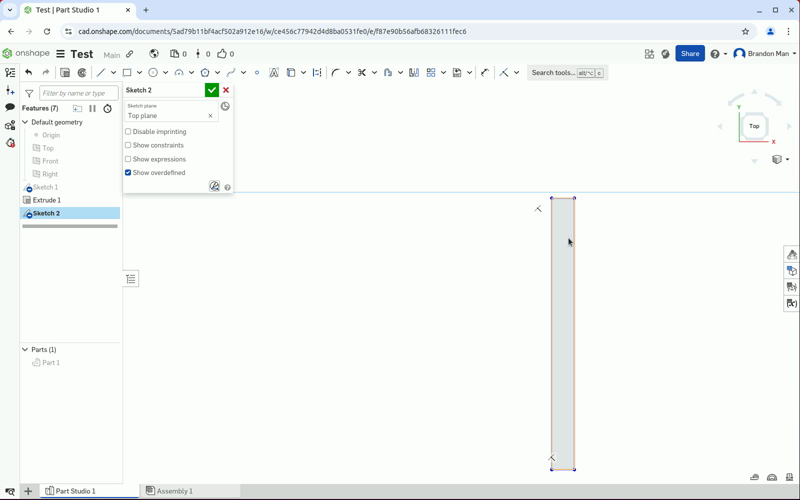
scroll(-6)
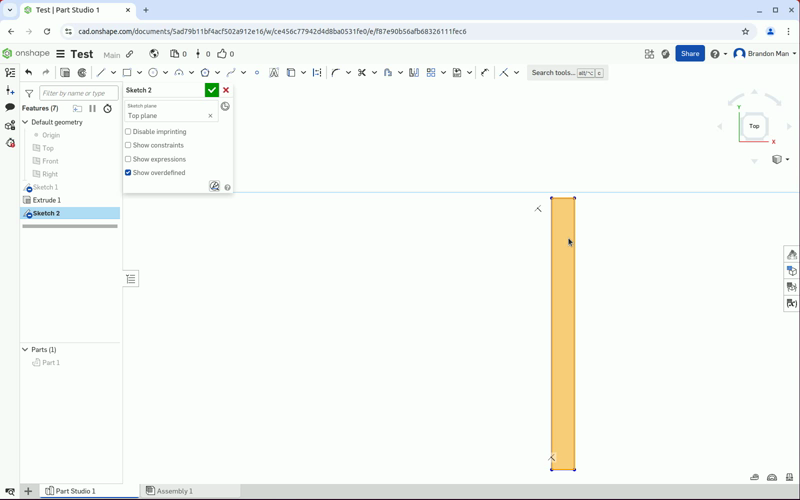
scroll(-6)
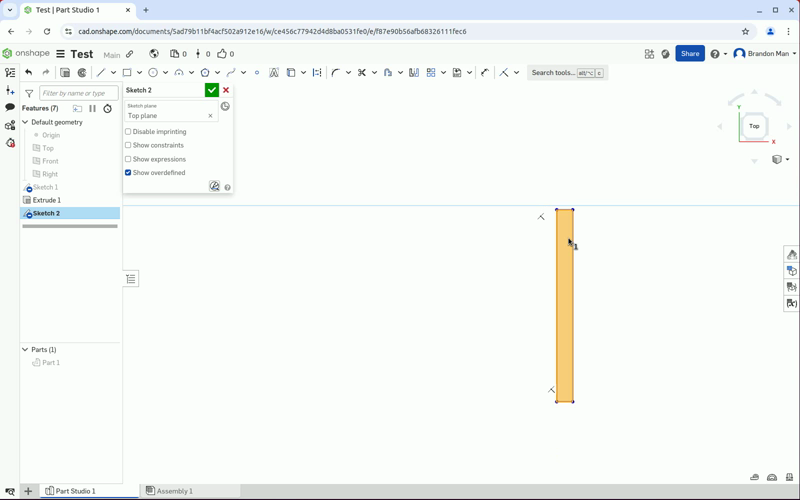
scroll(-6)
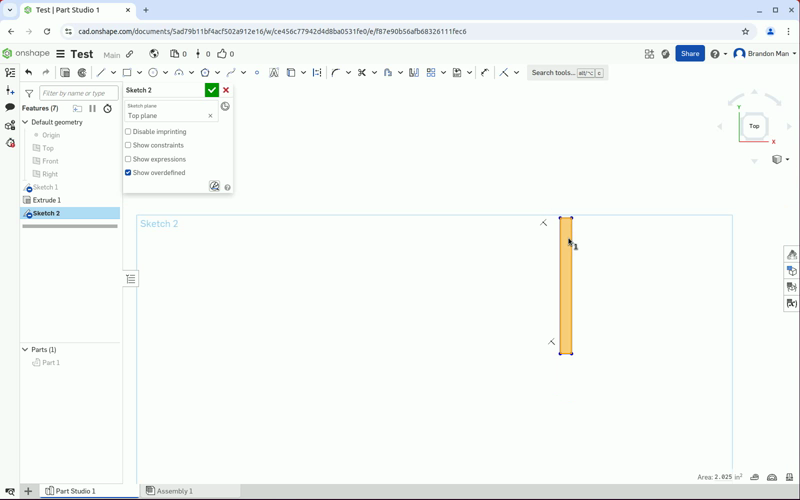
scroll(-6)
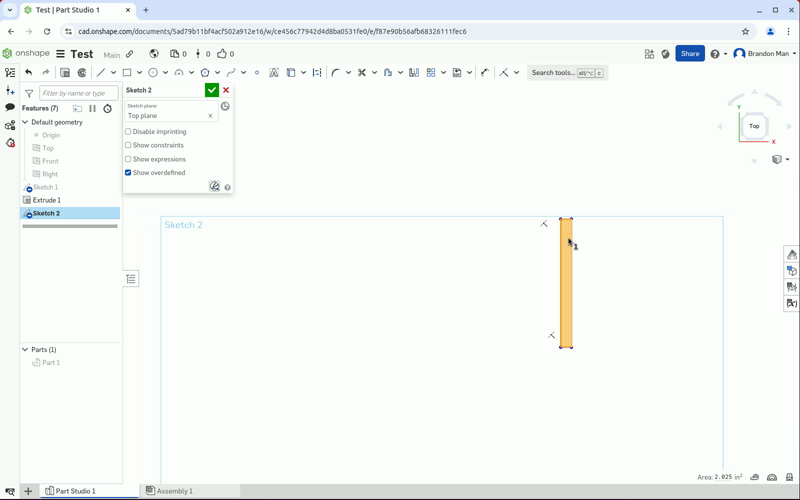
scroll(-6)
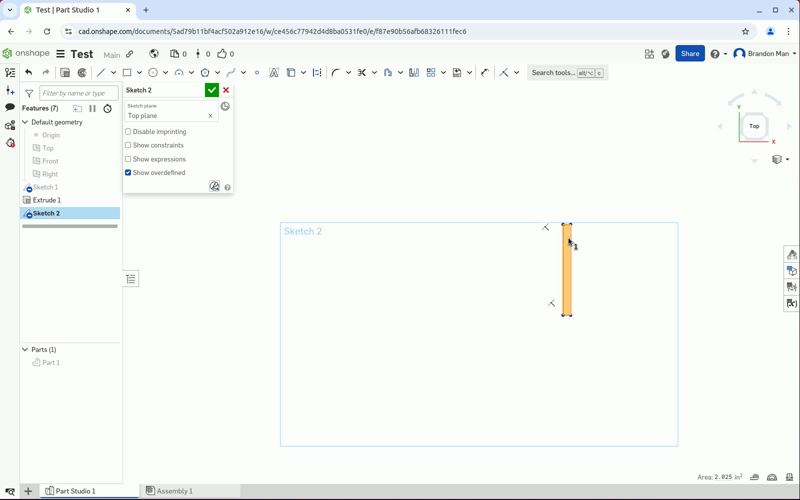
scroll(-6)
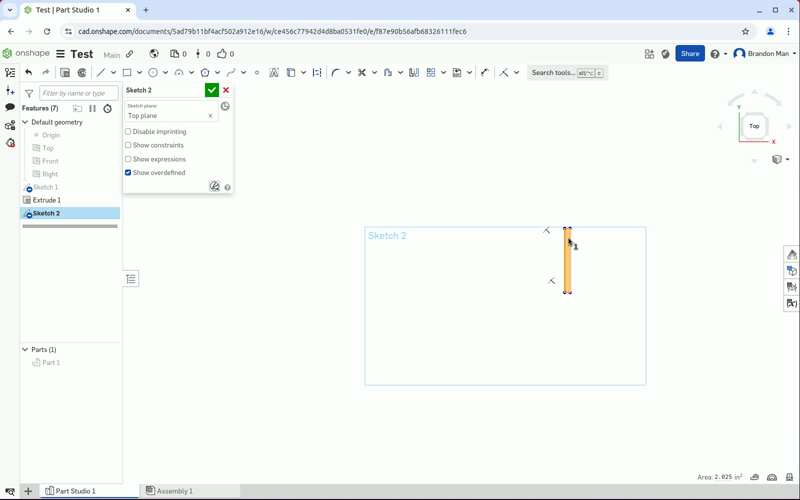
scroll(-6)
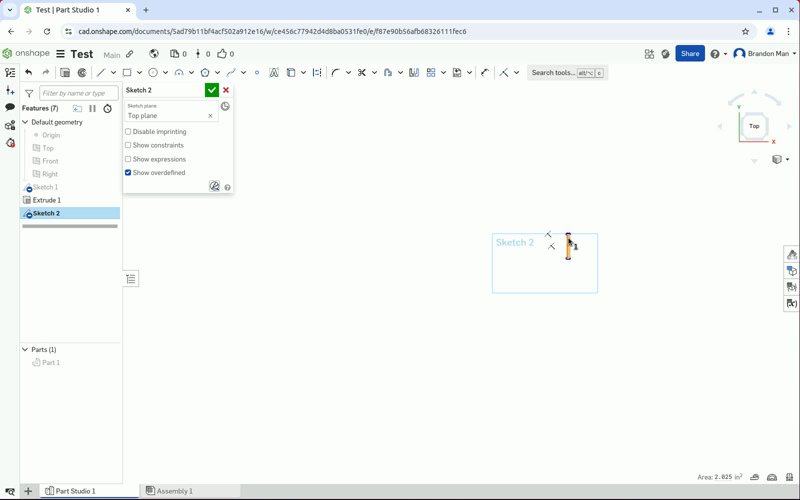
mouse_move(73, 352)
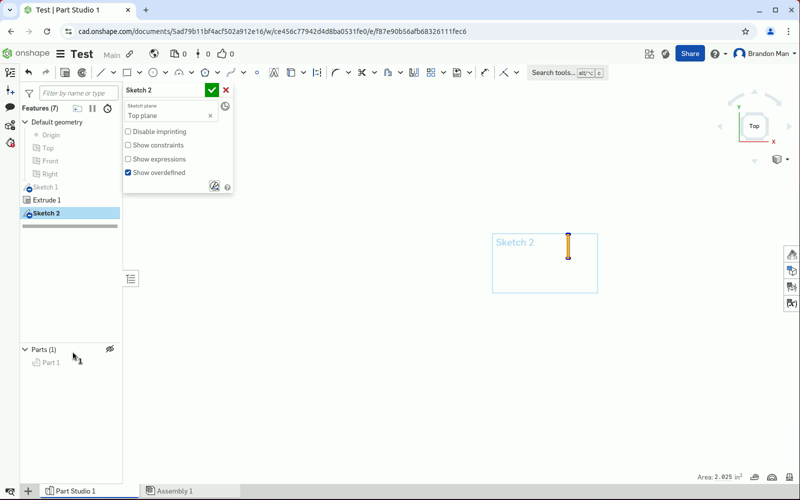
key(shift+y)
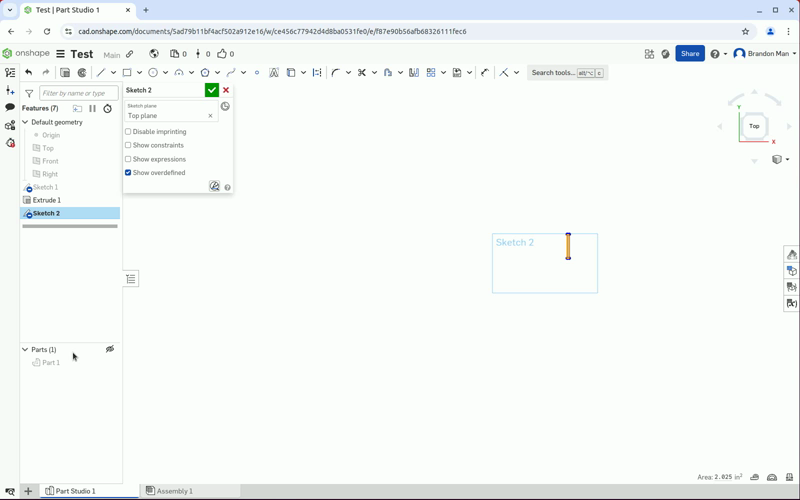
key(shift+e)
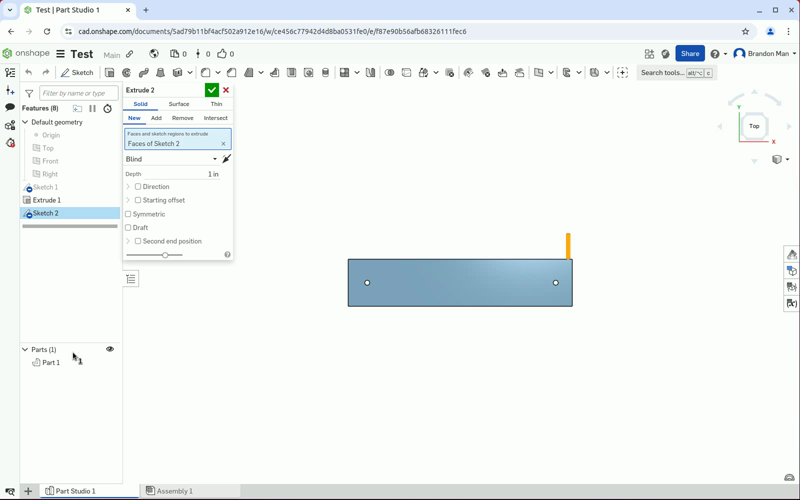
mouse_move(143, 106)
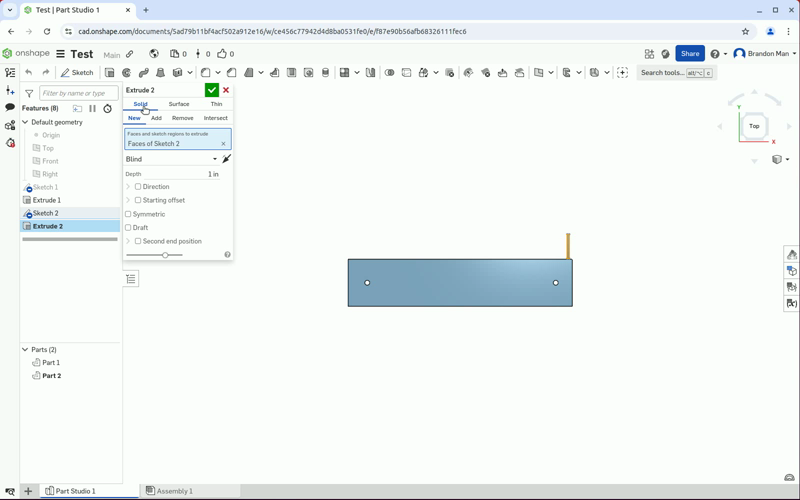
click(143, 106)
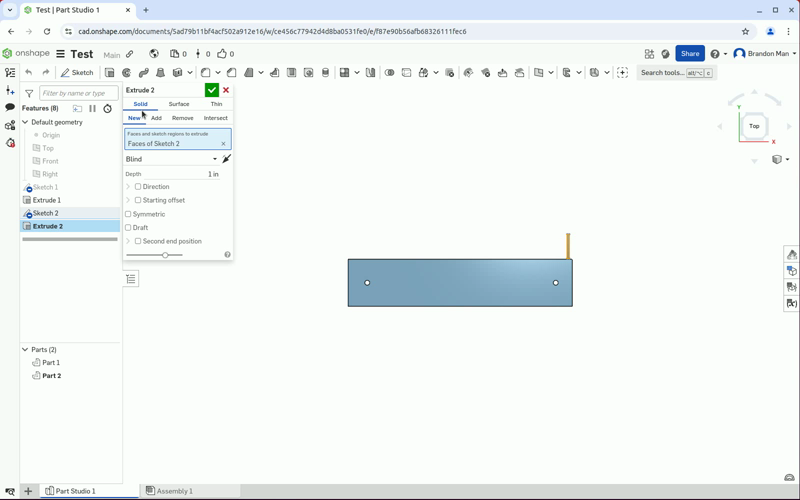
mouse_move(137, 120)
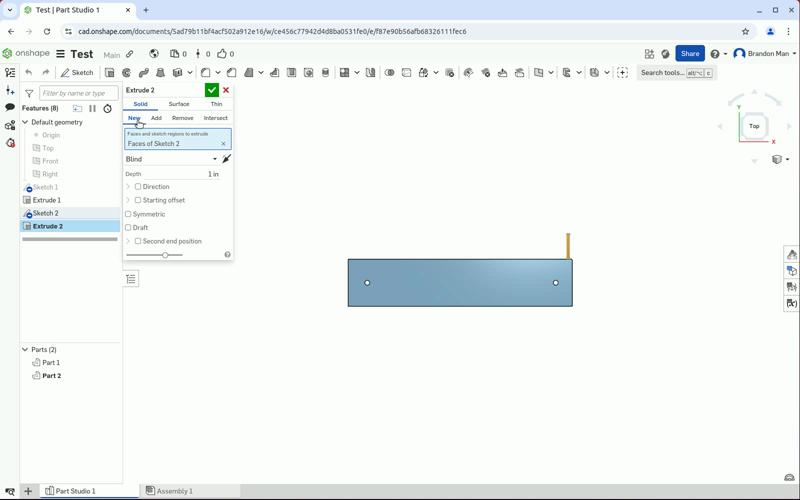
click(137, 120)
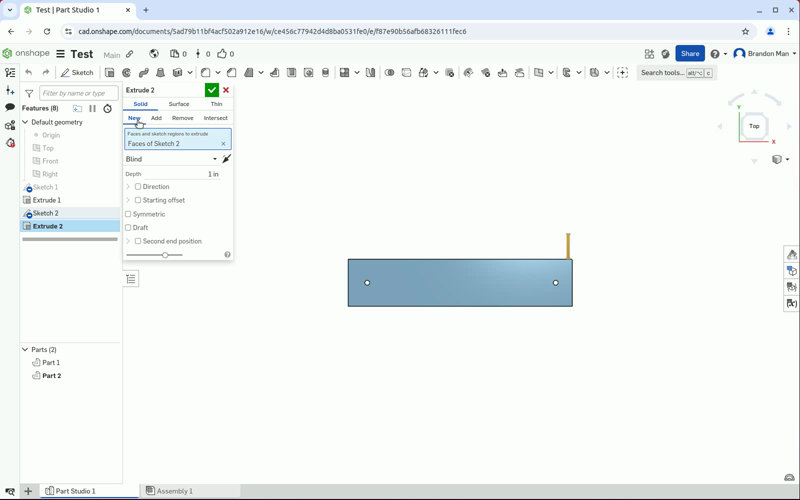
key(tab, 4)
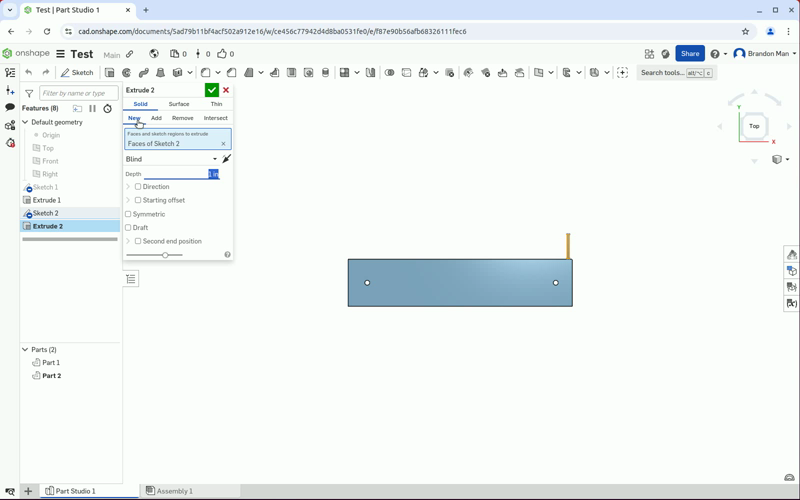
text(4.574)
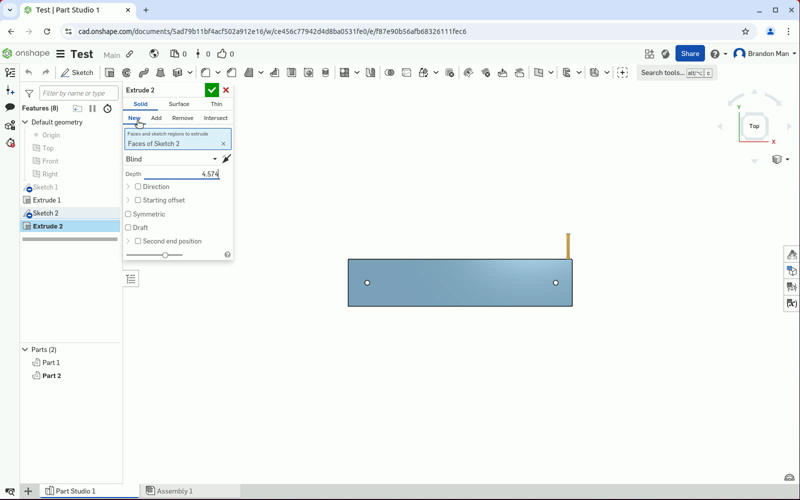
key(enter)
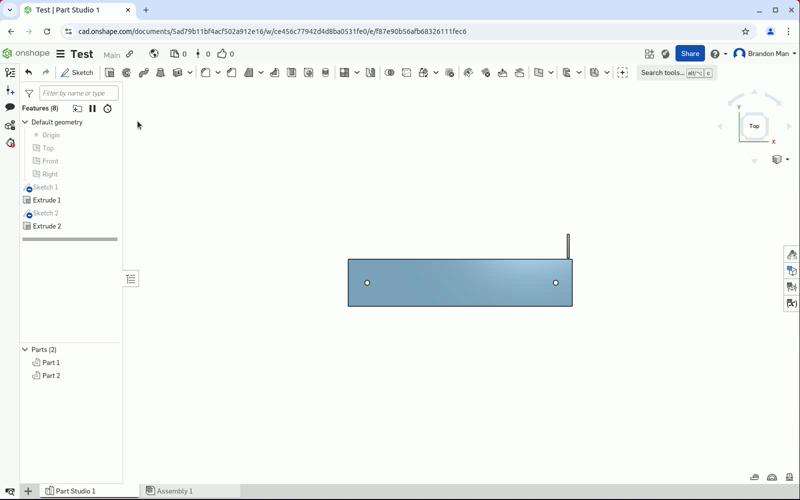
key(shift+h)
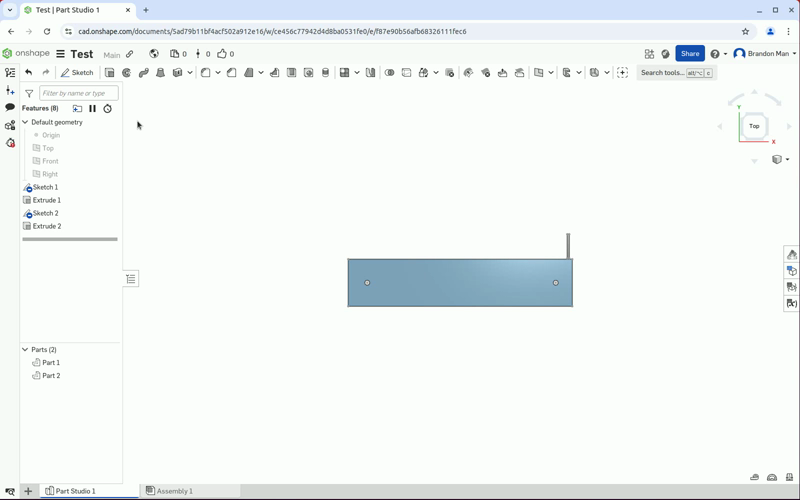
key(shift+h)
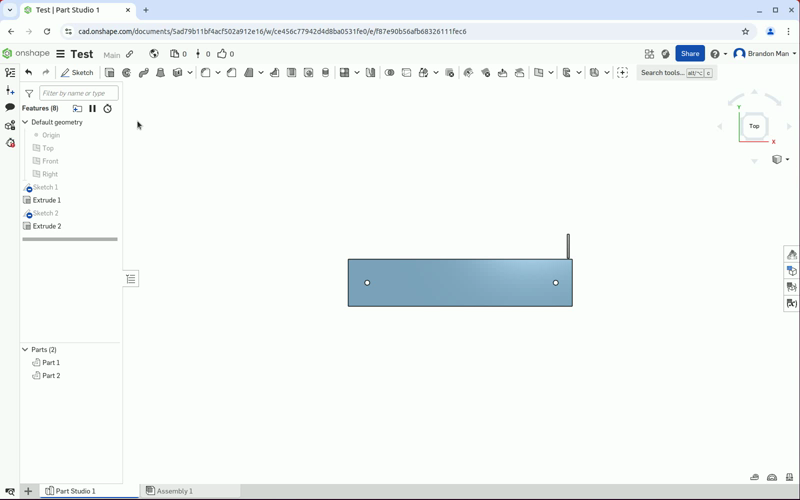
mouse_move(73, 189)
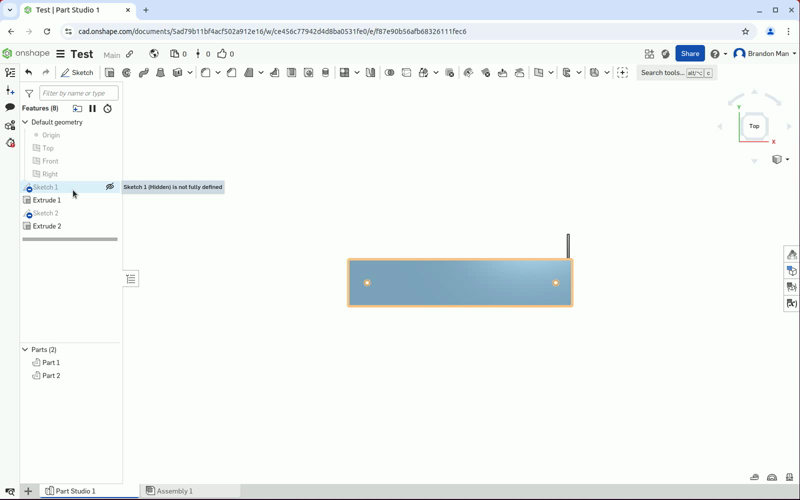
click(73, 189)
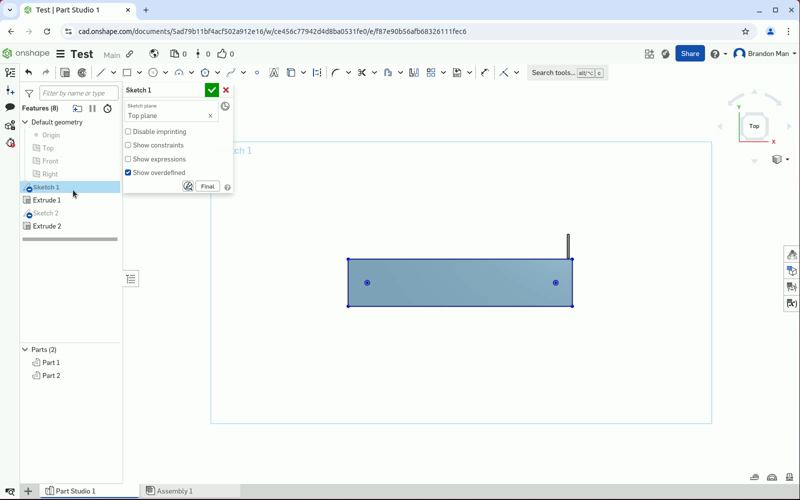
mouse_move(229, 92)
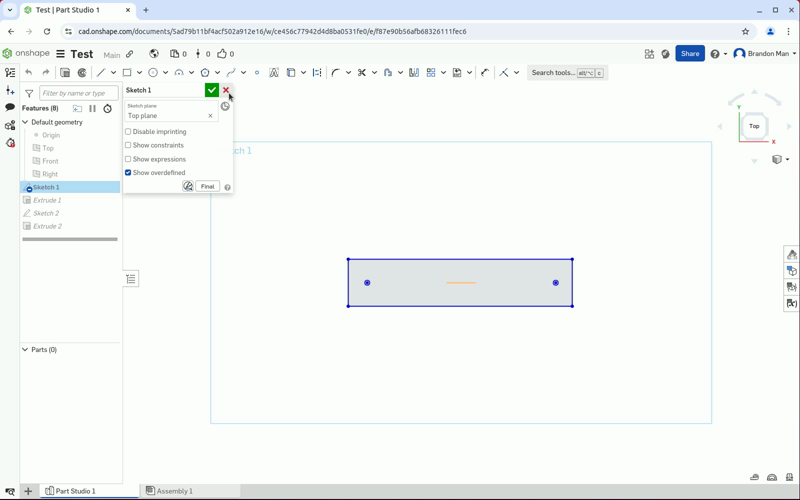
click(229, 92)
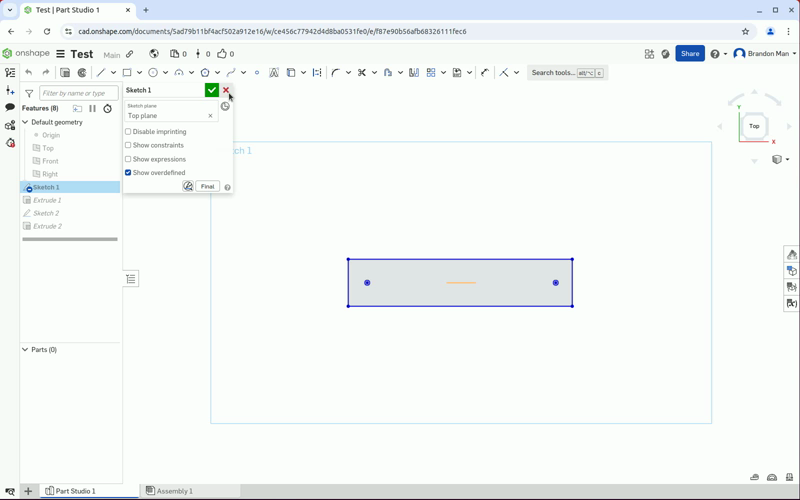
key(shift+s)
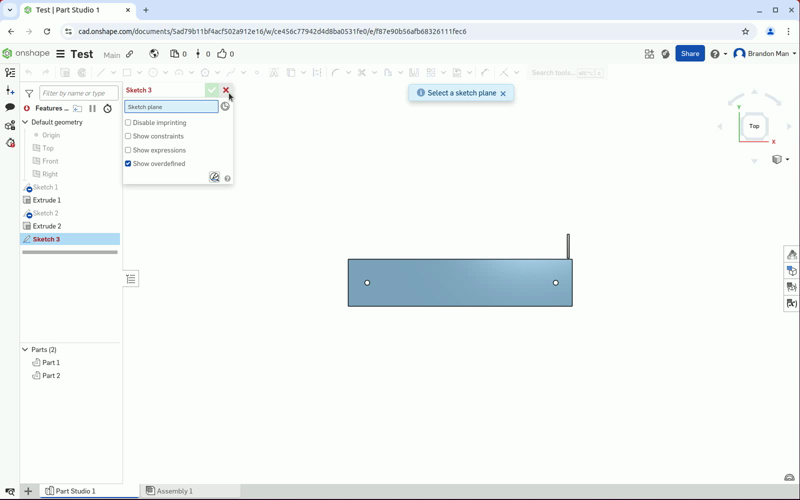
mouse_move(73, 150)
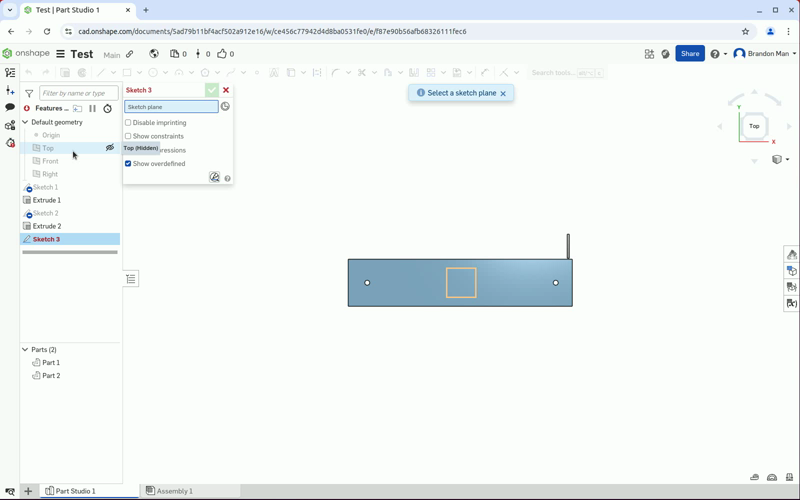
click(73, 150)
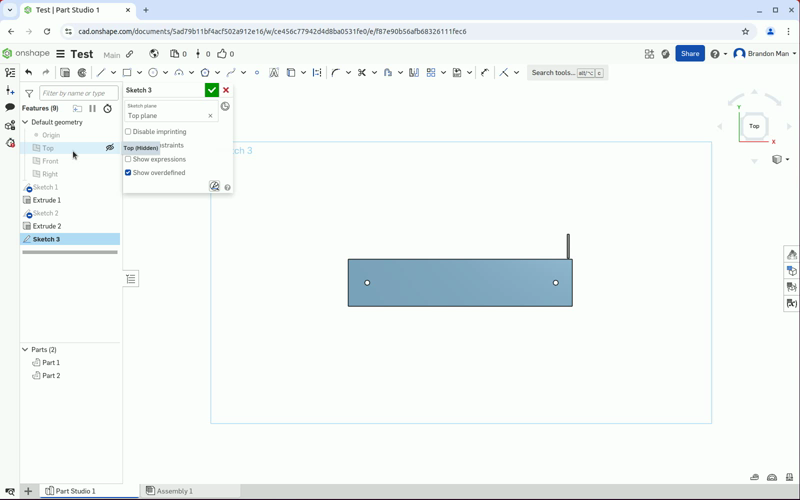
mouse_move(73, 352)
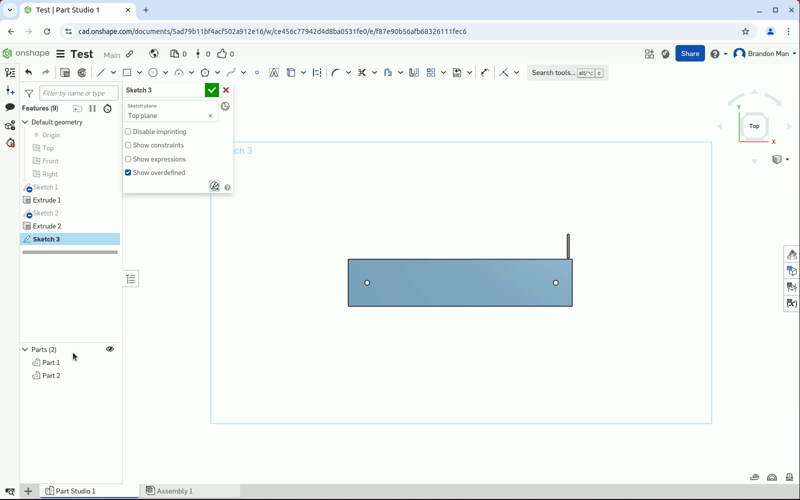
key(y)
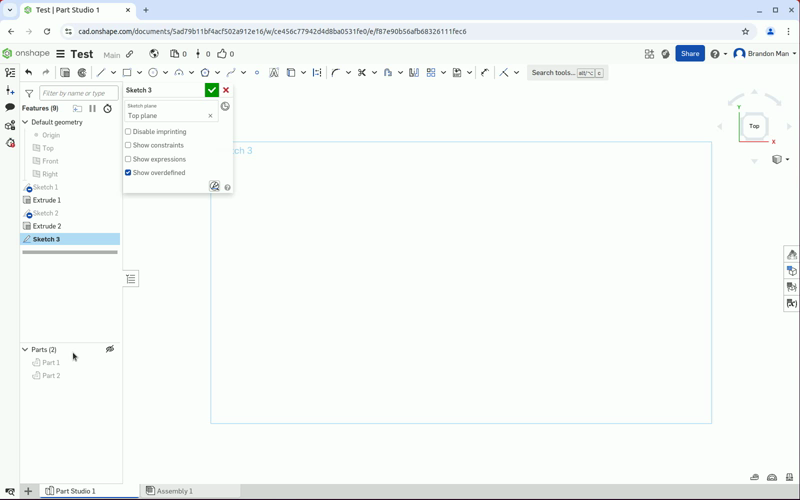
key(l)
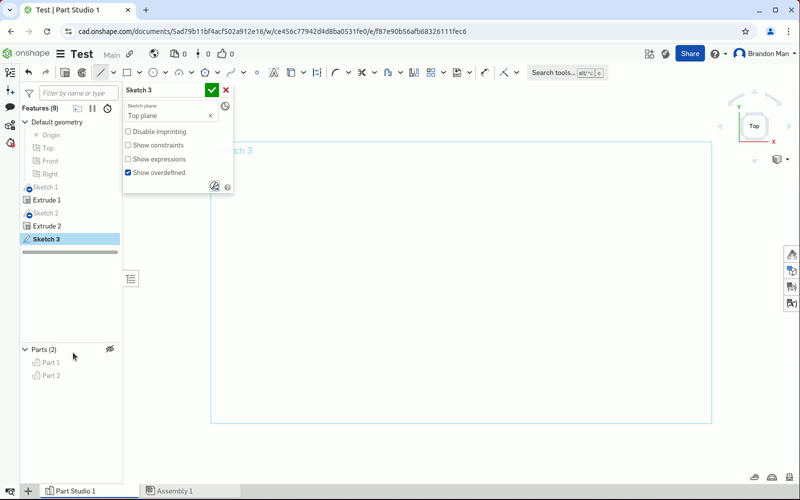
key_down(shift)
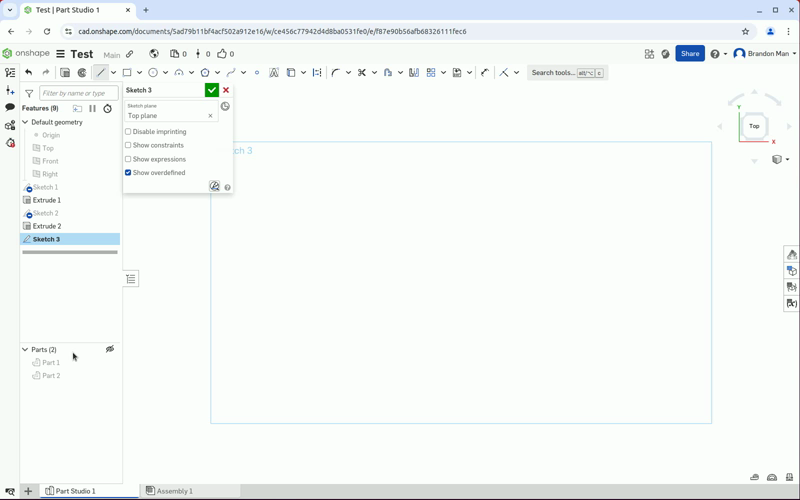
mouse_move(572, 258)
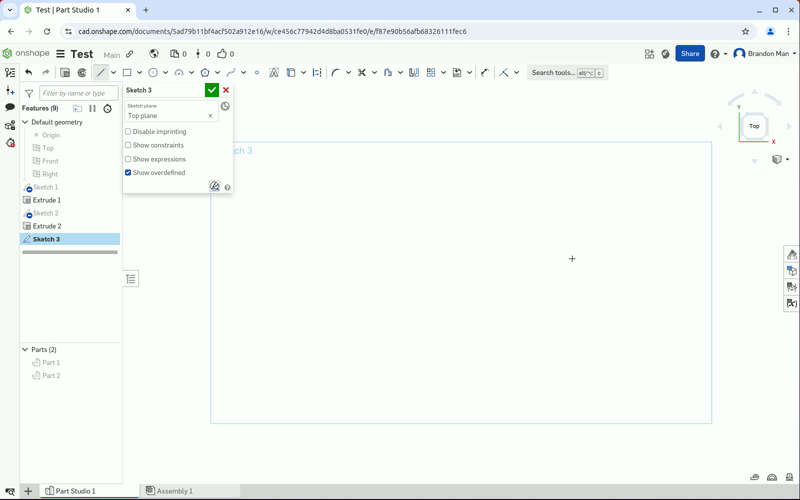
click(572, 258)
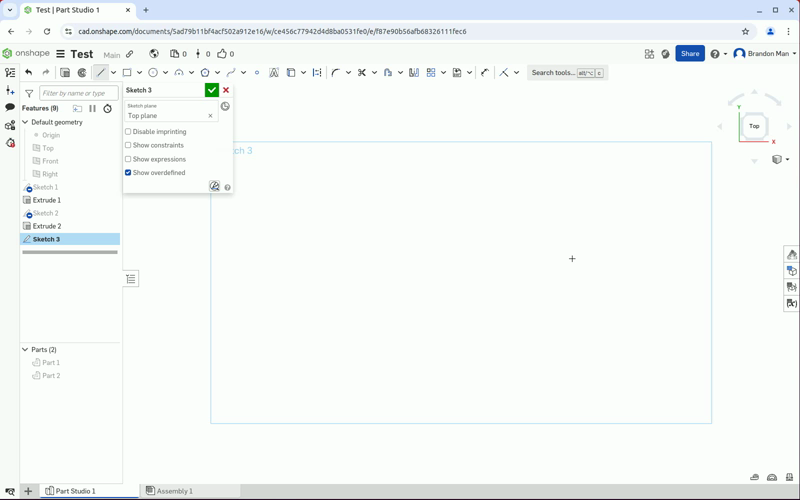
key_up(shift)
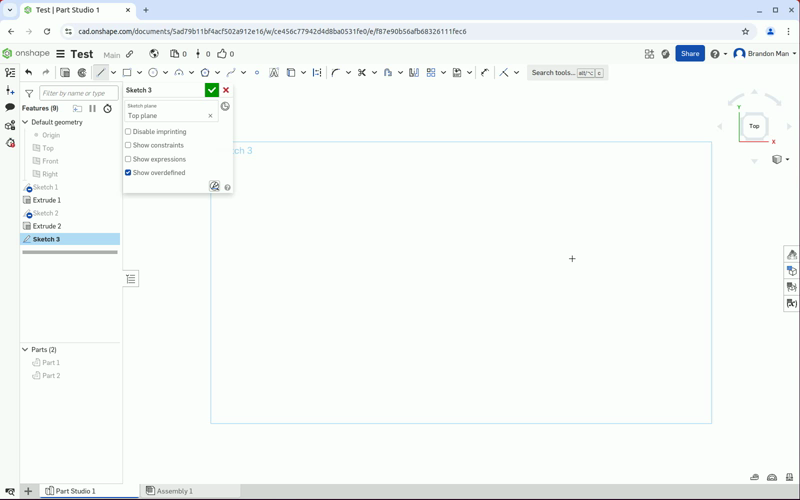
key_down(shift)
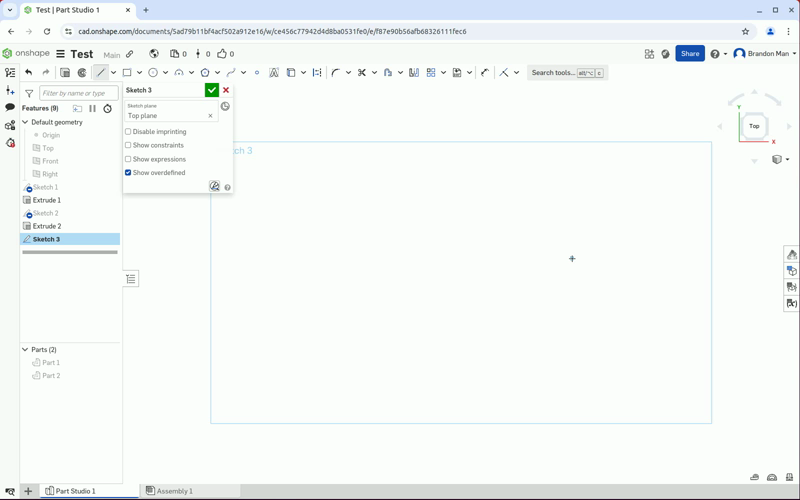
mouse_move(589, 258)
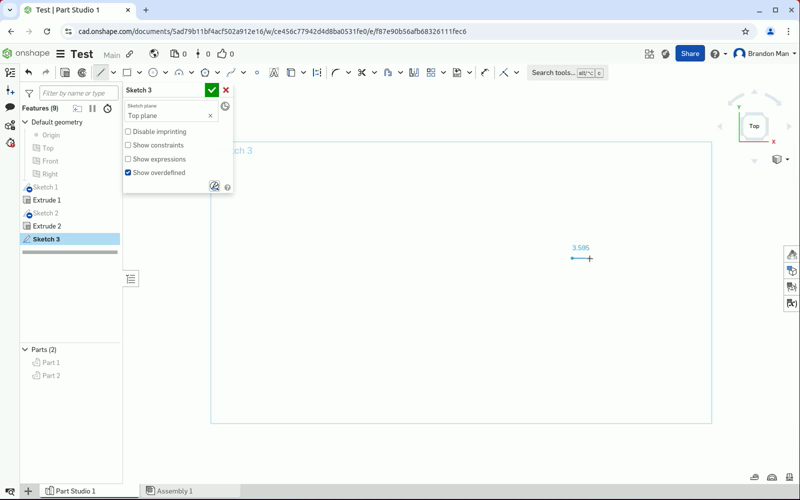
mouse_move(573, 258)
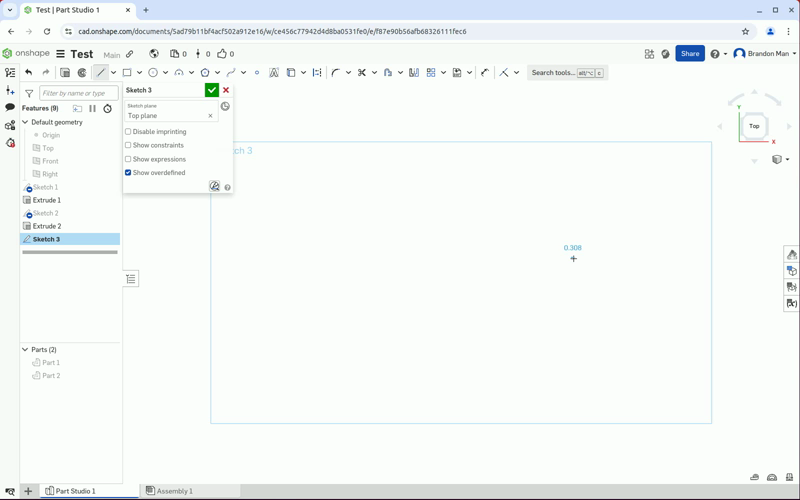
scroll(6)
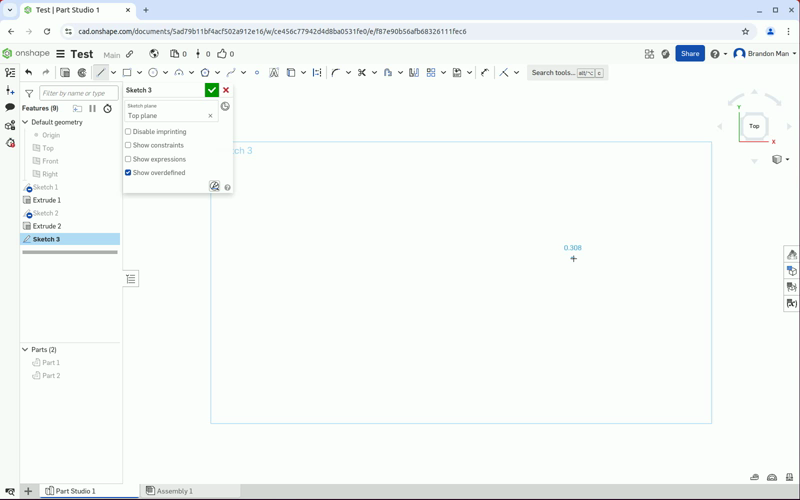
scroll(6)
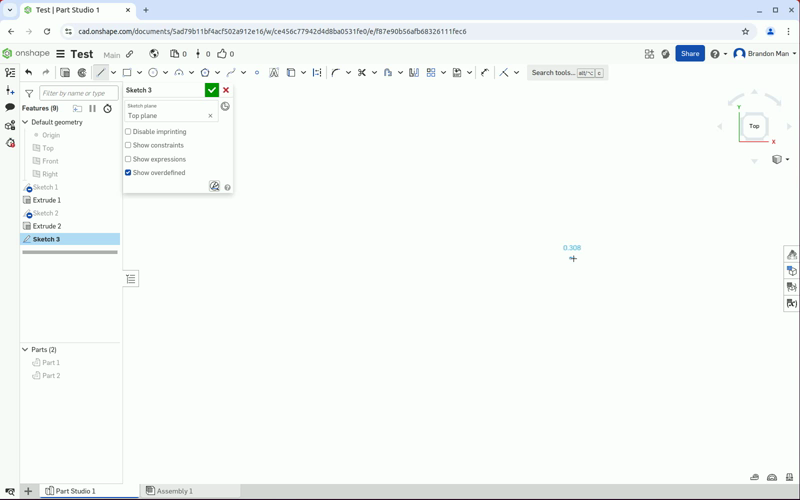
scroll(6)
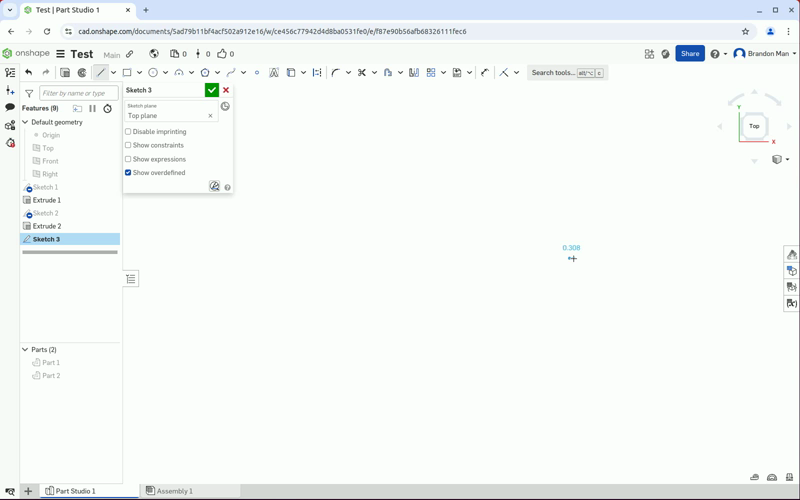
scroll(6)
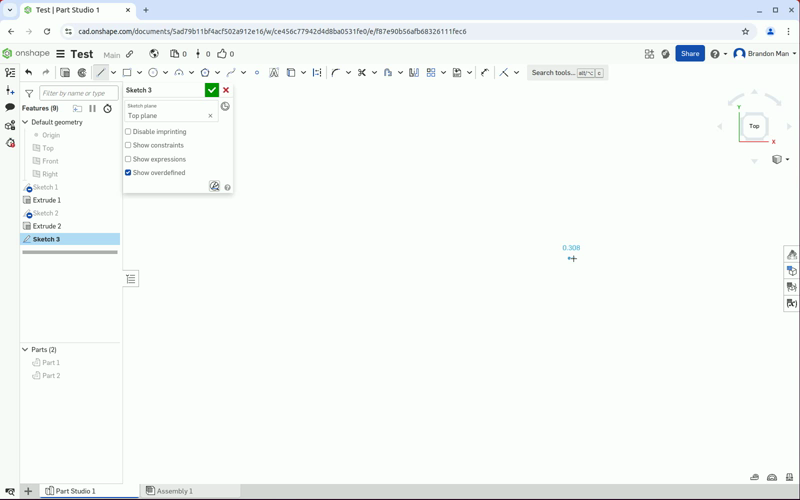
scroll(6)
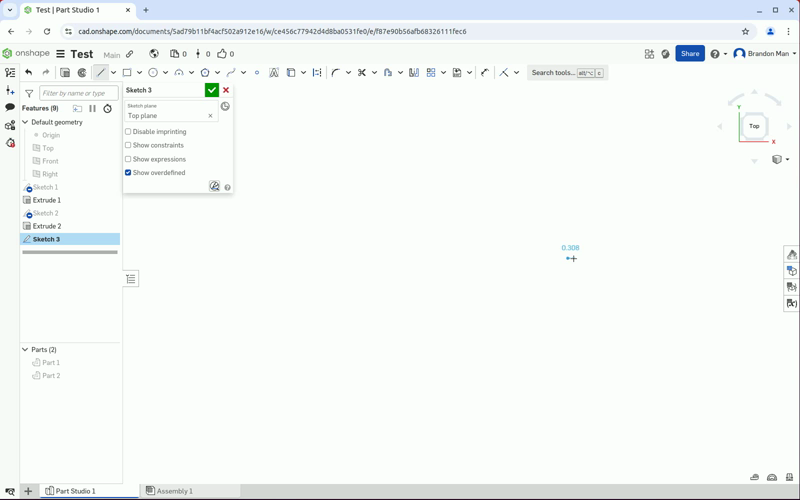
scroll(6)
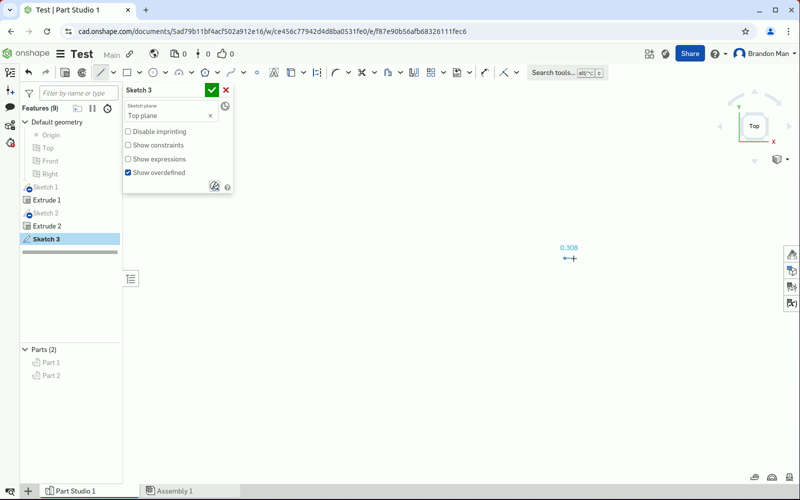
scroll(6)
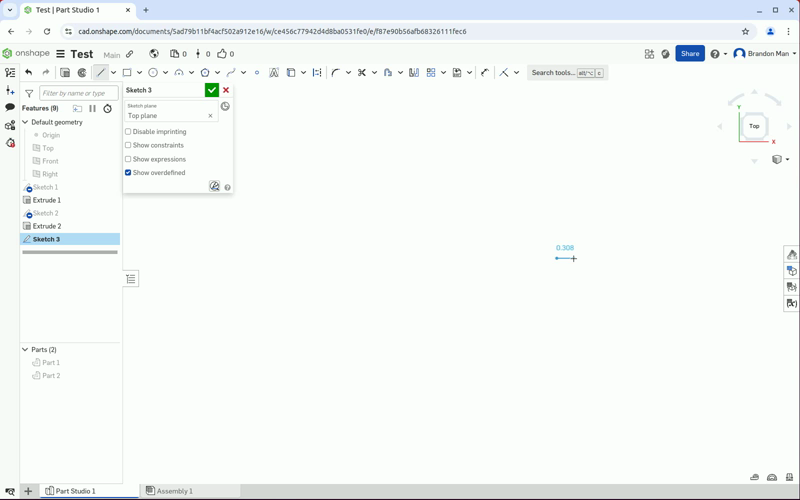
click(573, 258)
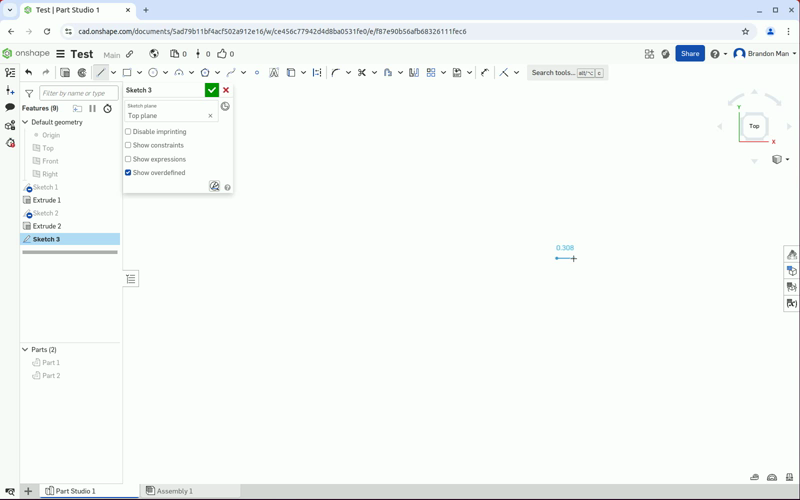
scroll(-6)
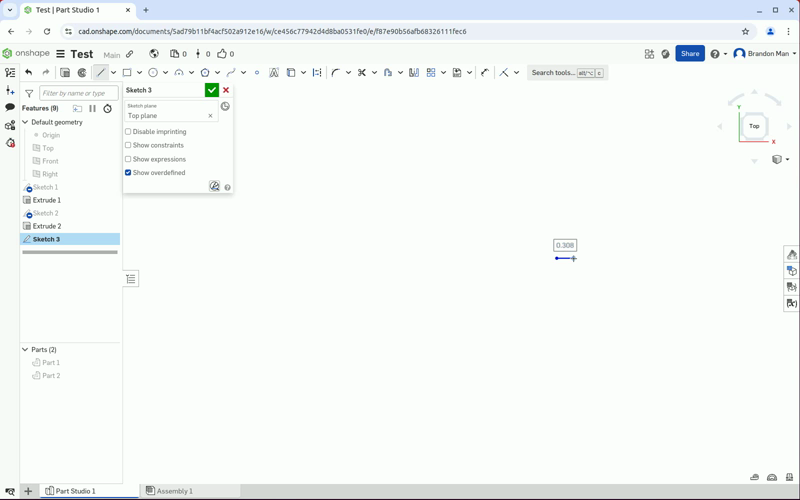
scroll(-6)
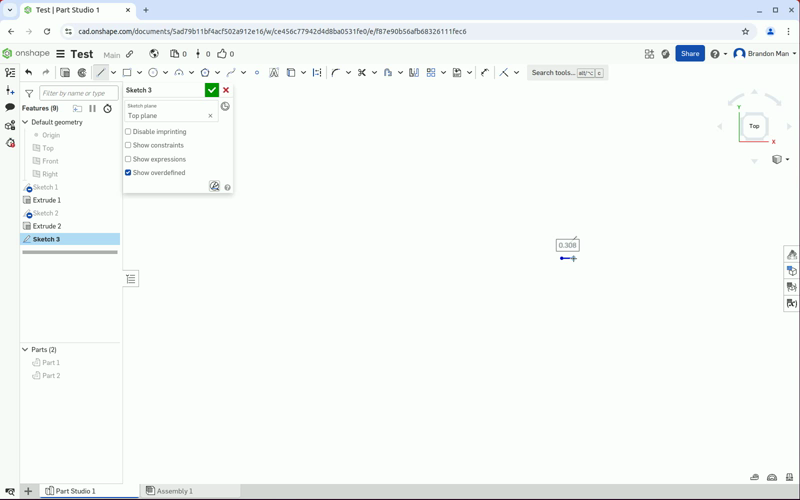
scroll(-6)
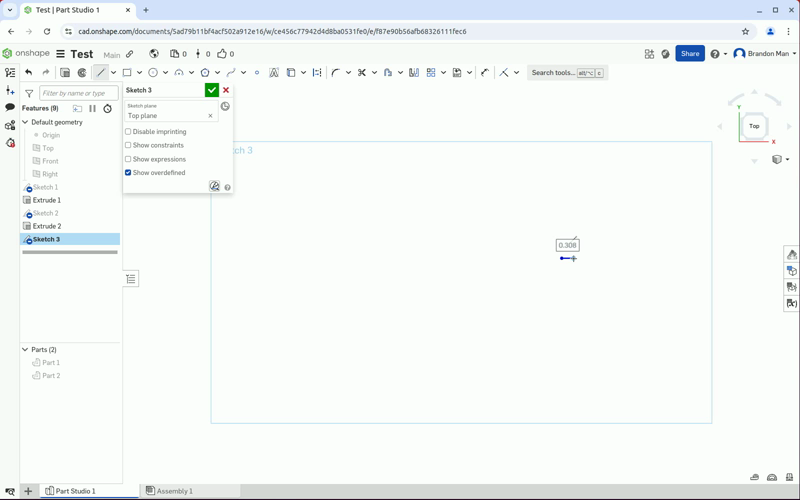
scroll(-6)
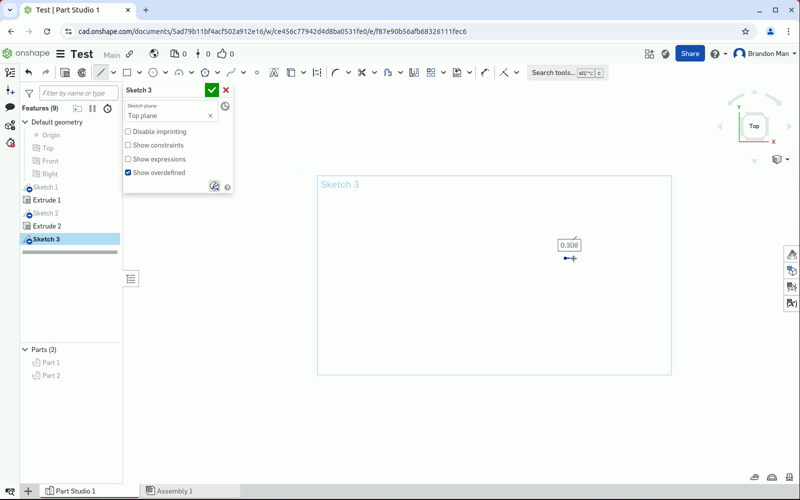
scroll(-6)
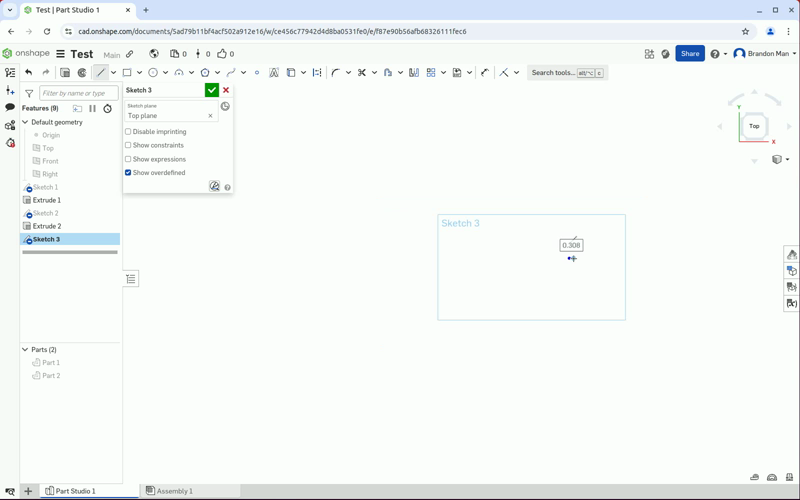
scroll(-6)
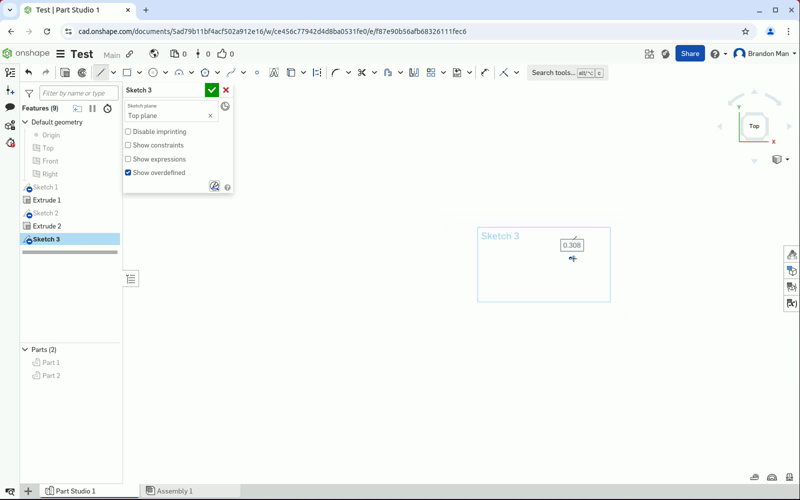
scroll(-6)
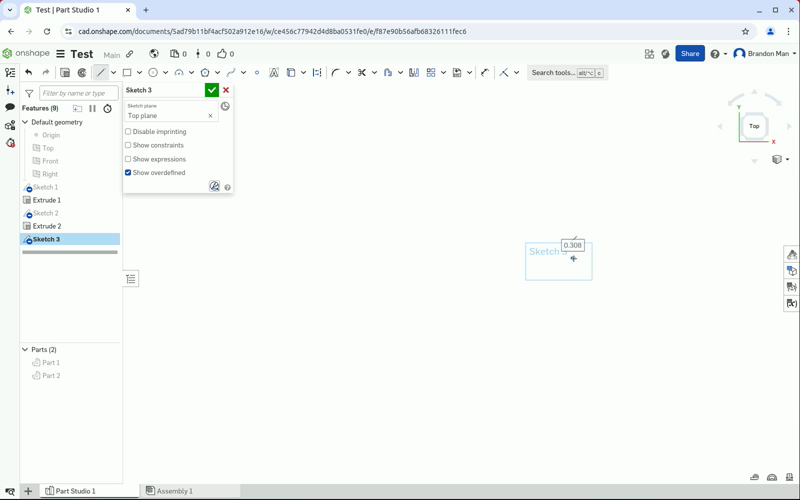
key_up(shift)
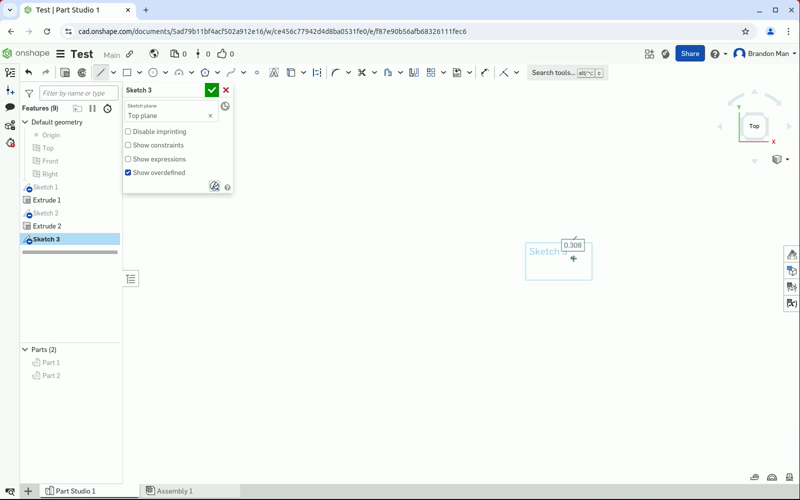
key_down(shift)
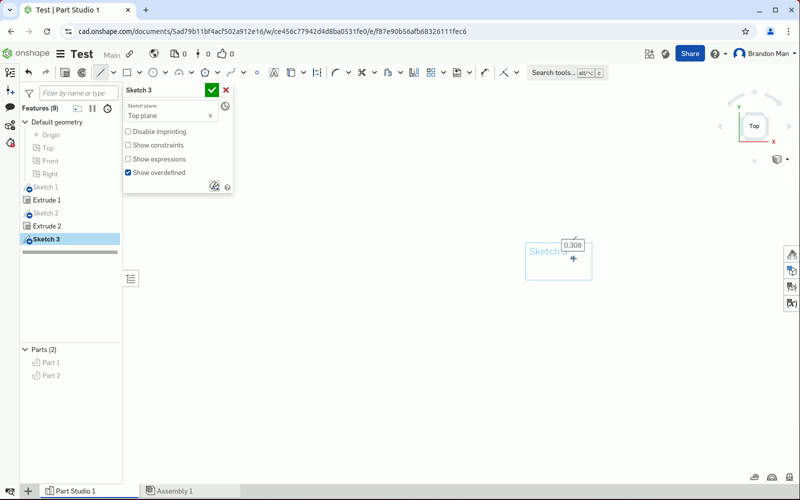
mouse_move(589, 258)
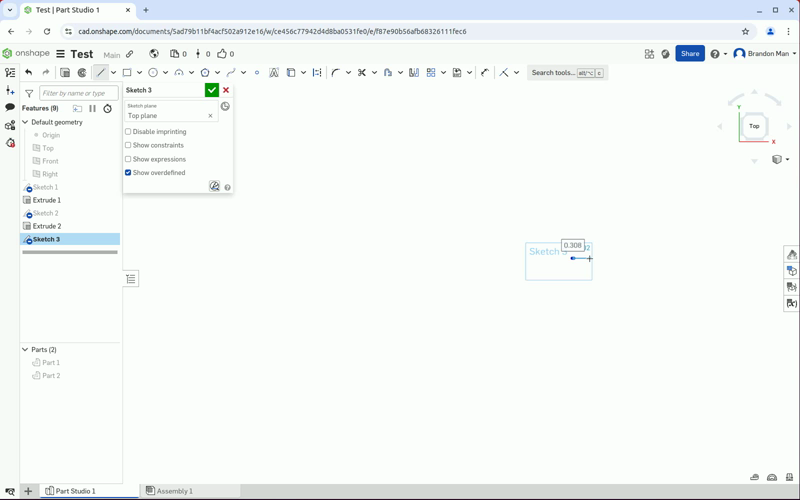
mouse_move(573, 234)
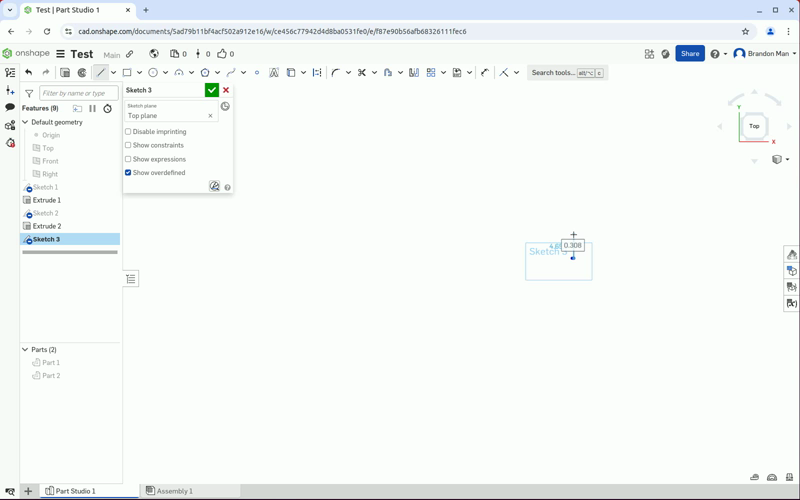
click(573, 234)
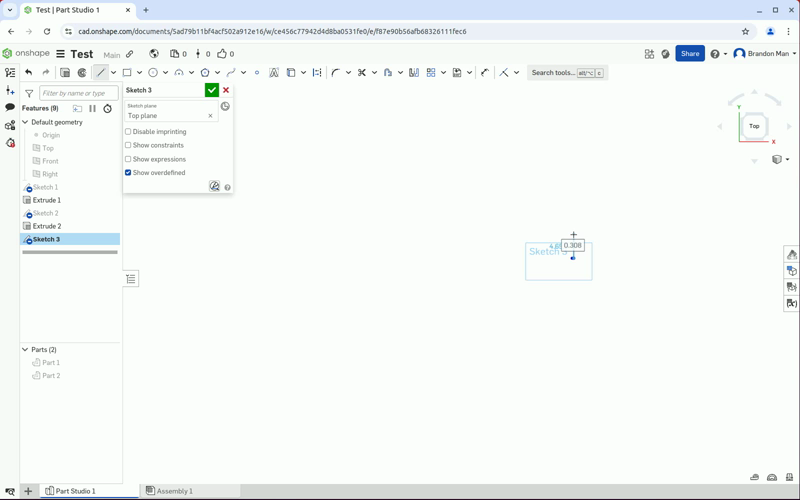
key_up(shift)
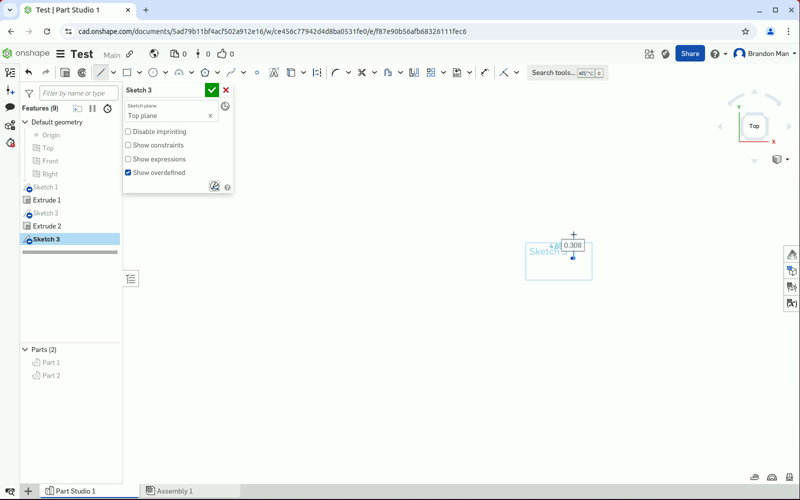
key_down(shift)
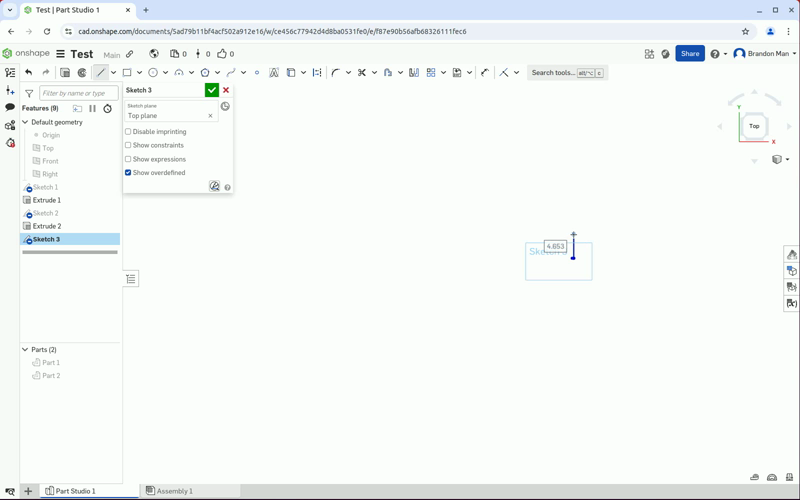
mouse_move(589, 234)
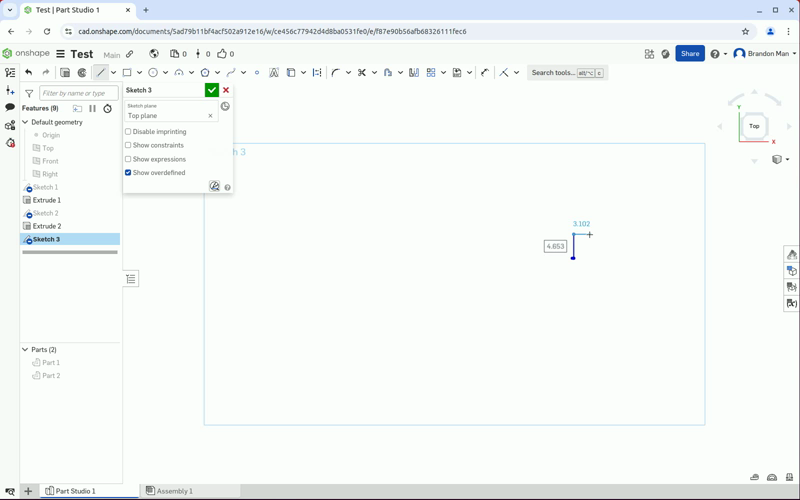
mouse_move(572, 234)
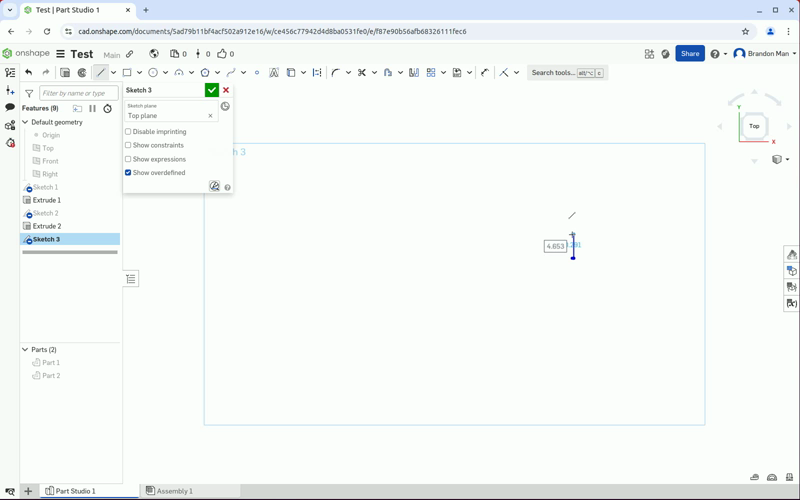
scroll(6)
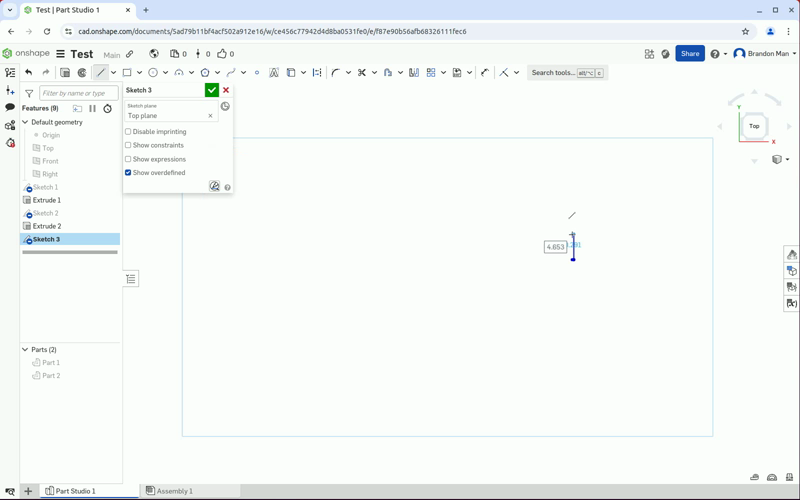
scroll(6)
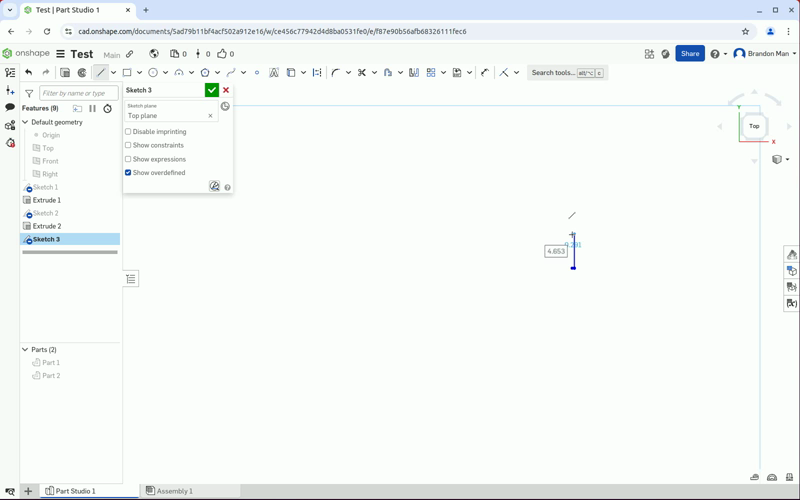
scroll(6)
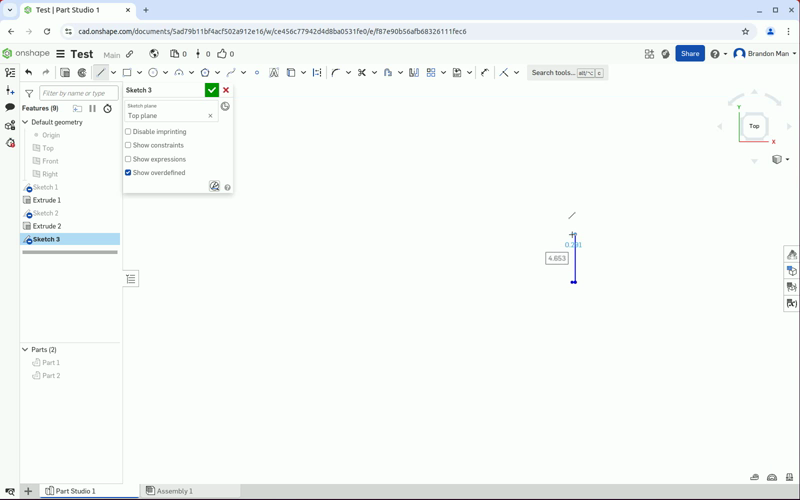
scroll(6)
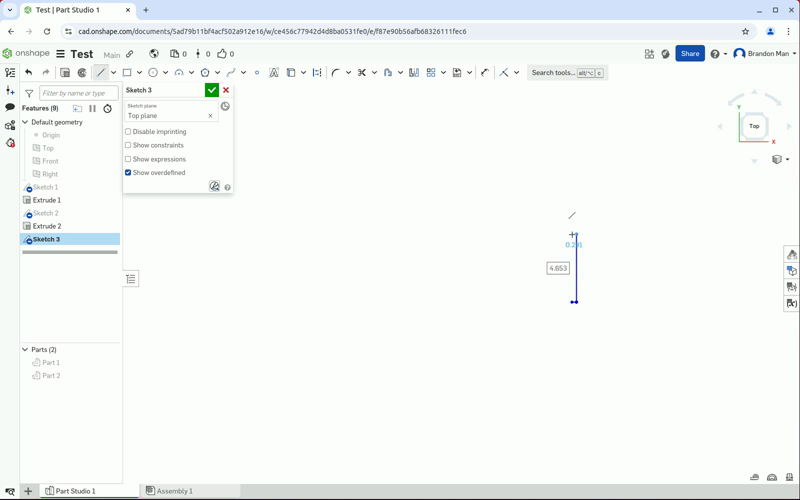
scroll(6)
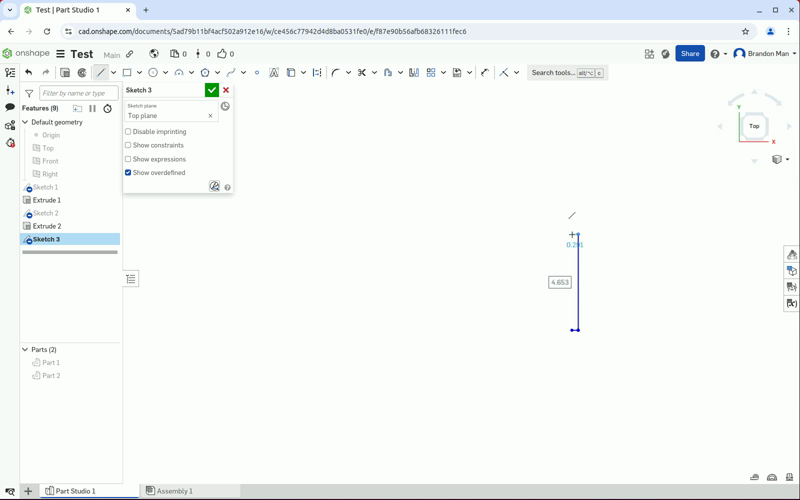
scroll(6)
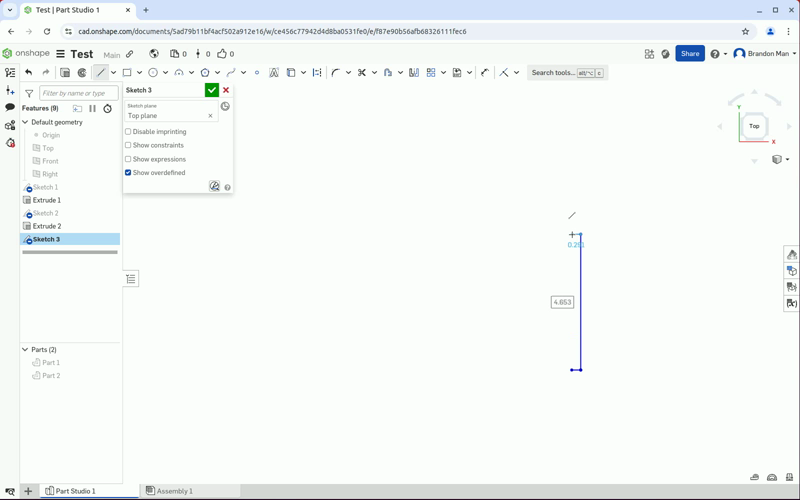
scroll(6)
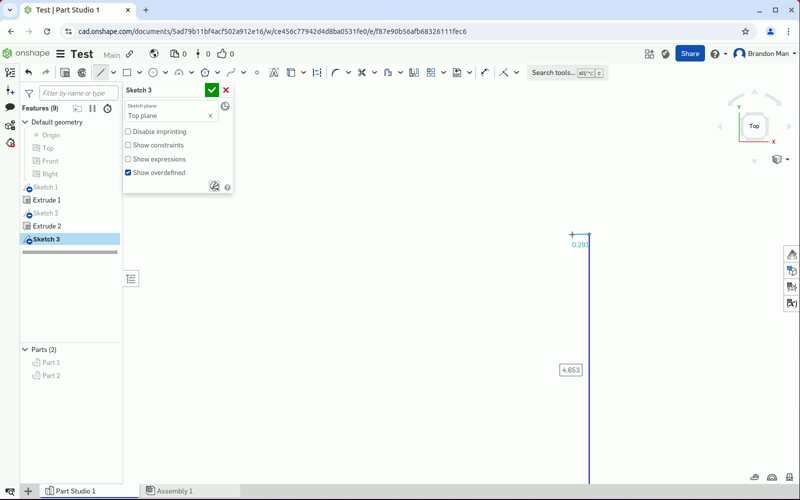
click(572, 234)
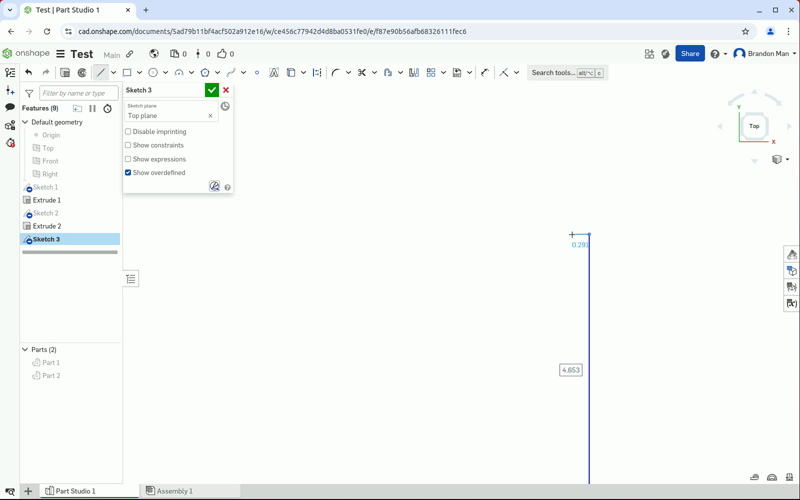
scroll(-6)
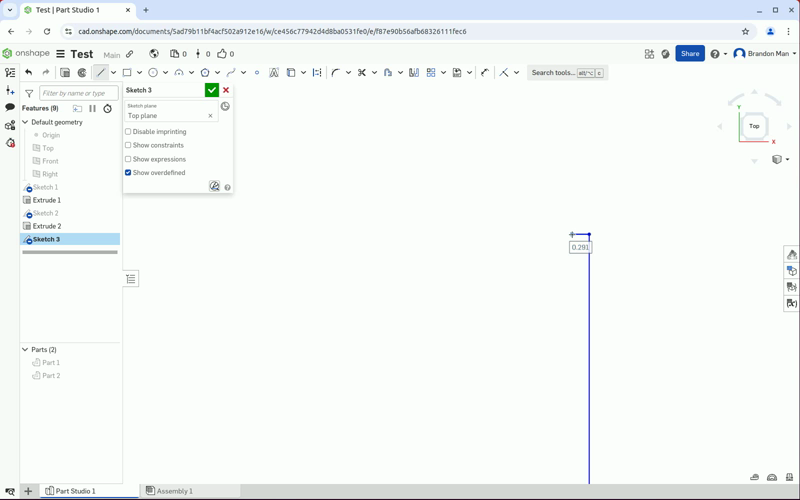
scroll(-6)
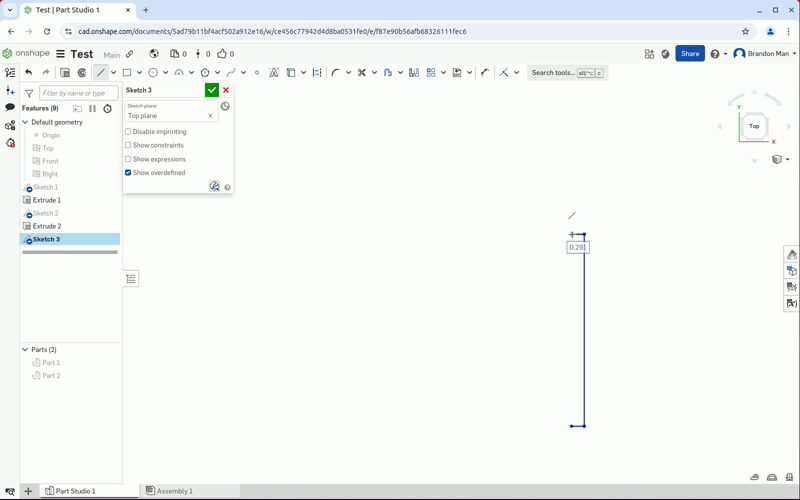
scroll(-6)
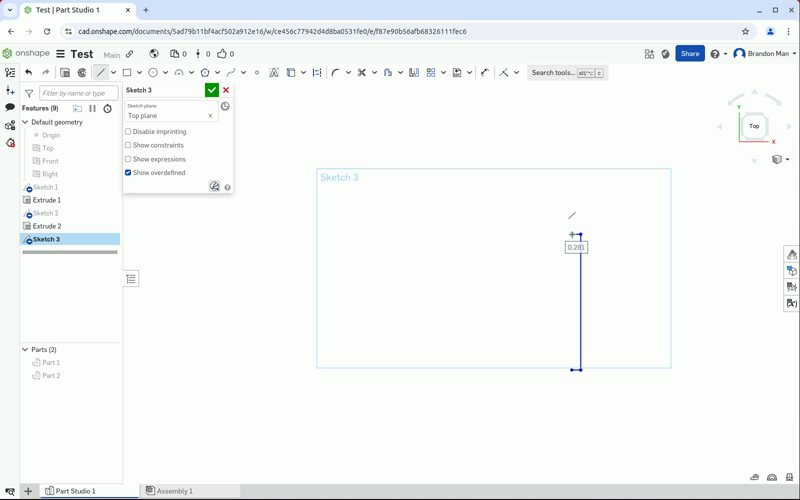
scroll(-6)
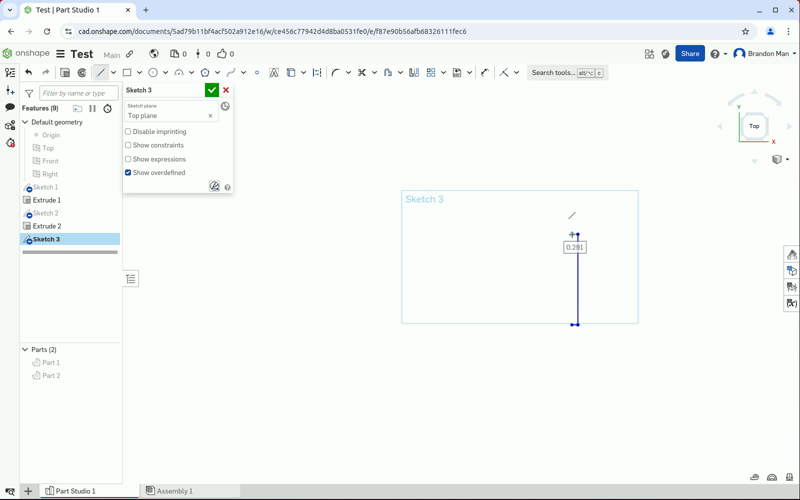
scroll(-6)
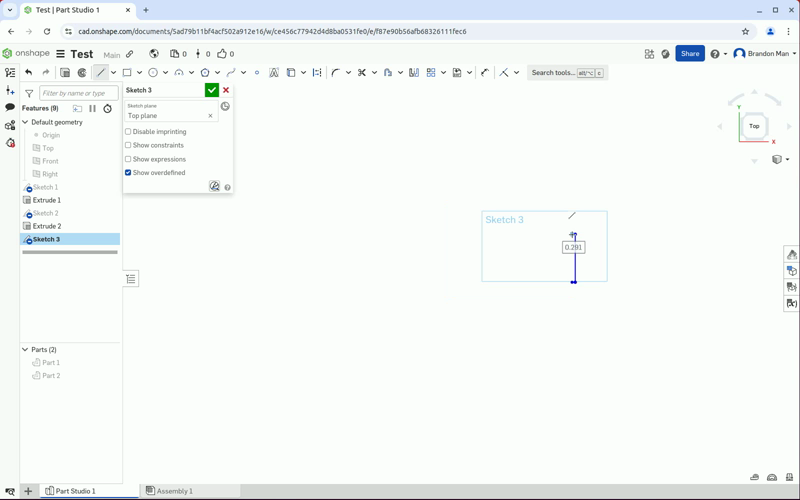
scroll(-6)
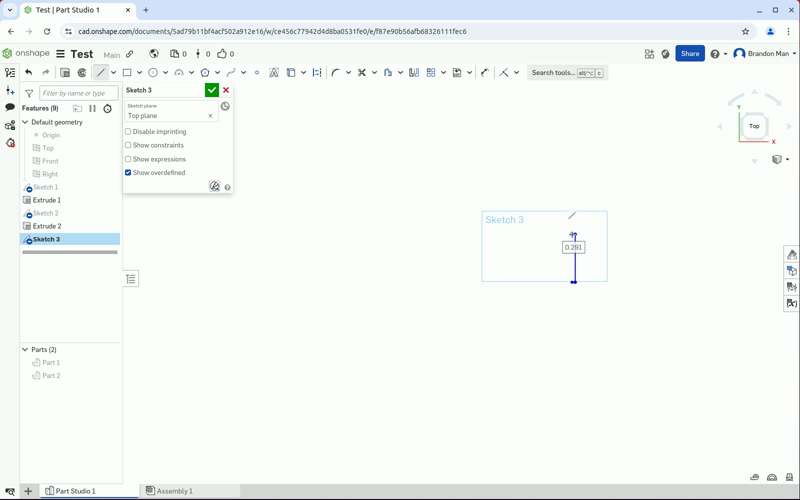
scroll(-6)
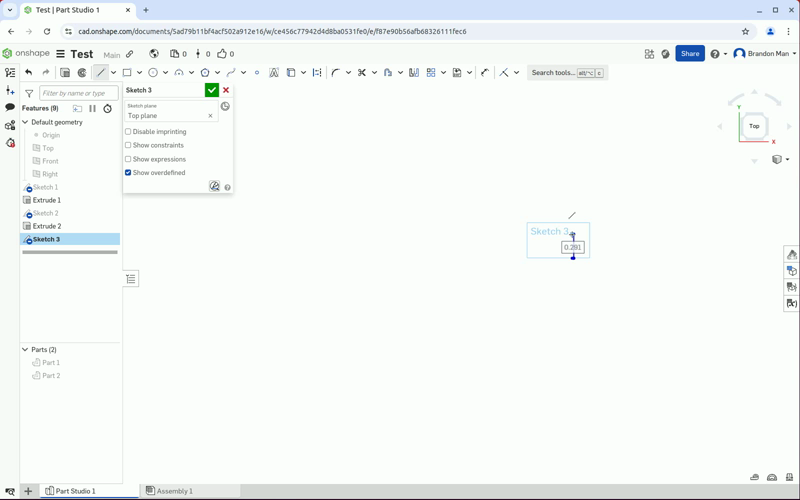
key_up(shift)
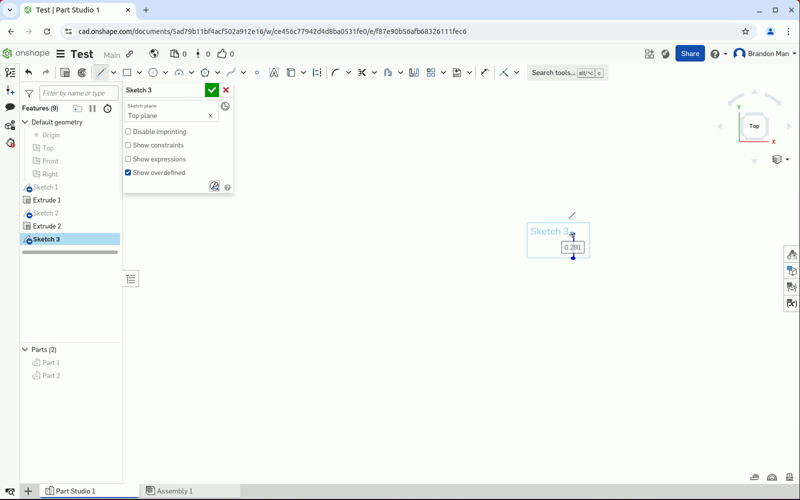
mouse_move(589, 234)
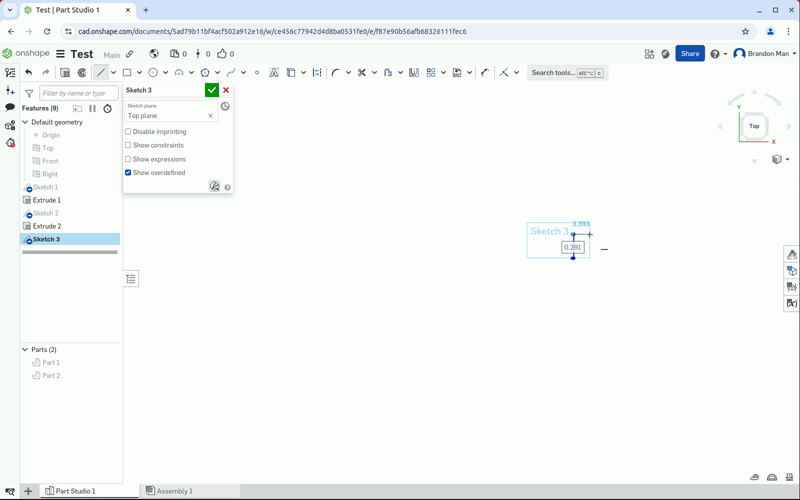
key_down(shift)
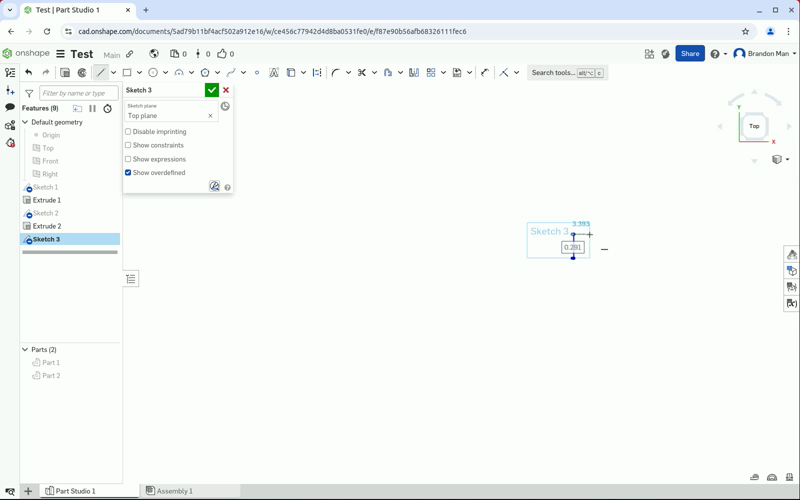
mouse_move(572, 258)
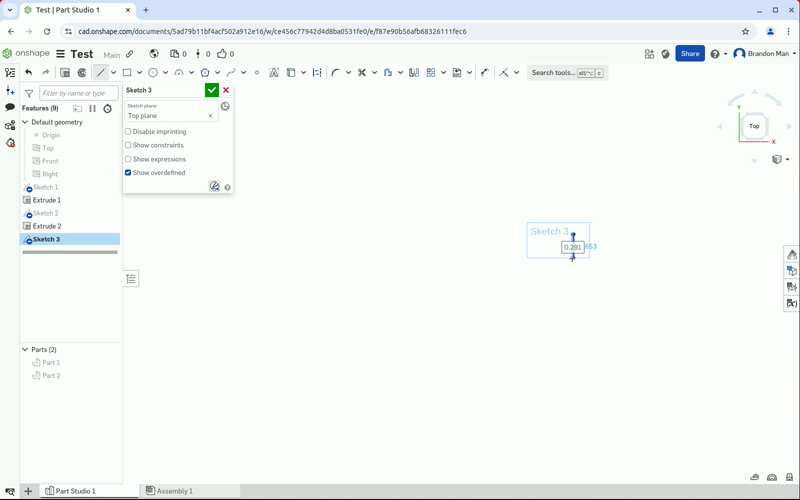
scroll(6)
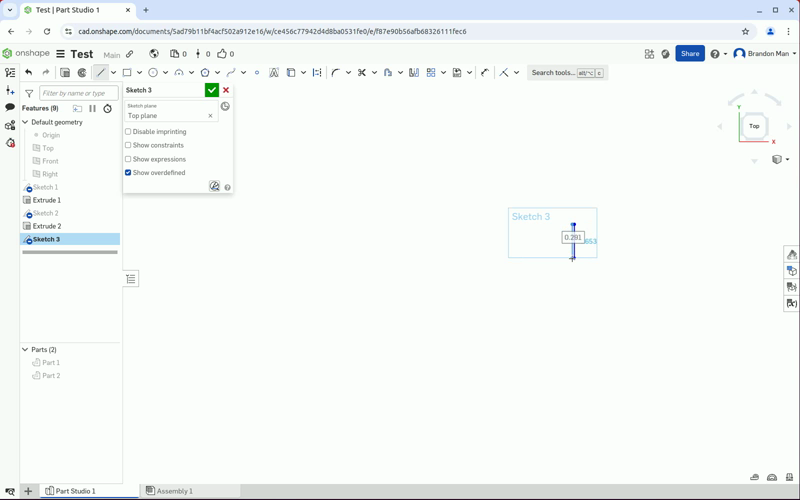
scroll(6)
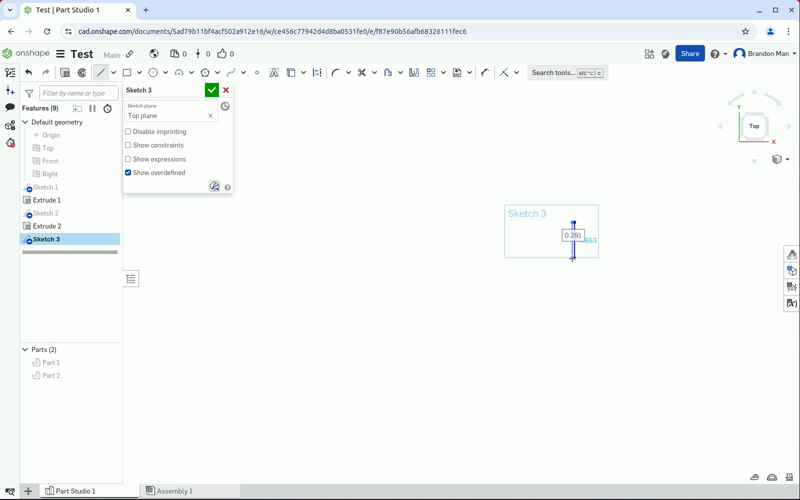
scroll(6)
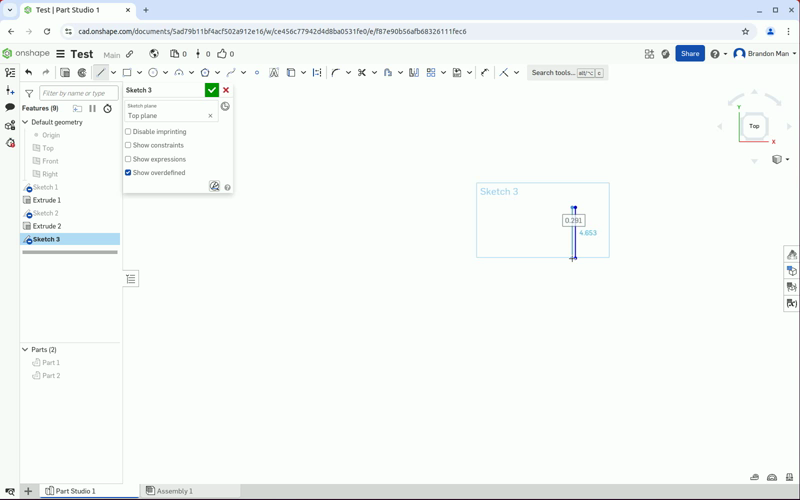
scroll(6)
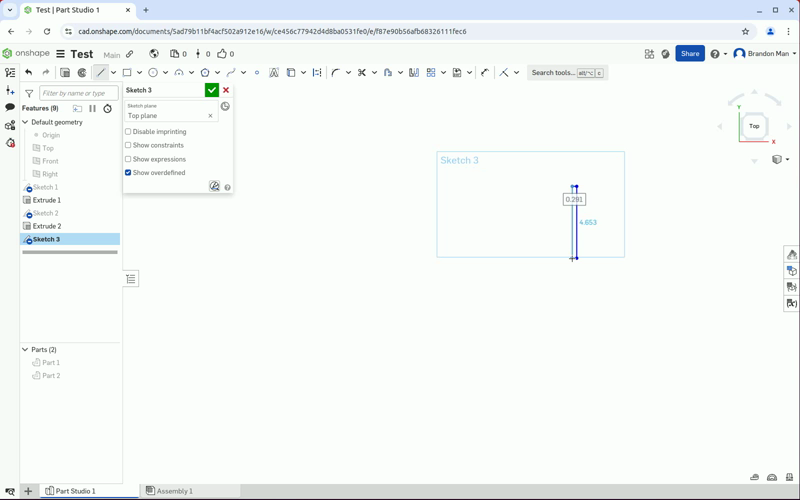
scroll(6)
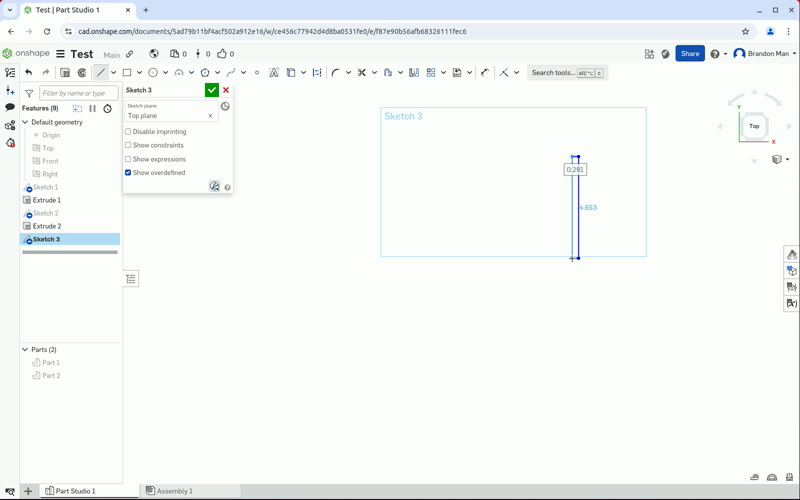
scroll(6)
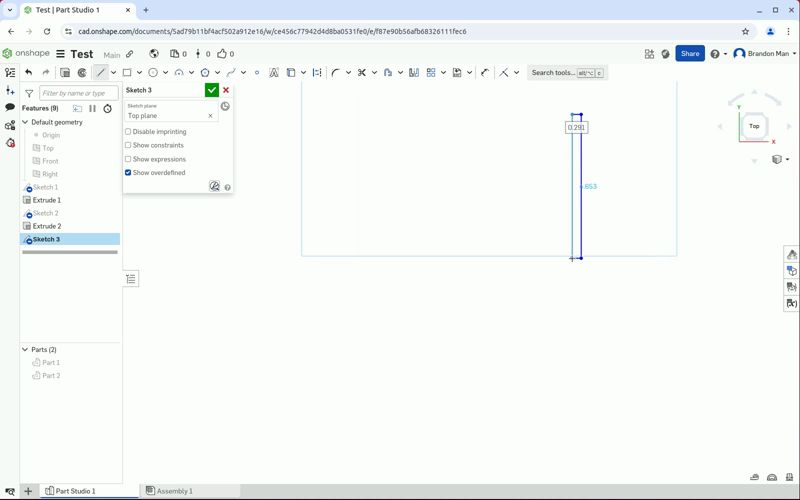
scroll(6)
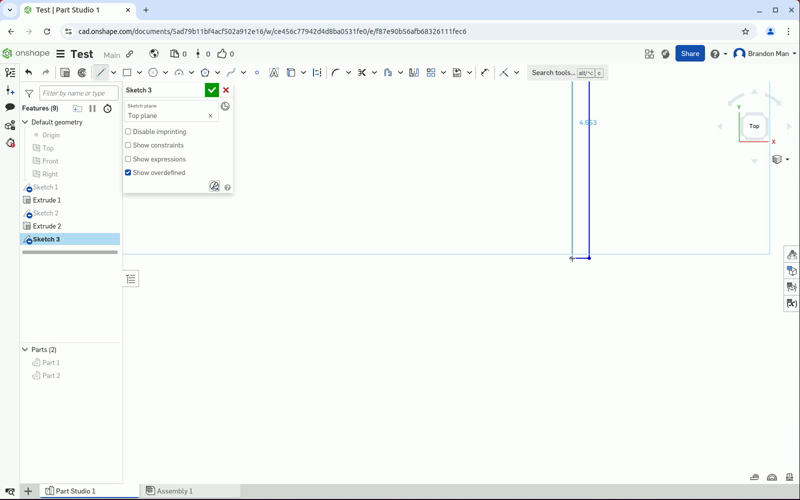
key_up(shift)
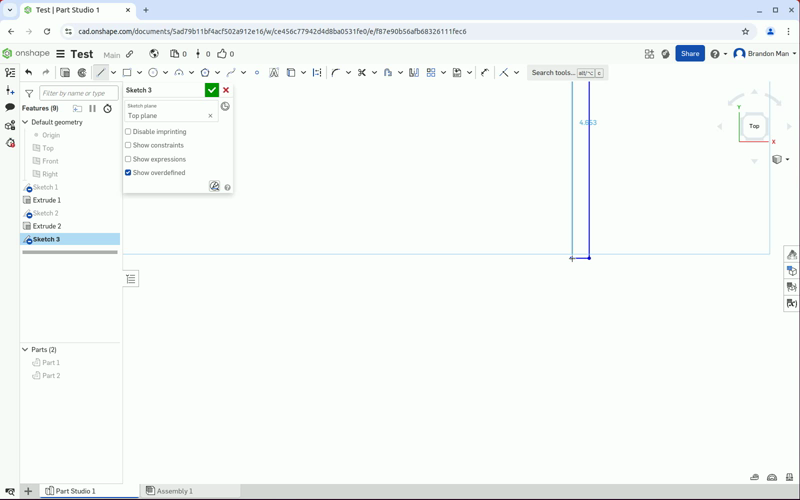
click(572, 258)
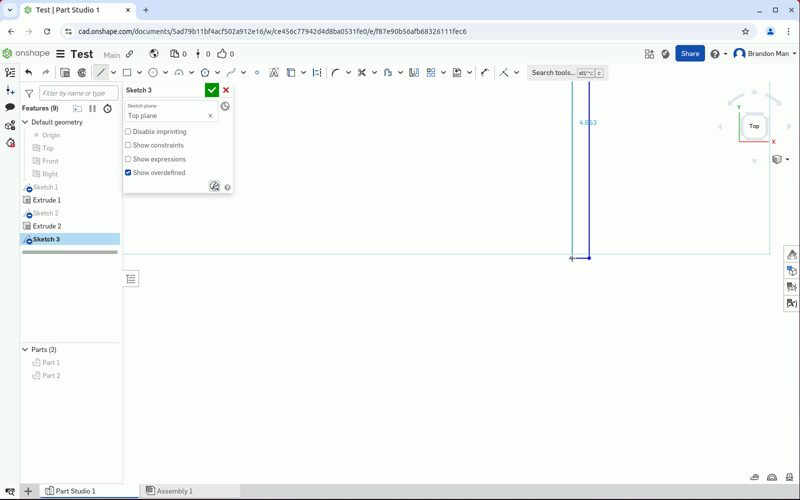
scroll(-6)
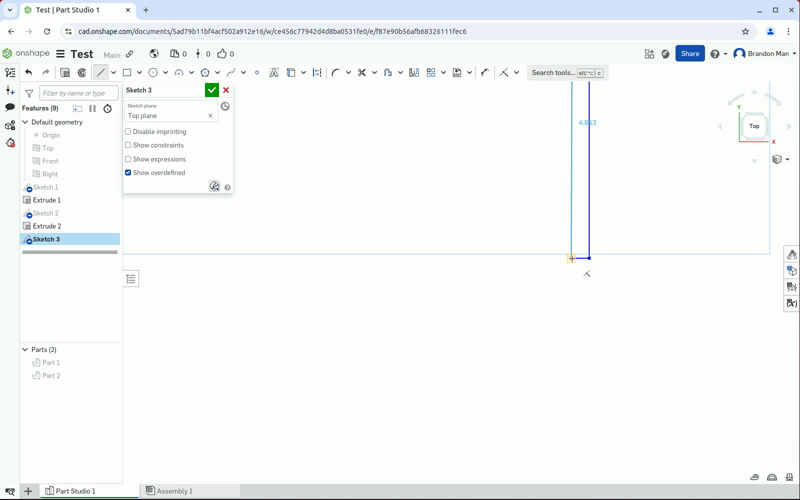
scroll(-6)
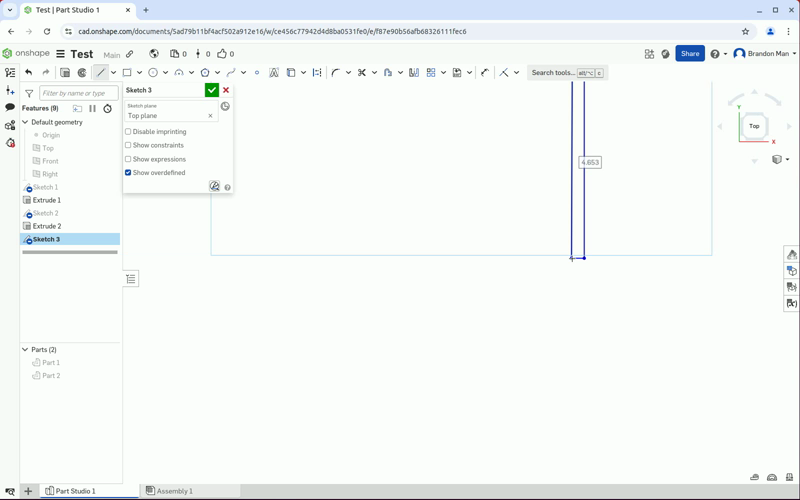
scroll(-6)
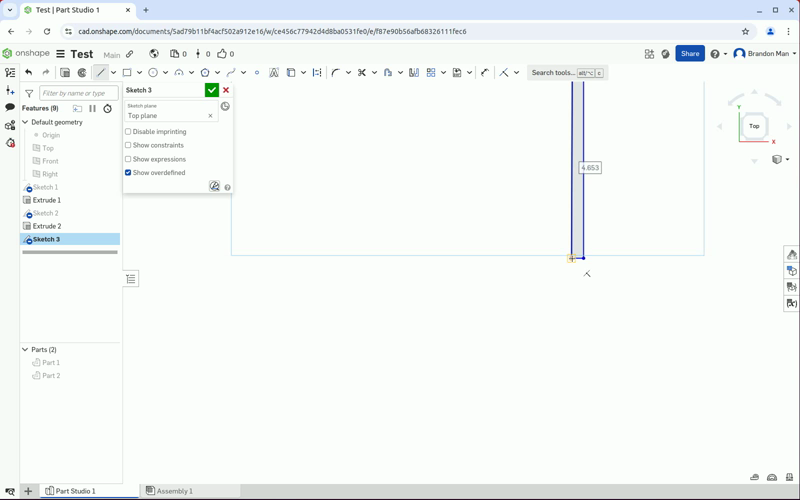
scroll(-6)
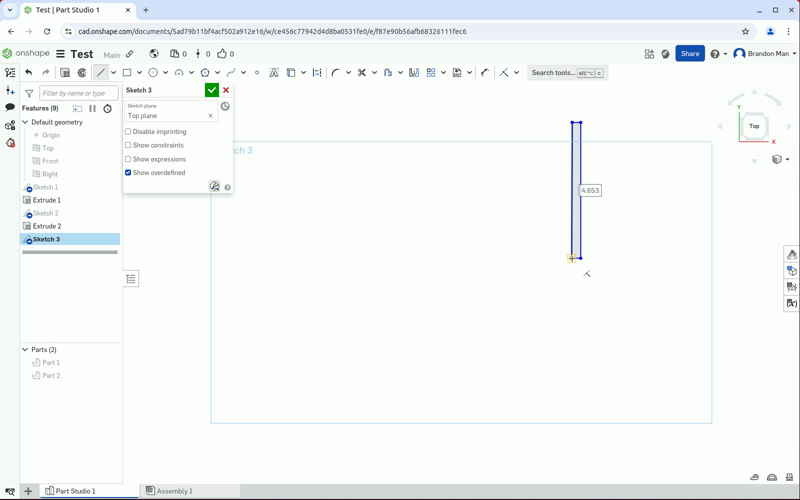
scroll(-6)
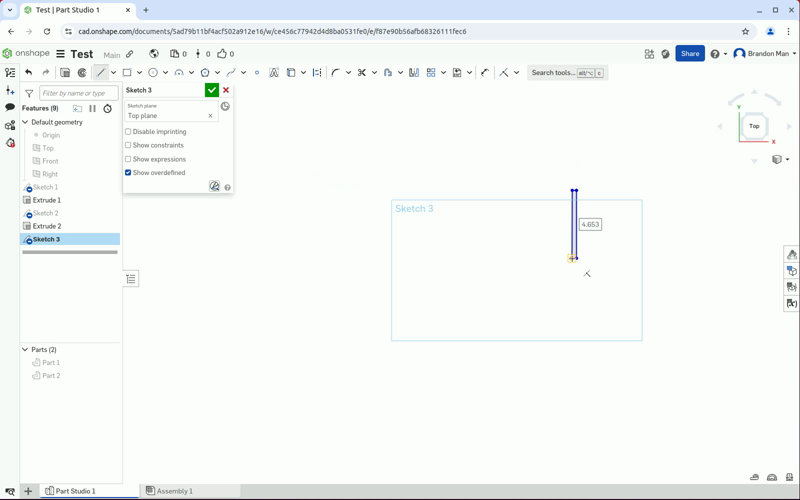
scroll(-6)
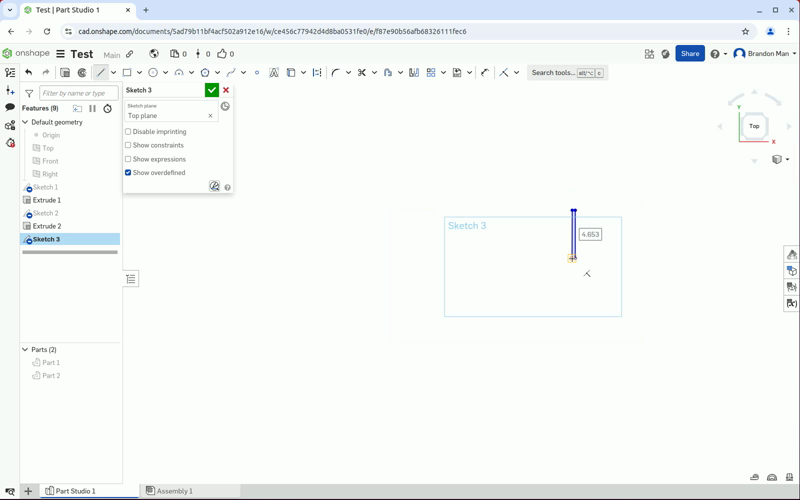
scroll(-6)
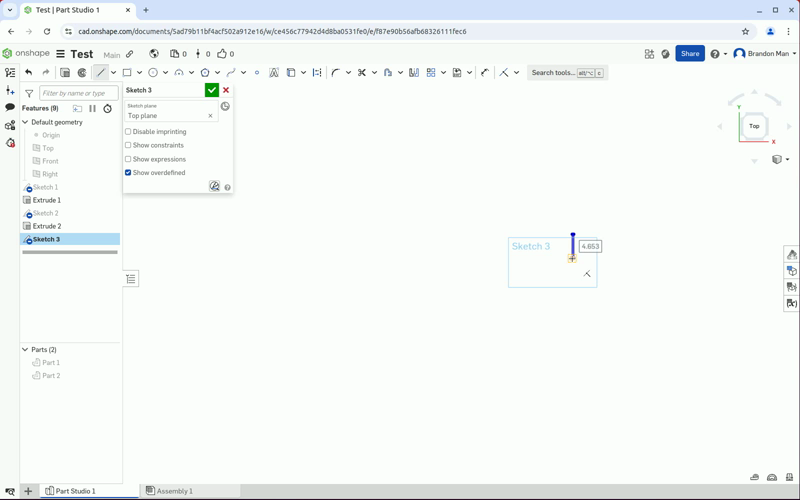
key(esc)
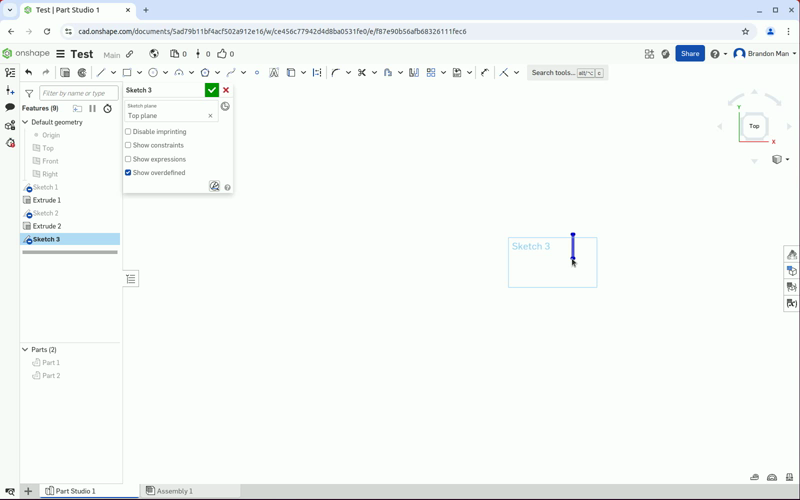
mouse_move(573, 249)
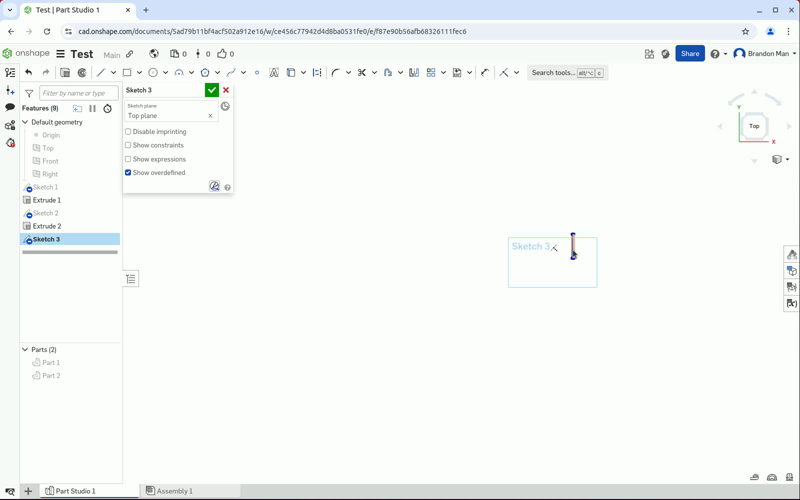
scroll(6)
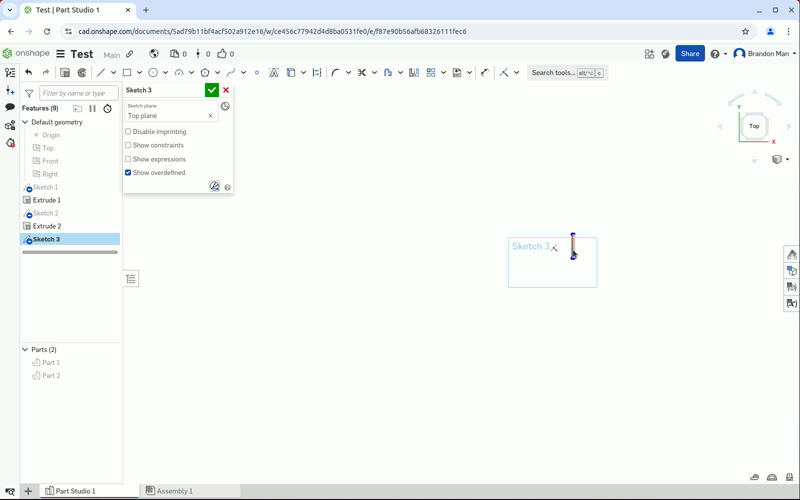
scroll(6)
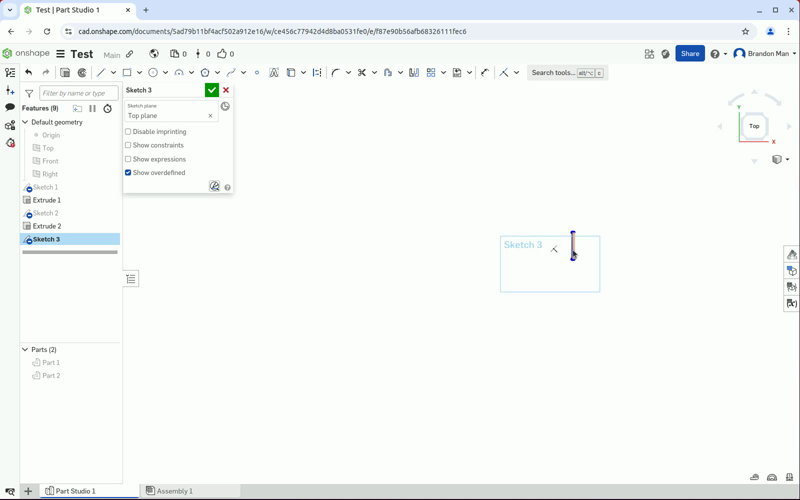
scroll(6)
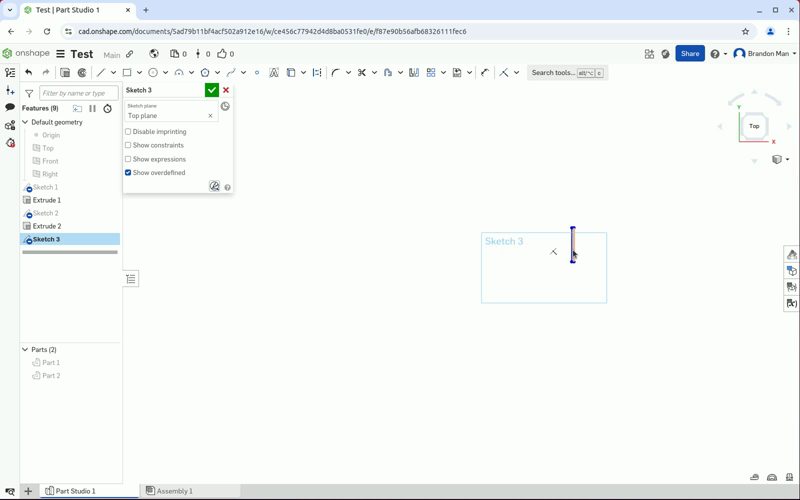
scroll(6)
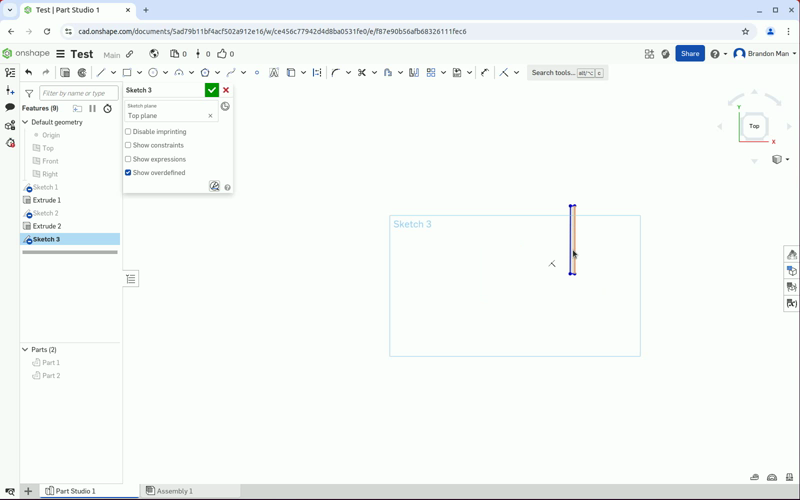
scroll(6)
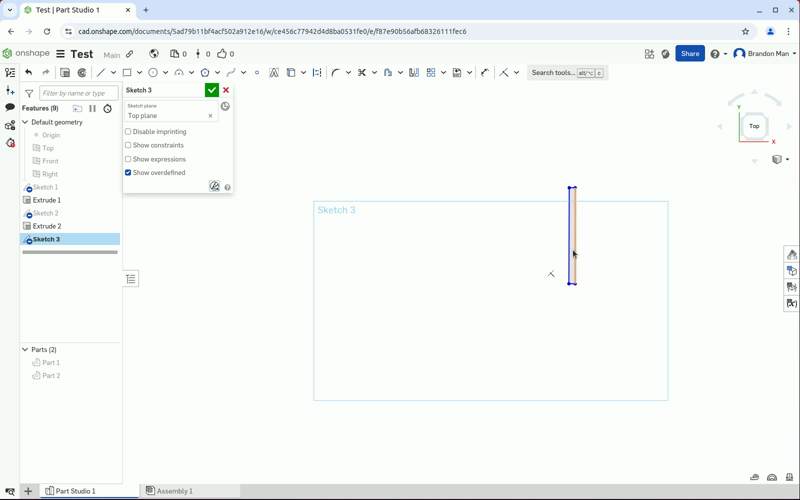
scroll(6)
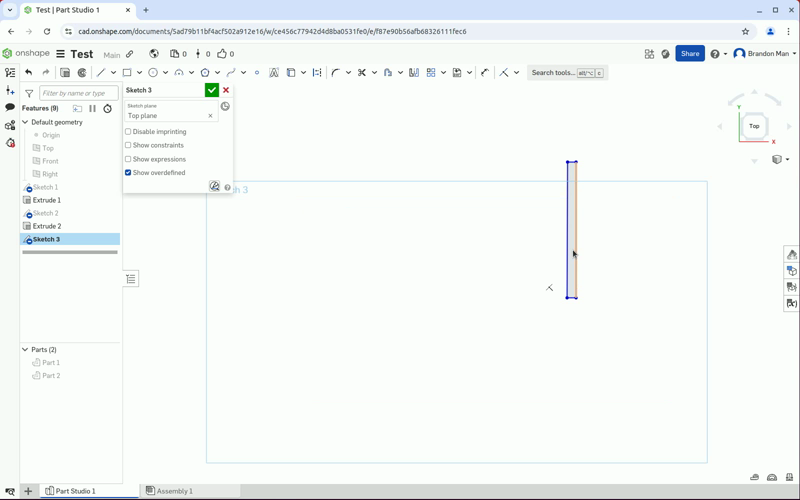
scroll(6)
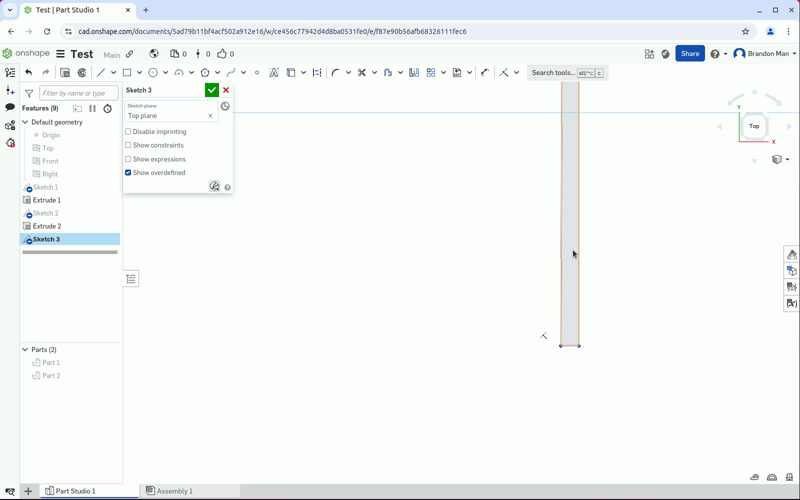
click(573, 249)
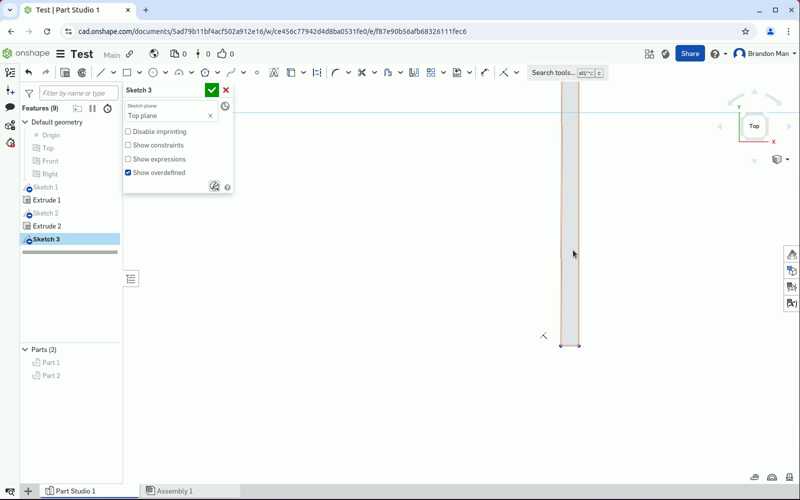
scroll(-6)
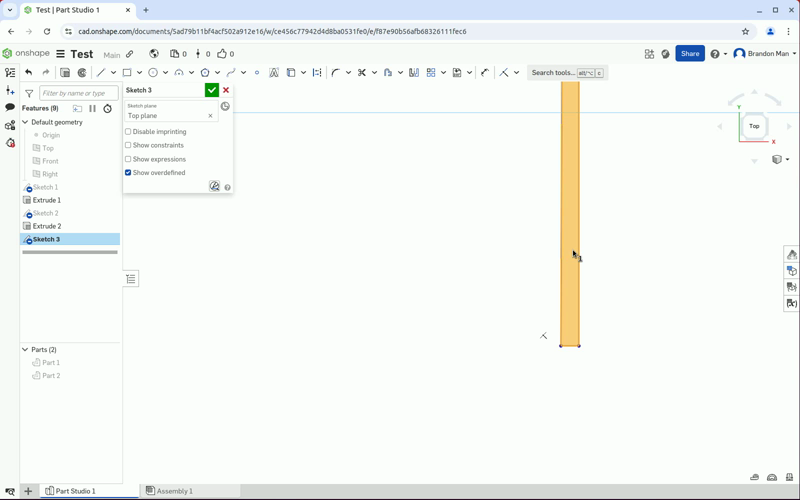
scroll(-6)
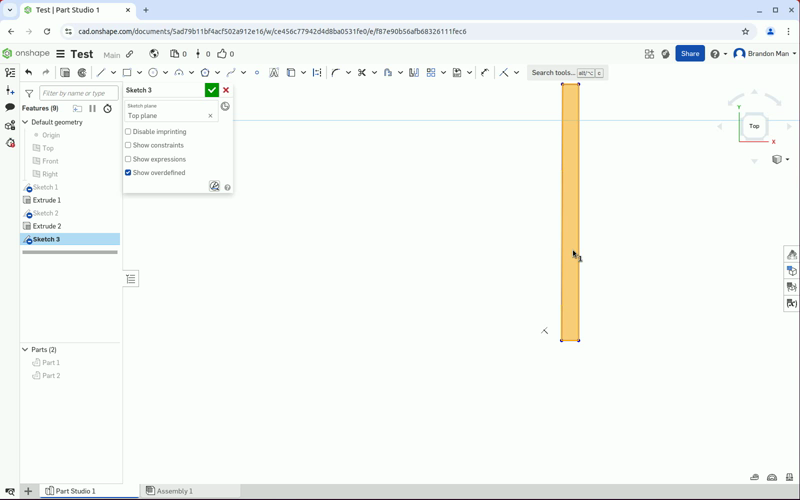
scroll(-6)
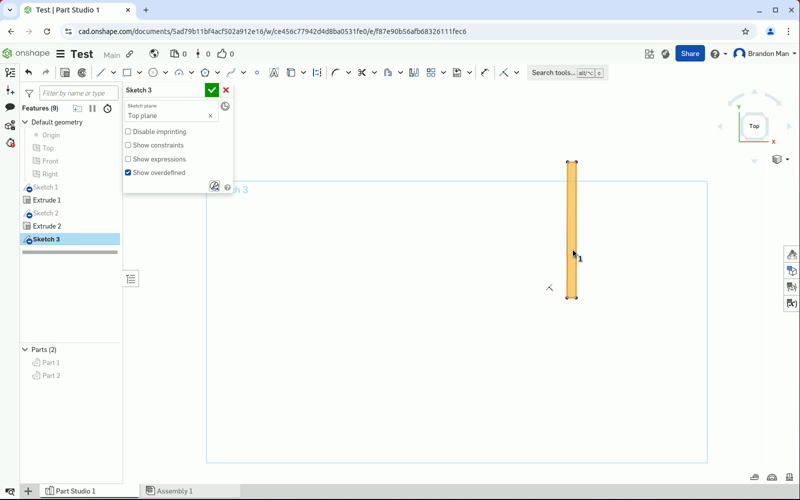
scroll(-6)
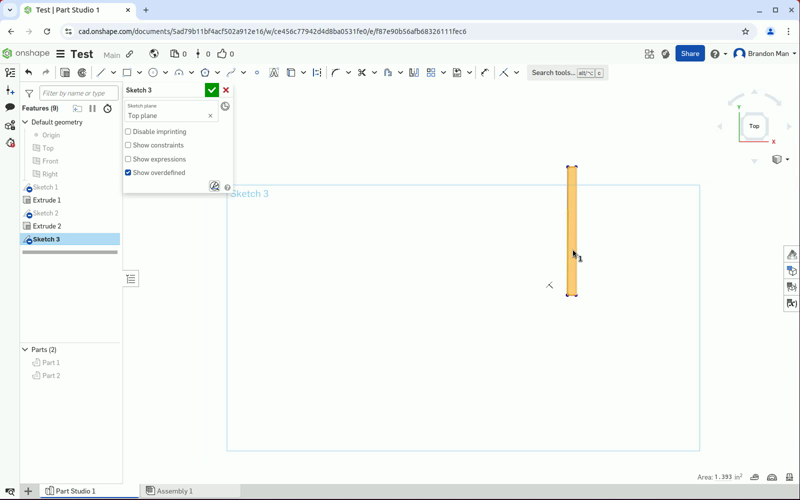
scroll(-6)
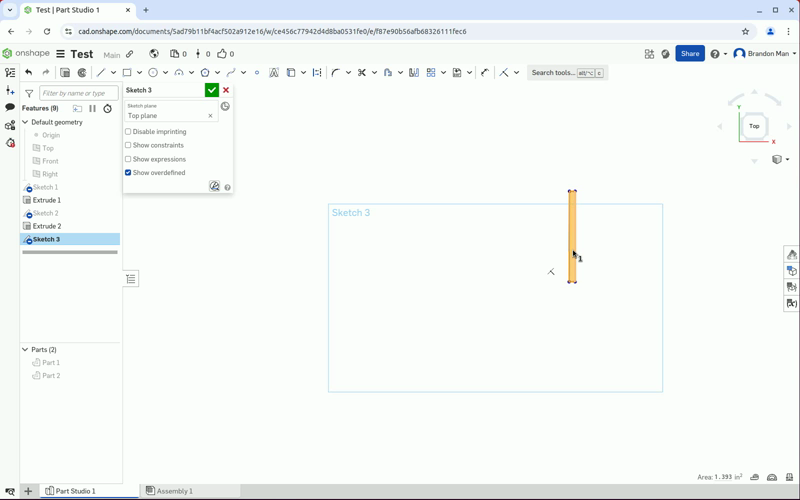
scroll(-6)
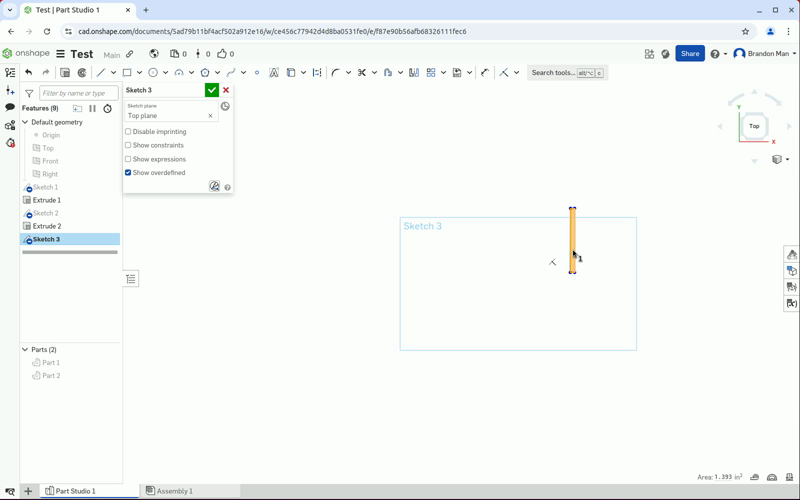
scroll(-6)
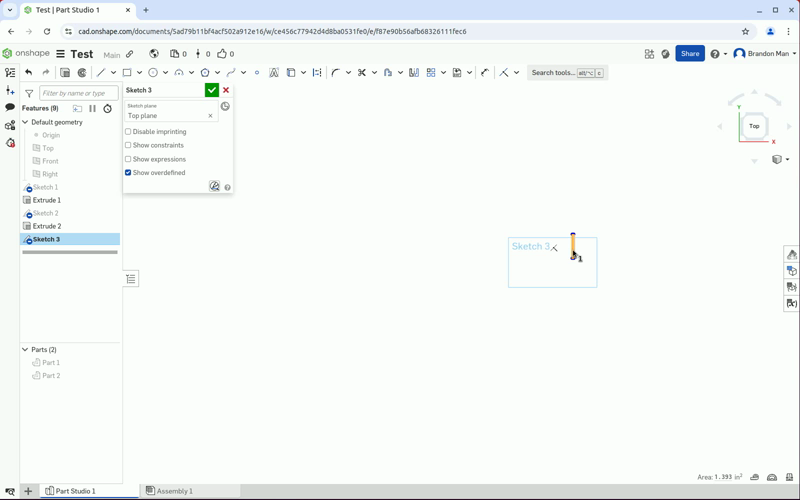
mouse_move(73, 352)
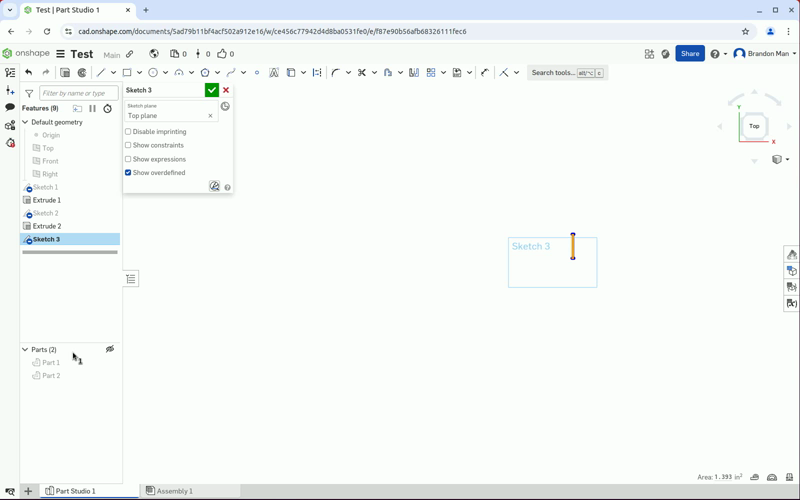
key(shift+y)
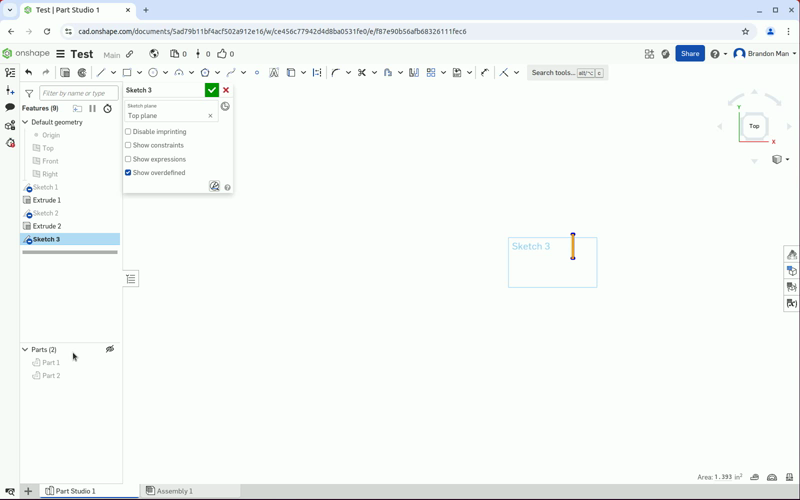
key(shift+e)
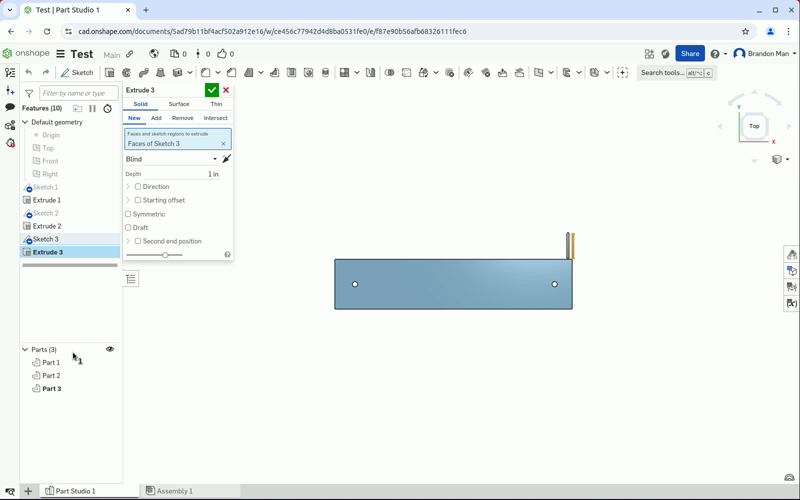
mouse_move(143, 106)
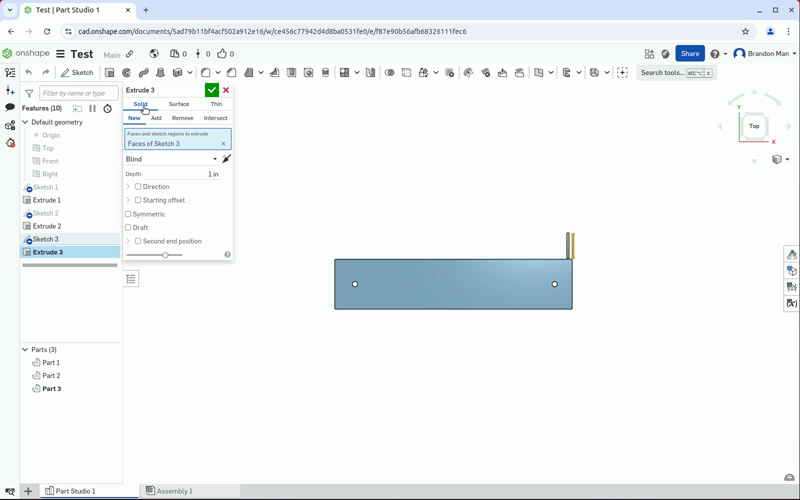
click(143, 106)
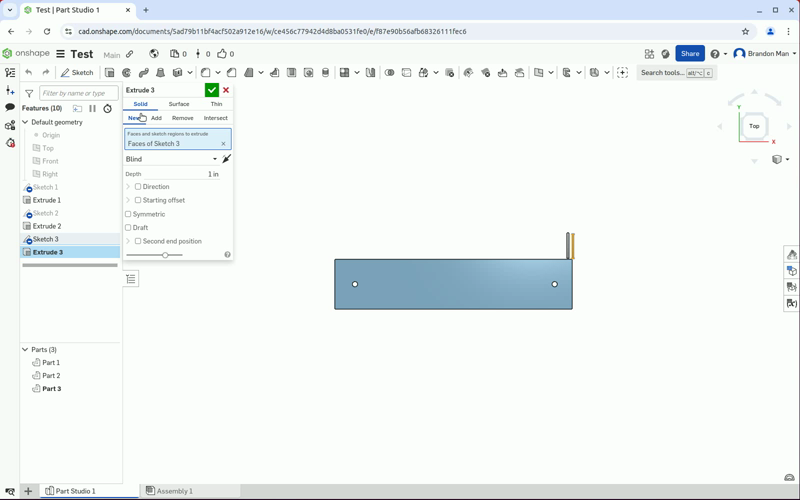
mouse_move(137, 120)
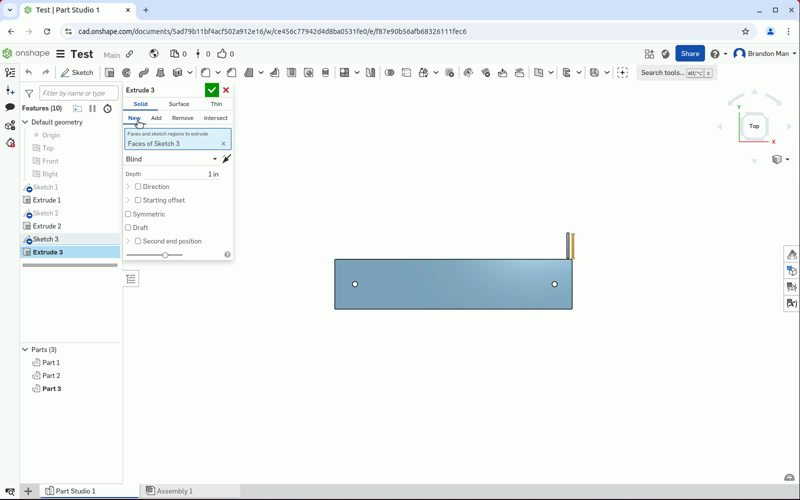
click(137, 120)
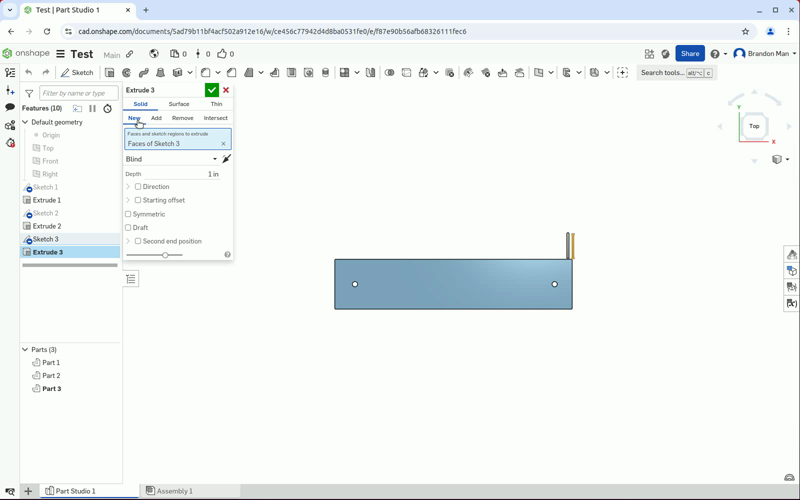
key(tab, 4)
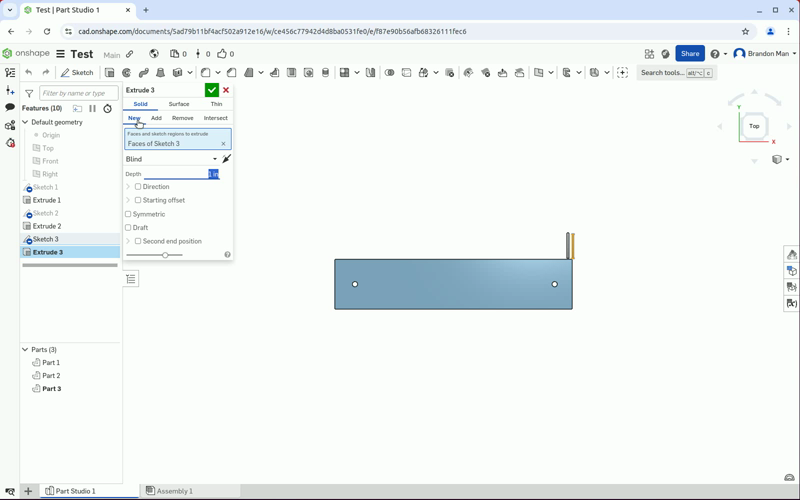
text(4.574)
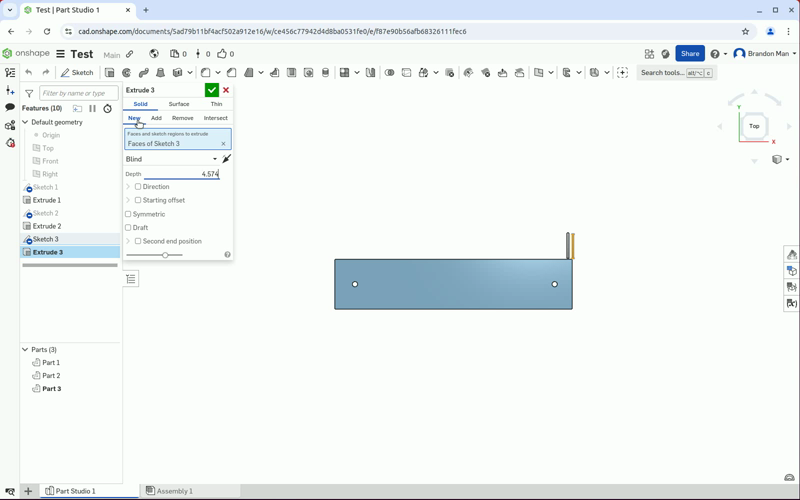
key(enter)
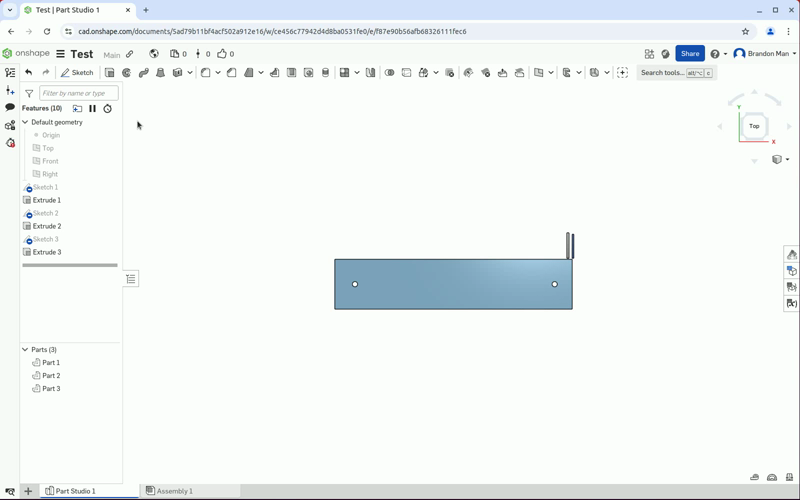
key(shift+h)
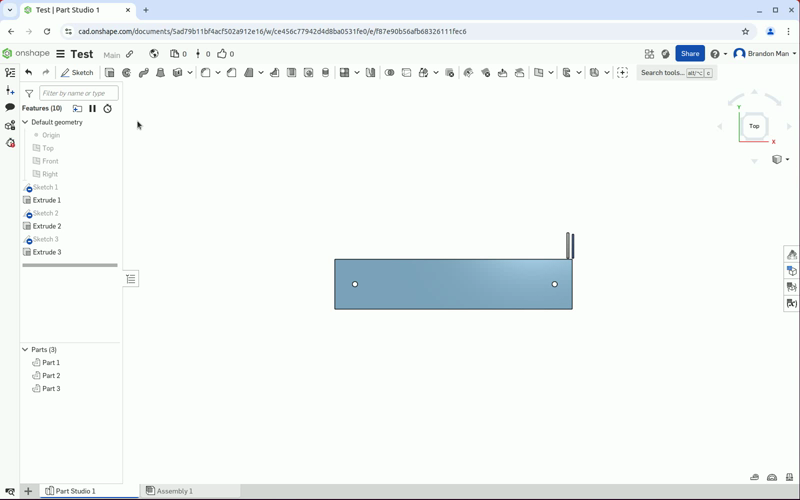
key(shift+h)
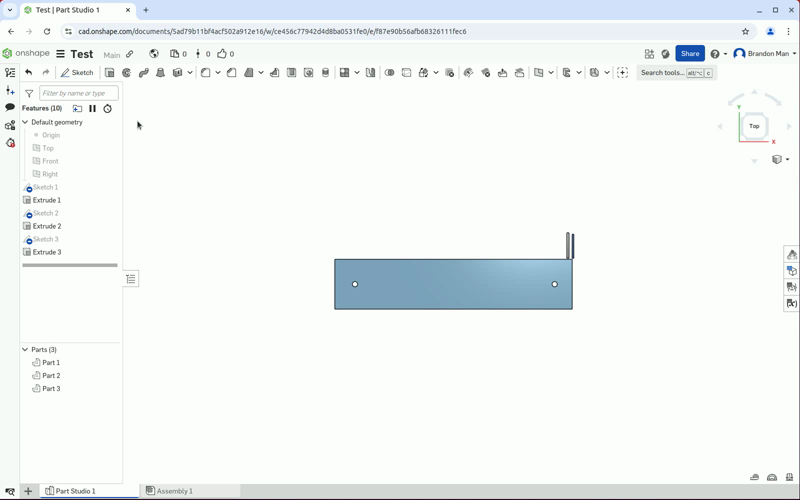
mouse_move(73, 189)
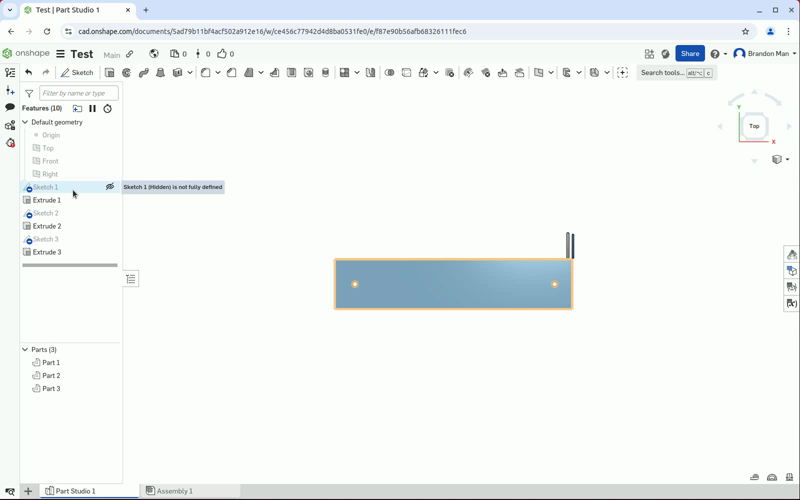
click(73, 189)
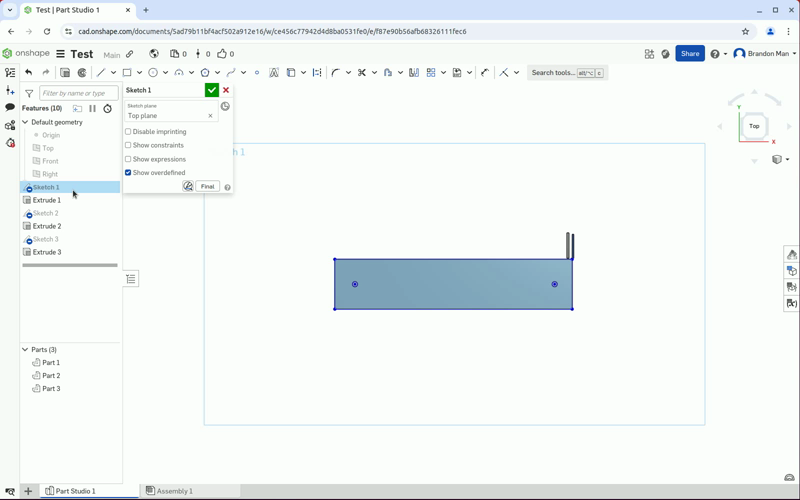
mouse_move(229, 92)
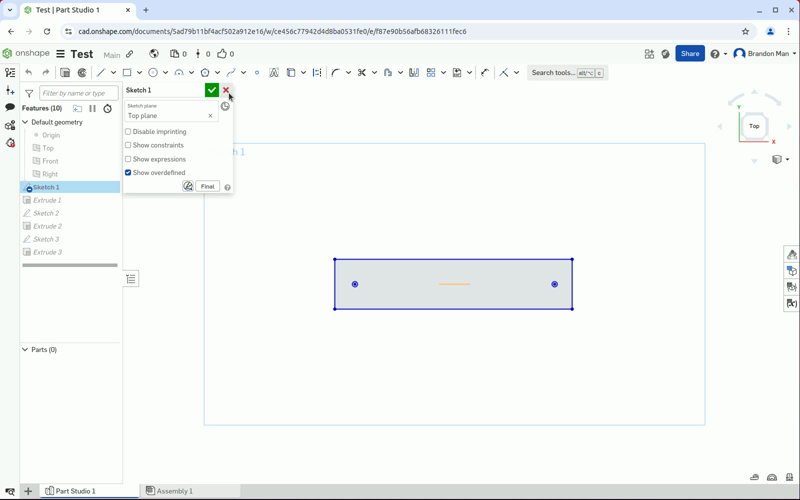
click(229, 92)
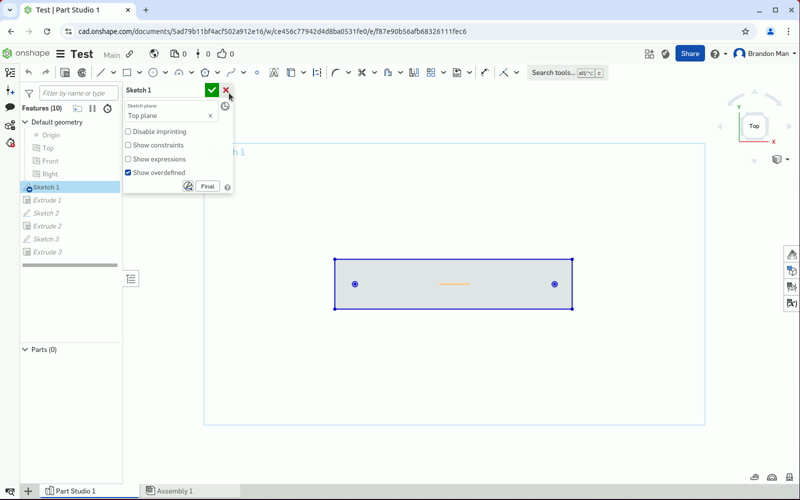
key(shift+s)
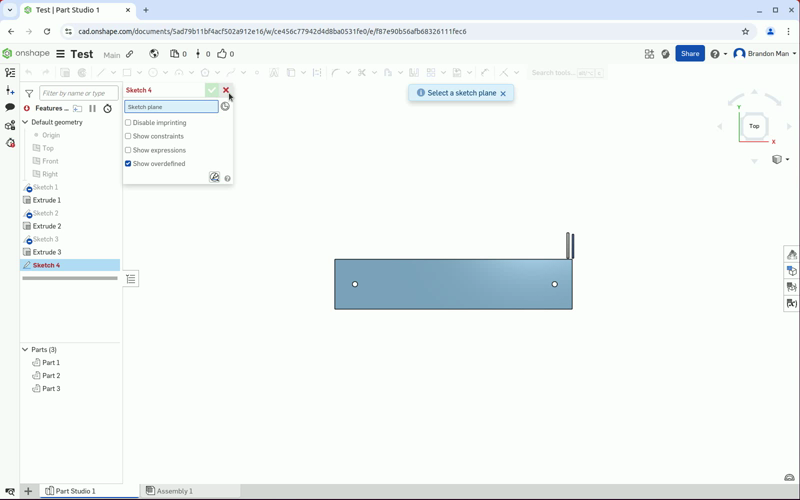
mouse_move(73, 150)
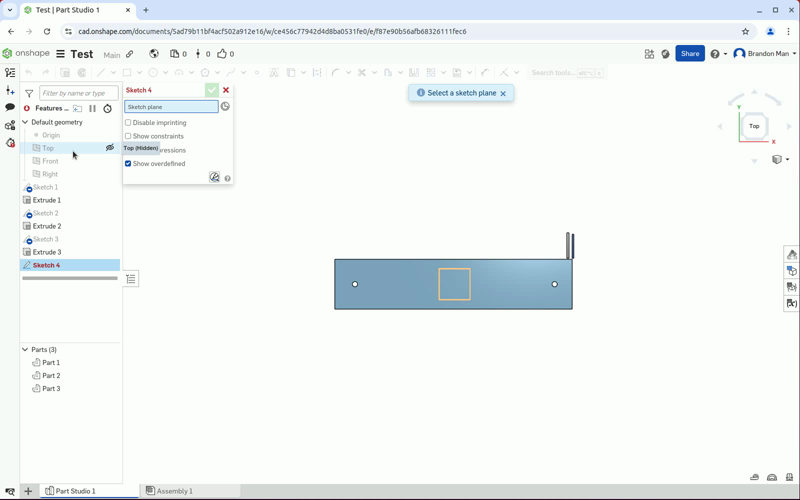
click(73, 150)
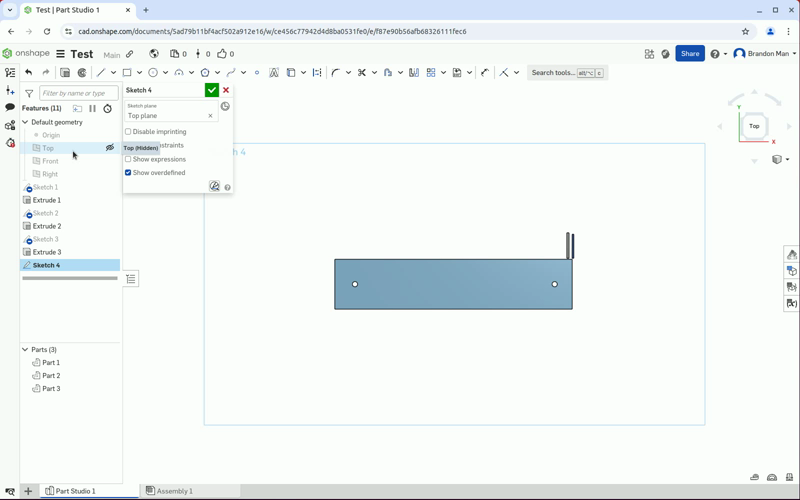
mouse_move(73, 352)
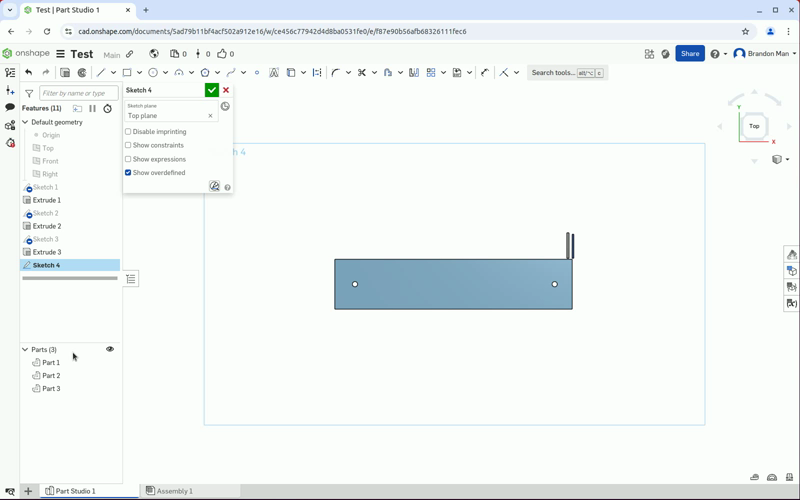
key(y)
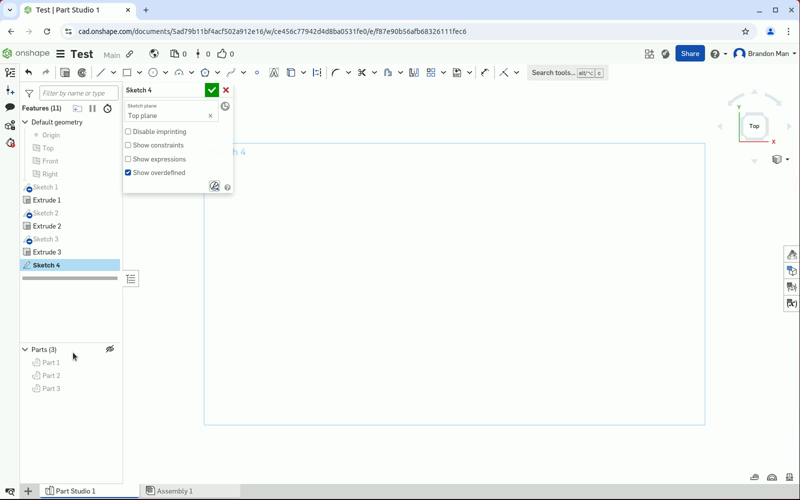
key(l)
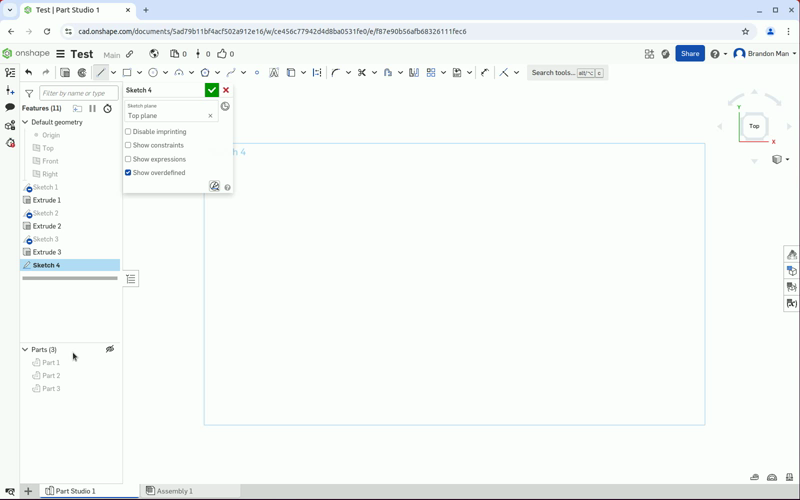
key_down(shift)
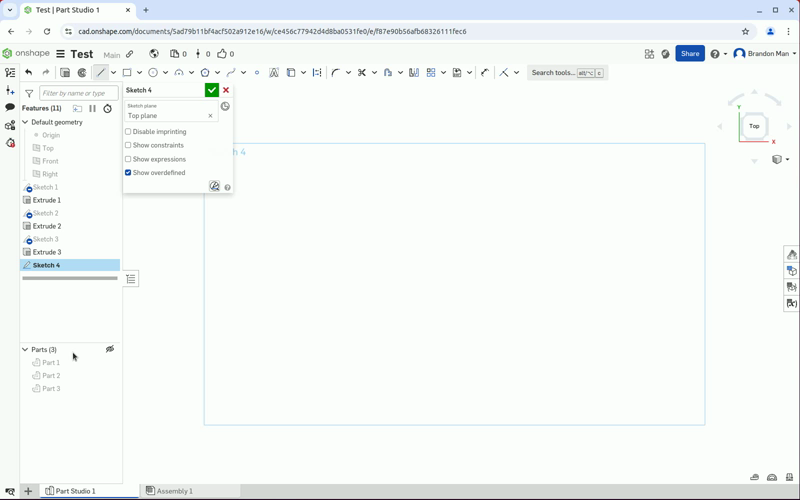
mouse_move(348, 258)
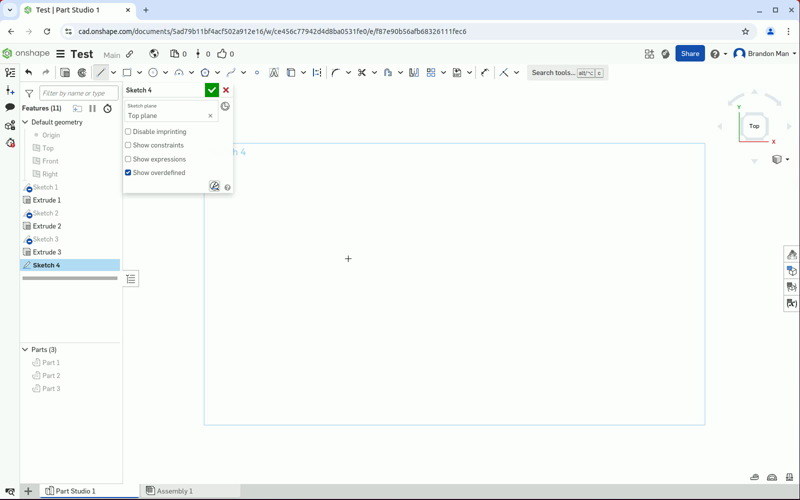
click(348, 258)
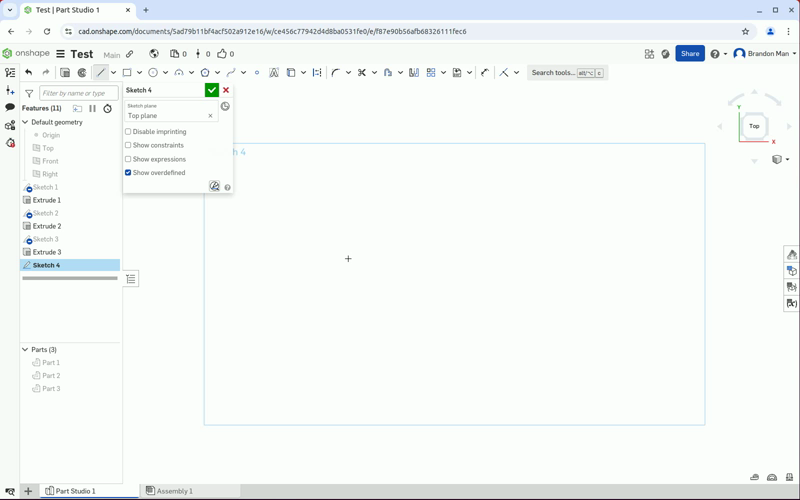
key_up(shift)
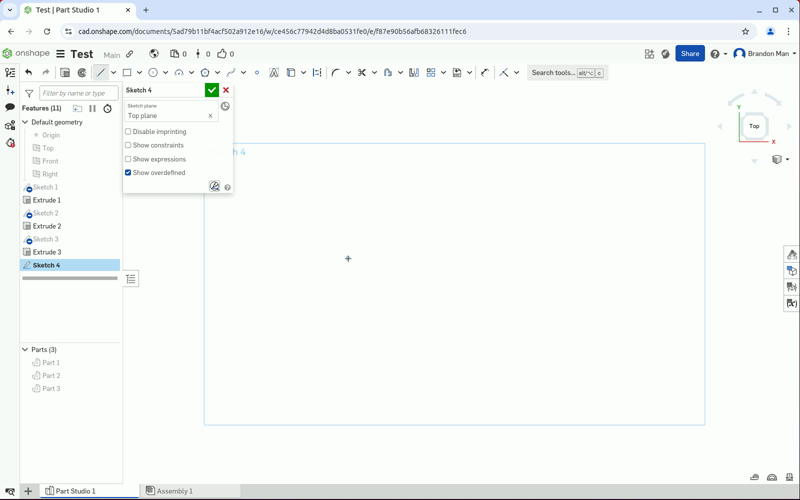
key_down(shift)
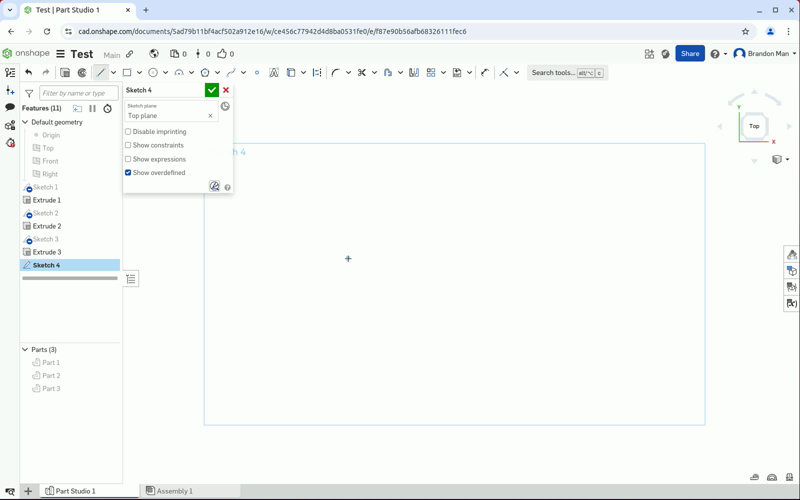
mouse_move(378, 258)
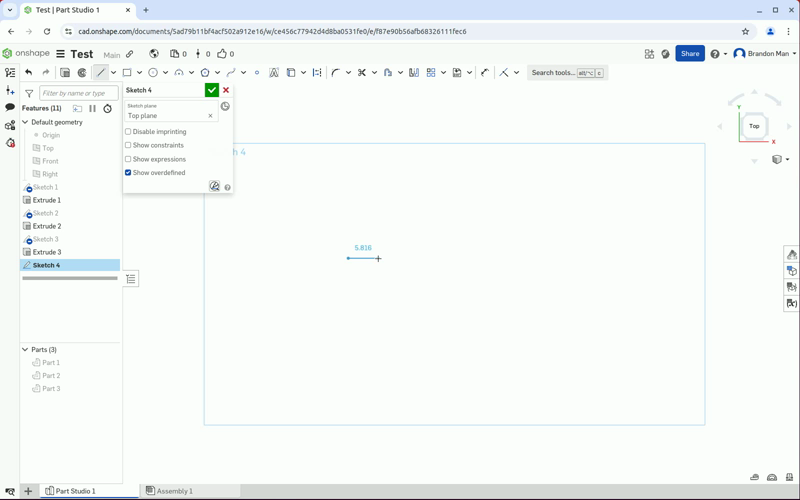
mouse_move(349, 258)
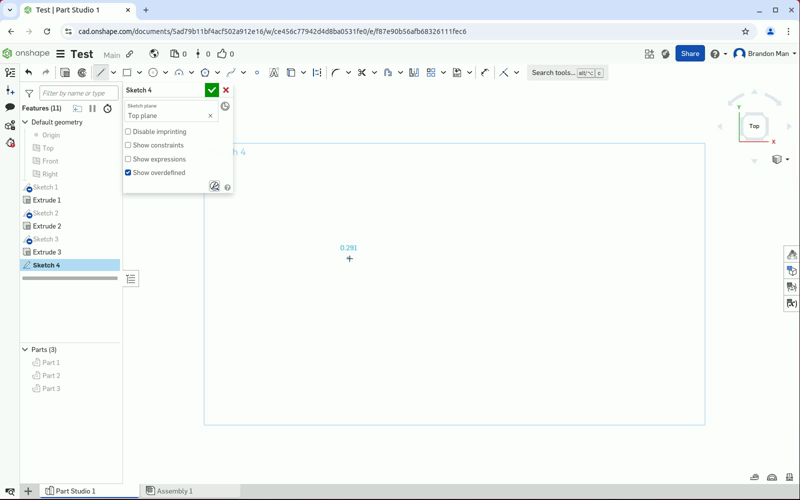
scroll(6)
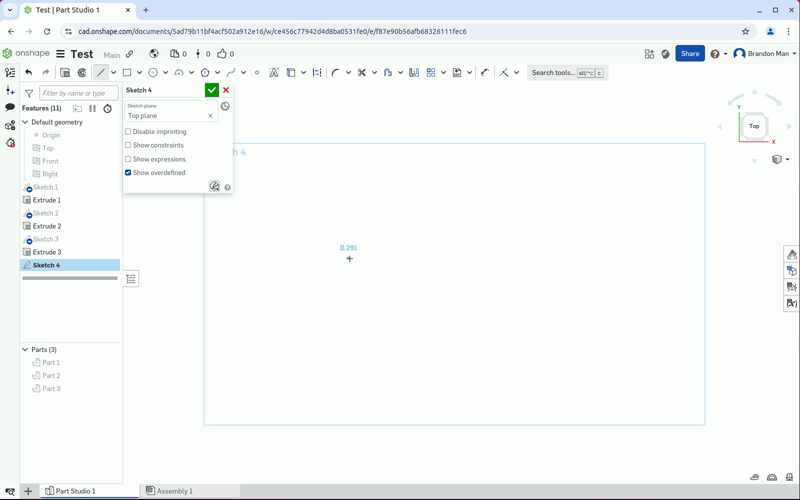
scroll(6)
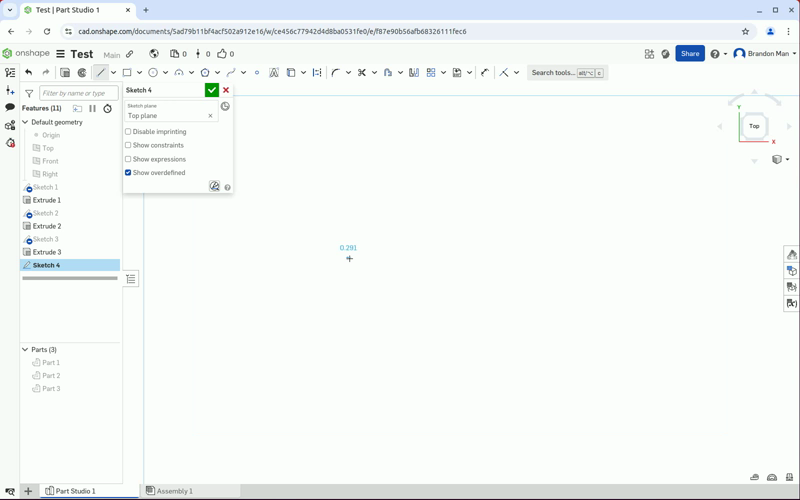
scroll(6)
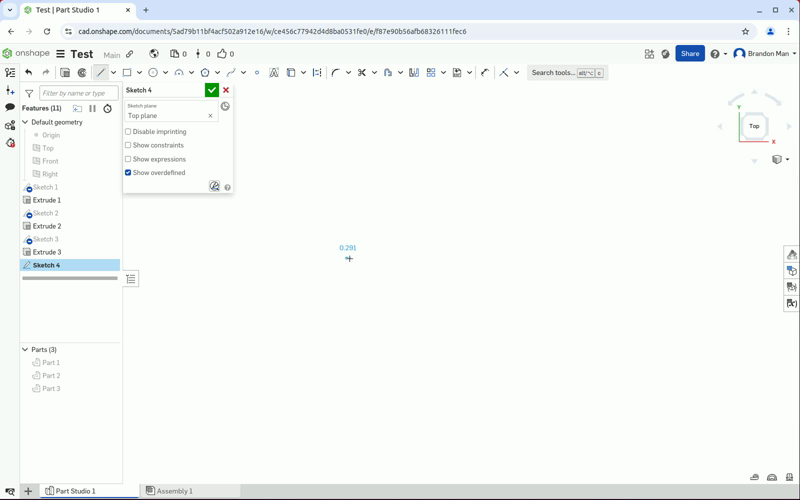
scroll(6)
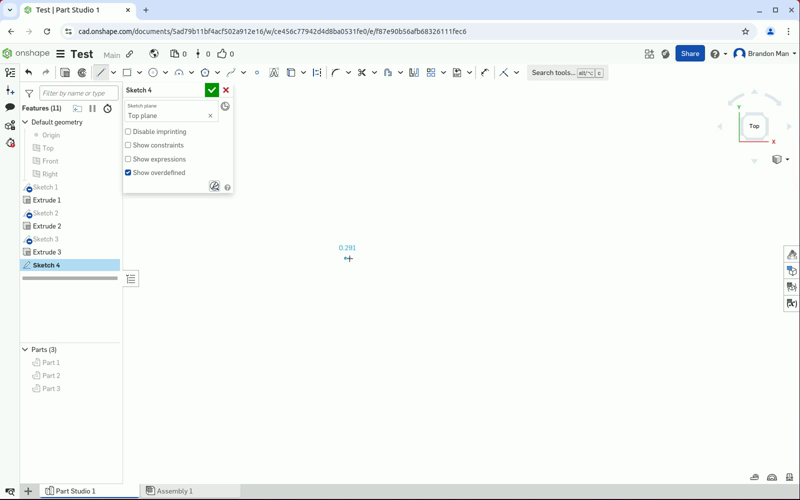
scroll(6)
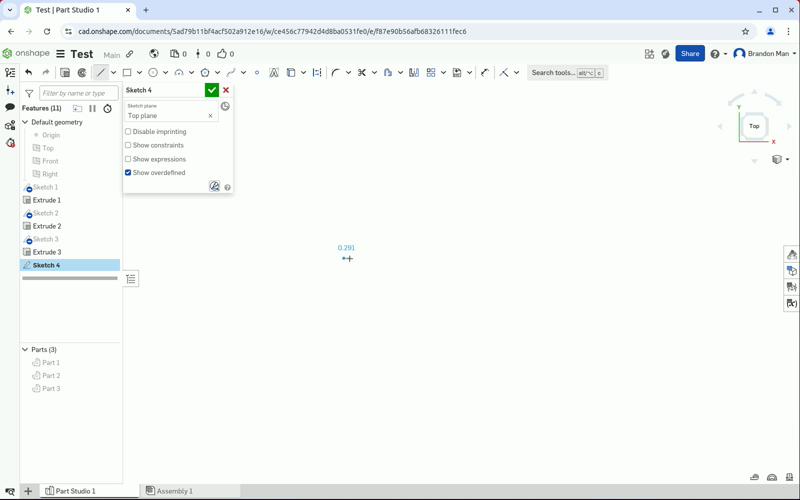
scroll(6)
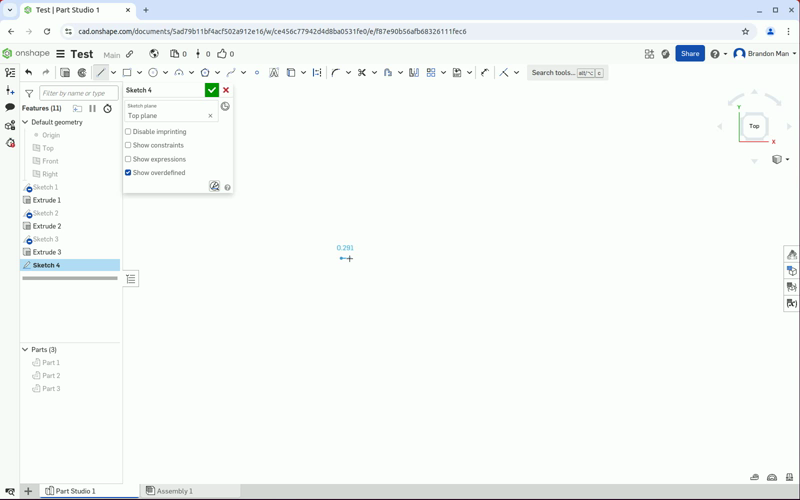
scroll(6)
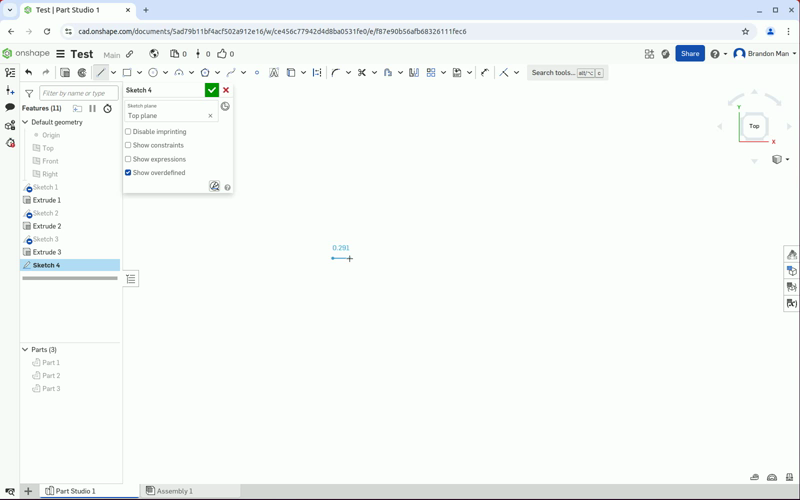
click(349, 258)
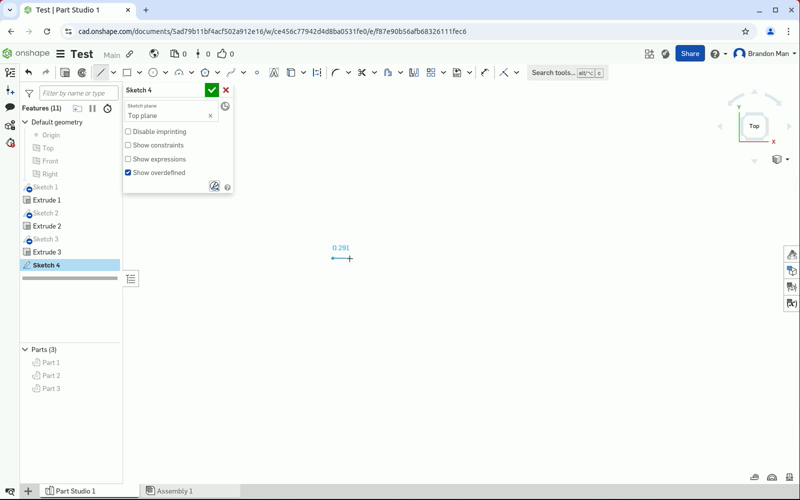
scroll(-6)
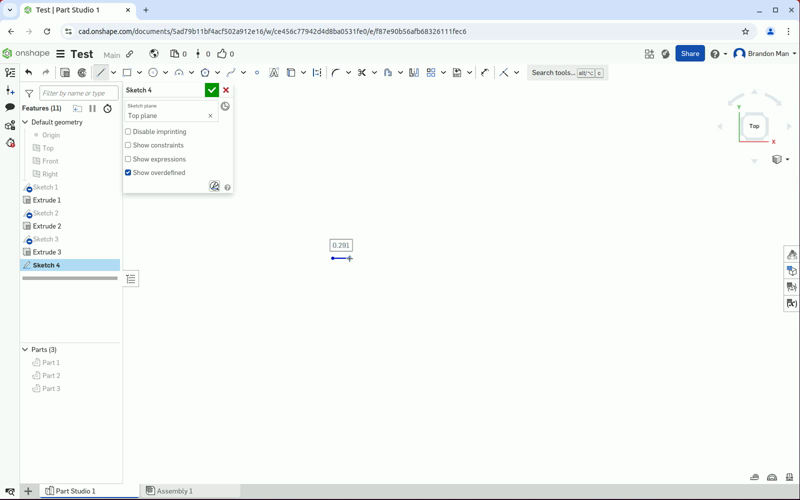
scroll(-6)
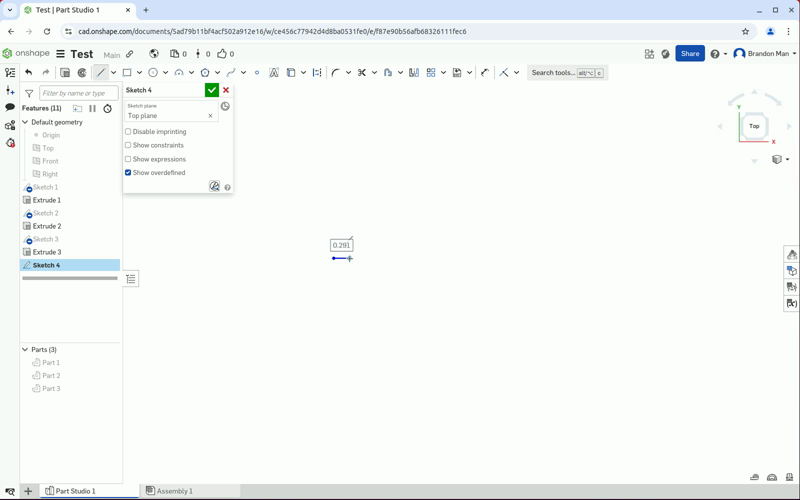
scroll(-6)
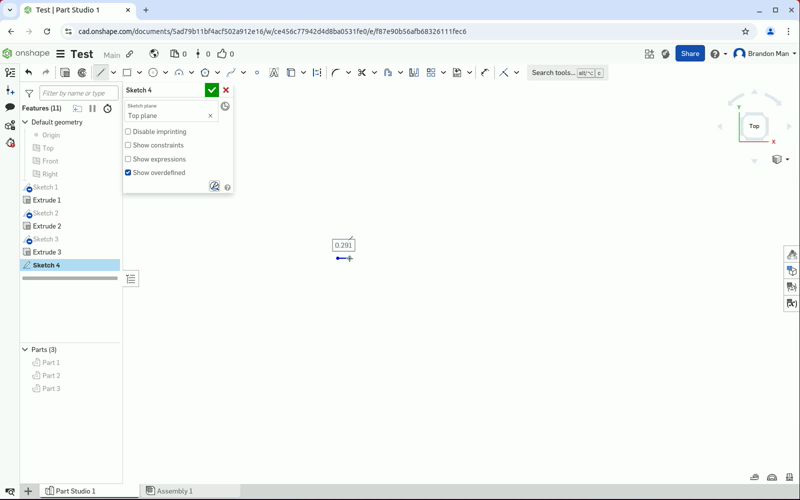
scroll(-6)
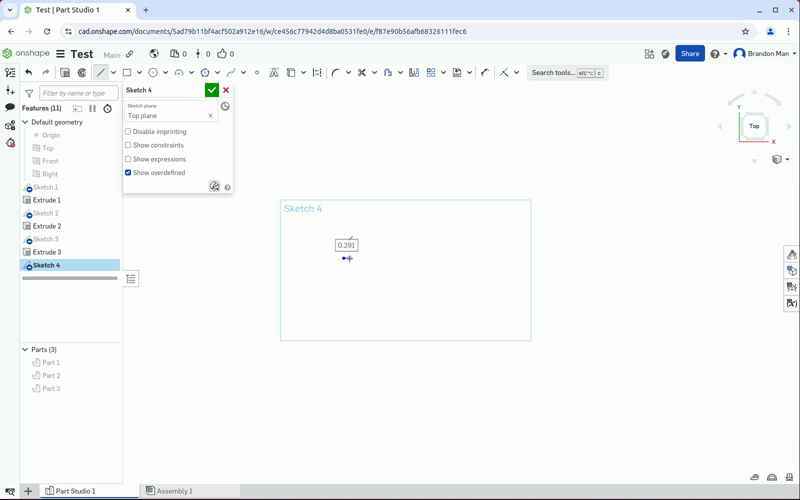
scroll(-6)
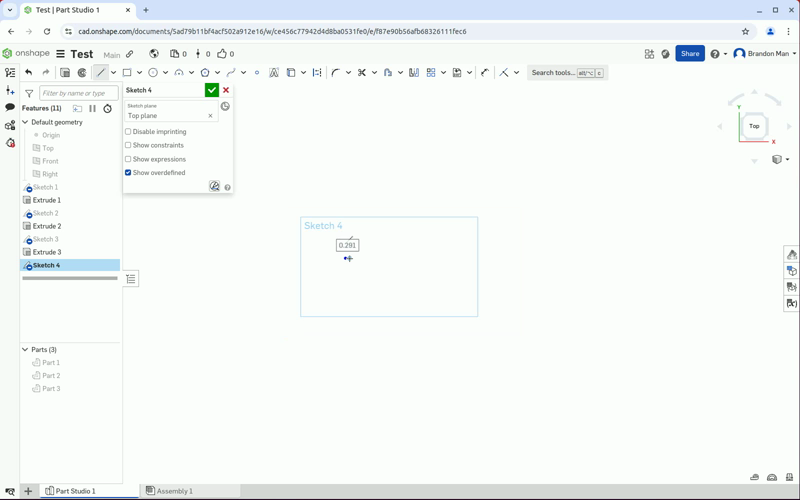
scroll(-6)
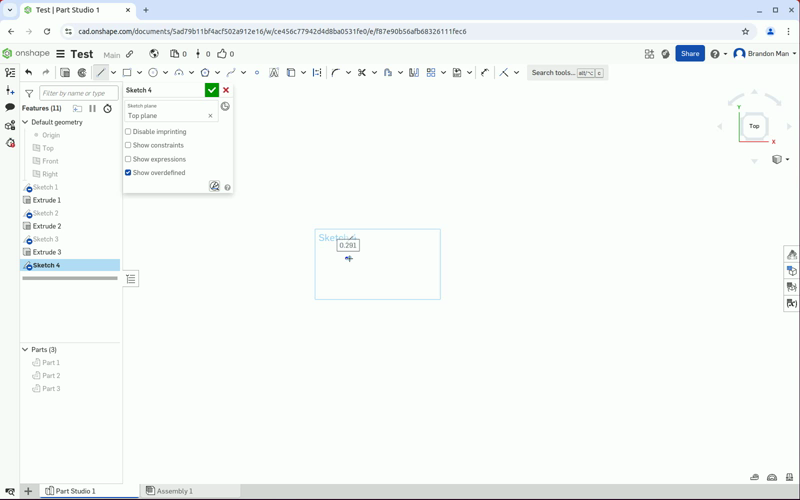
scroll(-6)
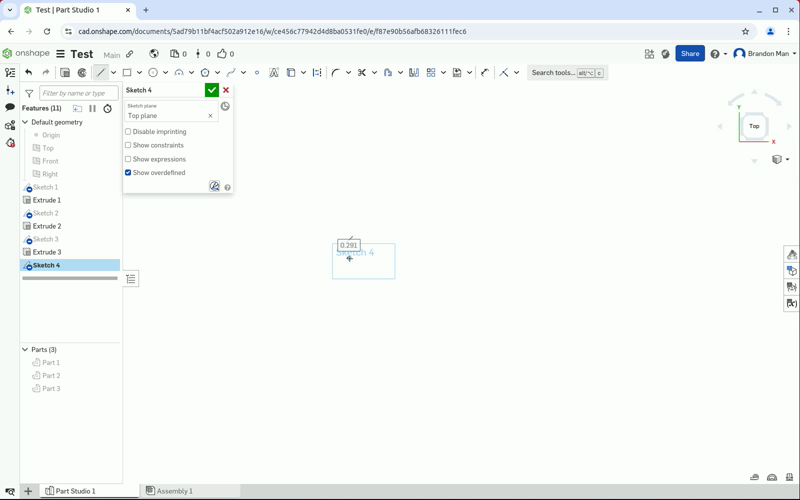
key_up(shift)
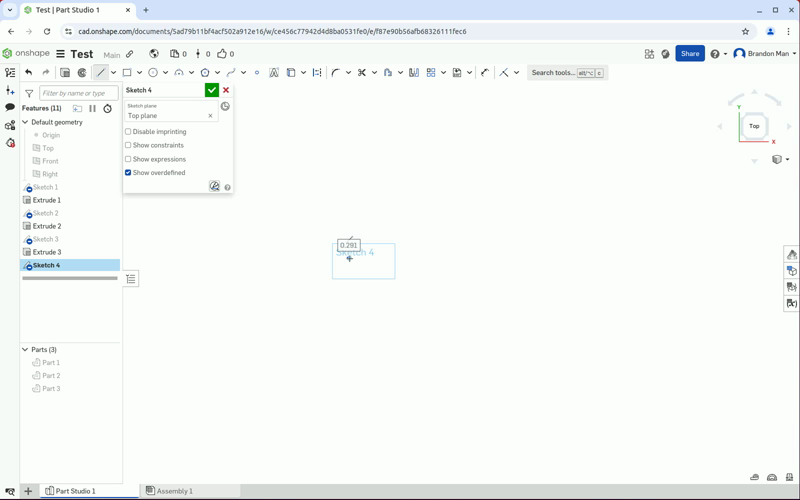
key_down(shift)
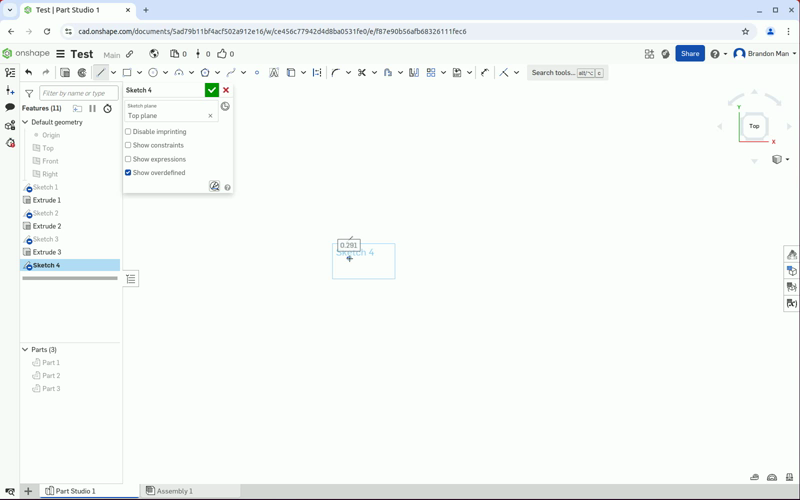
mouse_move(379, 258)
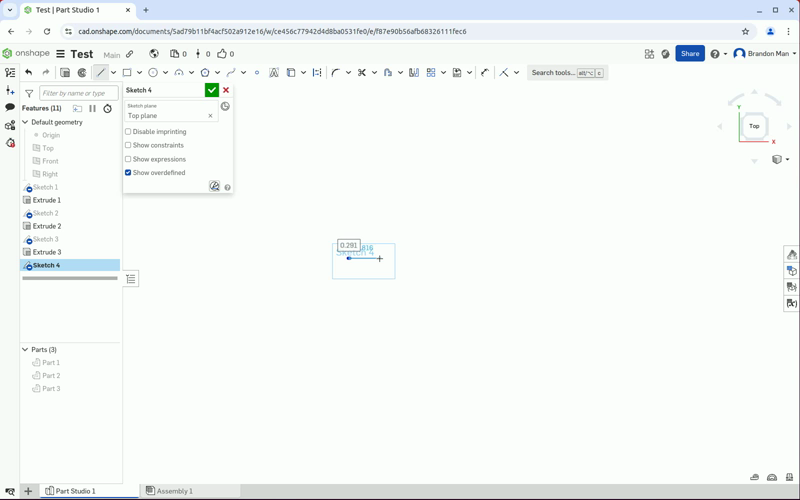
mouse_move(349, 234)
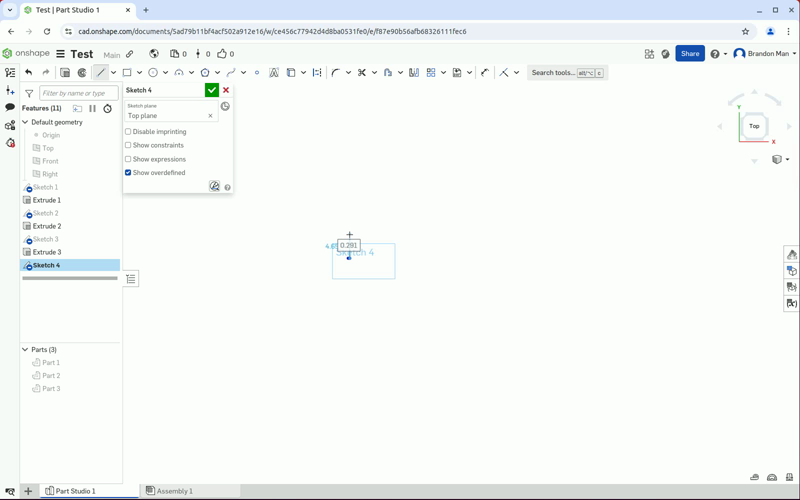
click(349, 234)
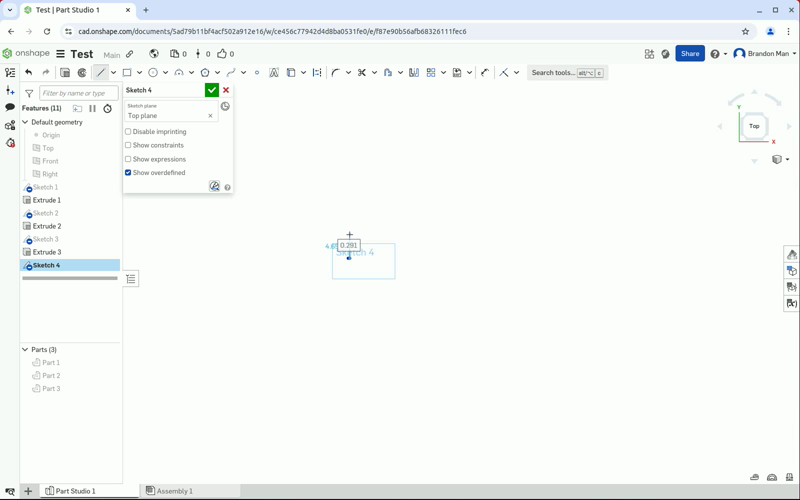
key_up(shift)
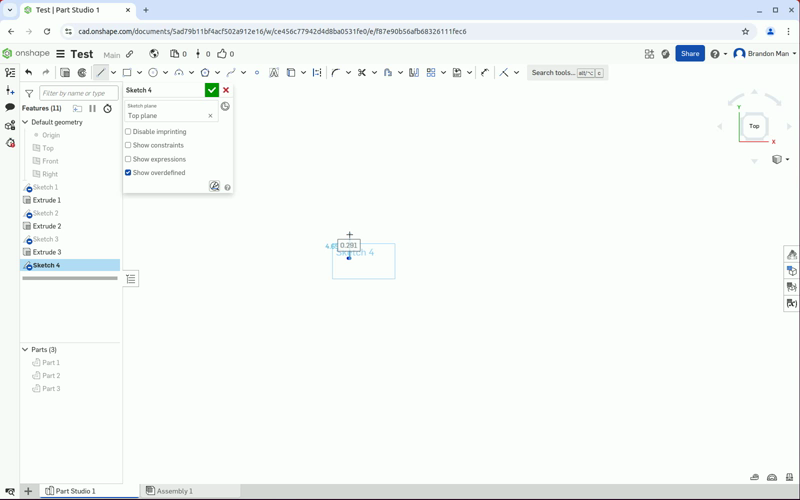
key_down(shift)
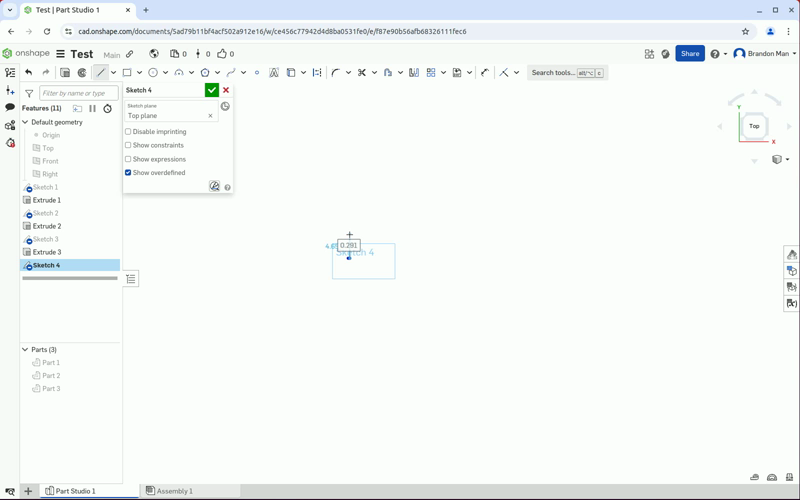
mouse_move(379, 234)
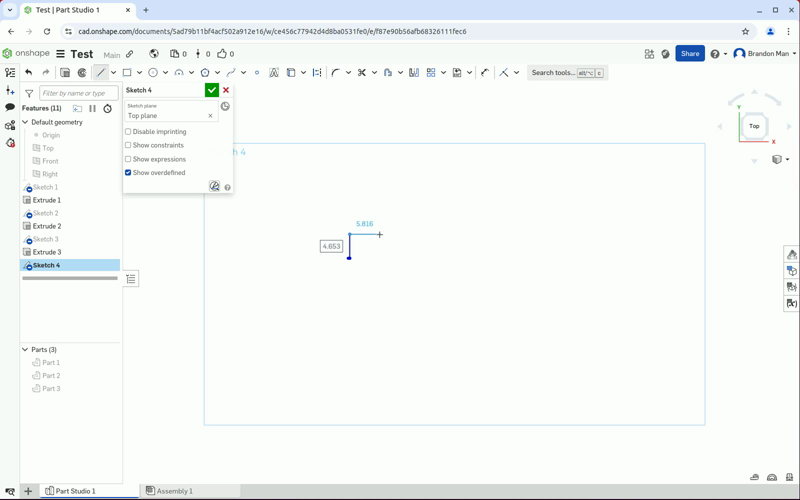
mouse_move(348, 234)
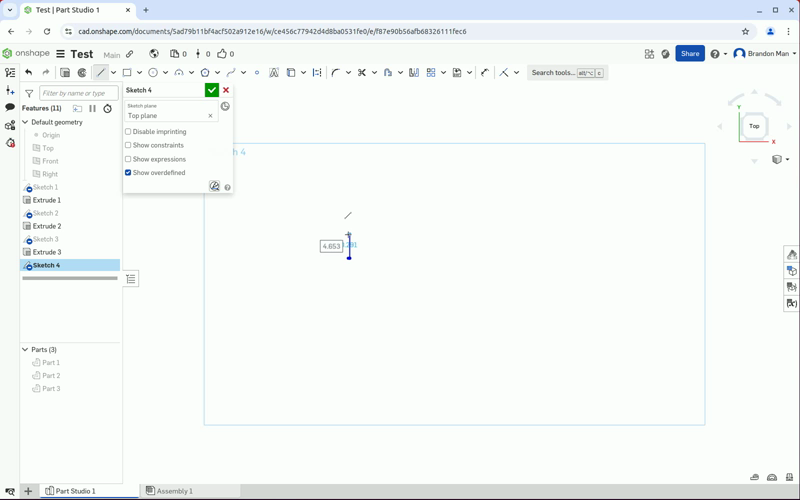
scroll(6)
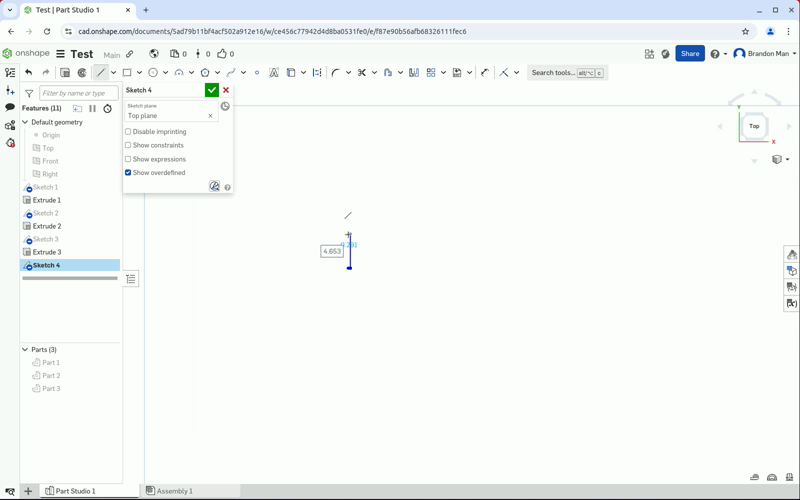
scroll(6)
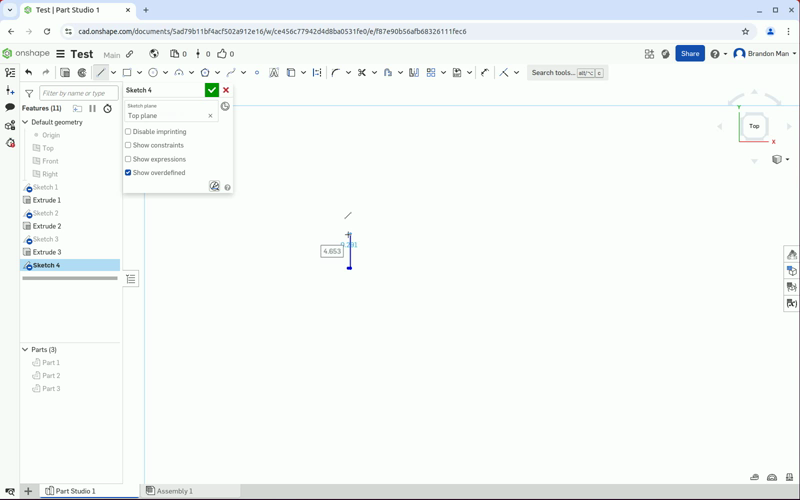
scroll(6)
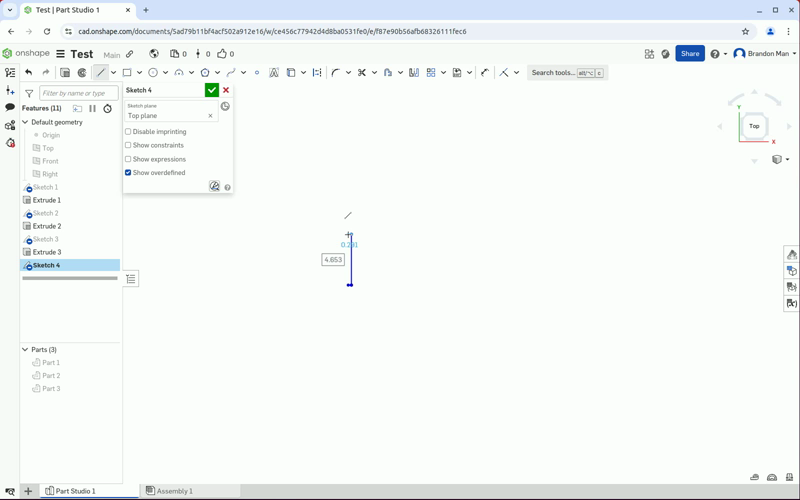
scroll(6)
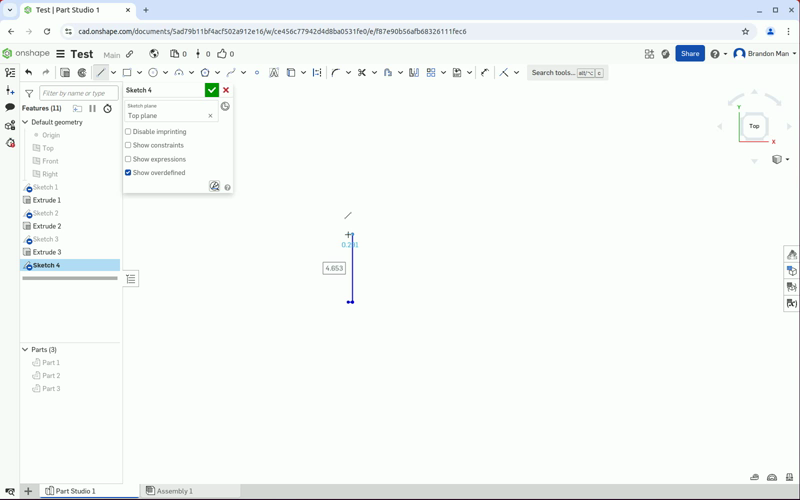
scroll(6)
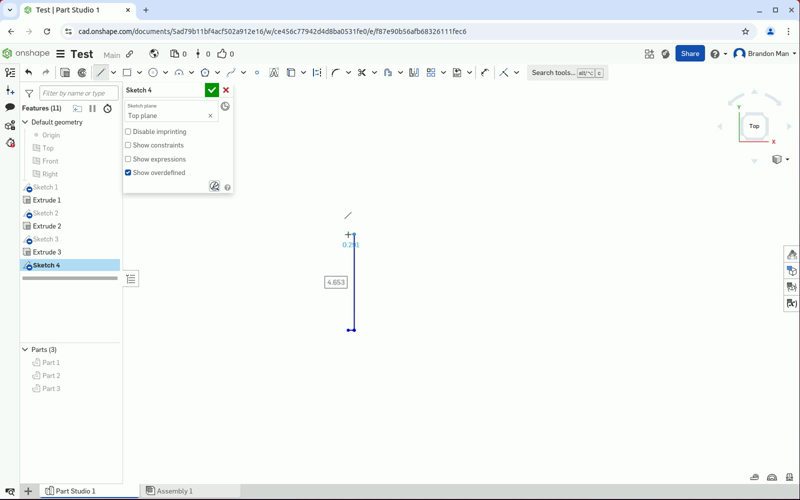
scroll(6)
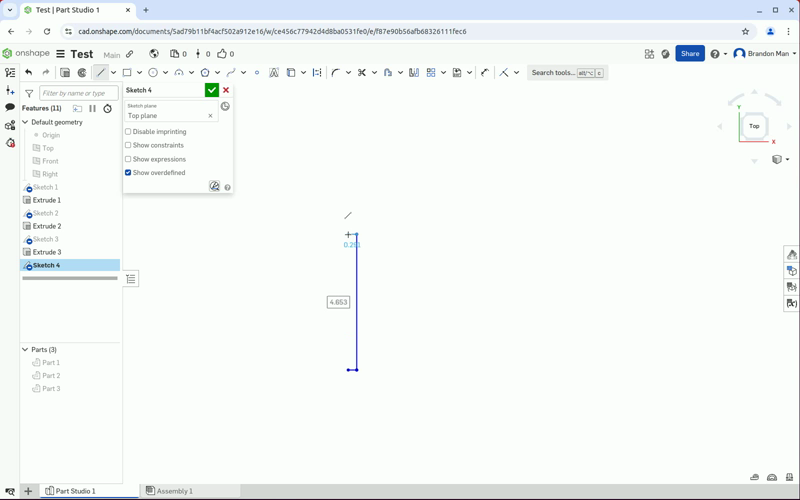
scroll(6)
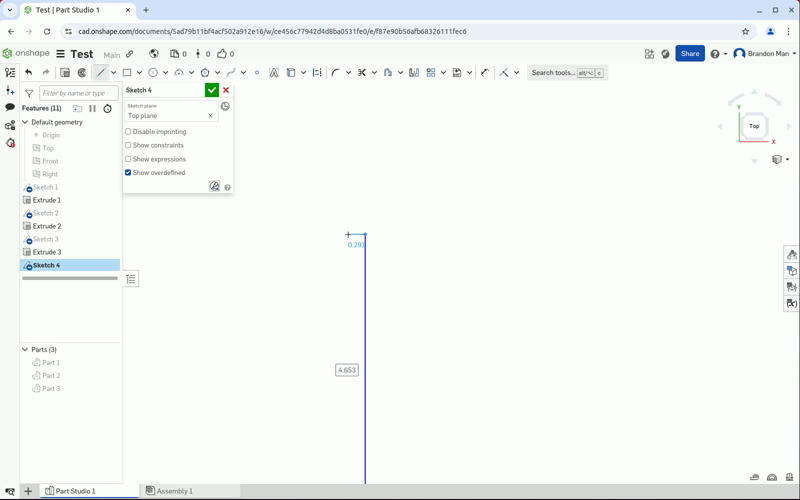
click(348, 234)
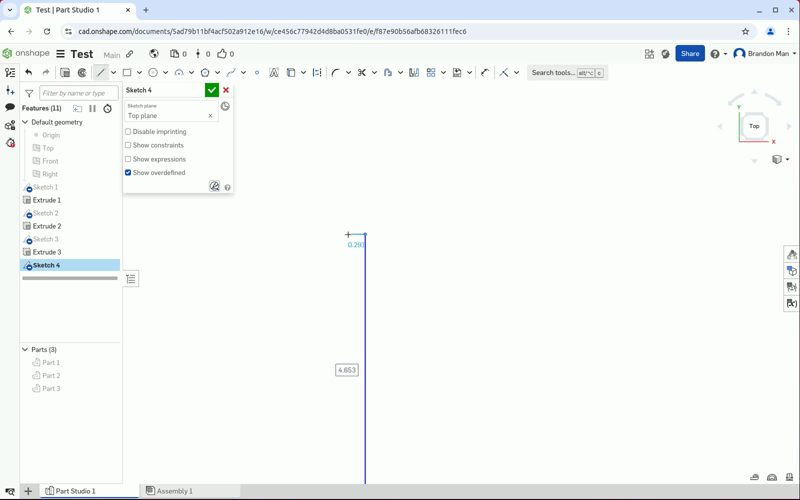
scroll(-6)
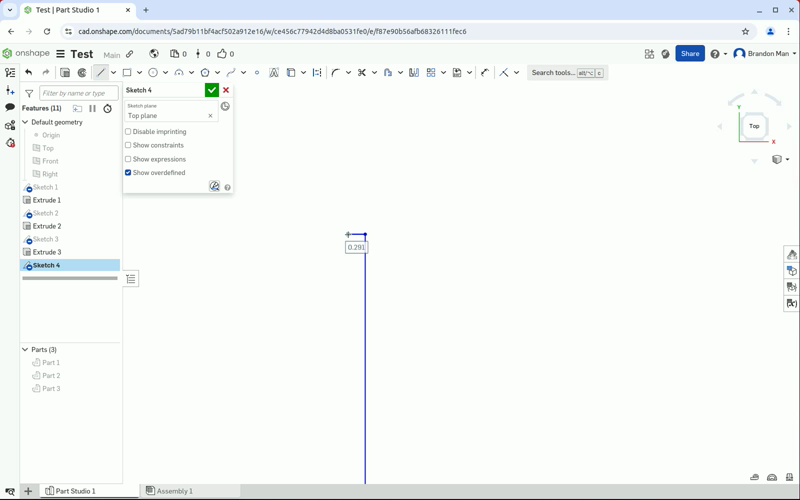
scroll(-6)
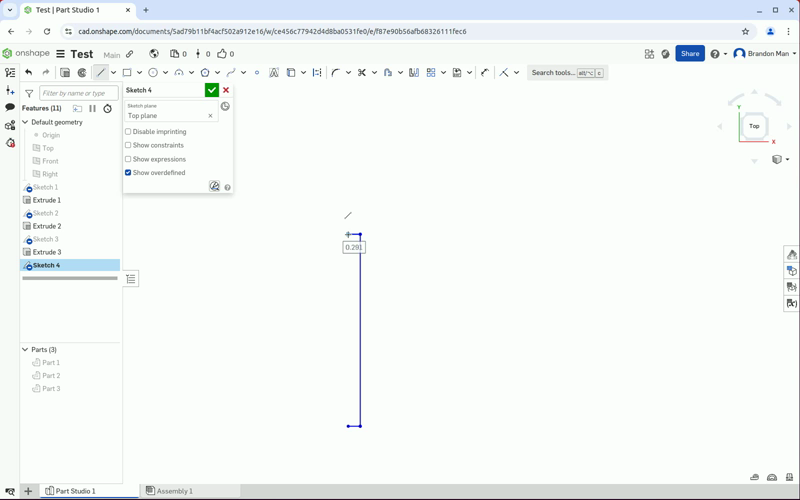
scroll(-6)
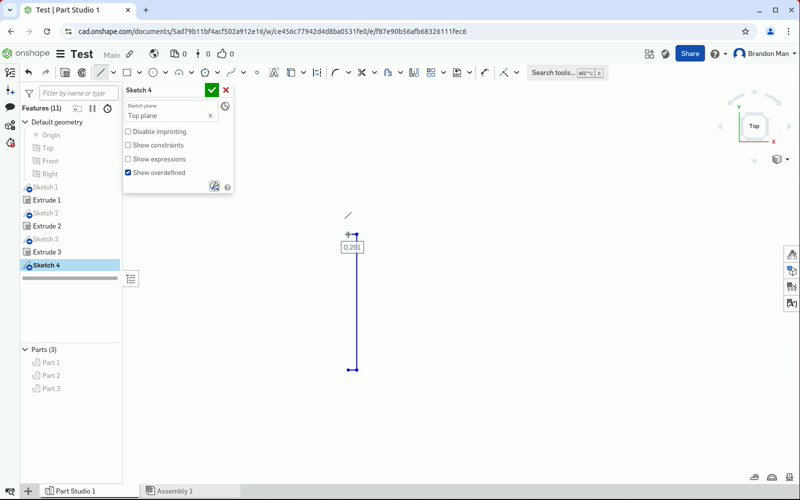
scroll(-6)
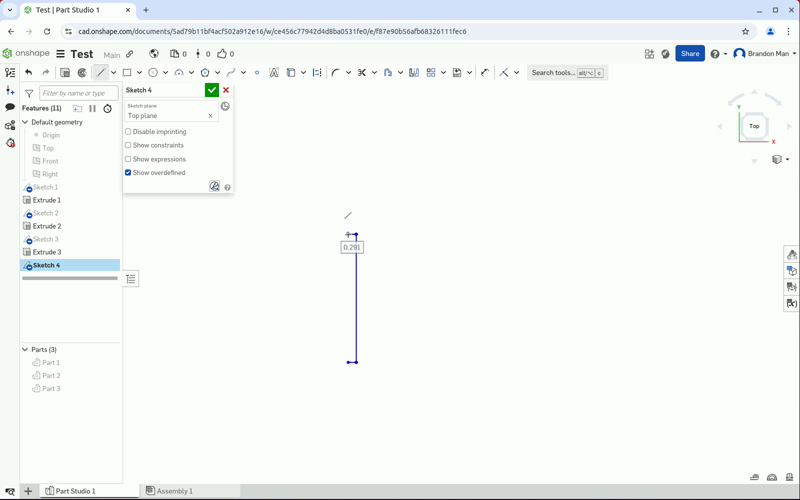
scroll(-6)
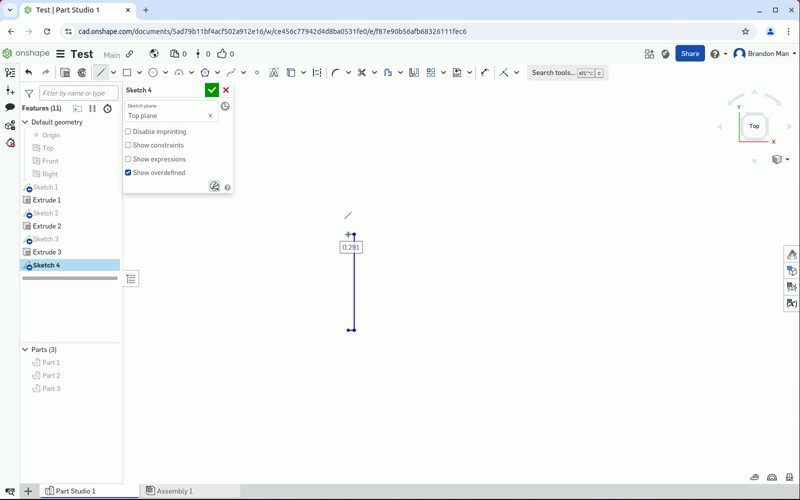
scroll(-6)
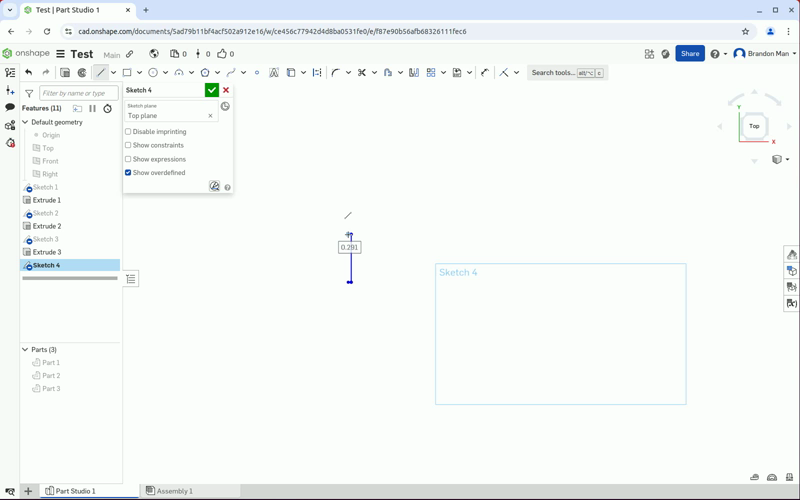
scroll(-6)
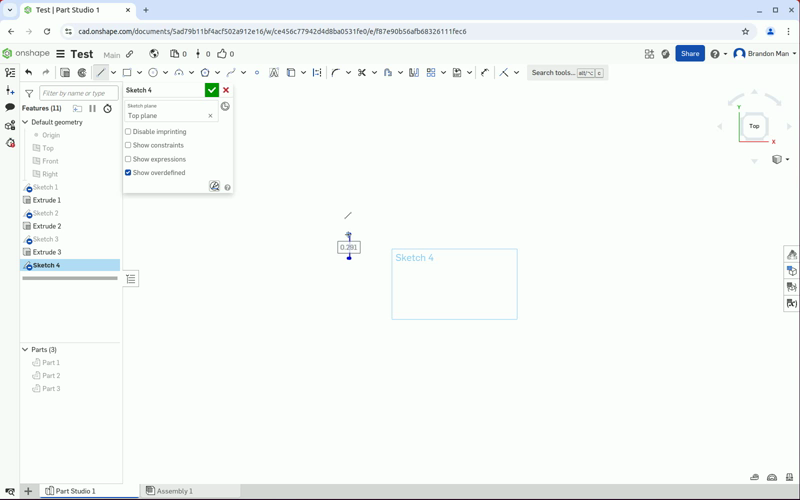
key_up(shift)
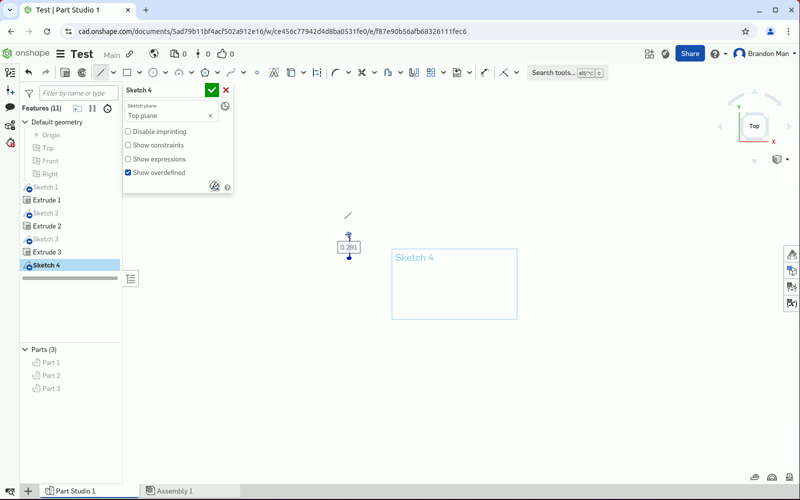
mouse_move(378, 234)
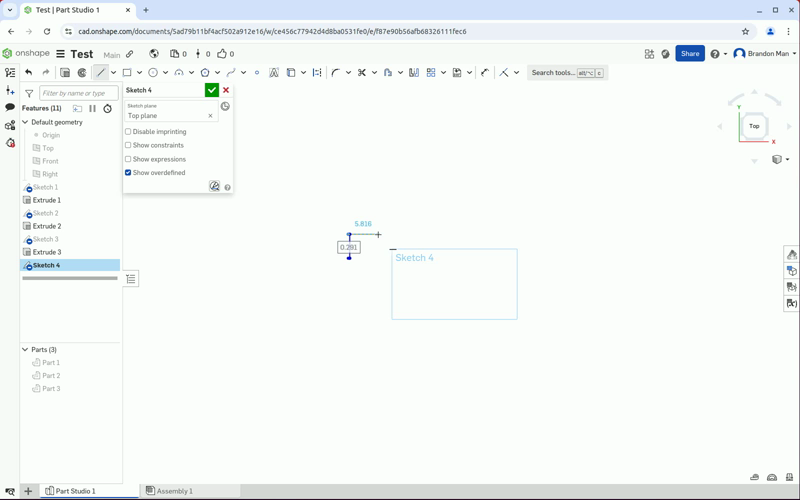
key_down(shift)
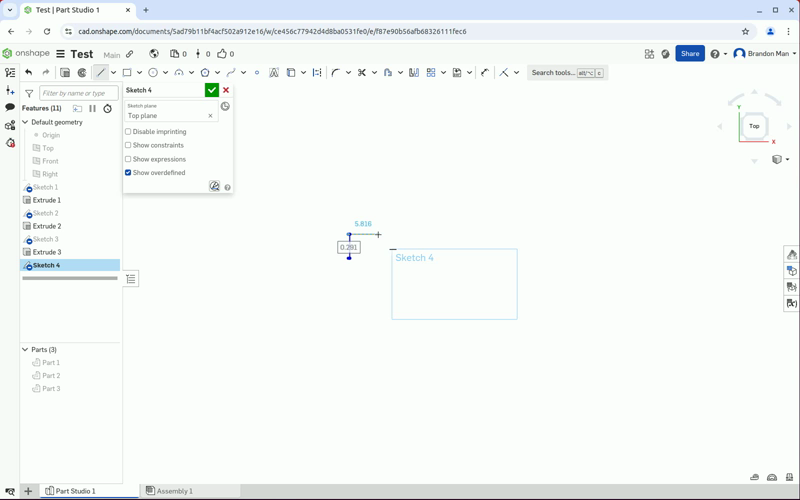
mouse_move(348, 258)
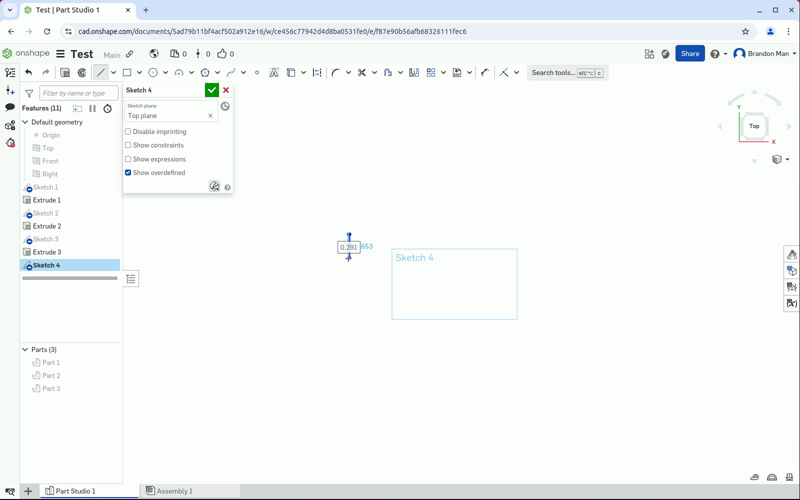
scroll(6)
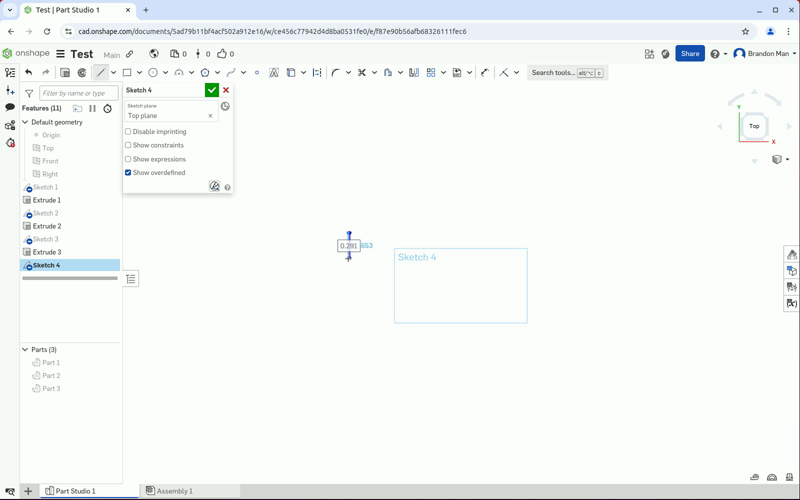
scroll(6)
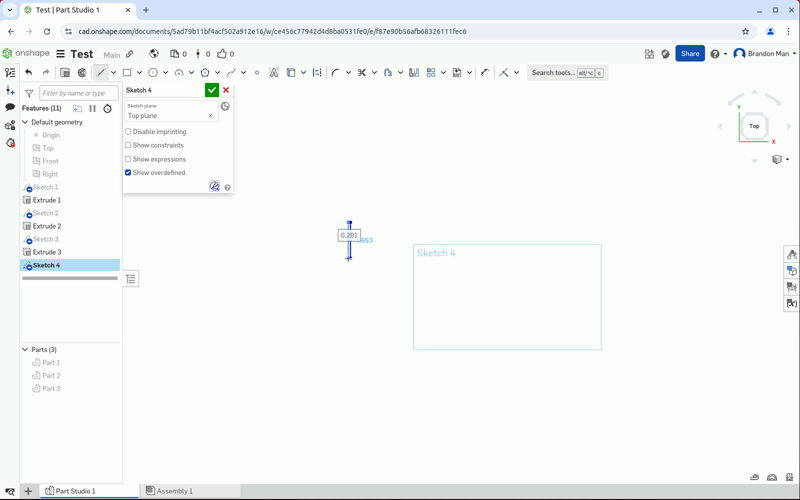
scroll(6)
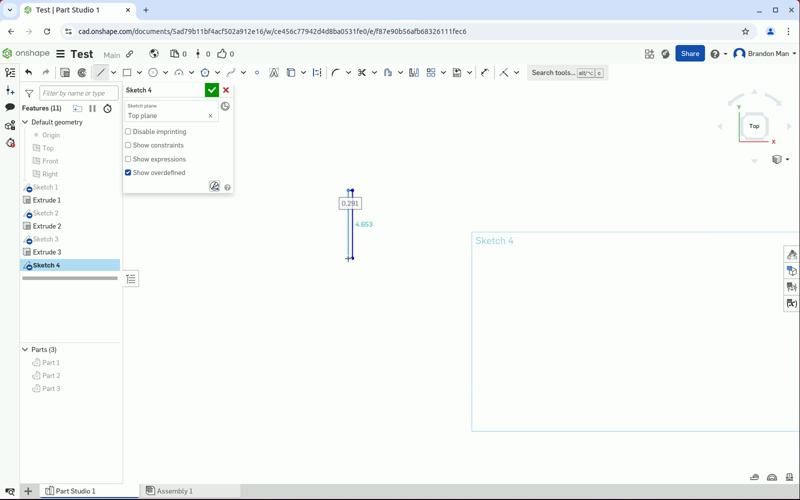
scroll(6)
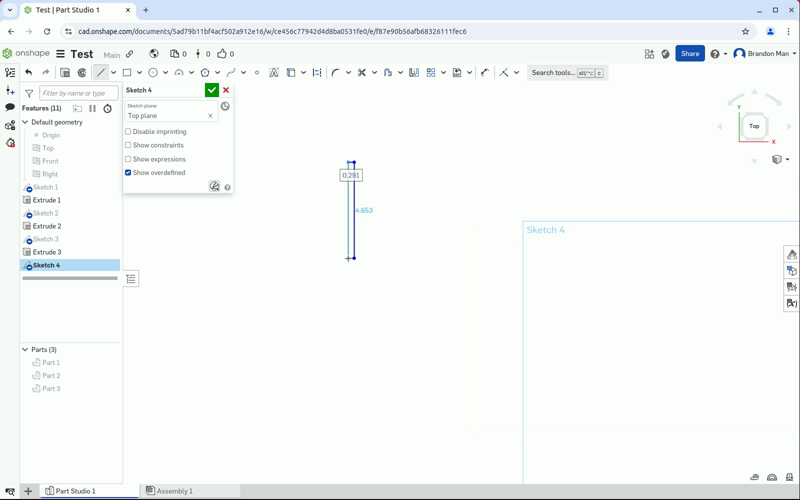
scroll(6)
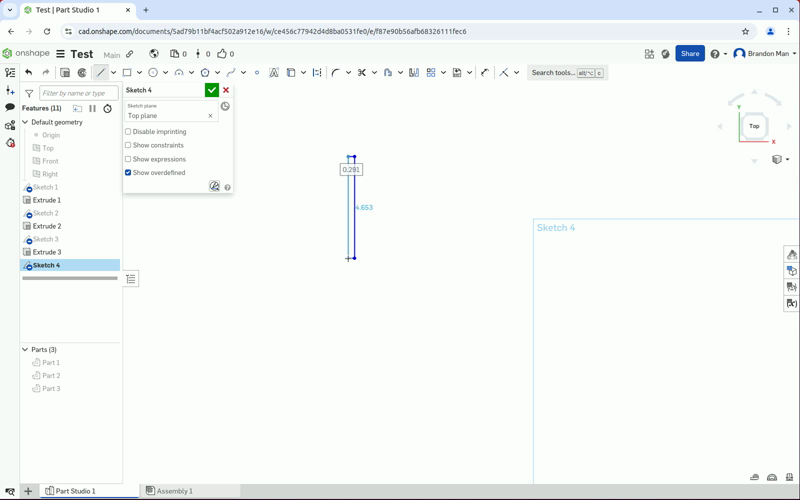
scroll(6)
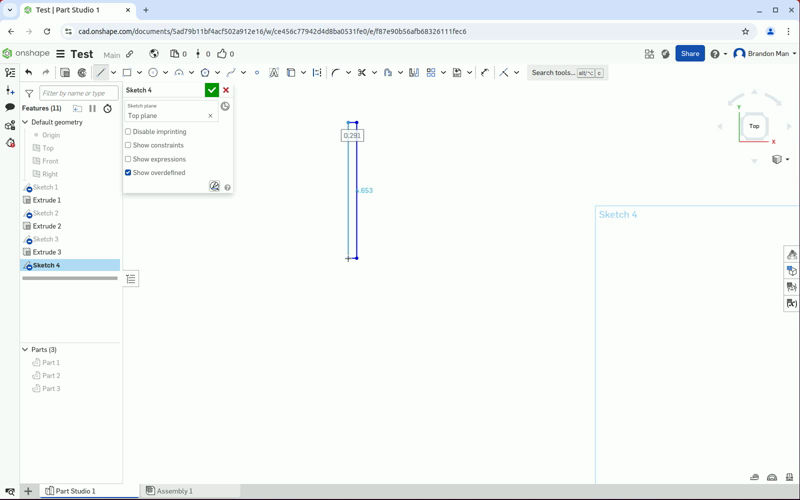
scroll(6)
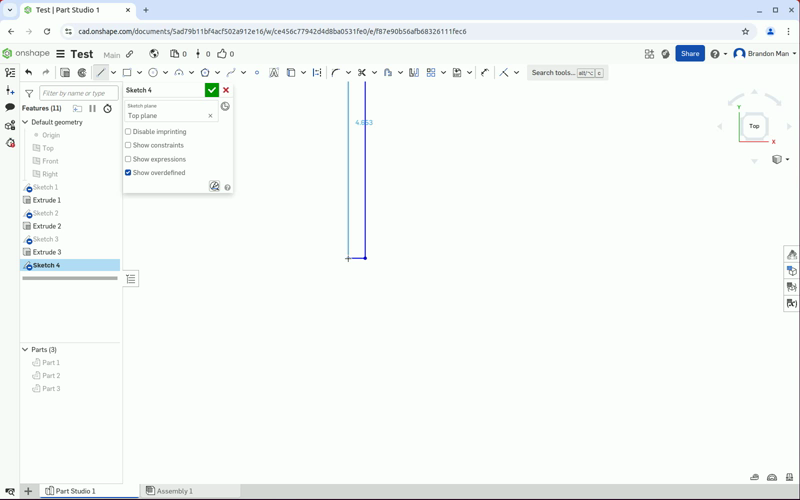
key_up(shift)
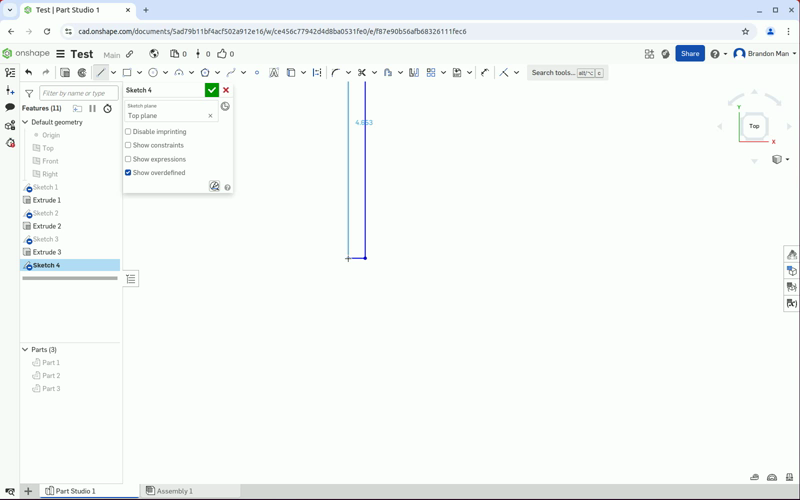
click(348, 258)
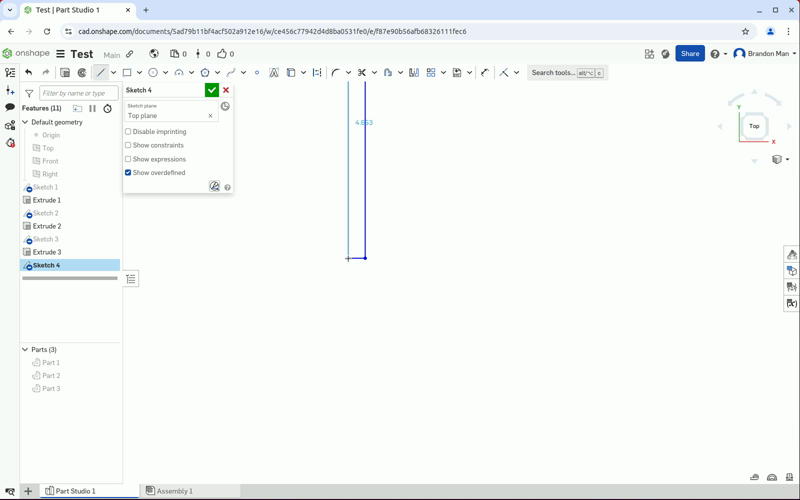
scroll(-6)
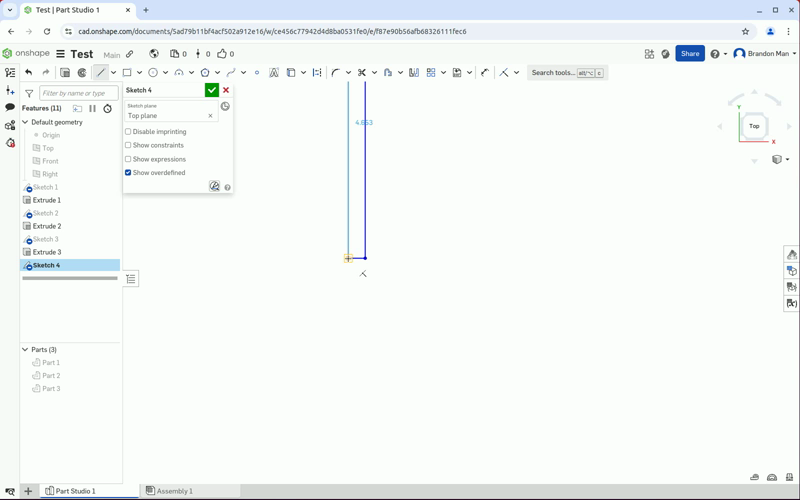
scroll(-6)
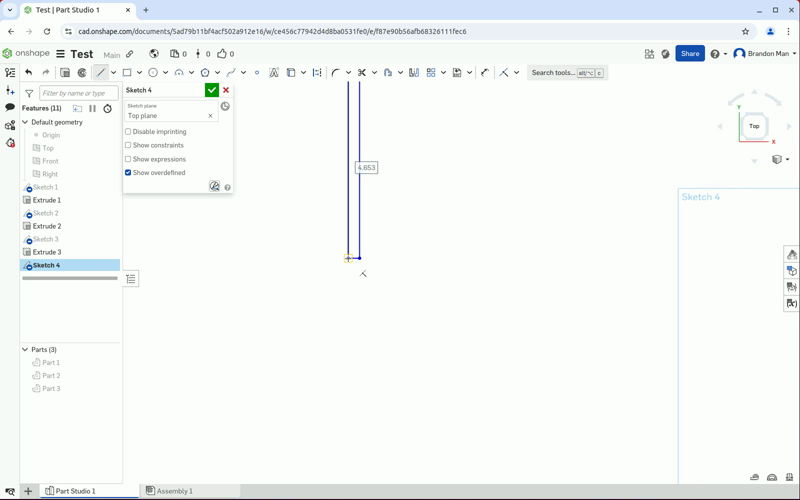
scroll(-6)
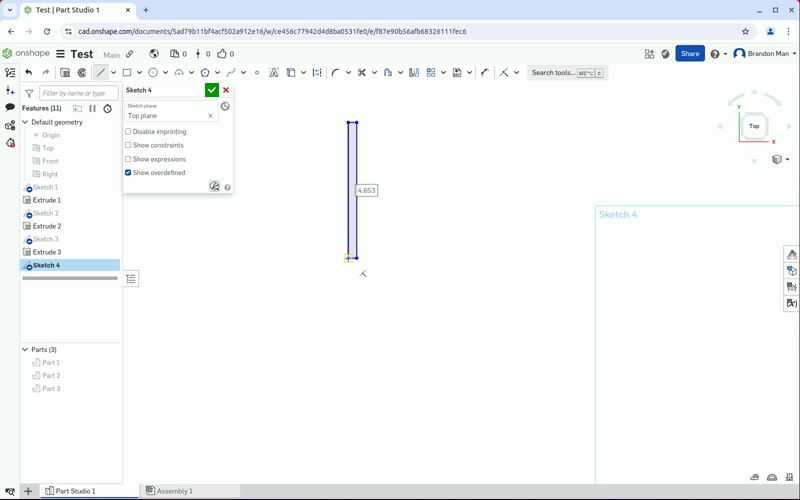
scroll(-6)
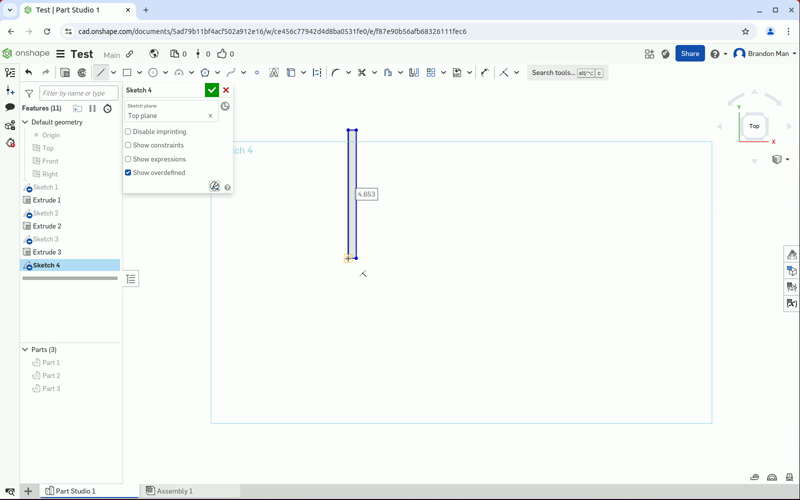
scroll(-6)
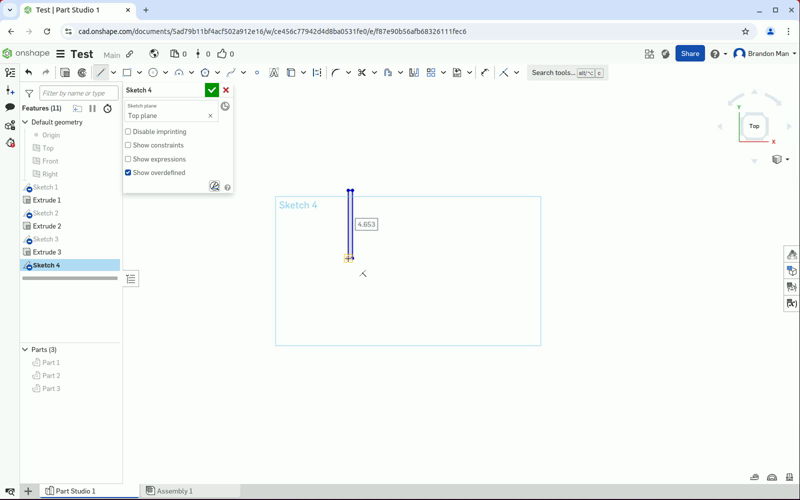
scroll(-6)
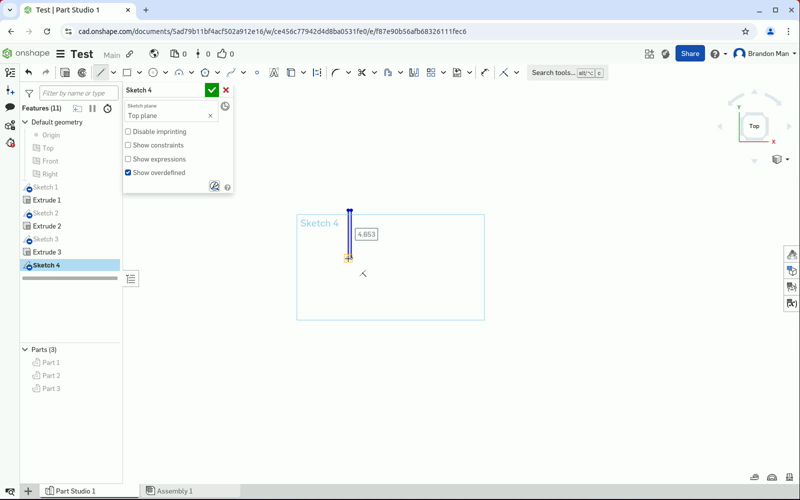
scroll(-6)
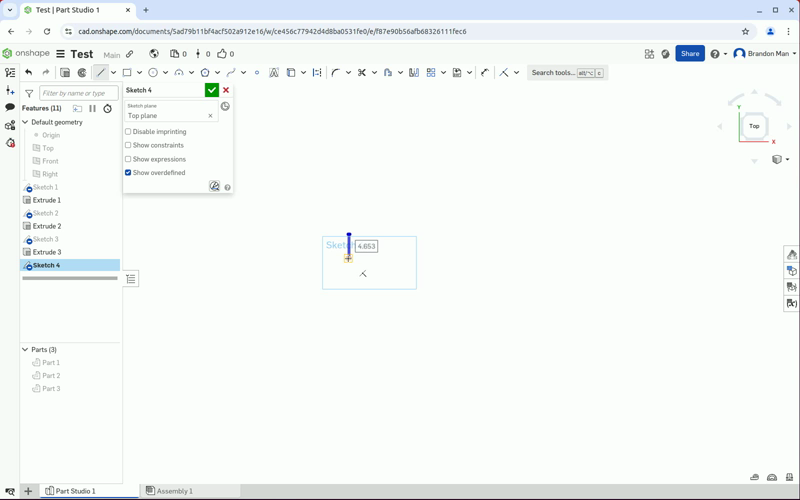
key(esc)
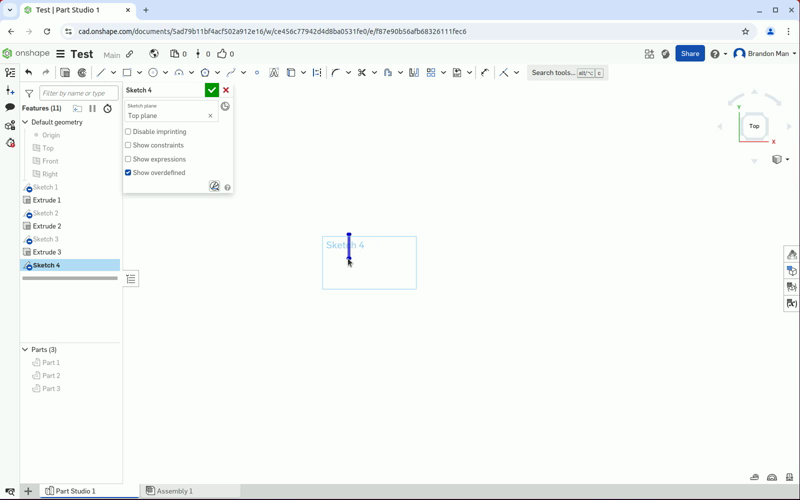
mouse_move(349, 249)
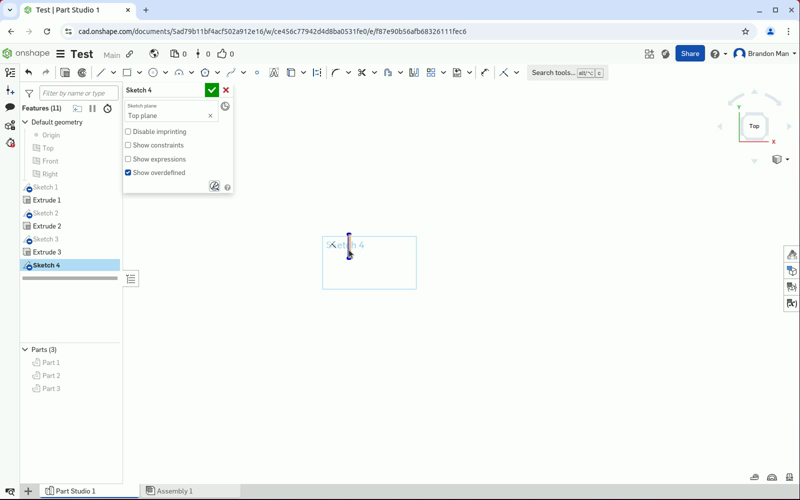
scroll(6)
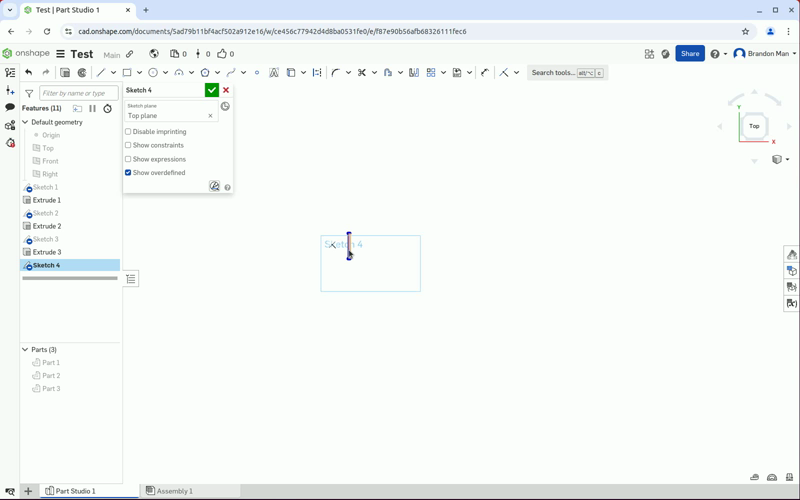
scroll(6)
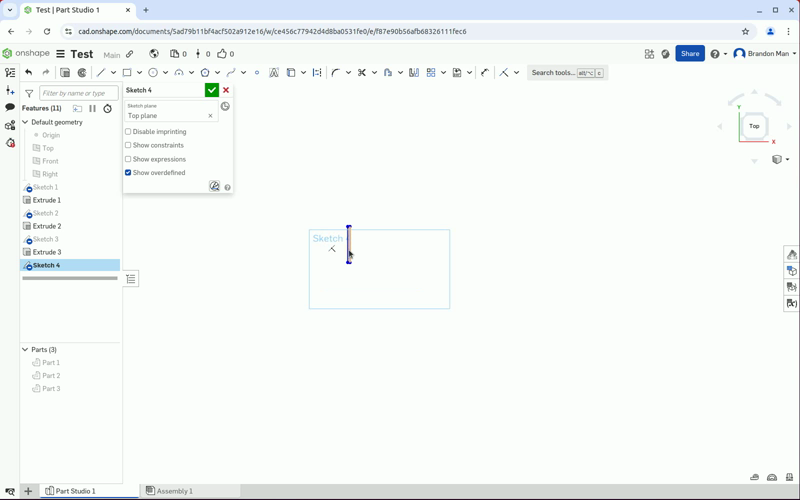
scroll(6)
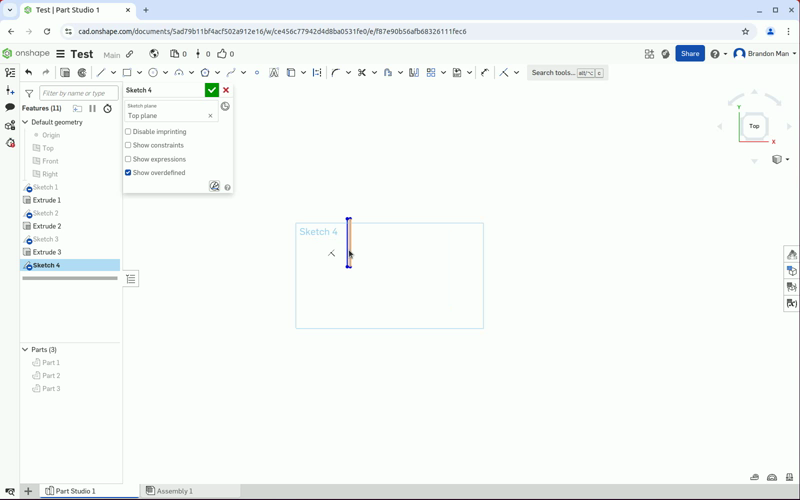
scroll(6)
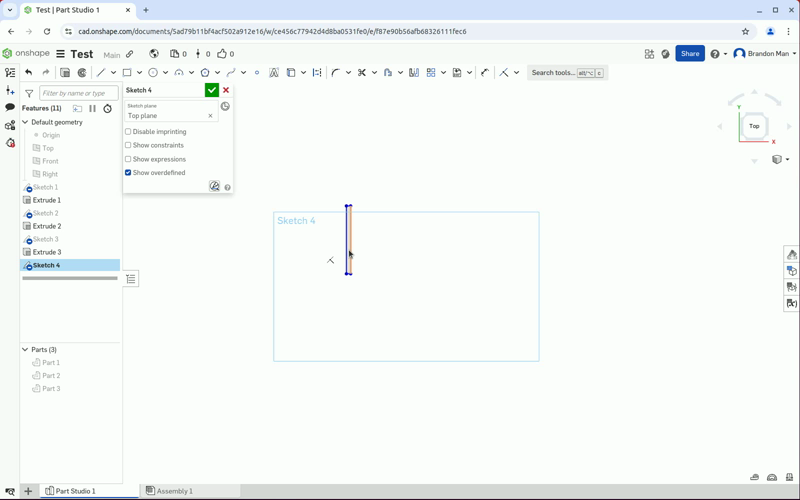
scroll(6)
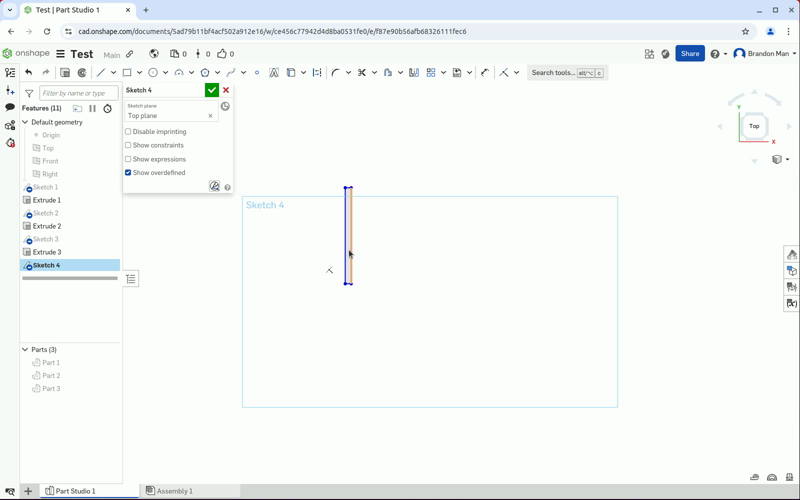
scroll(6)
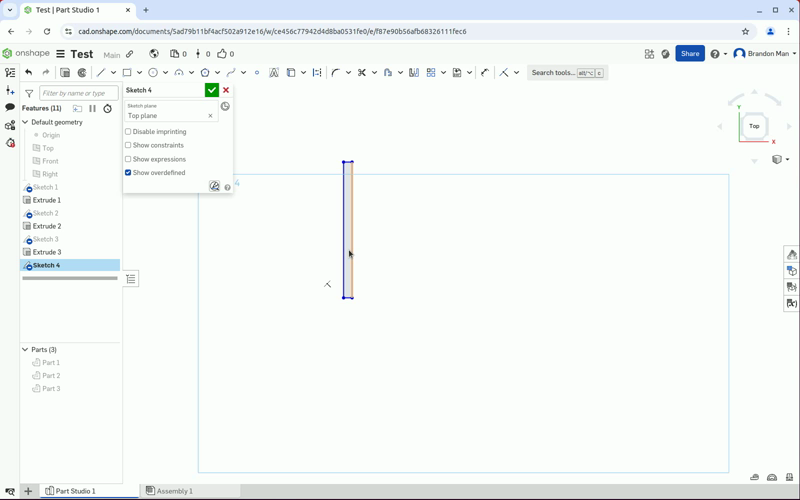
scroll(6)
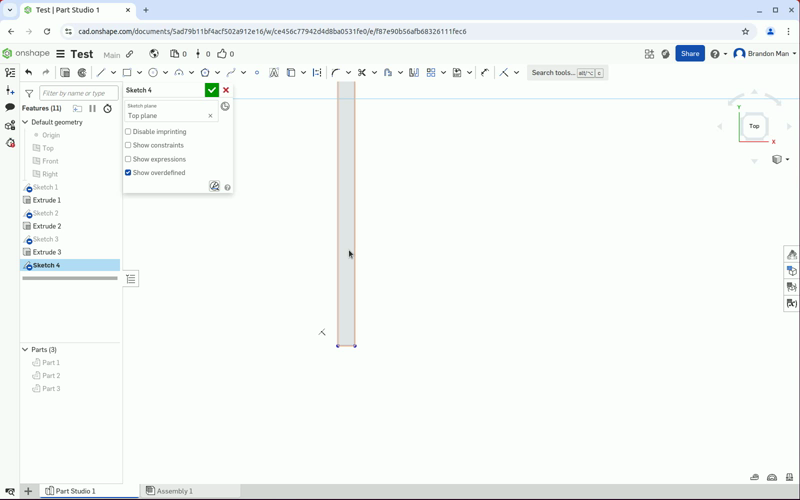
click(349, 249)
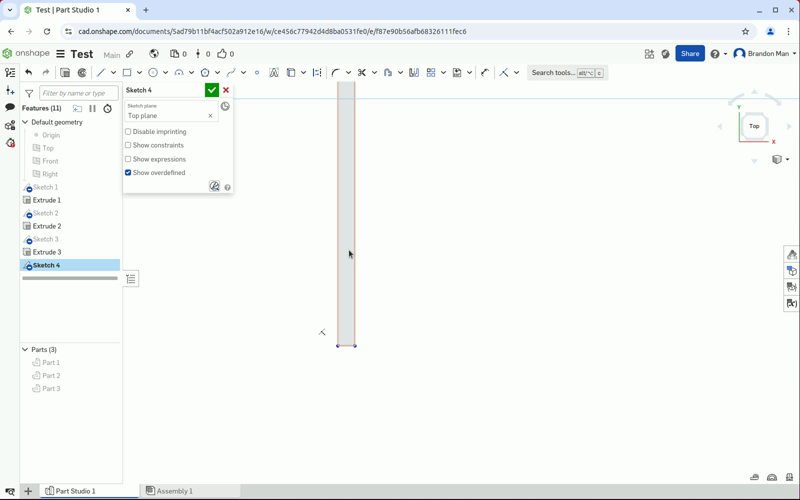
scroll(-6)
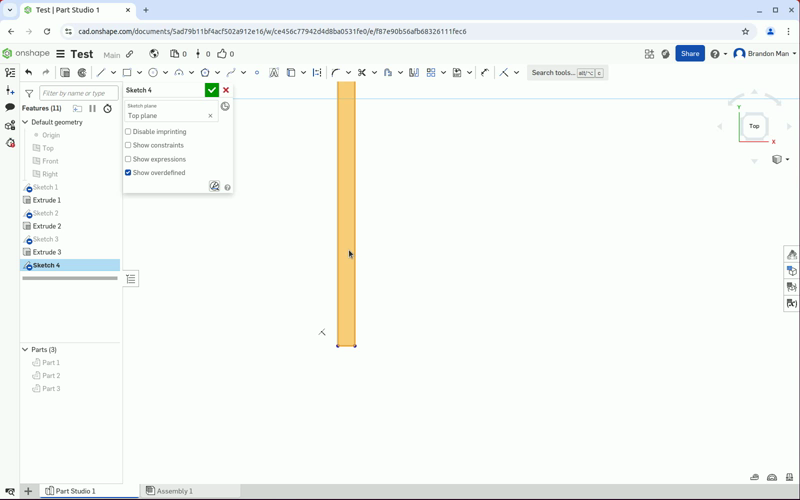
scroll(-6)
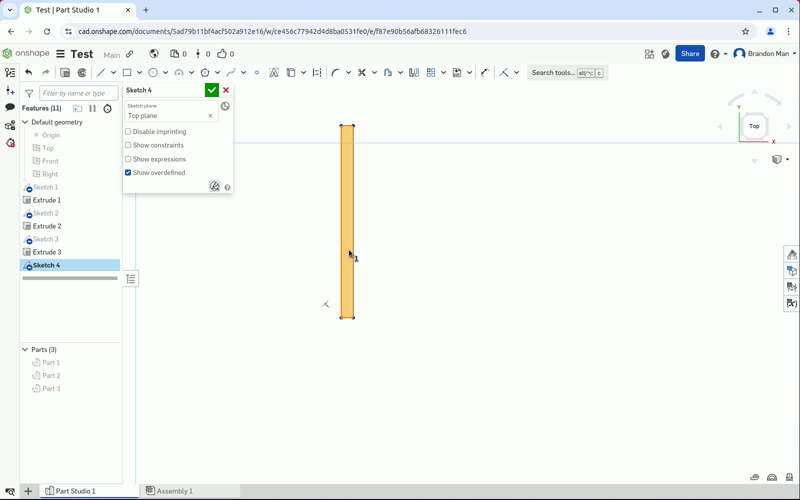
scroll(-6)
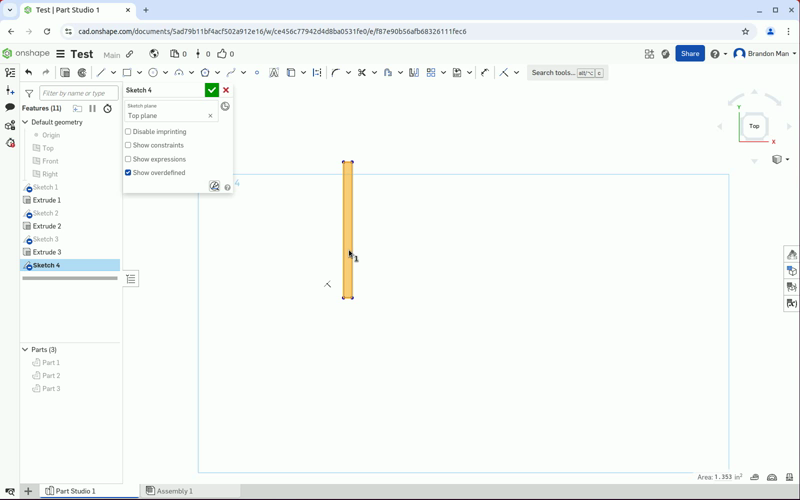
scroll(-6)
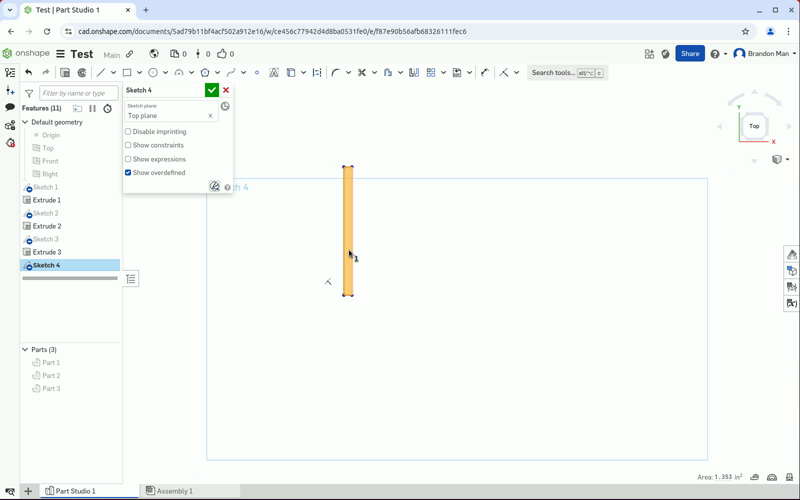
scroll(-6)
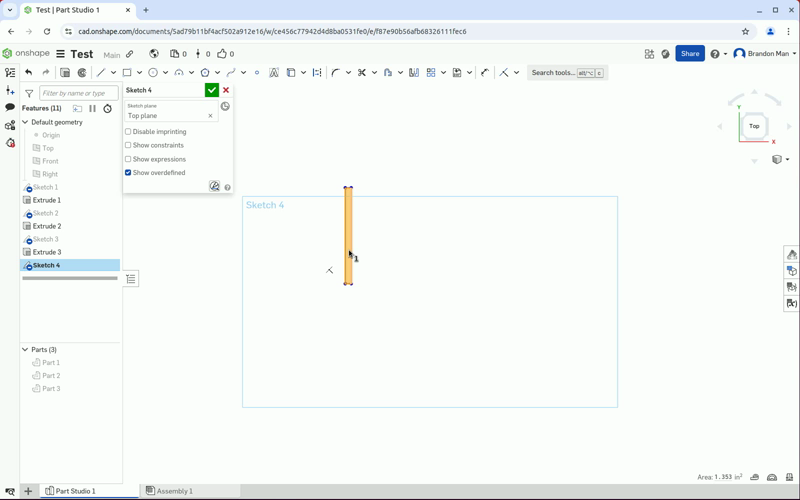
scroll(-6)
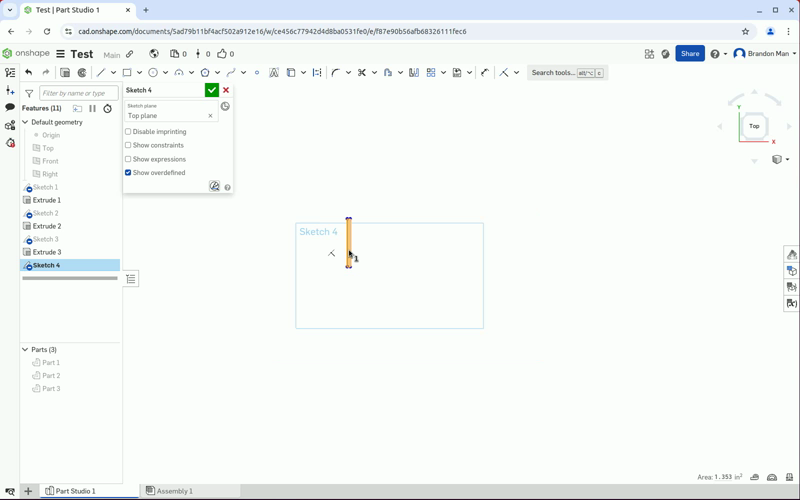
scroll(-6)
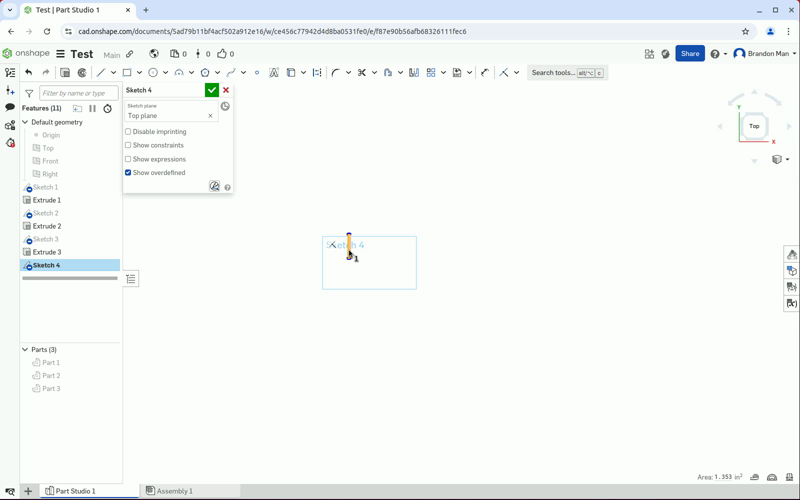
mouse_move(73, 352)
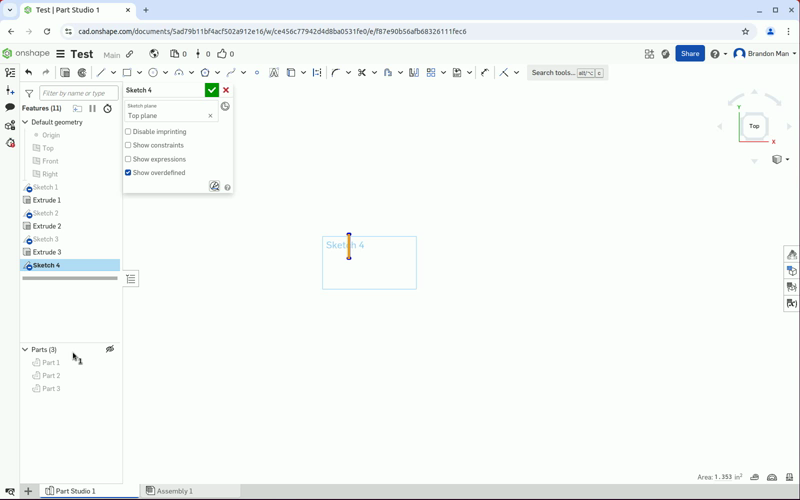
key(shift+y)
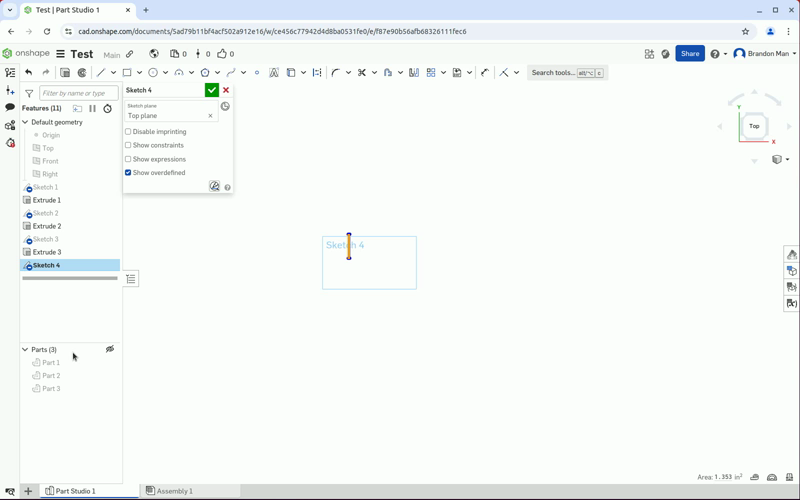
key(shift+e)
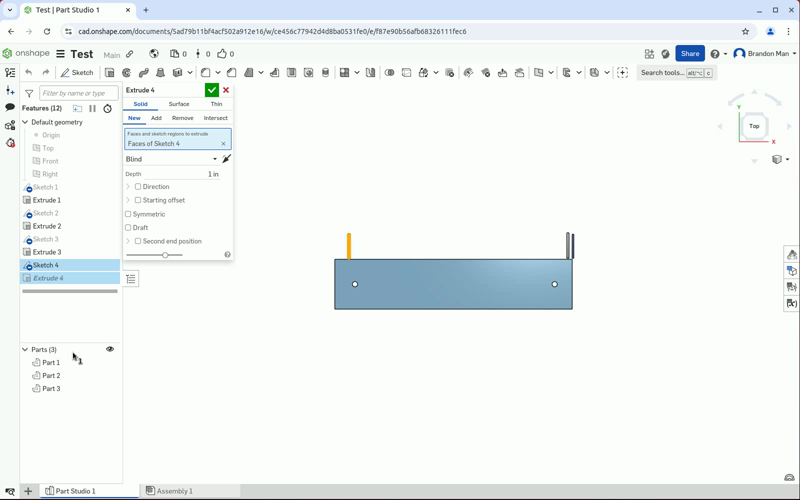
mouse_move(143, 106)
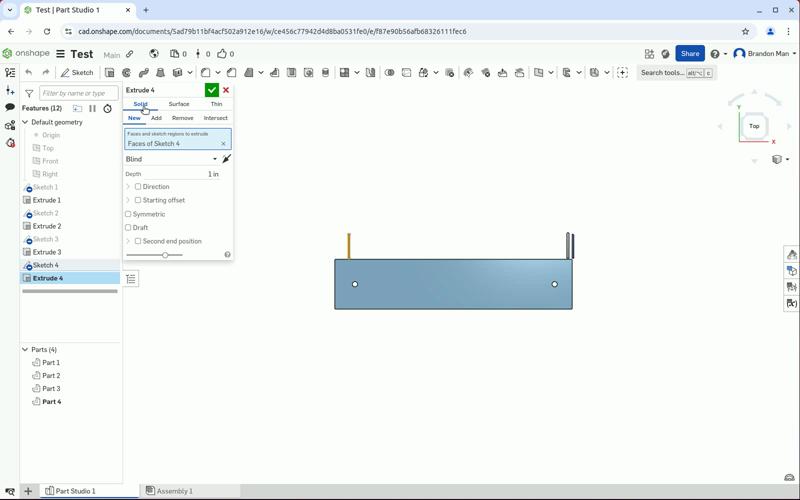
click(143, 106)
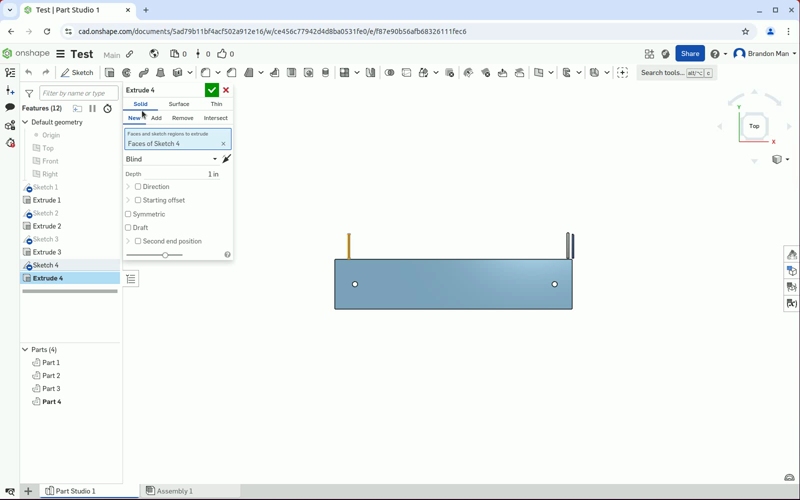
mouse_move(137, 120)
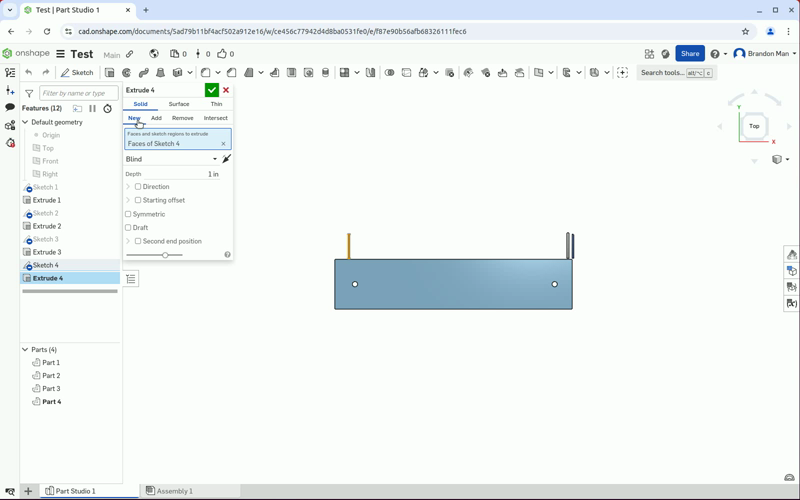
click(137, 120)
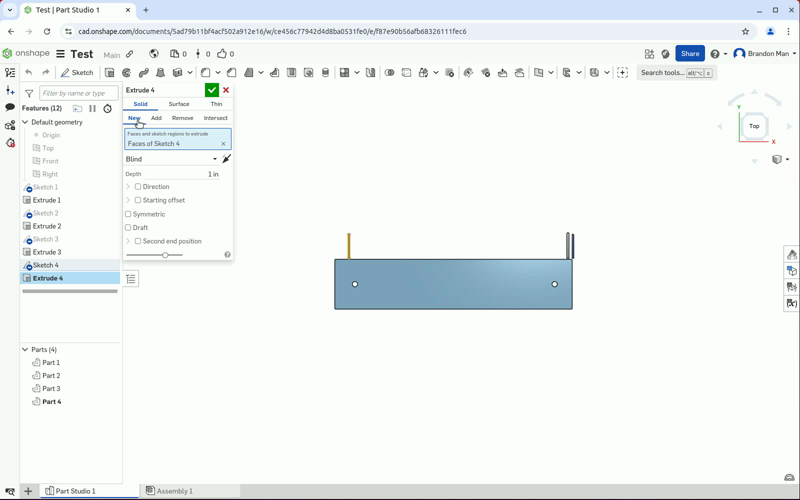
key(tab, 4)
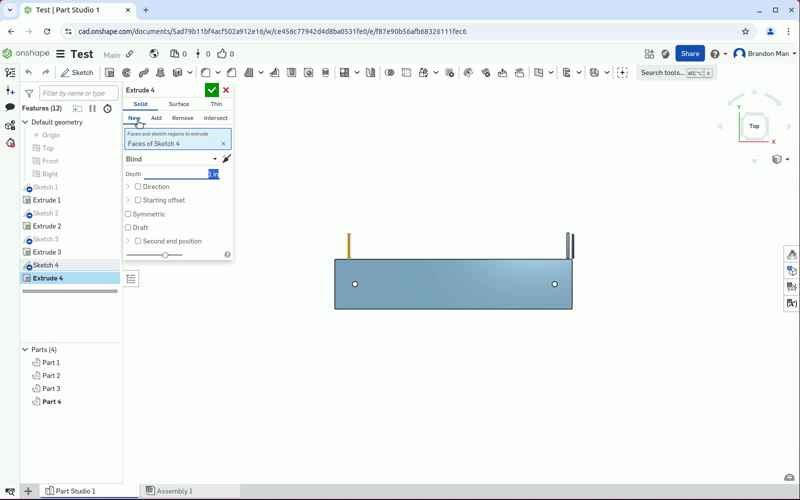
text(4.574)
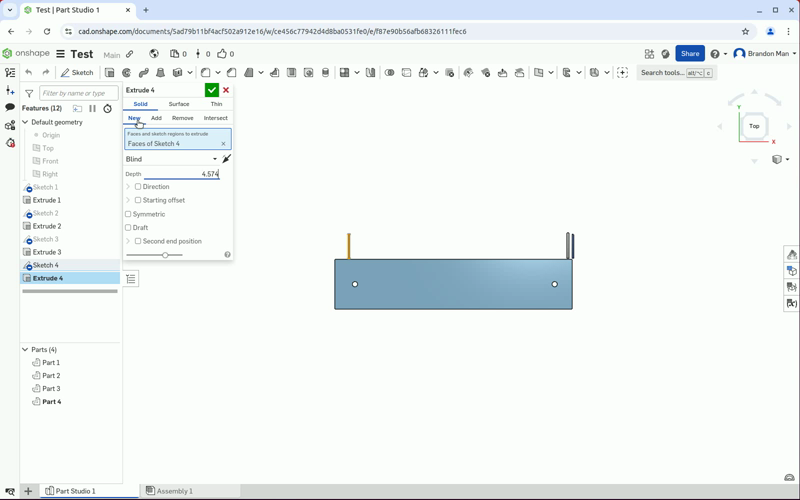
key(enter)
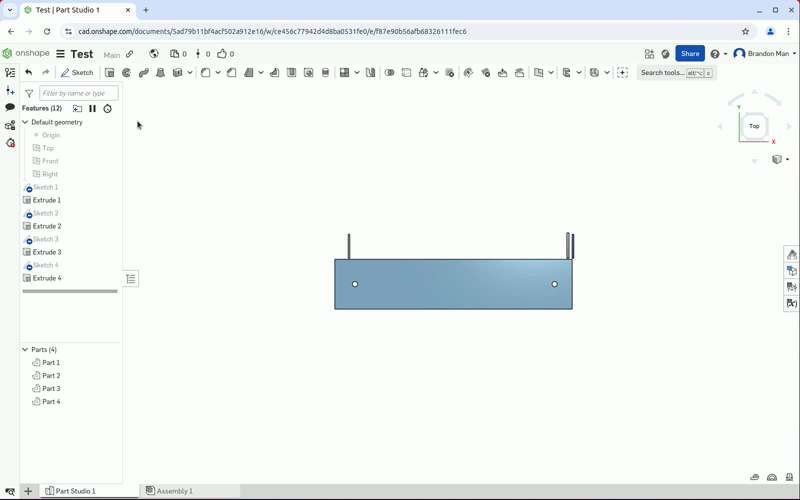
key(shift+h)
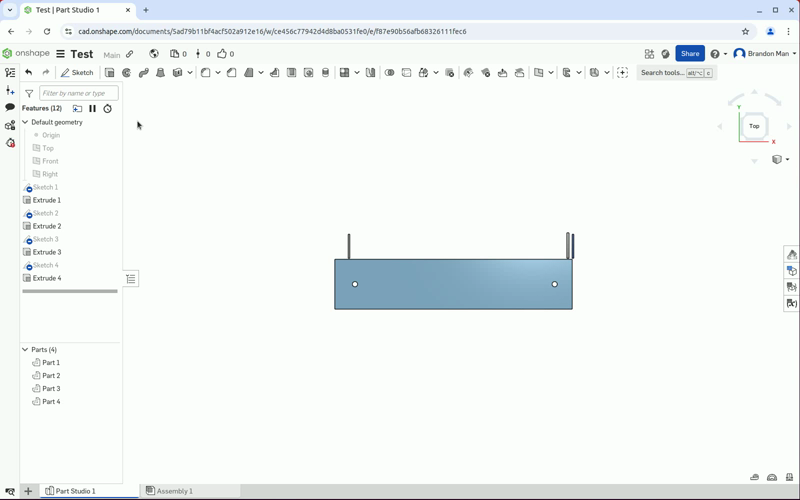
key(shift+h)
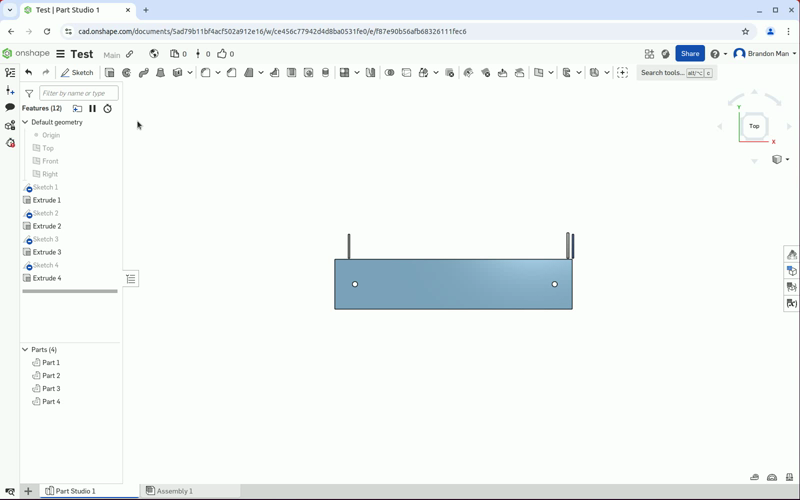
mouse_move(73, 189)
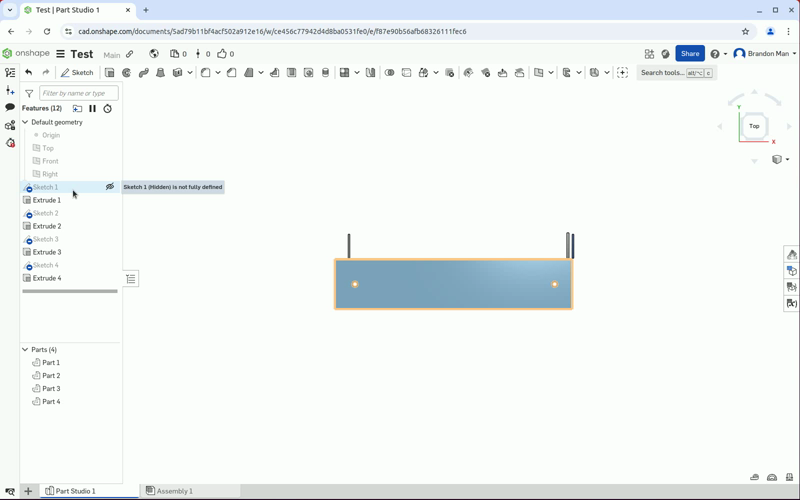
click(73, 189)
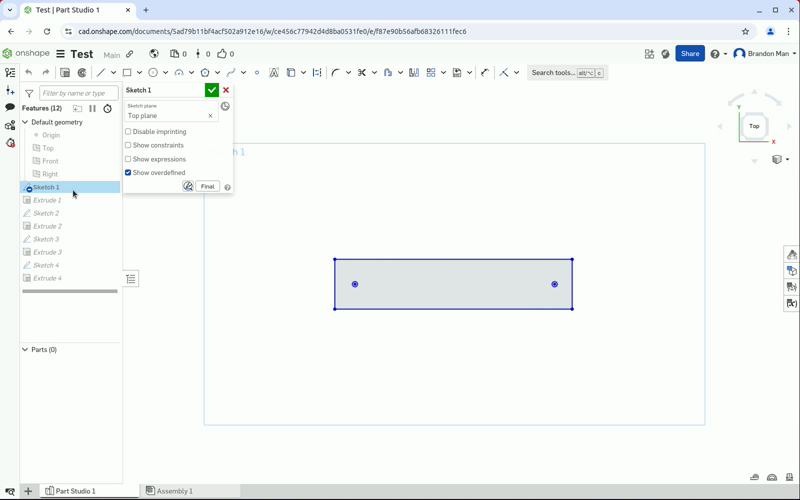
mouse_move(229, 92)
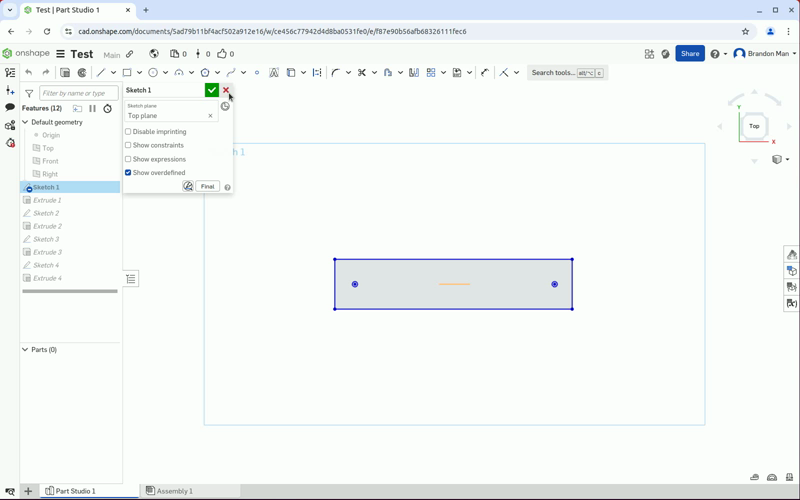
click(229, 92)
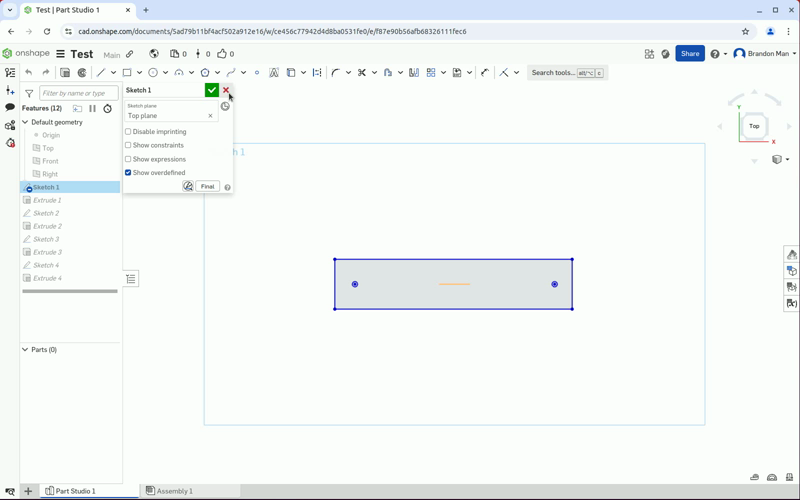
key(shift+s)
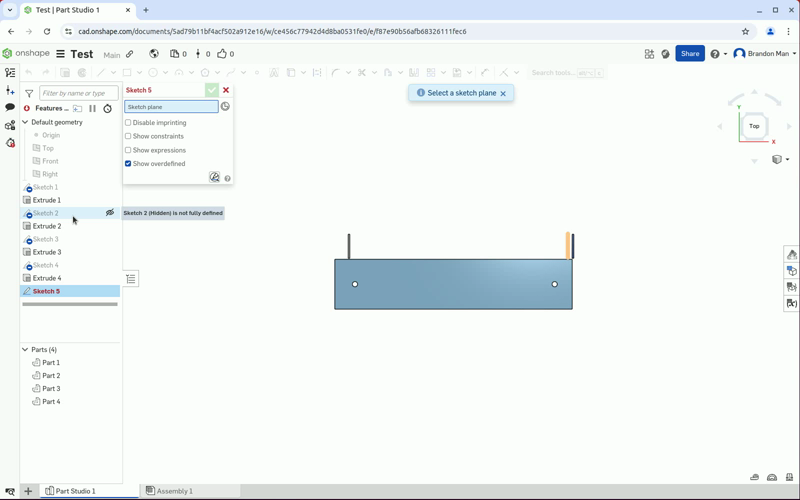
scroll(3)
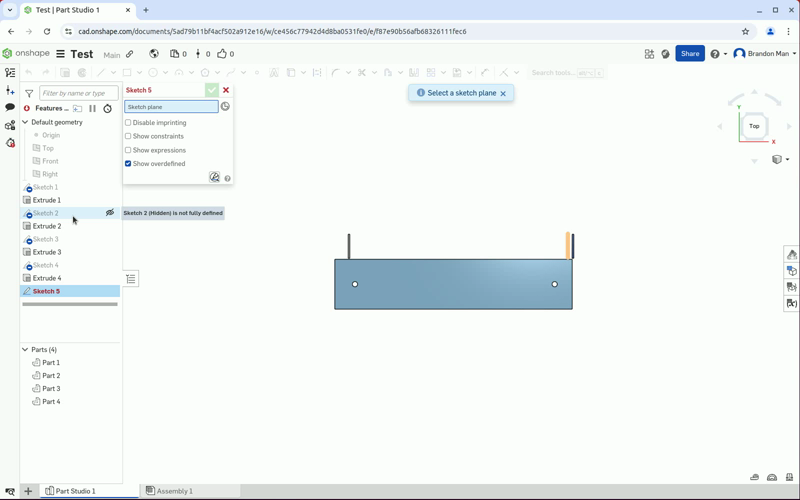
mouse_move(73, 150)
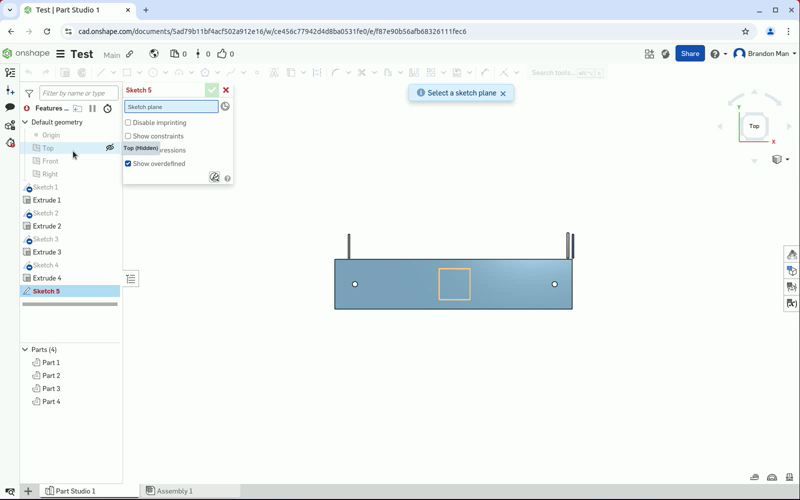
click(73, 150)
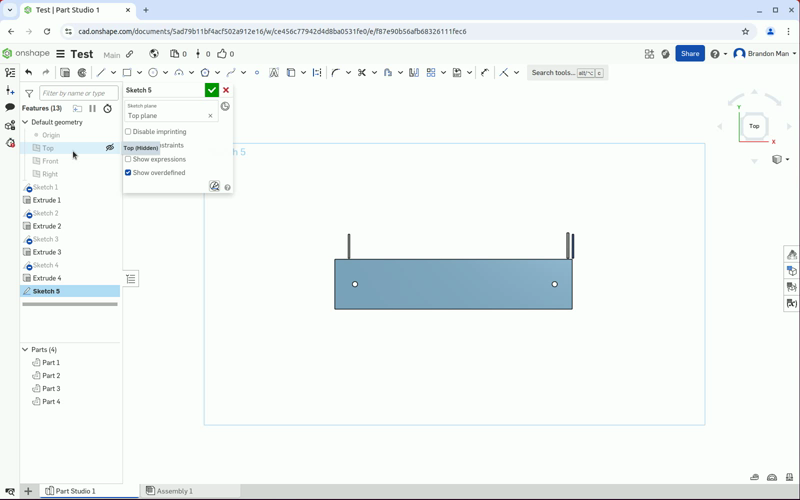
mouse_move(73, 352)
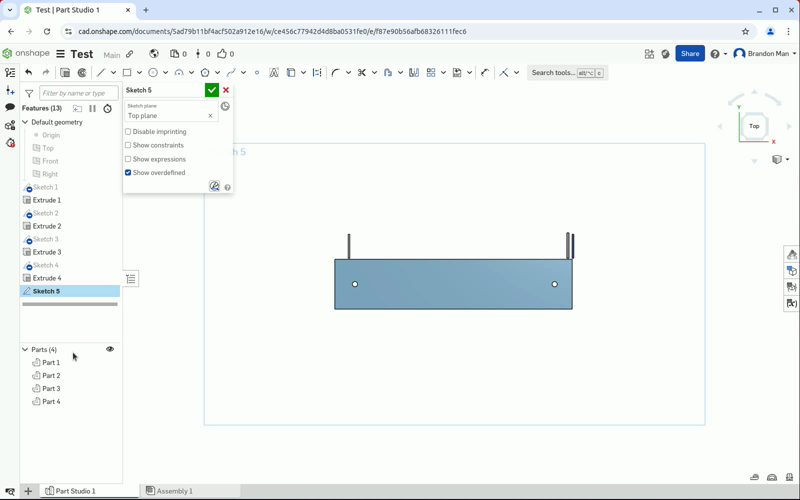
key(y)
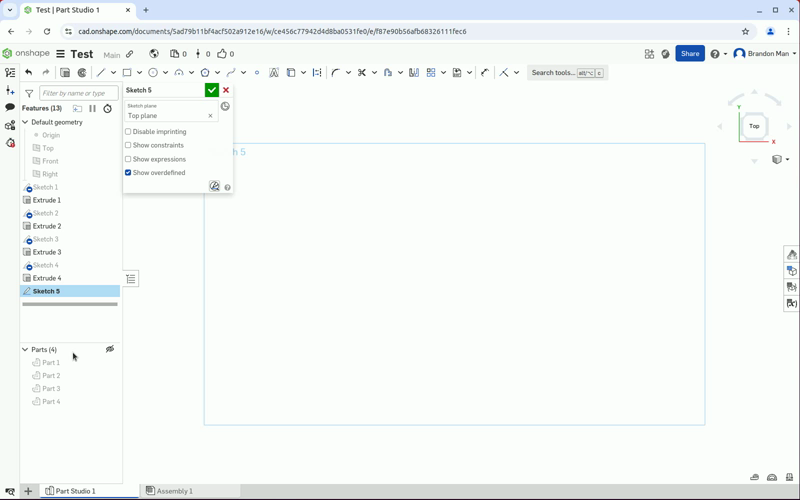
key(l)
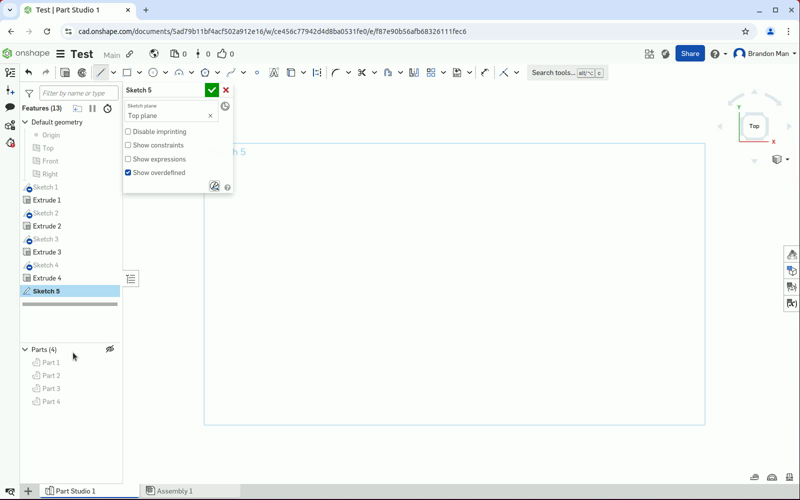
key_down(shift)
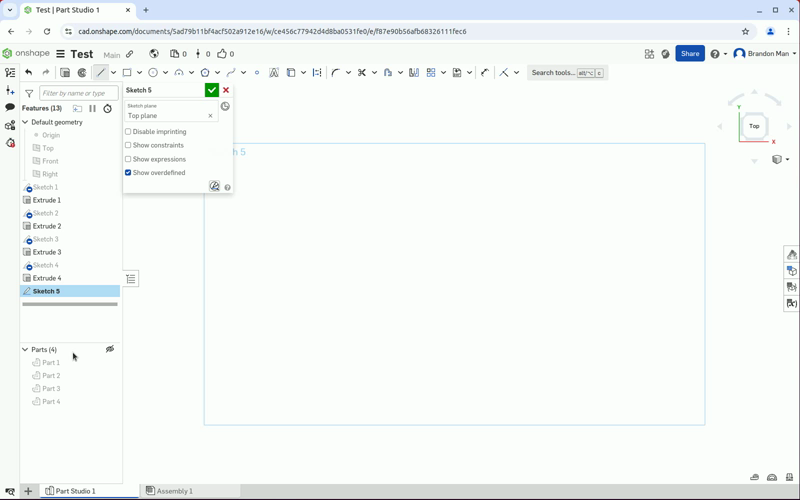
mouse_move(352, 258)
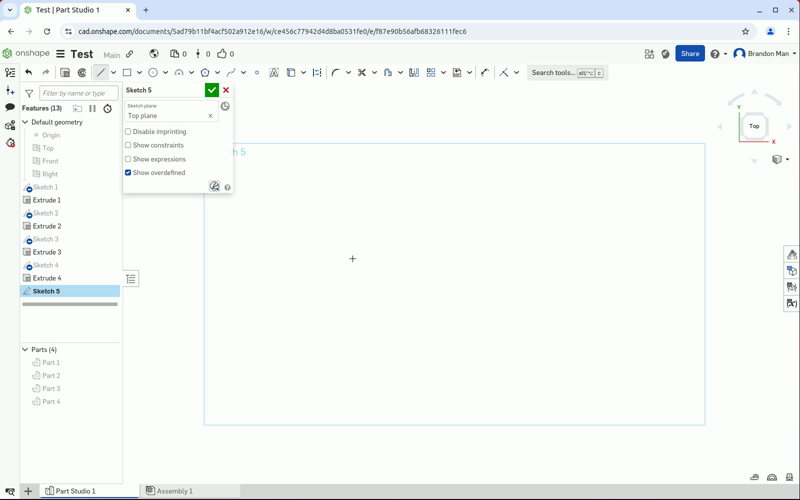
click(352, 258)
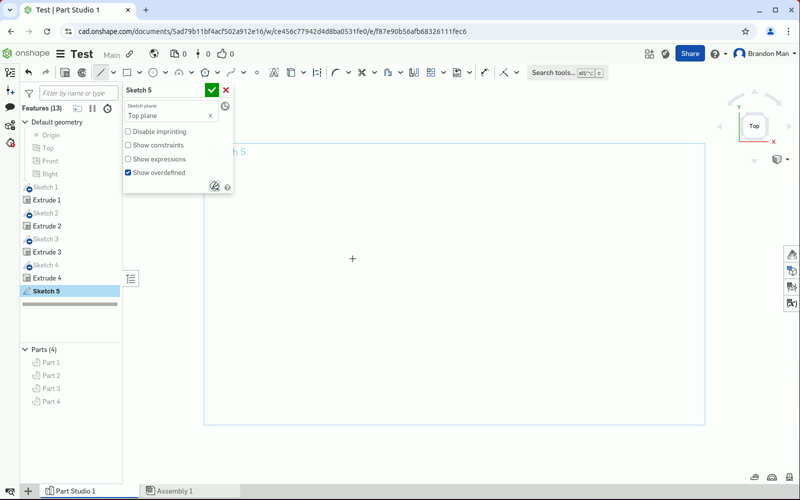
key_up(shift)
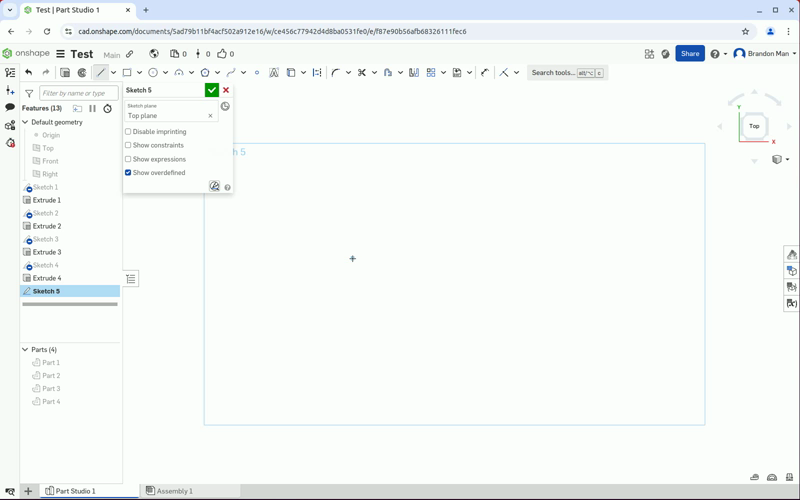
key_down(shift)
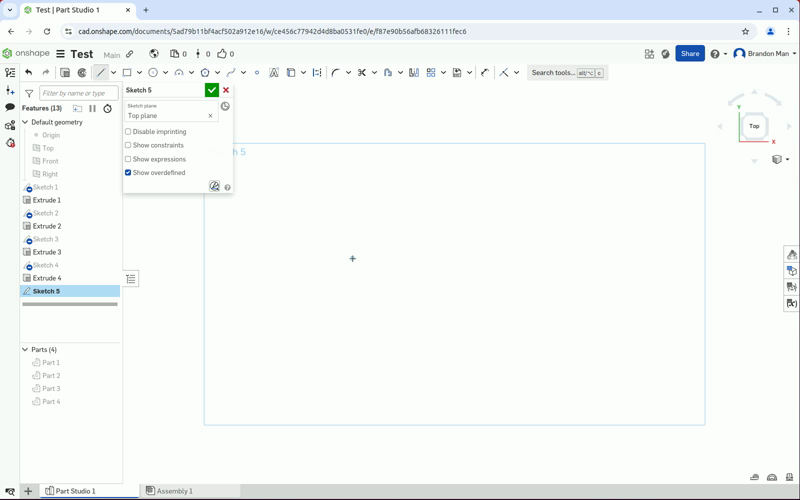
mouse_move(382, 258)
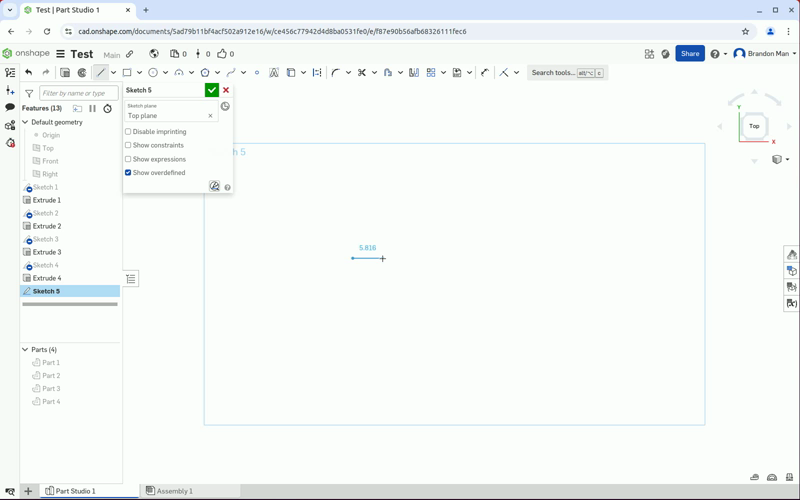
mouse_move(354, 258)
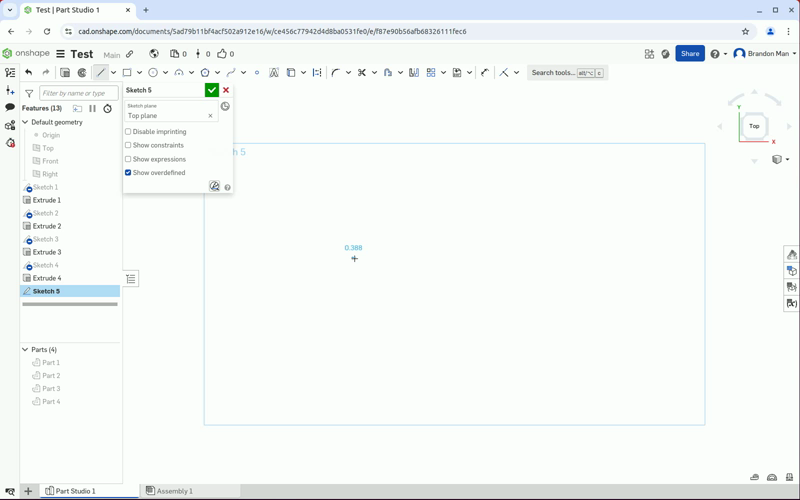
scroll(6)
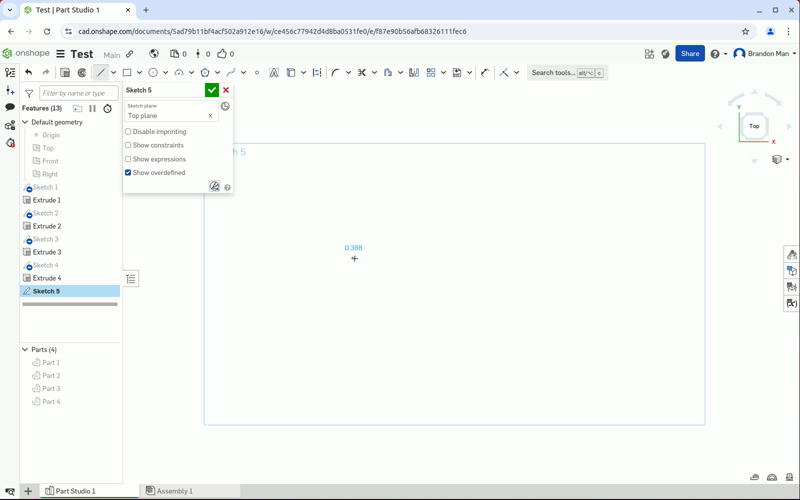
scroll(6)
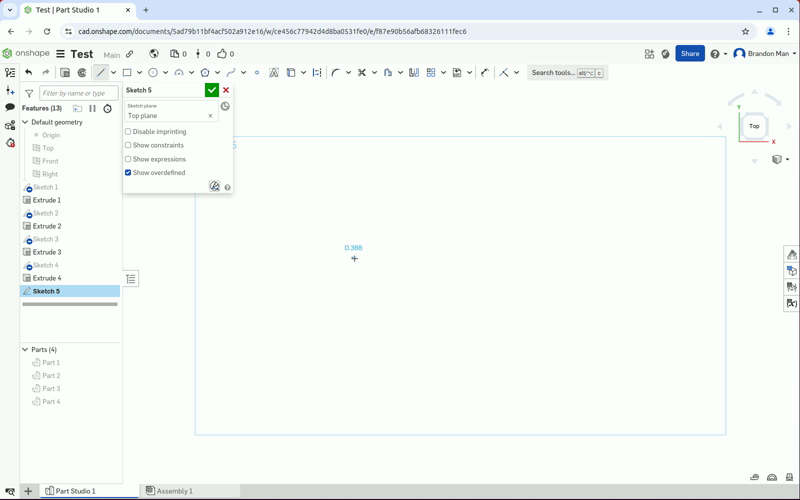
scroll(6)
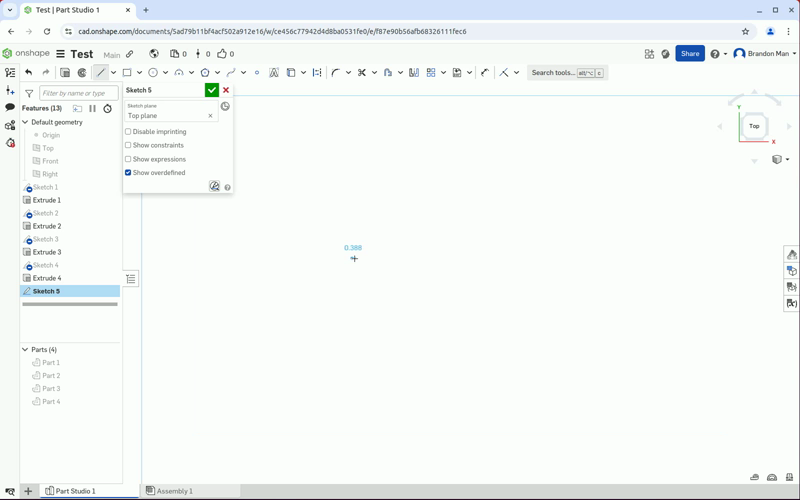
scroll(6)
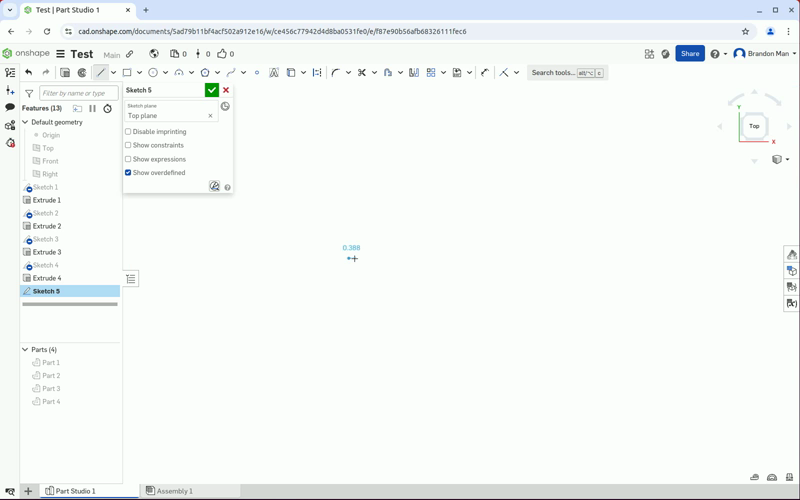
scroll(6)
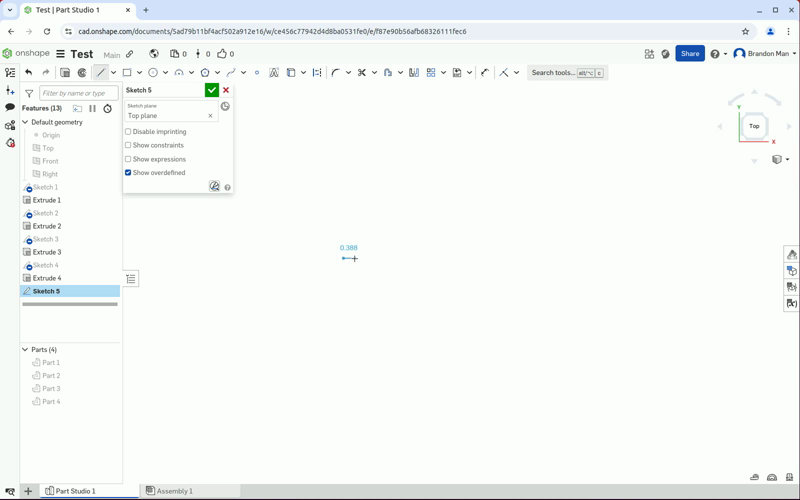
scroll(6)
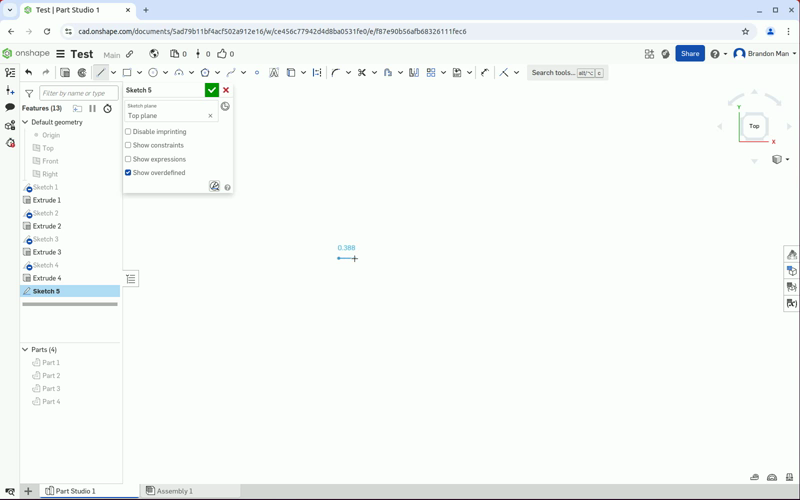
scroll(6)
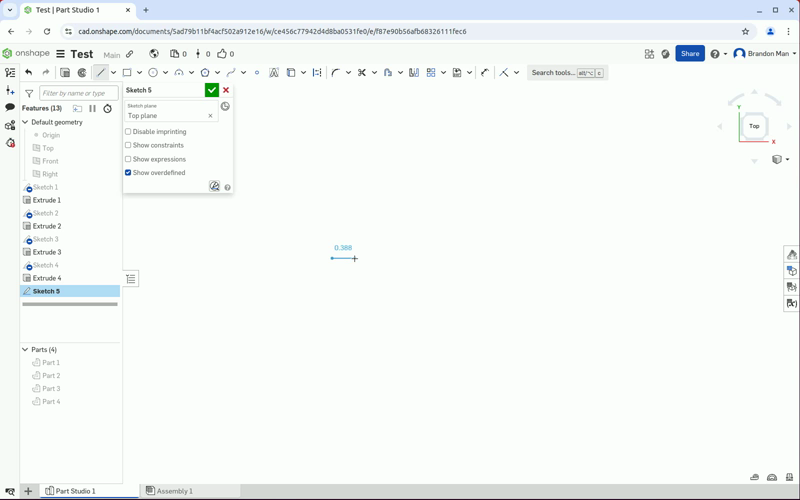
click(354, 258)
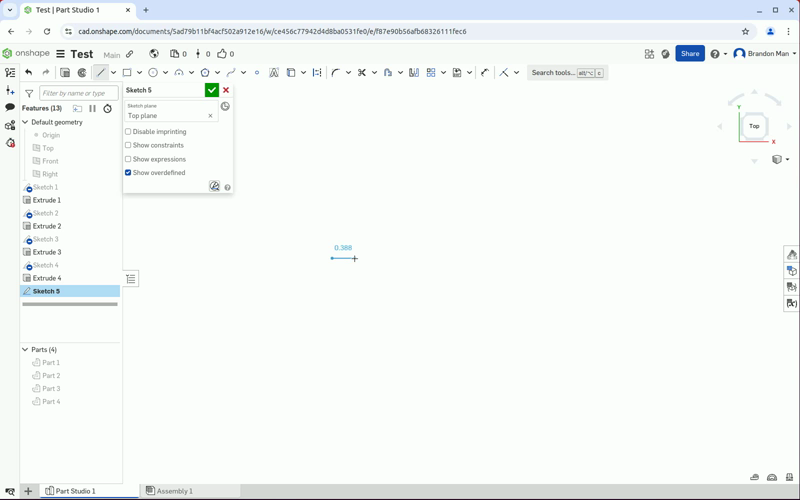
scroll(-6)
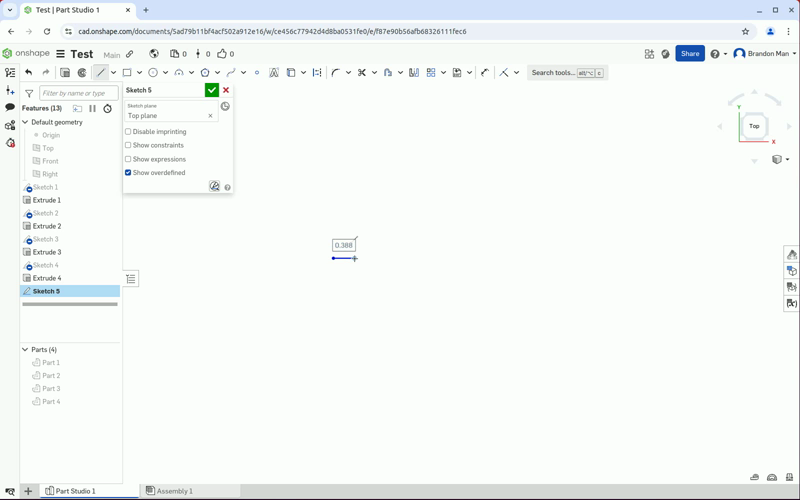
scroll(-6)
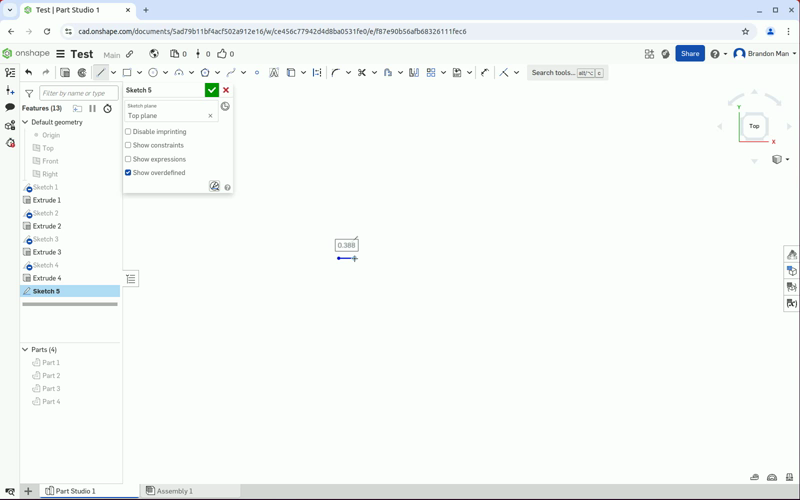
scroll(-6)
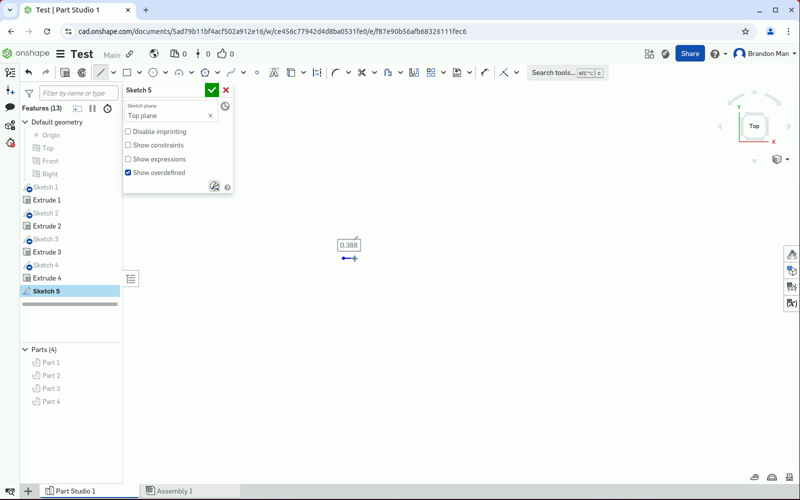
scroll(-6)
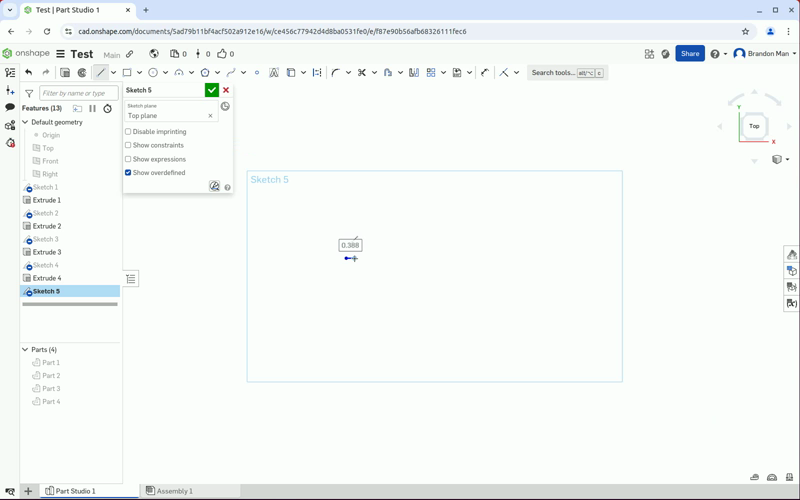
scroll(-6)
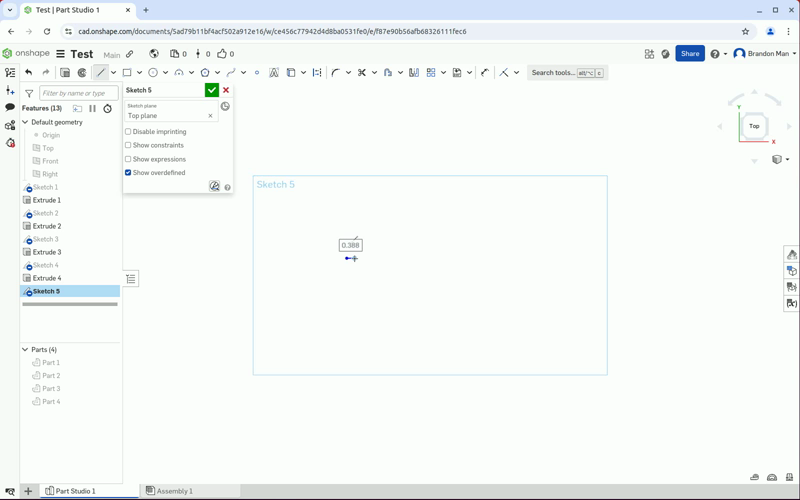
scroll(-6)
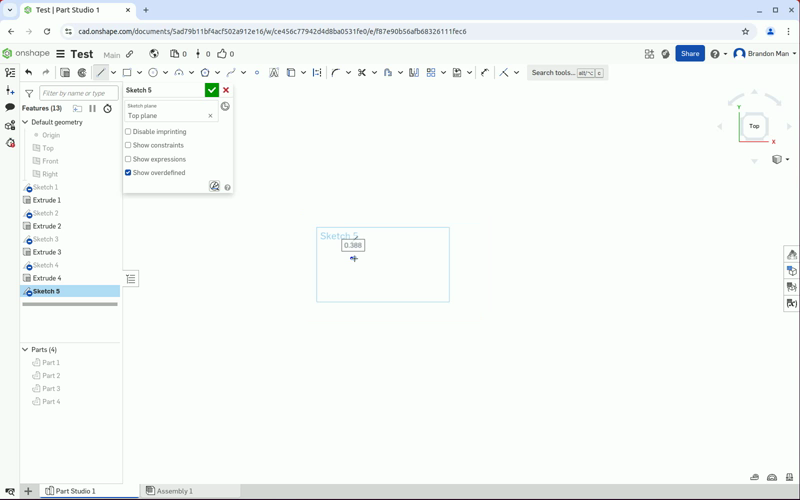
scroll(-6)
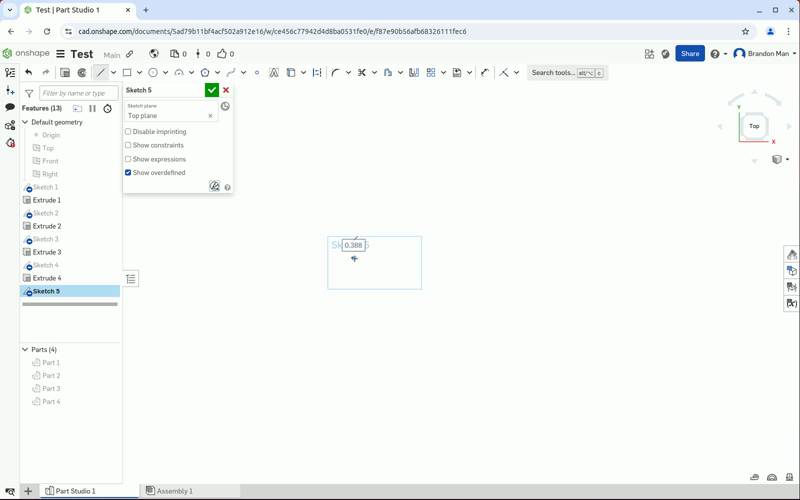
key_up(shift)
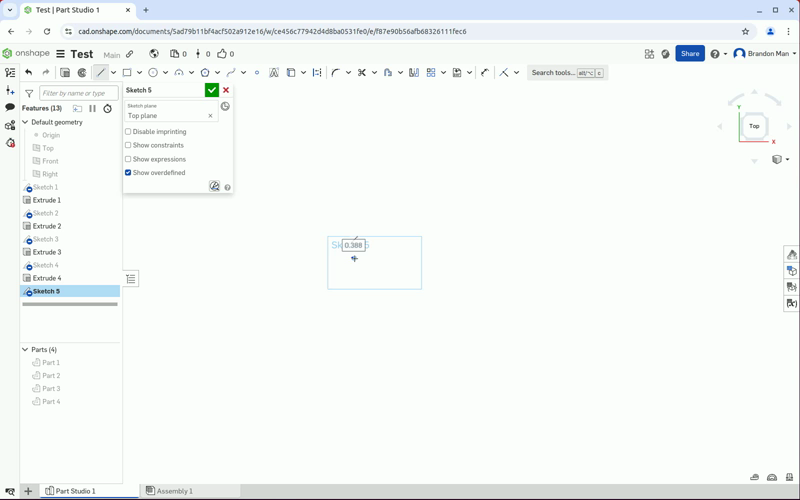
key_down(shift)
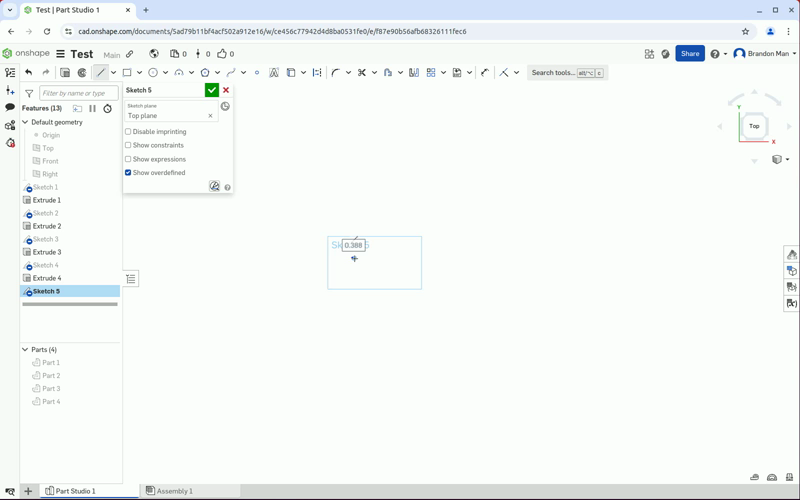
mouse_move(384, 258)
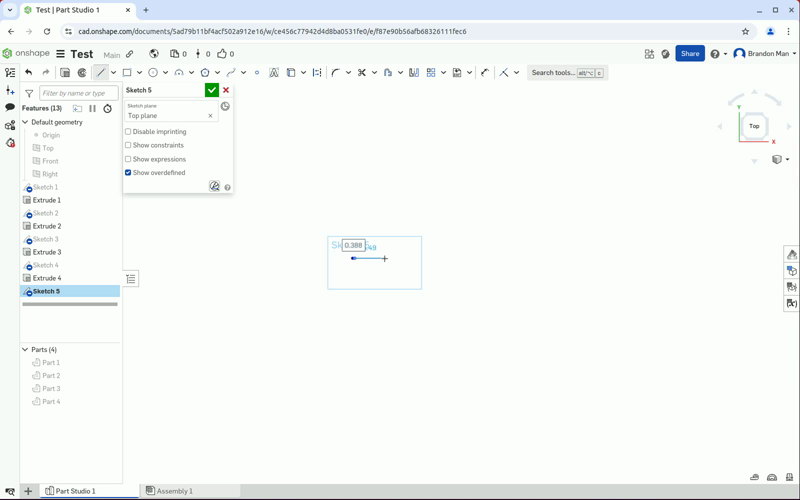
mouse_move(354, 234)
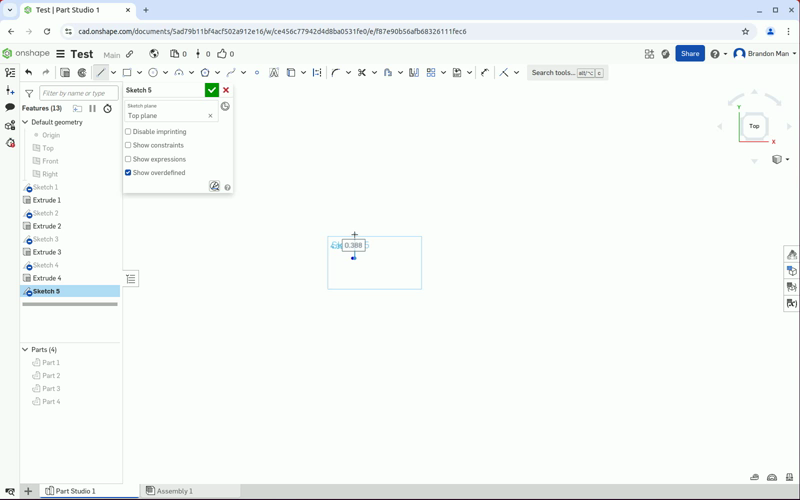
click(354, 234)
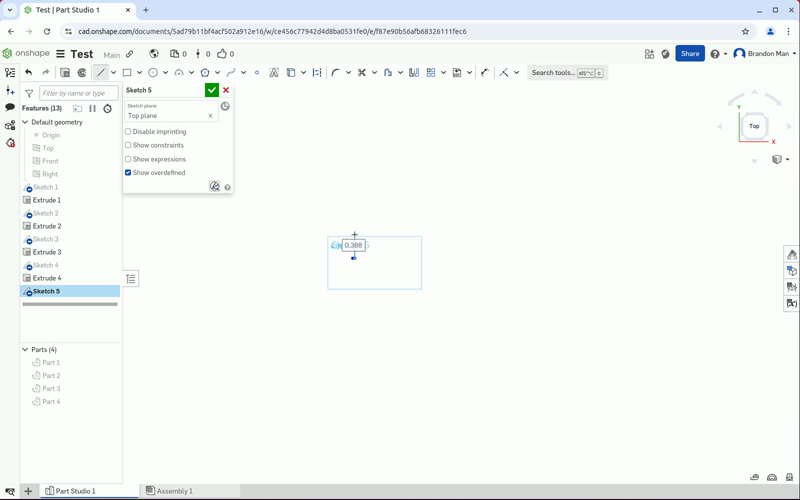
key_up(shift)
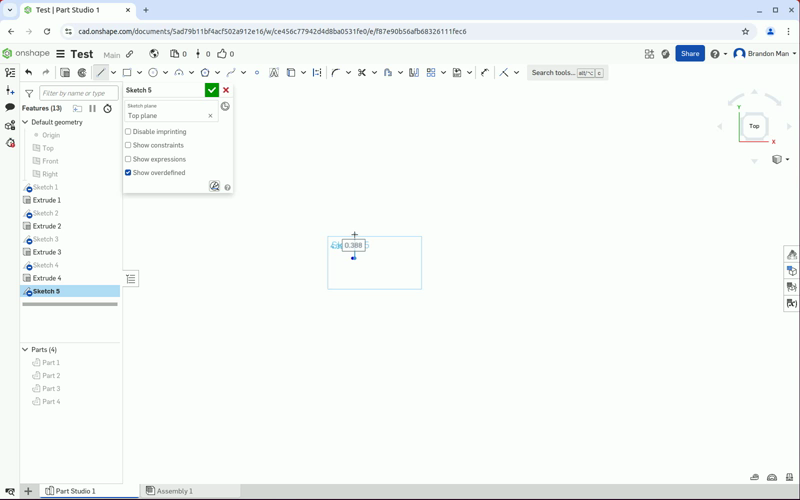
key_down(shift)
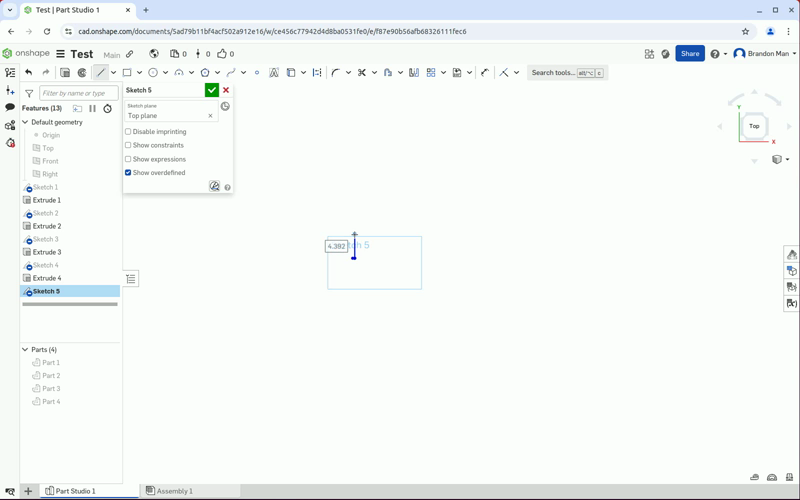
mouse_move(384, 234)
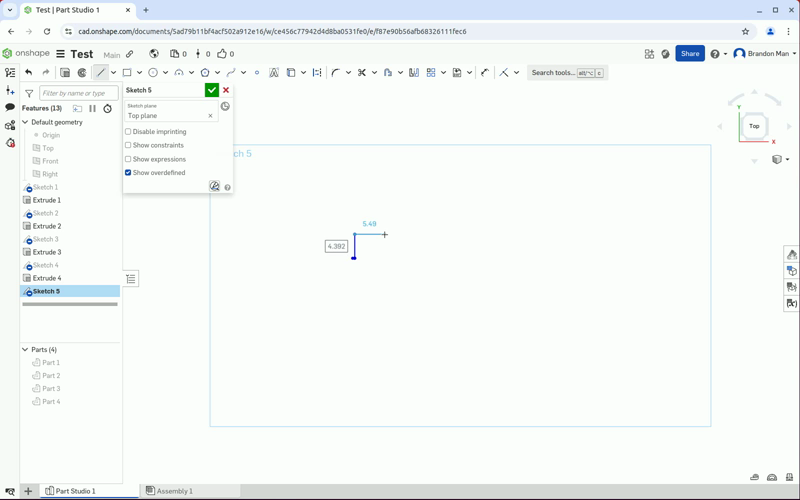
mouse_move(352, 234)
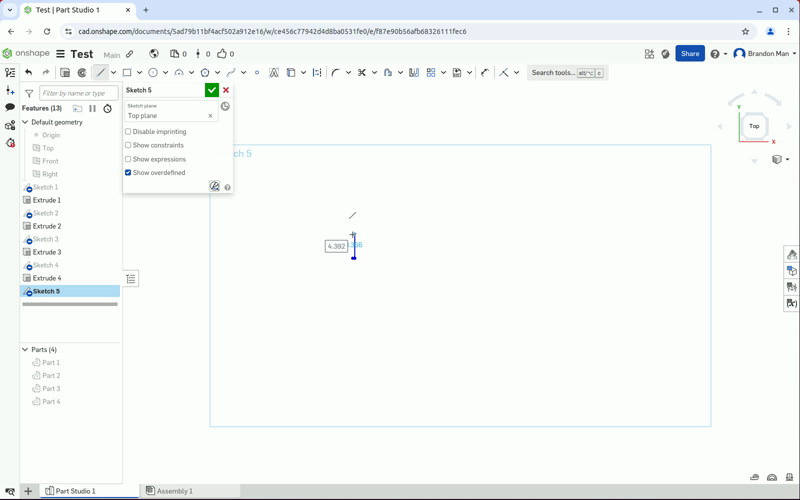
scroll(6)
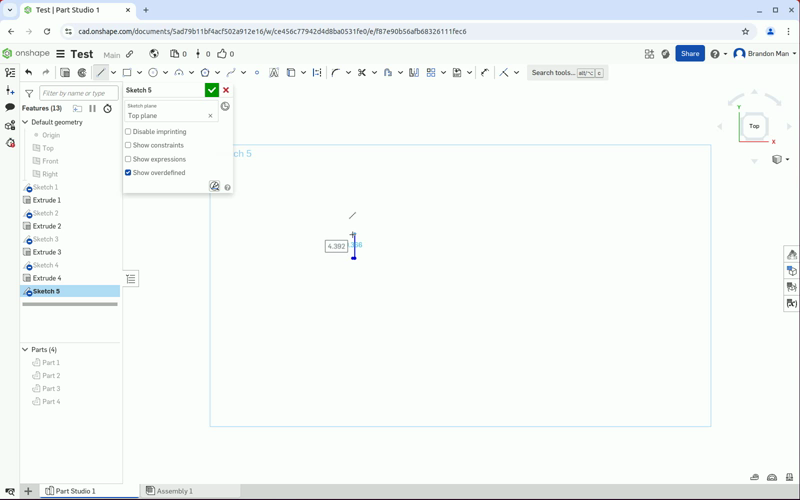
scroll(6)
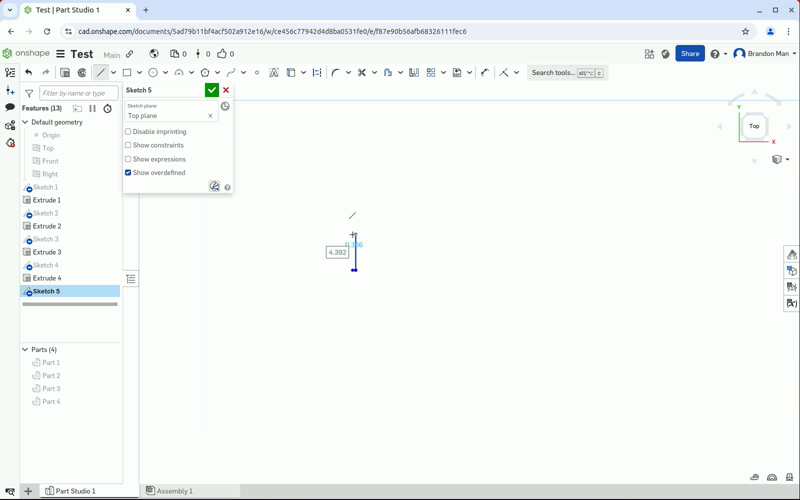
scroll(6)
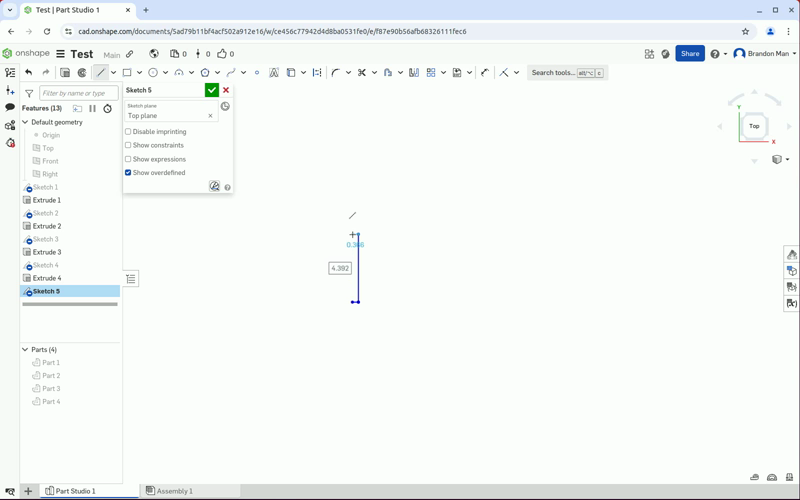
scroll(6)
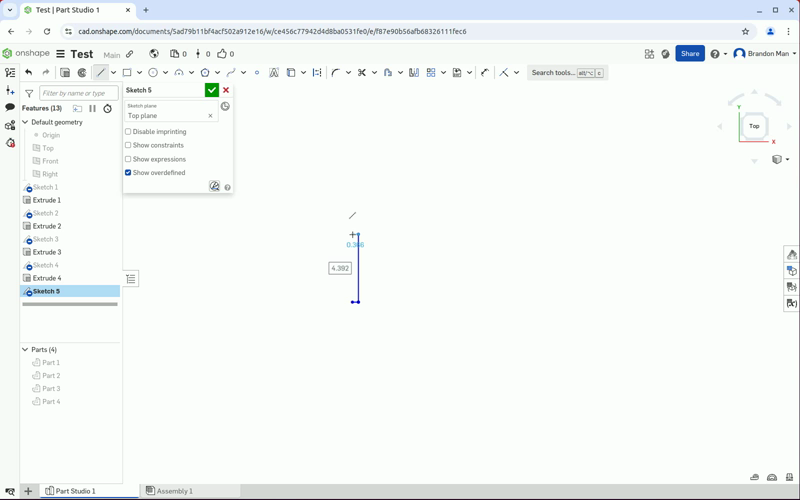
scroll(6)
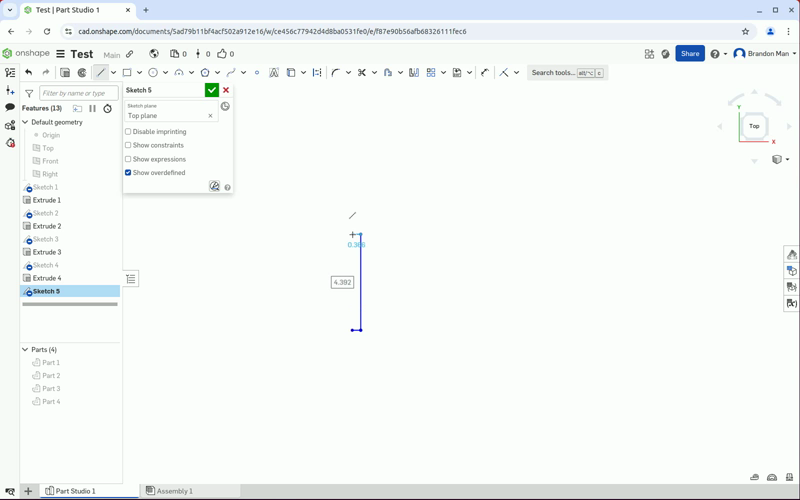
scroll(6)
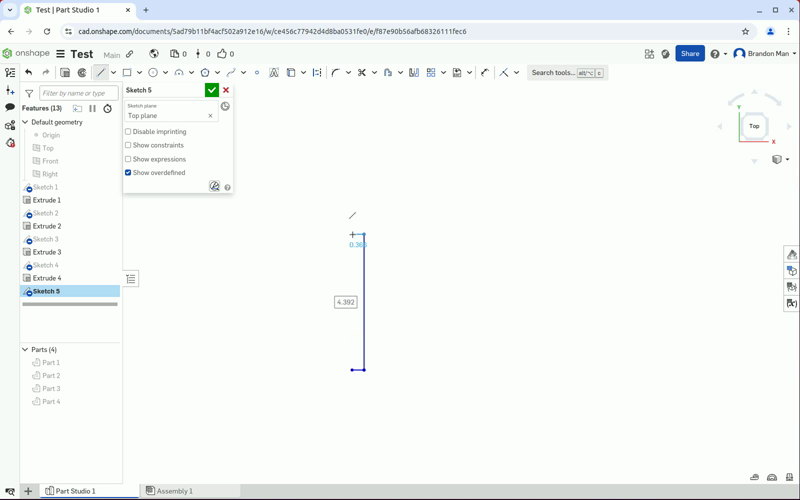
scroll(6)
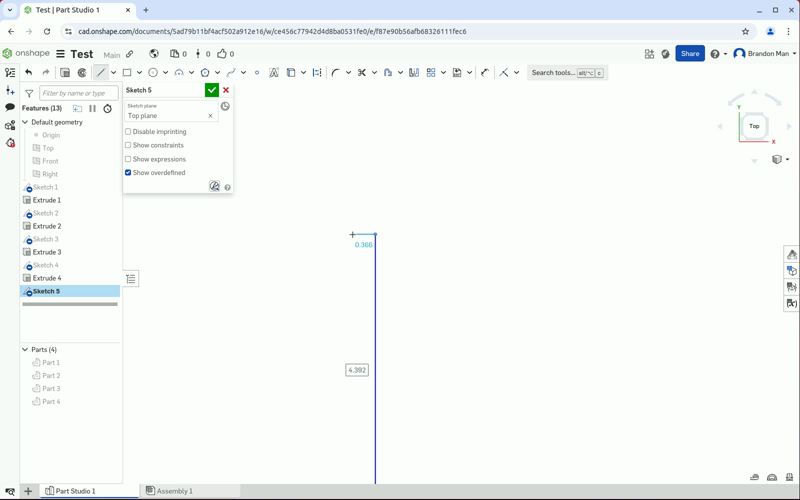
click(352, 234)
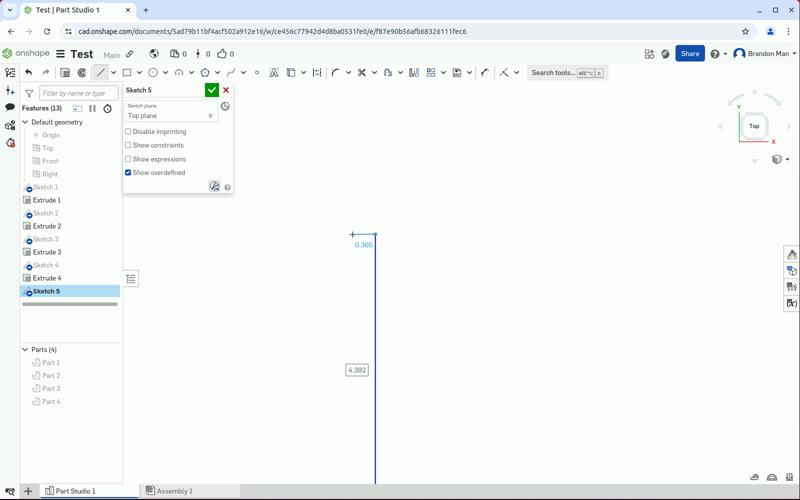
scroll(-6)
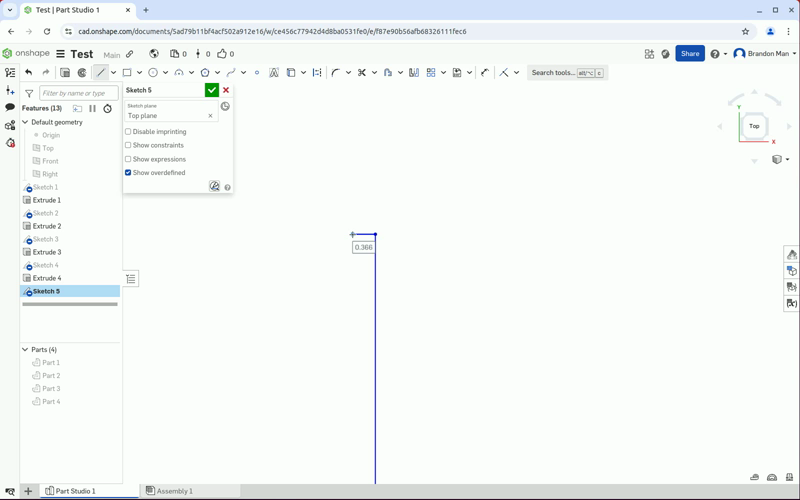
scroll(-6)
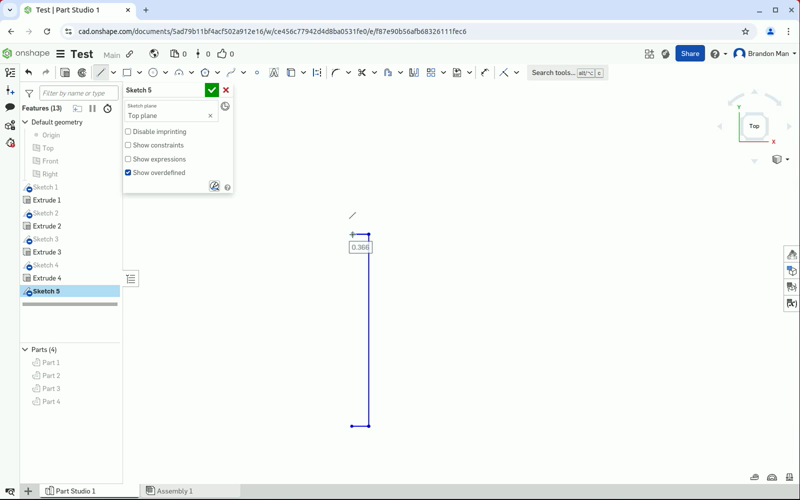
scroll(-6)
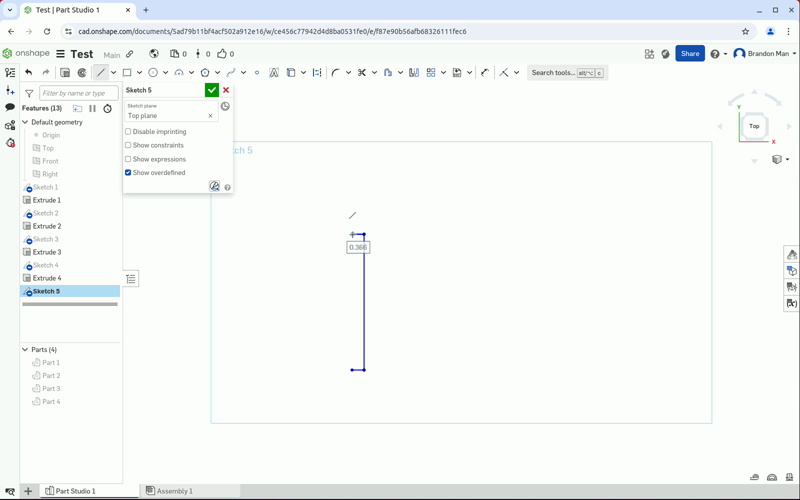
scroll(-6)
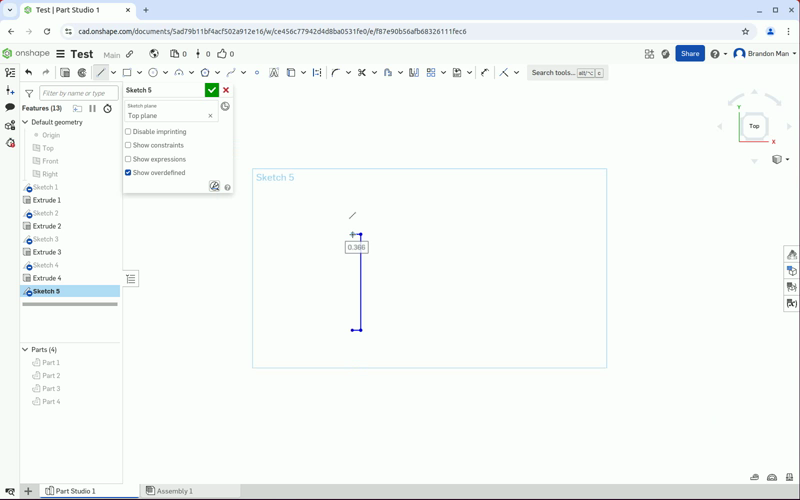
scroll(-6)
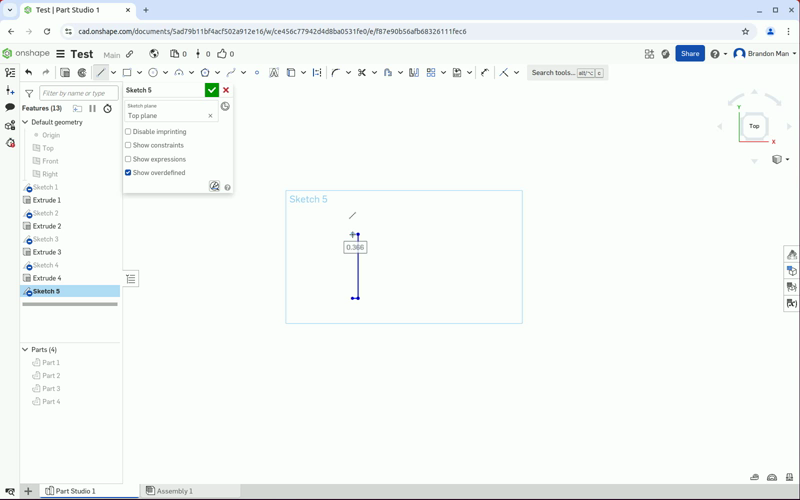
scroll(-6)
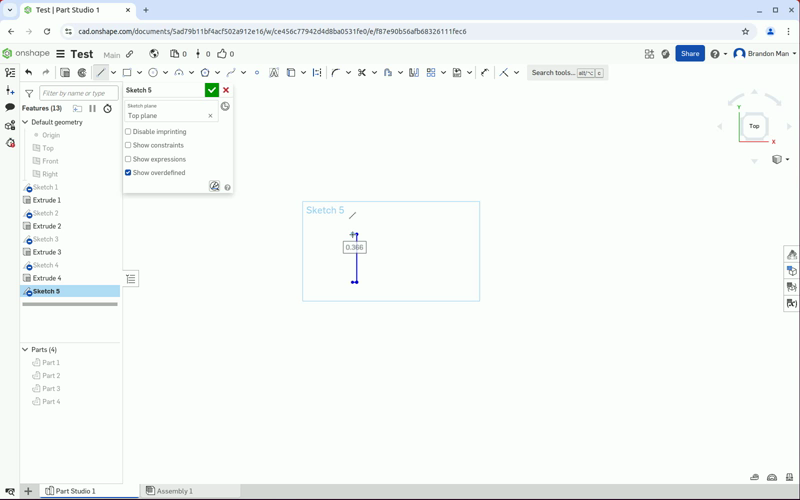
scroll(-6)
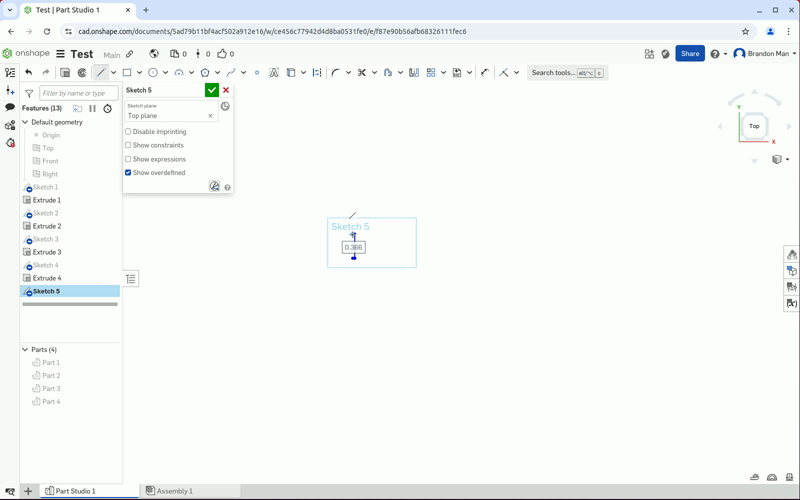
key_up(shift)
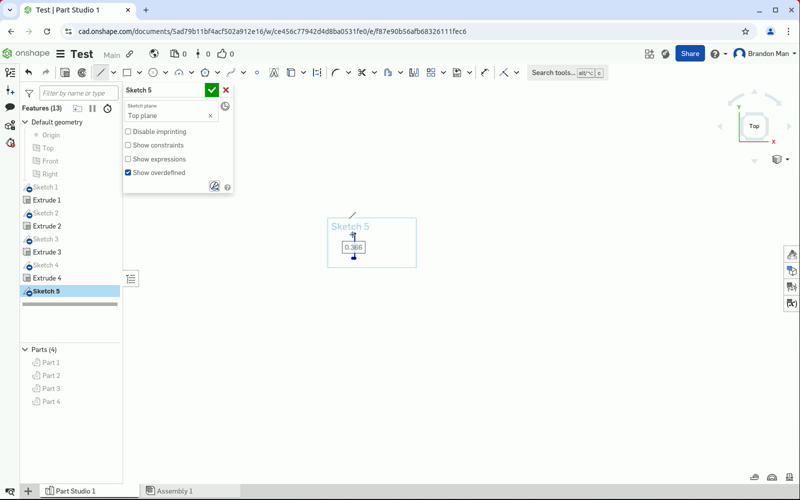
mouse_move(382, 234)
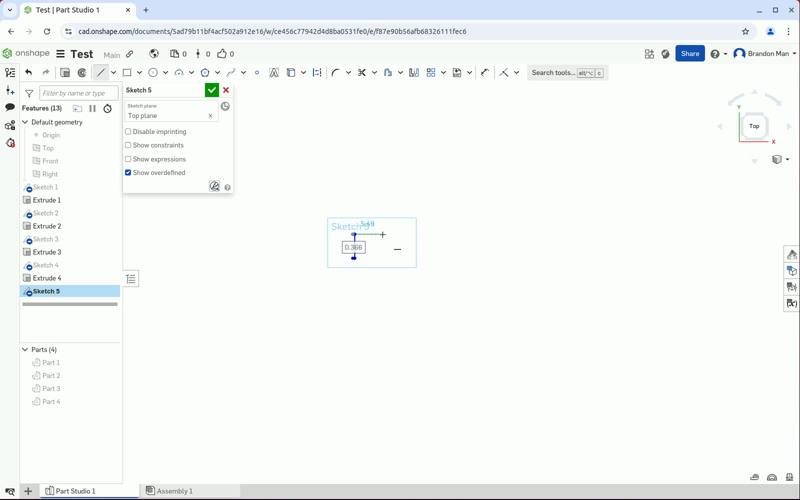
key_down(shift)
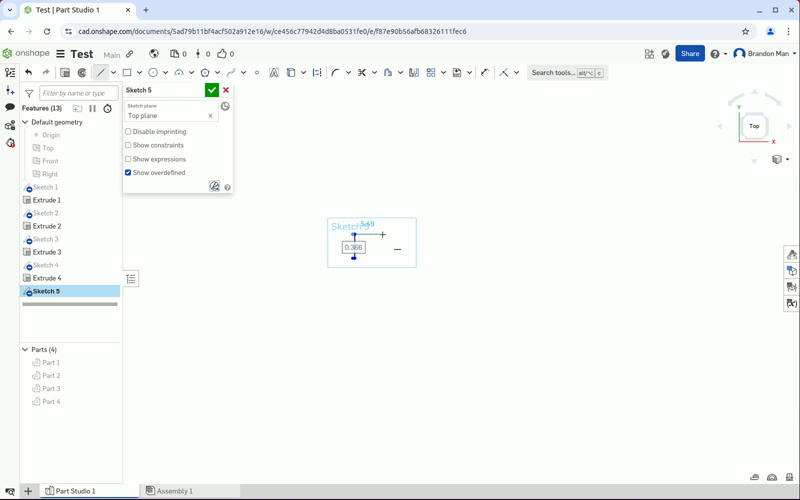
mouse_move(352, 258)
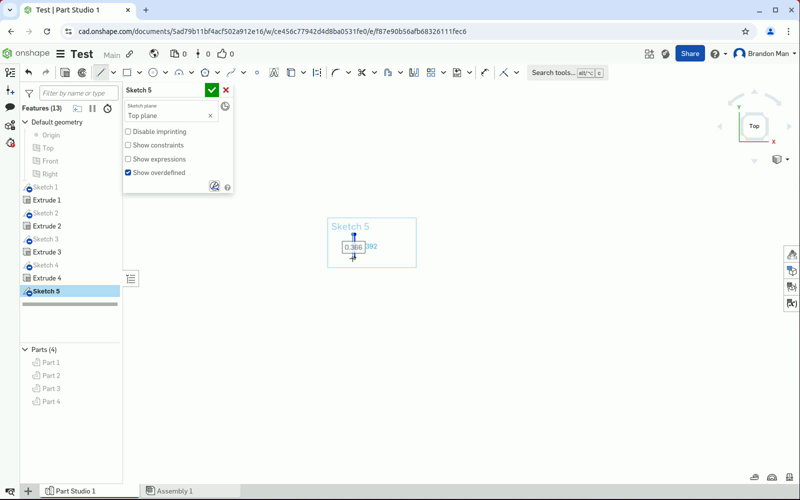
scroll(6)
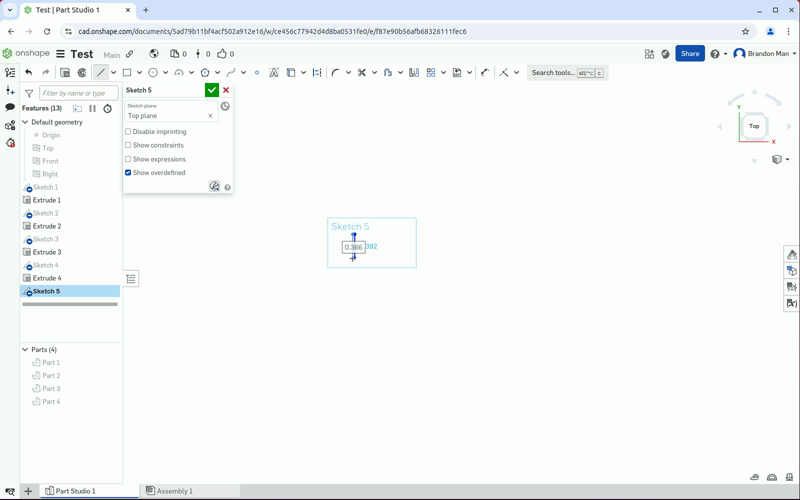
scroll(6)
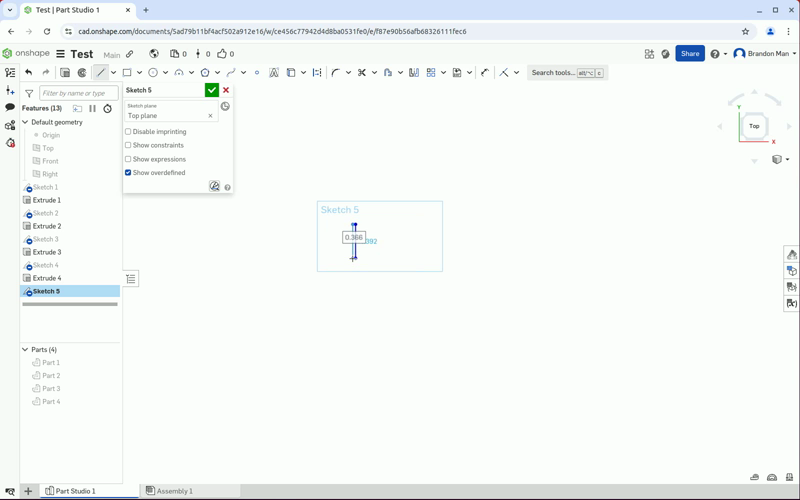
scroll(6)
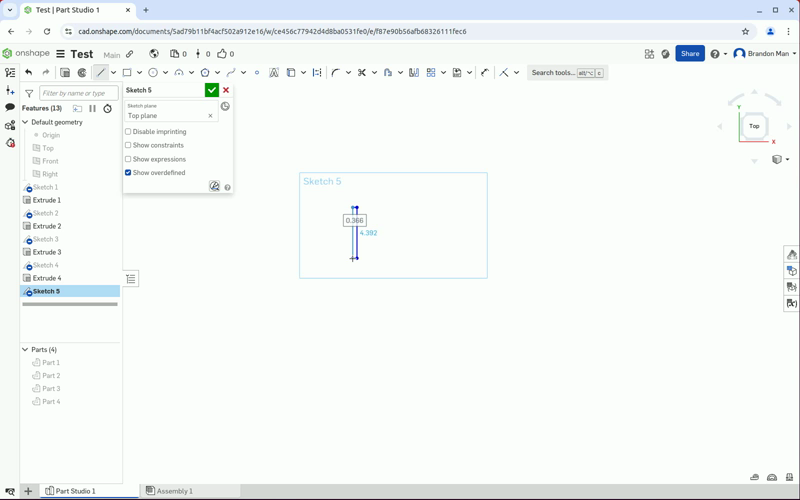
scroll(6)
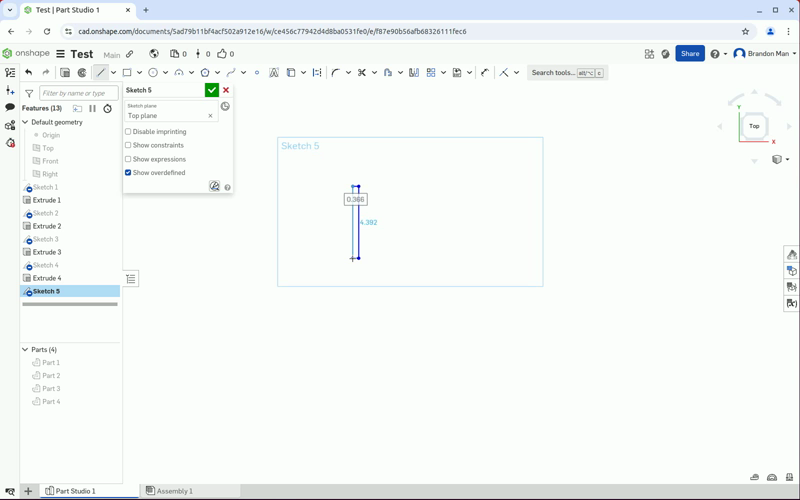
scroll(6)
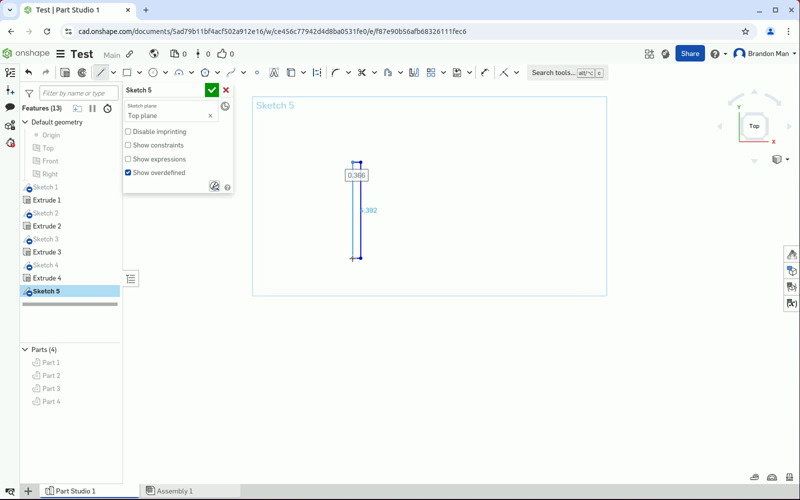
scroll(6)
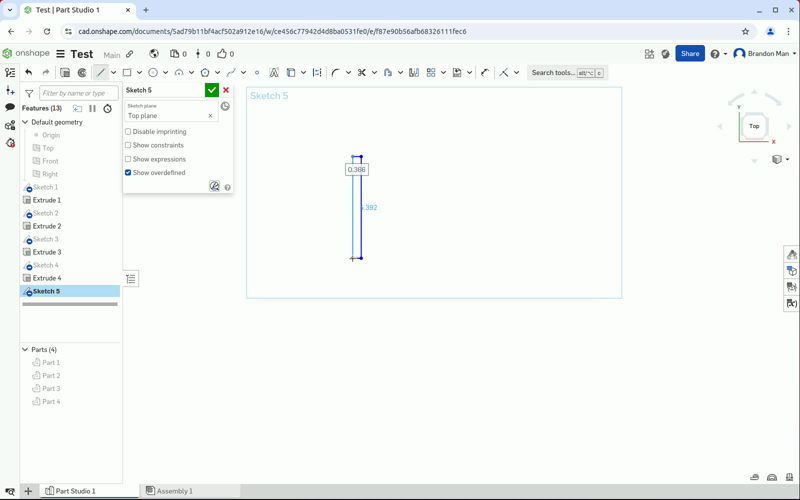
scroll(6)
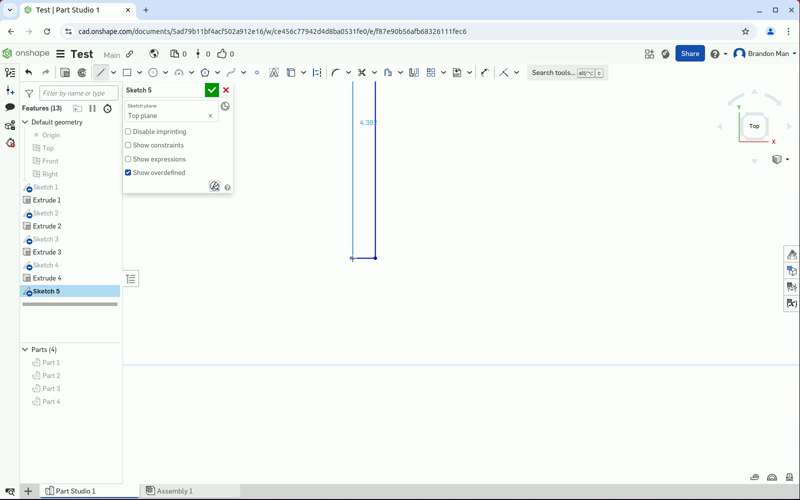
key_up(shift)
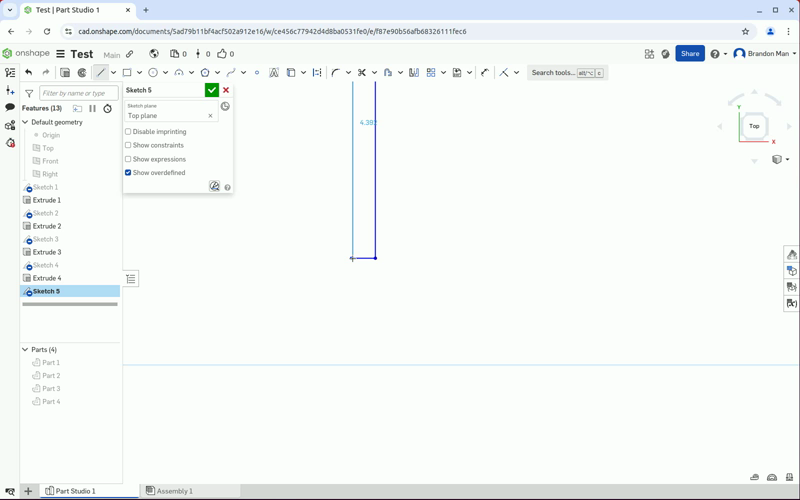
click(352, 258)
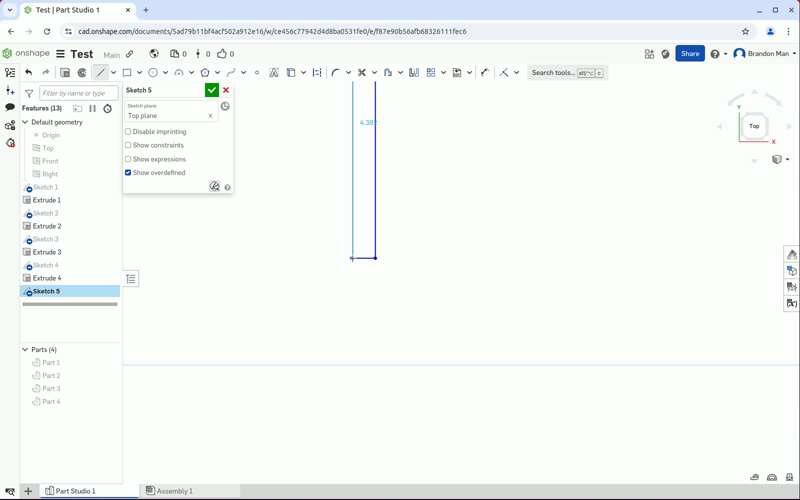
scroll(-6)
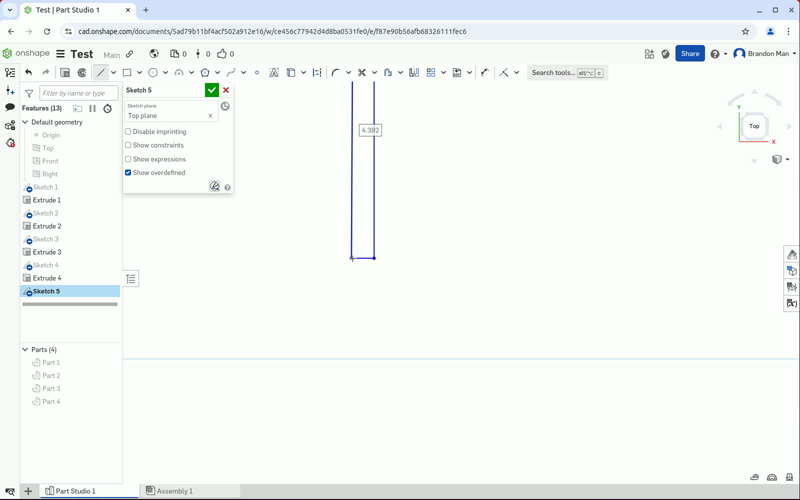
scroll(-6)
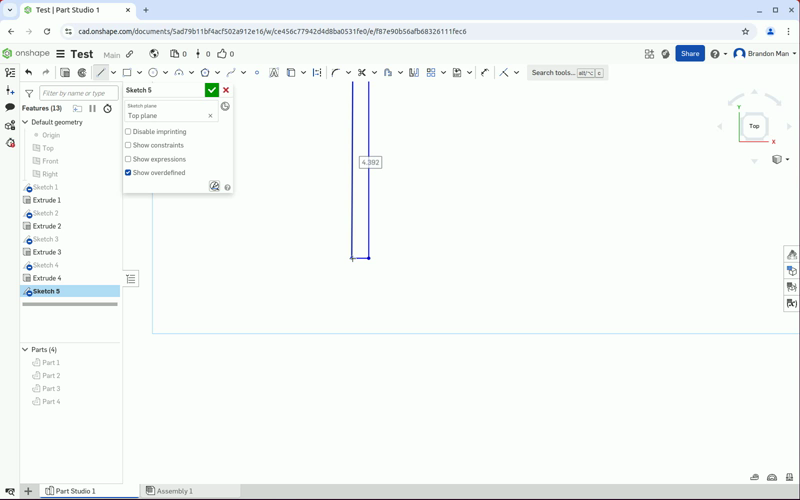
scroll(-6)
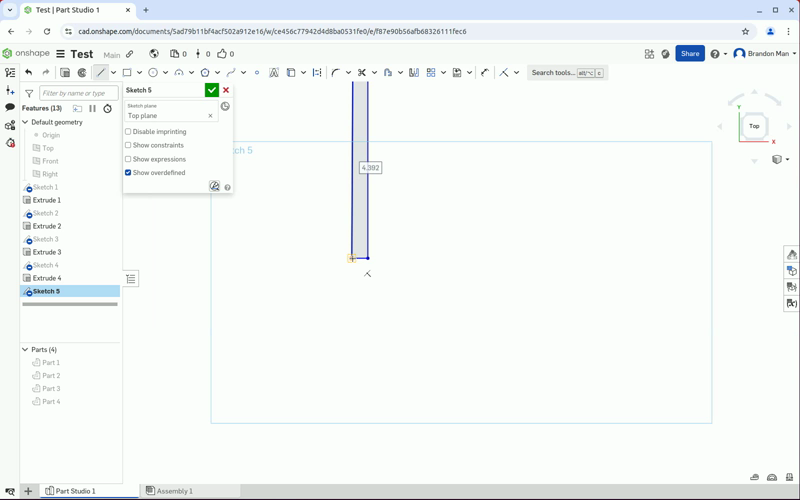
scroll(-6)
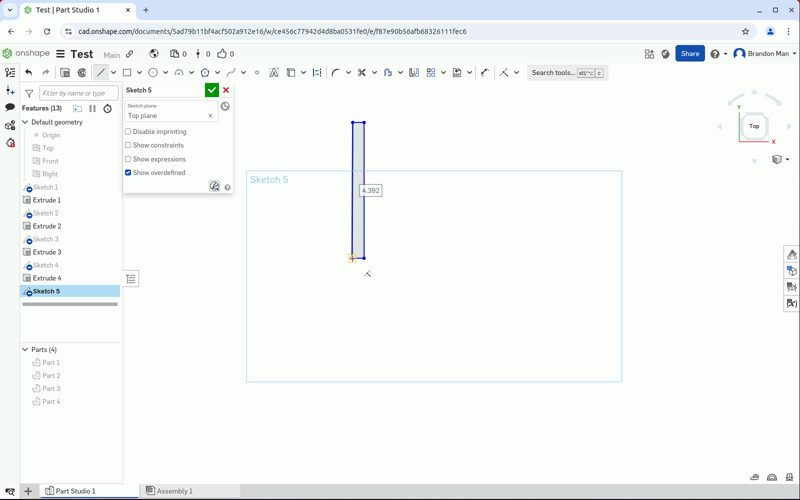
scroll(-6)
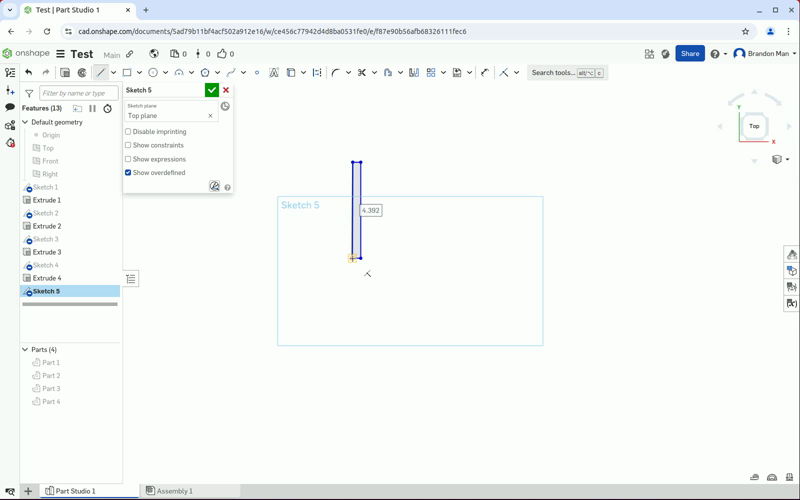
scroll(-6)
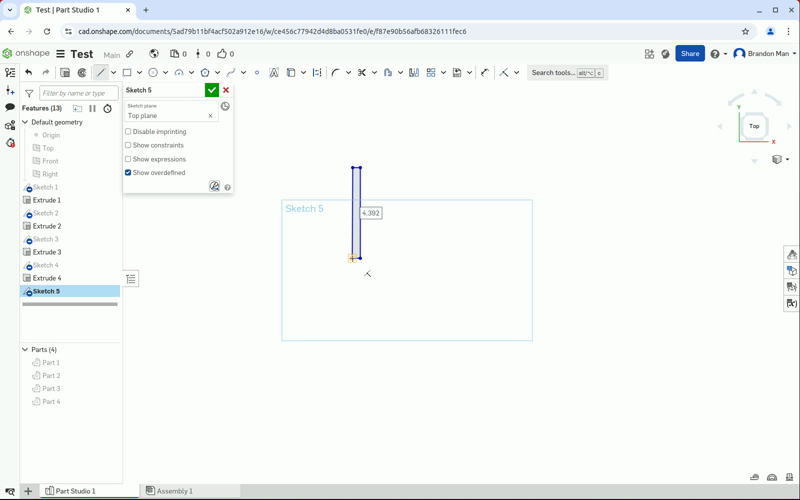
scroll(-6)
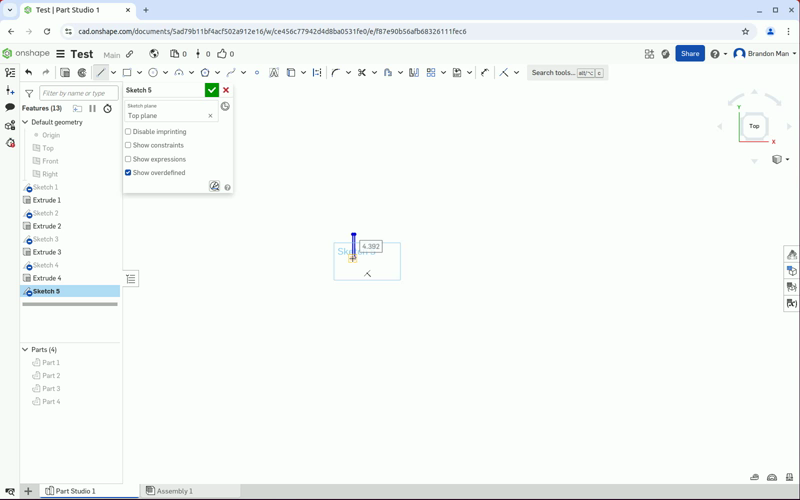
key(esc)
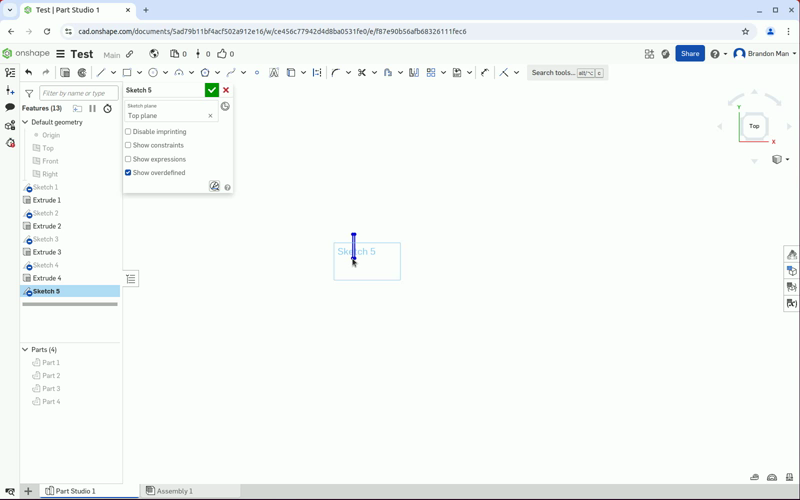
mouse_move(352, 254)
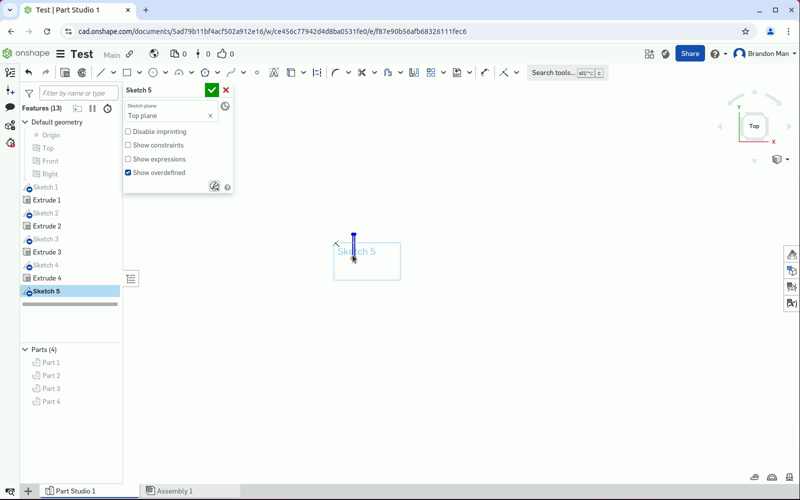
scroll(6)
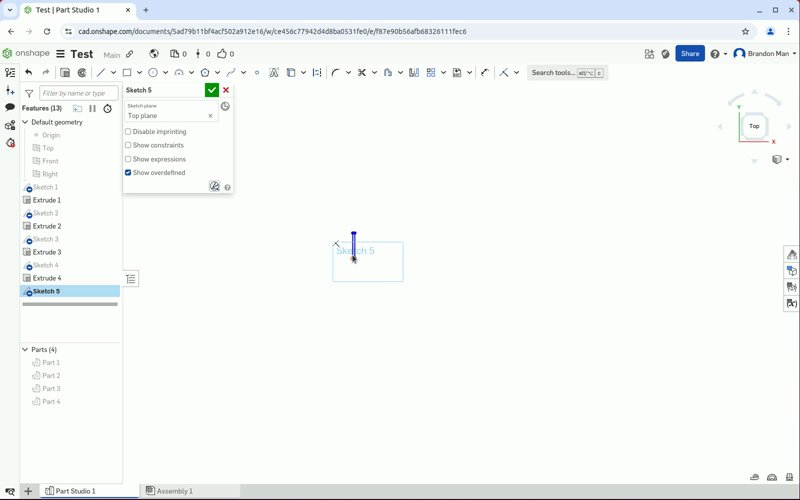
scroll(6)
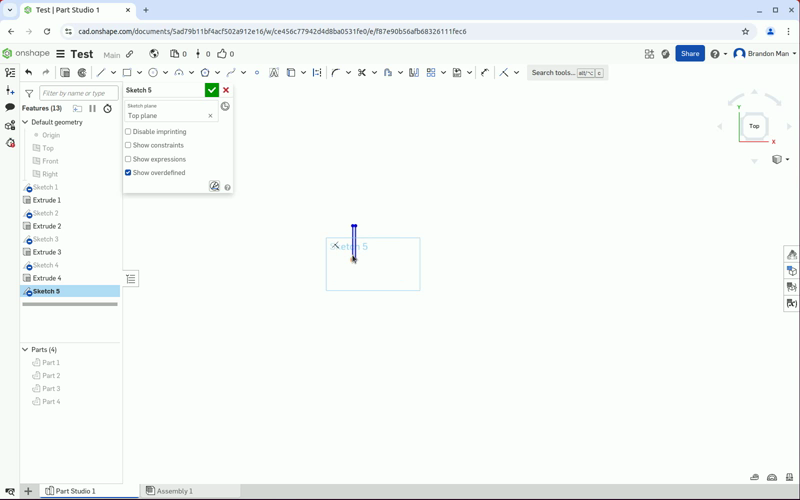
scroll(6)
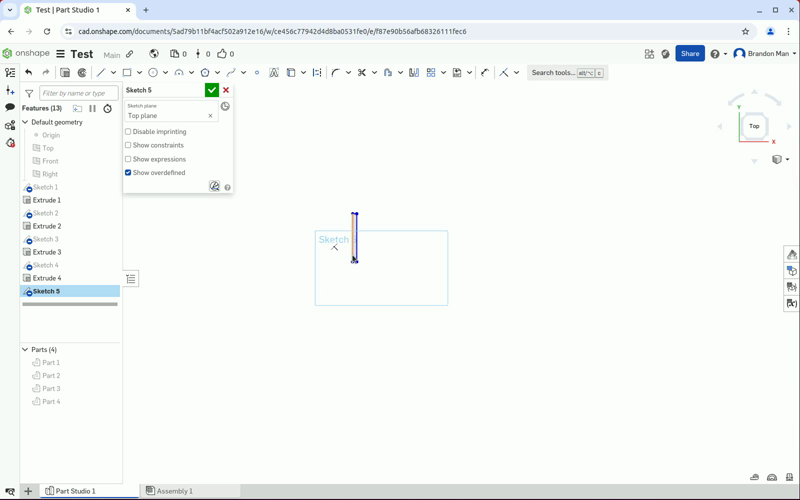
scroll(6)
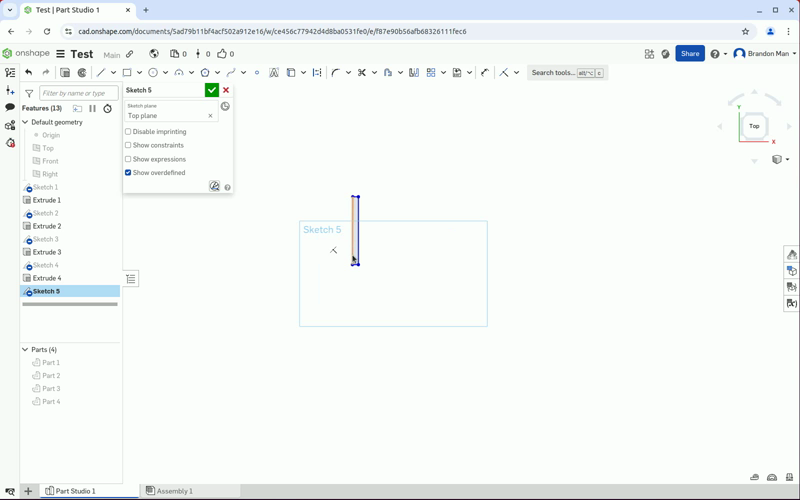
scroll(6)
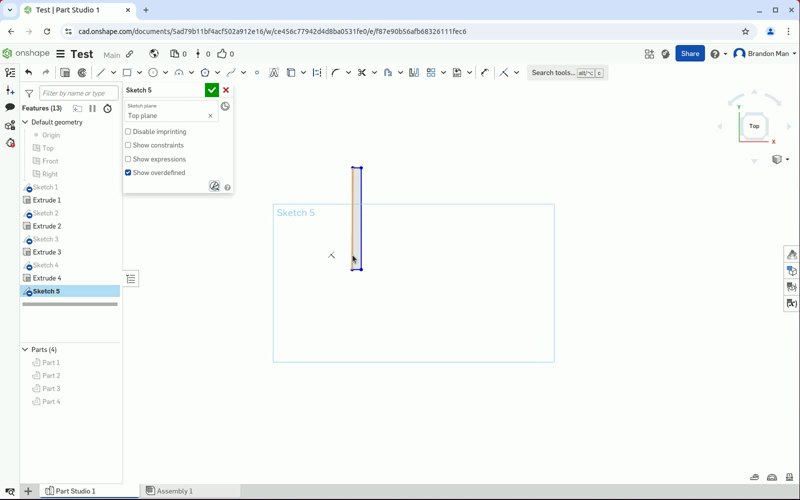
scroll(6)
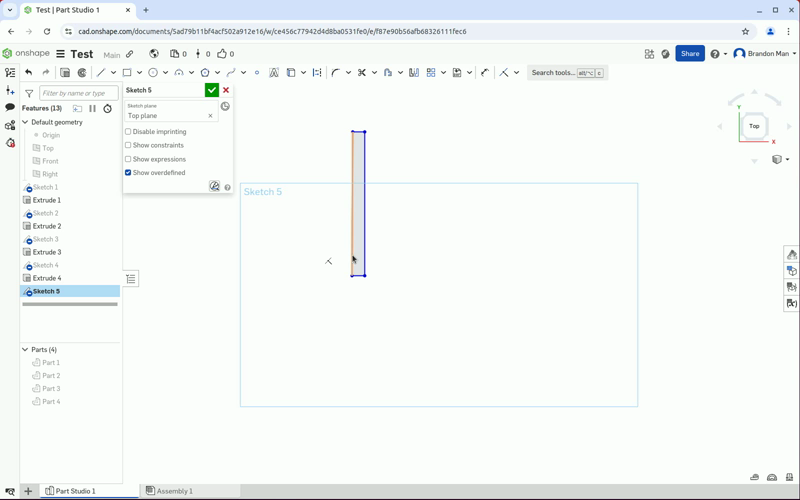
scroll(6)
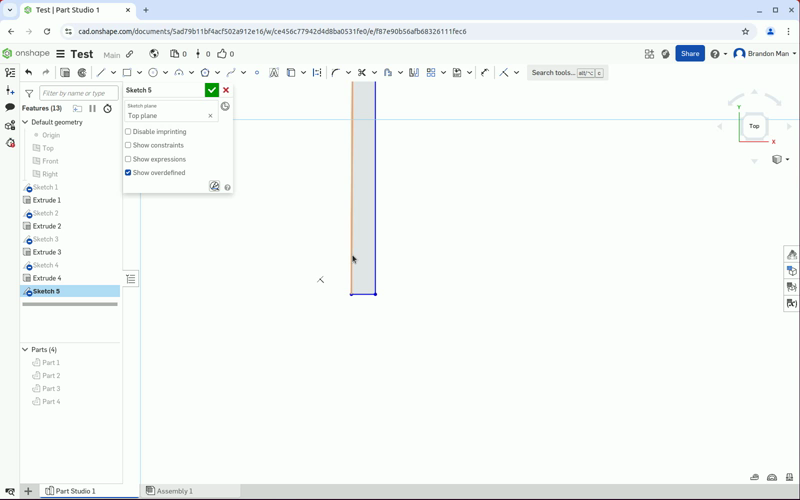
click(352, 254)
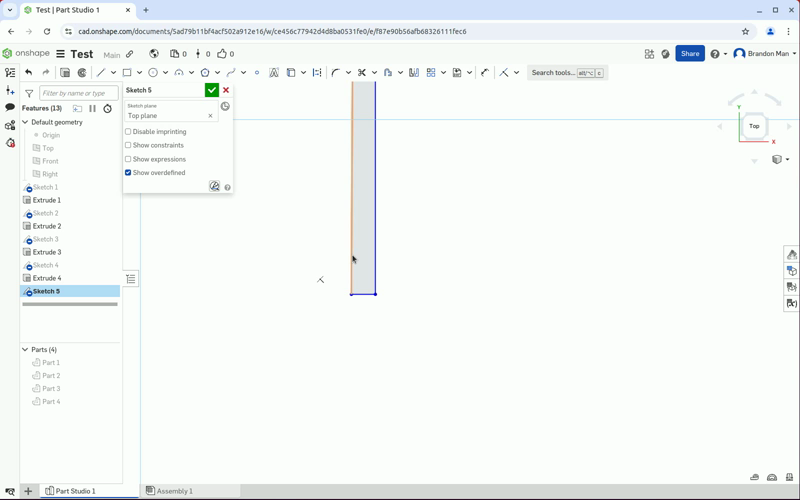
scroll(-6)
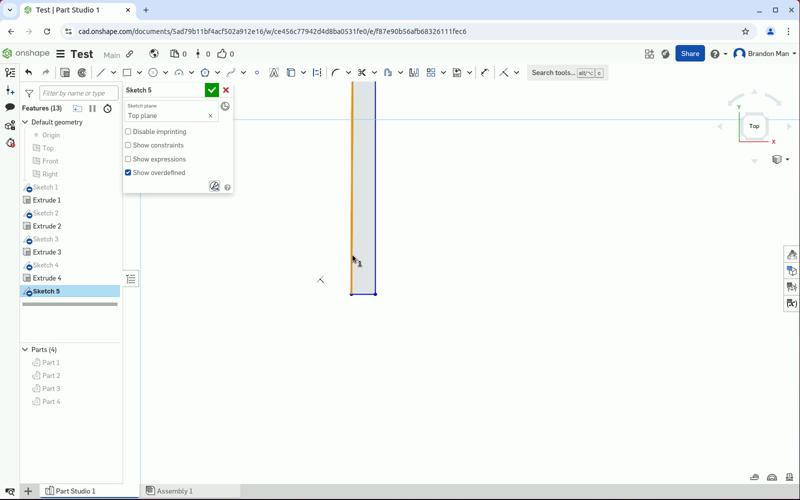
scroll(-6)
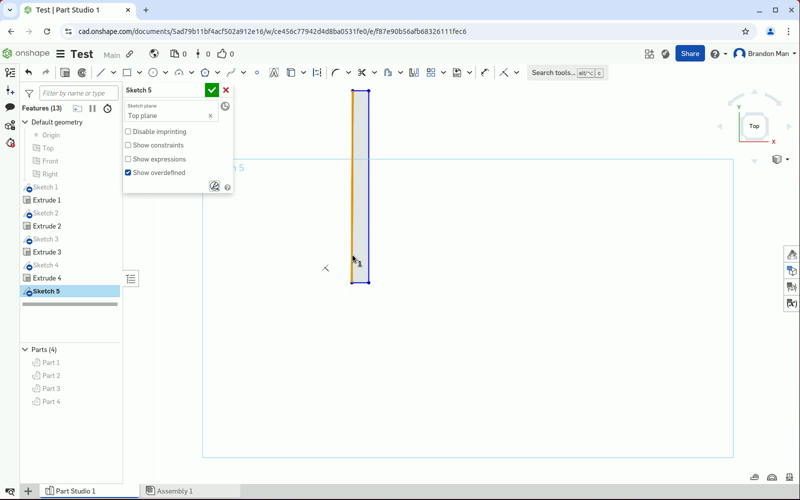
scroll(-6)
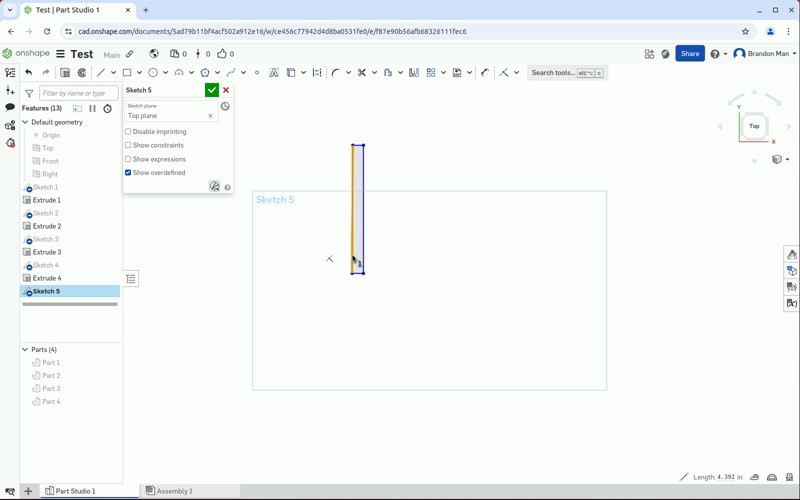
scroll(-6)
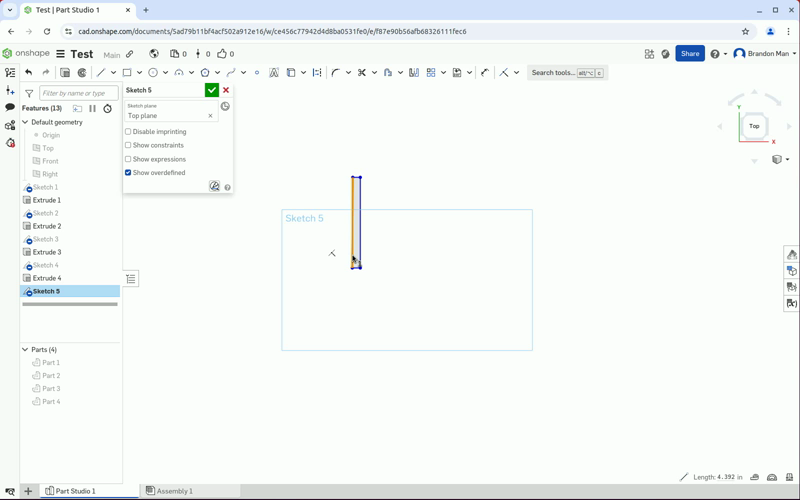
scroll(-6)
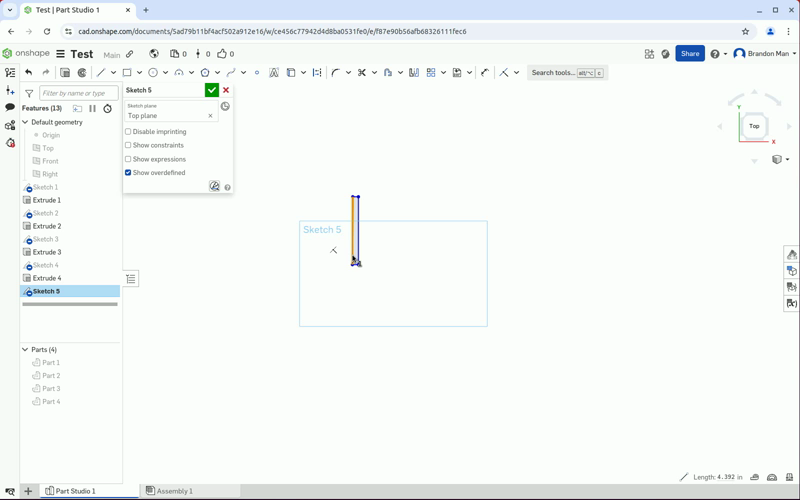
scroll(-6)
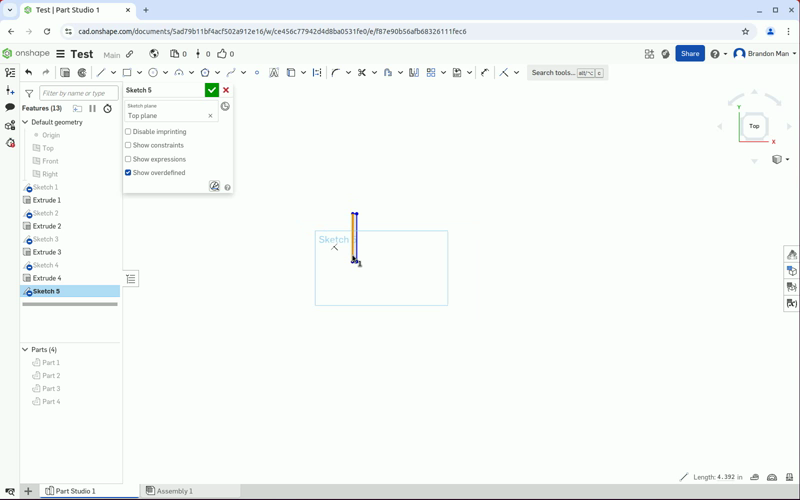
scroll(-6)
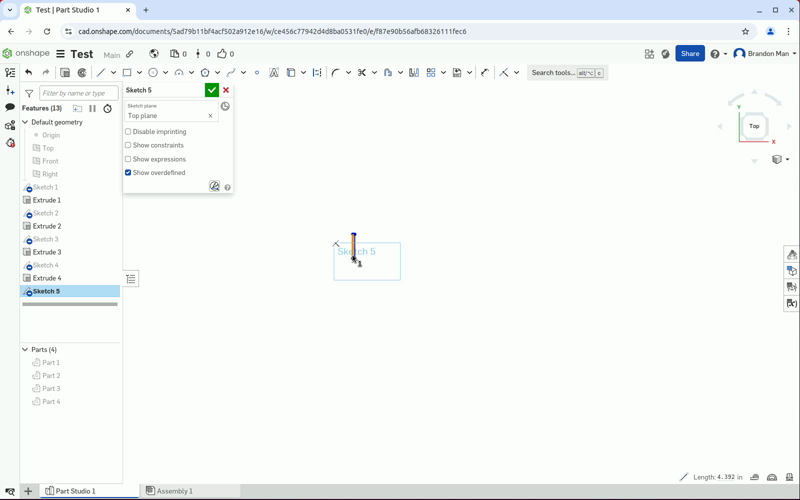
mouse_move(73, 352)
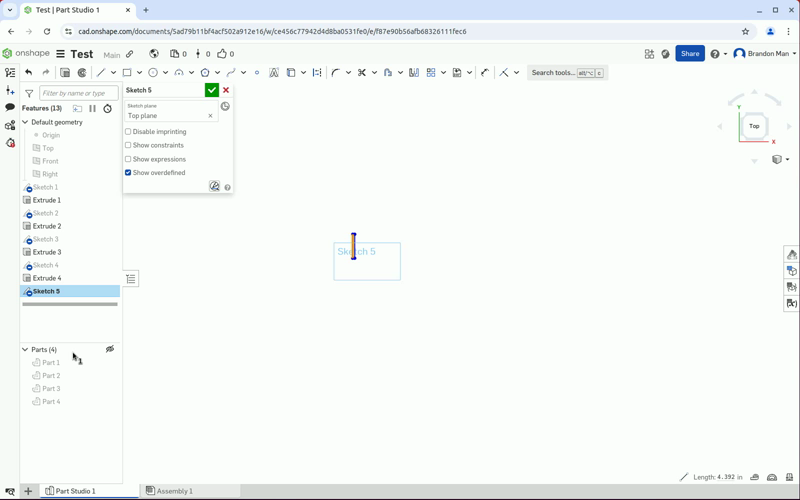
key(shift+y)
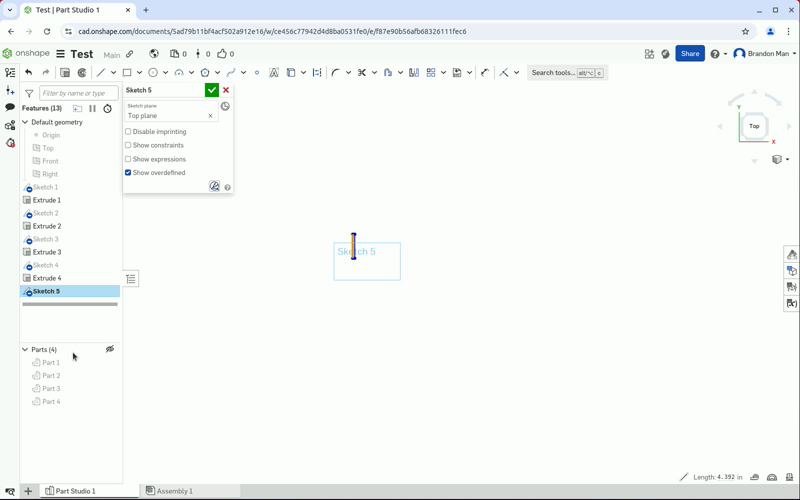
key(shift+e)
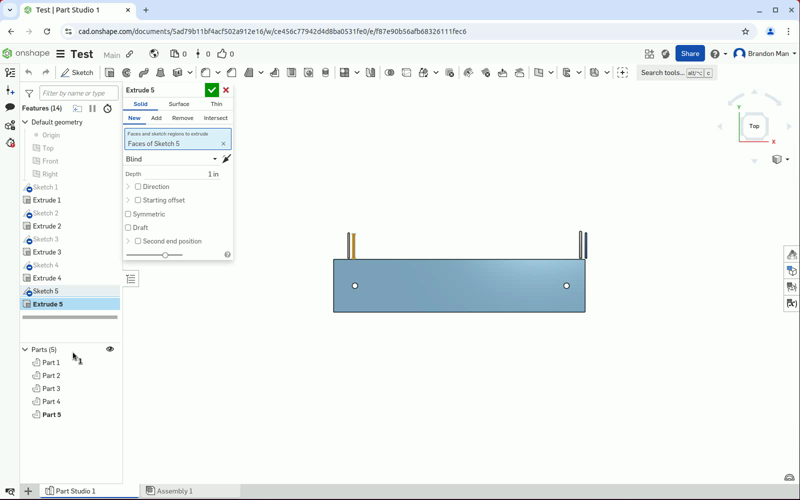
mouse_move(143, 106)
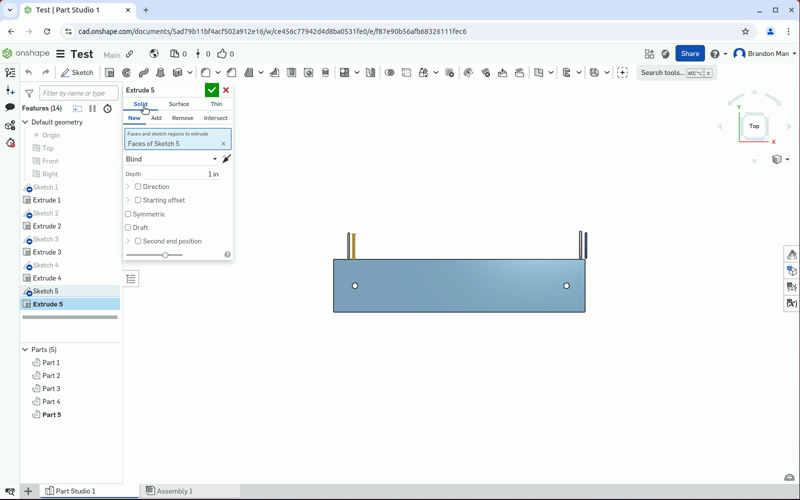
click(143, 106)
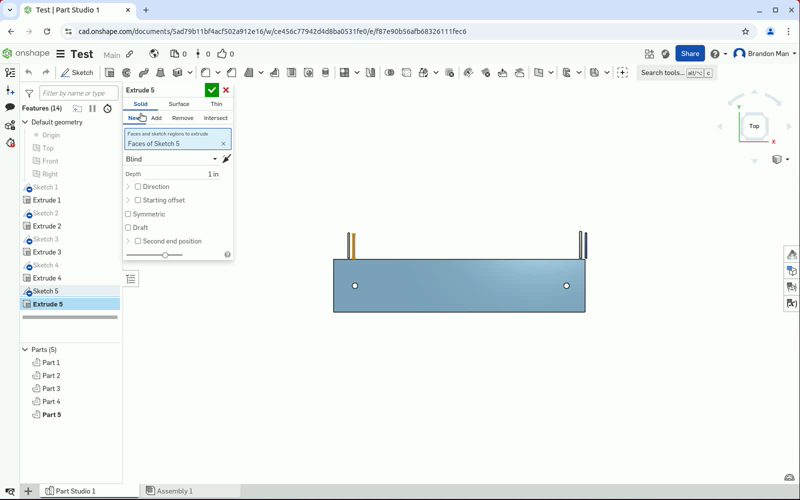
mouse_move(137, 120)
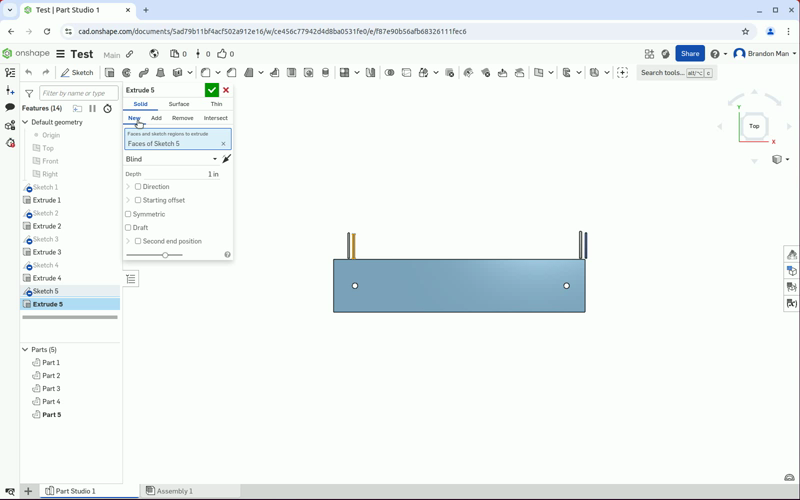
click(137, 120)
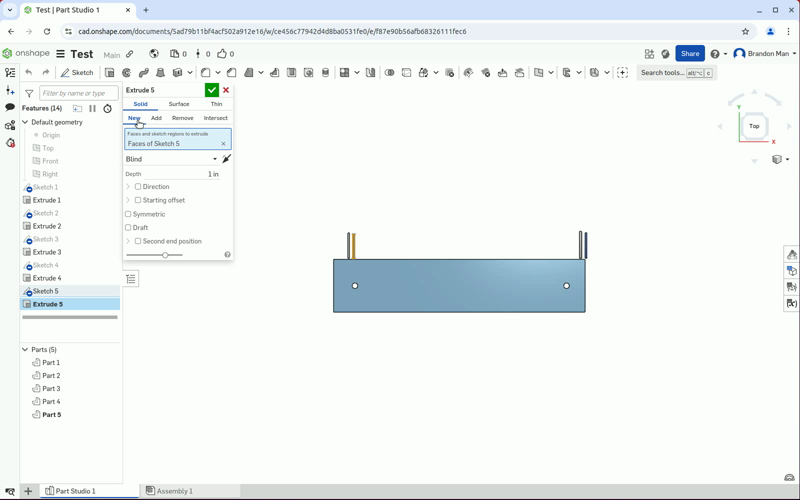
key(tab, 4)
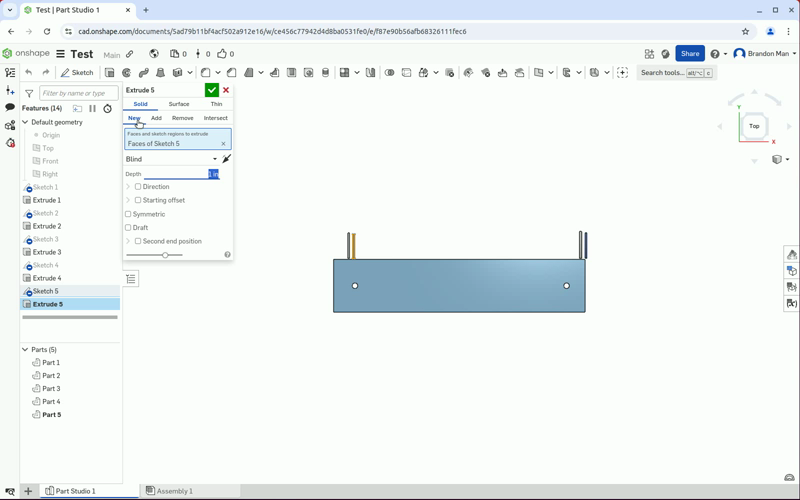
text(4.574)
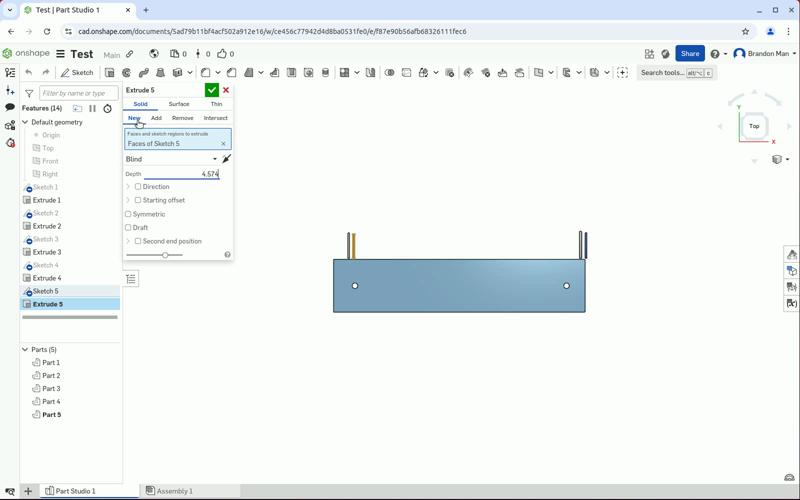
key(enter)
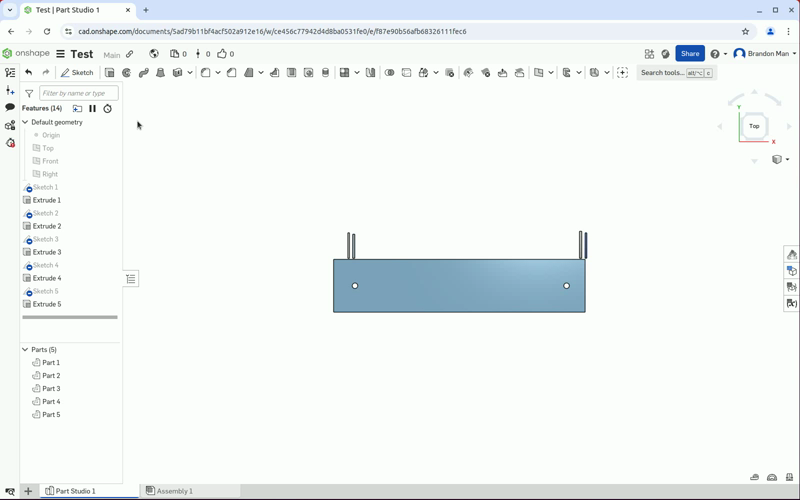
key(shift+h)
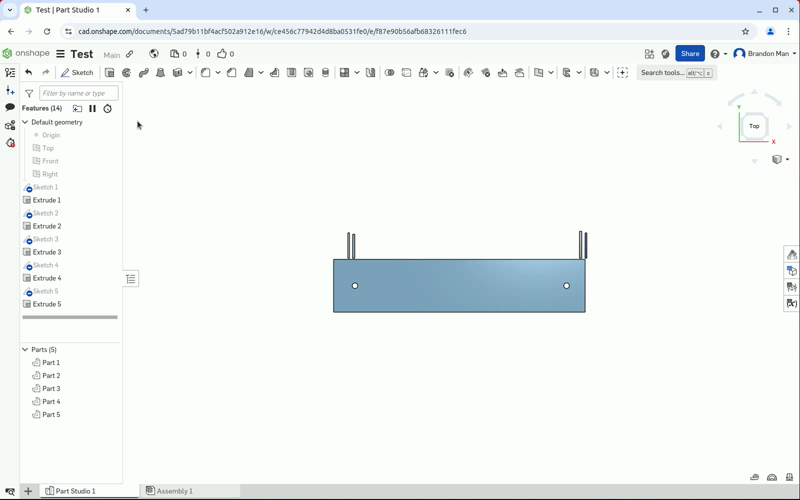
key(shift+h)
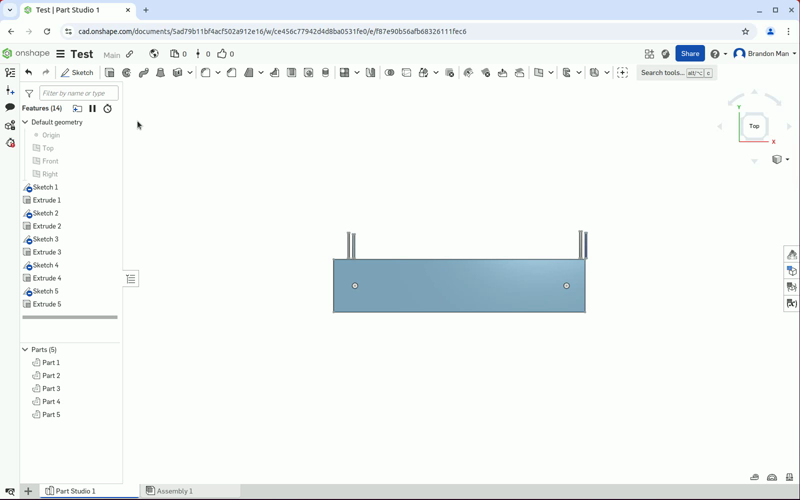
key(shift+7)
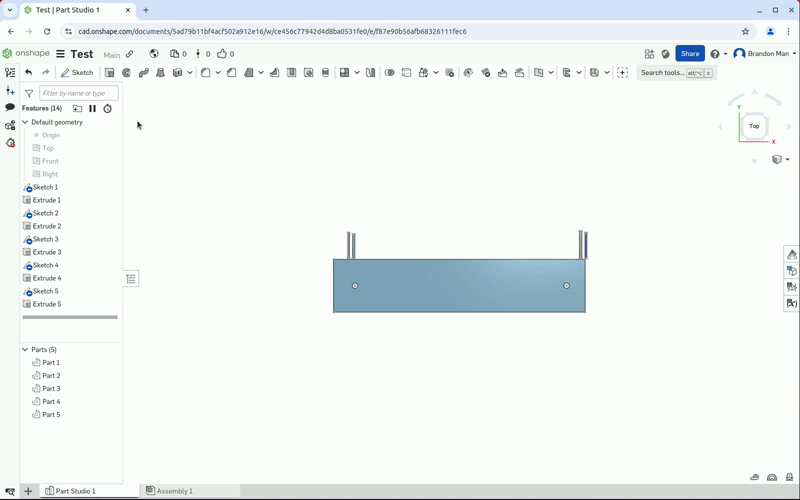
key(up, 3)
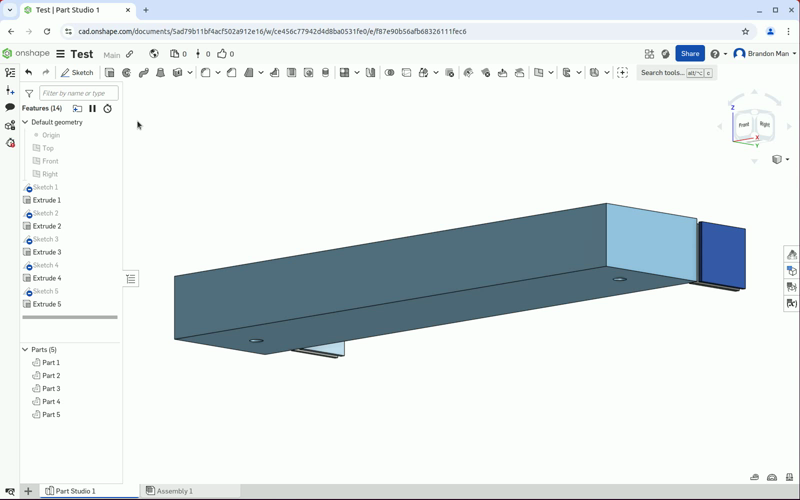
key(left, 3)
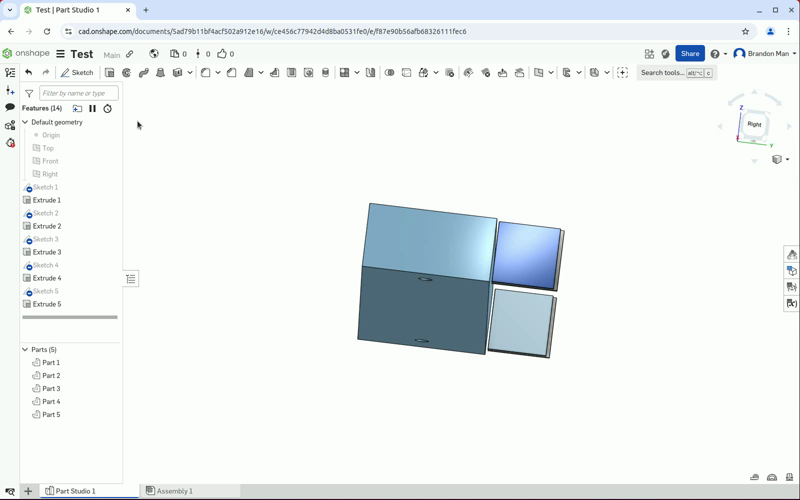
key(right, 3)
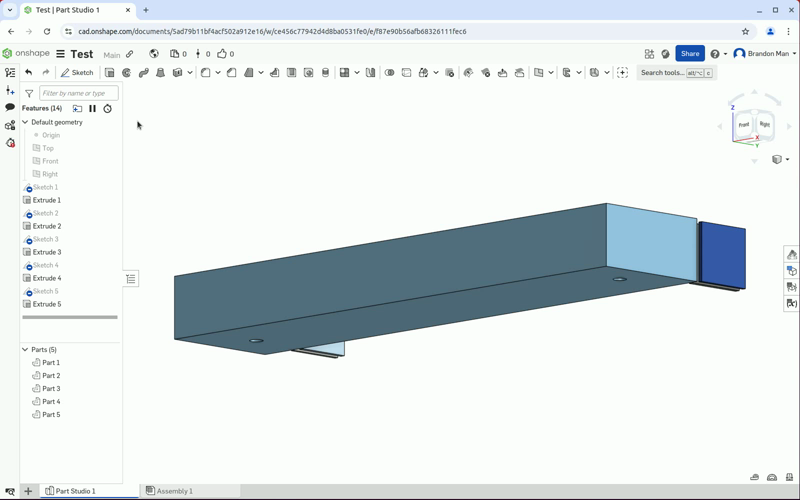
key(down, 3)
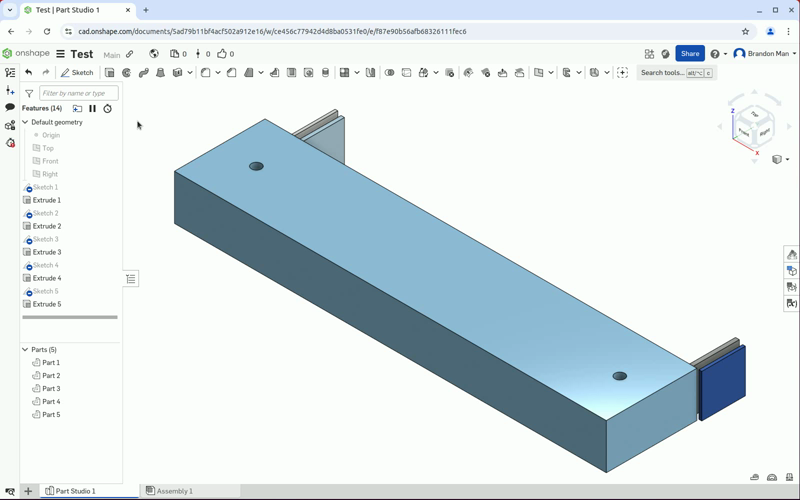
mouse_move(73, 189)
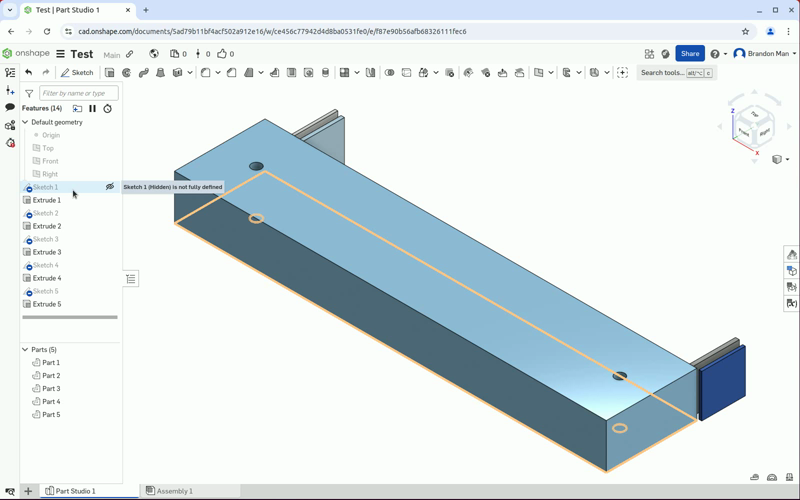
click(73, 189)